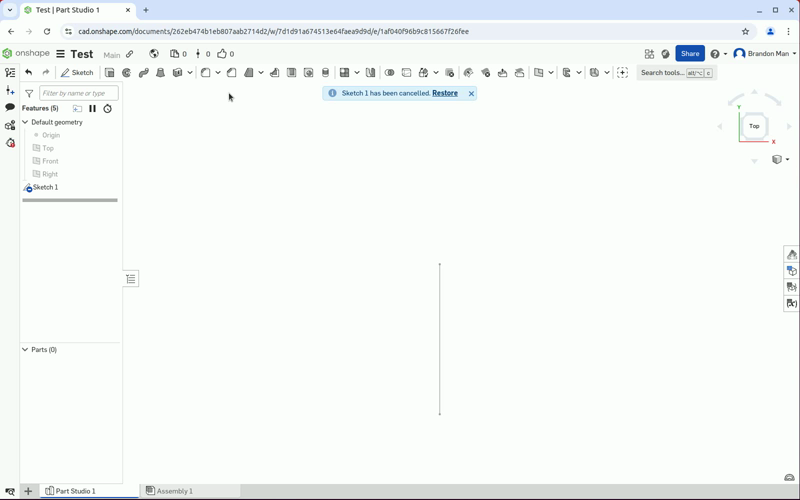
key(shift+h)
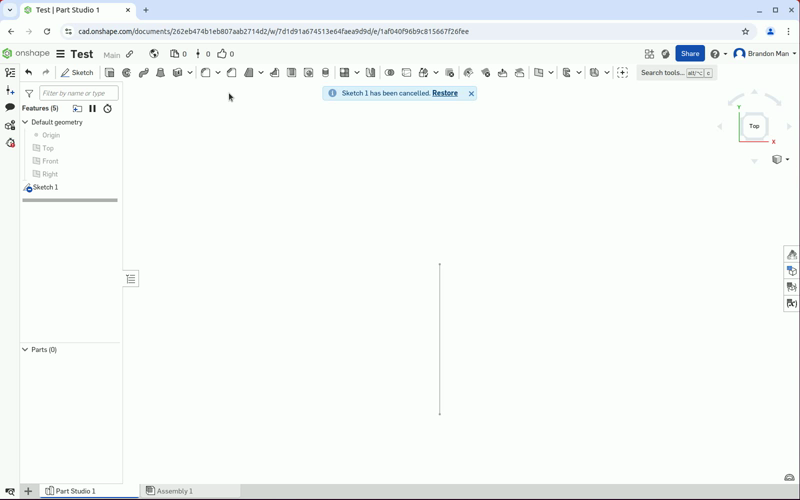
key(shift+s)
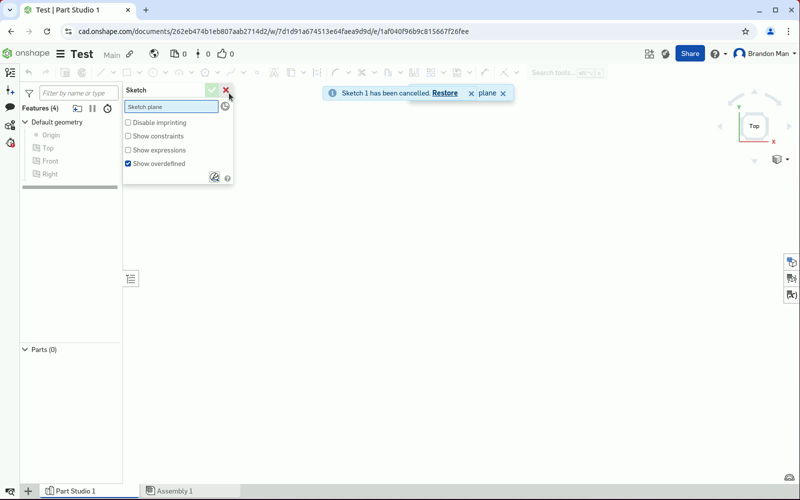
mouse_move(73, 150)
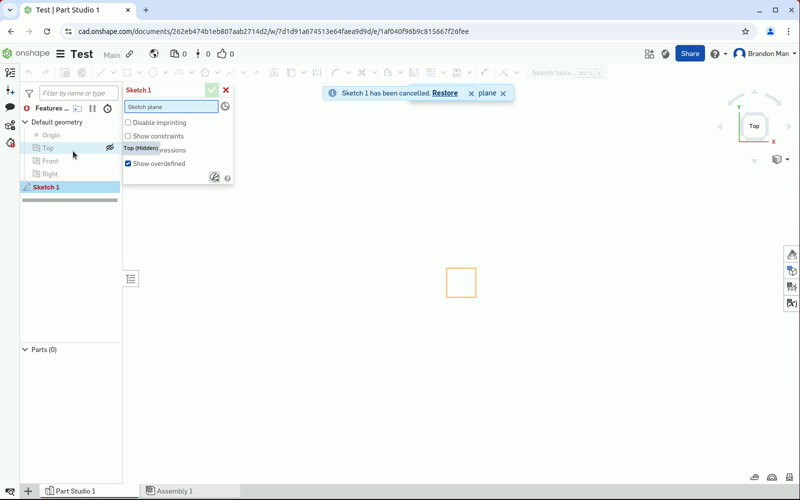
click(73, 150)
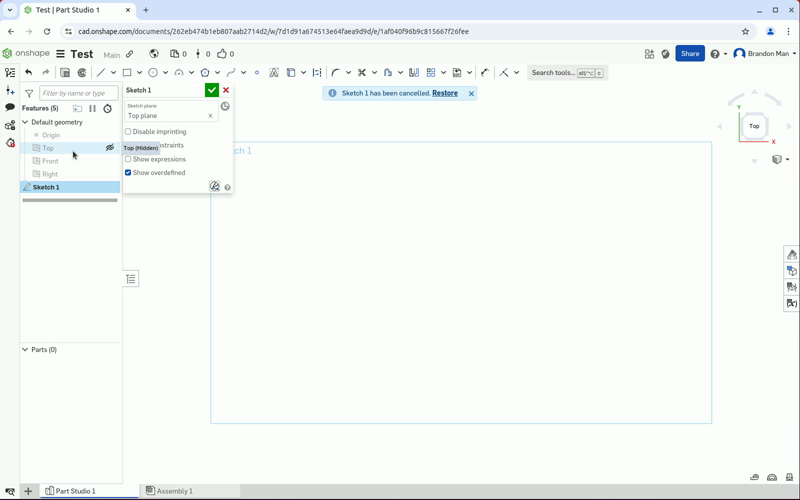
mouse_move(73, 352)
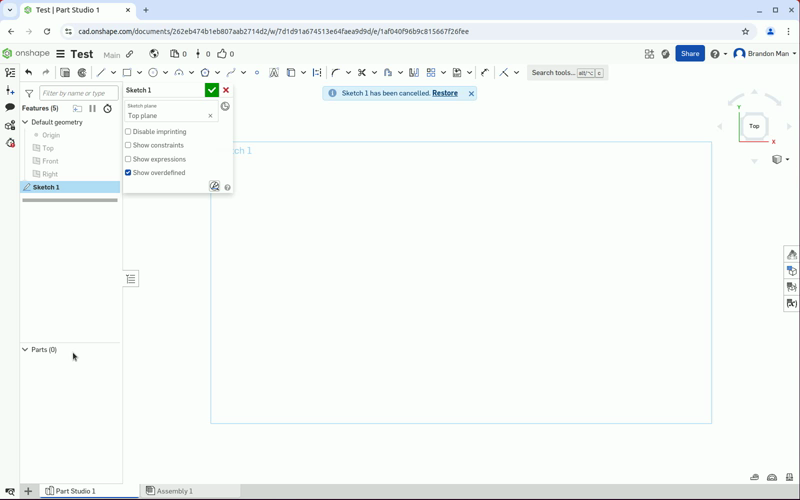
key(y)
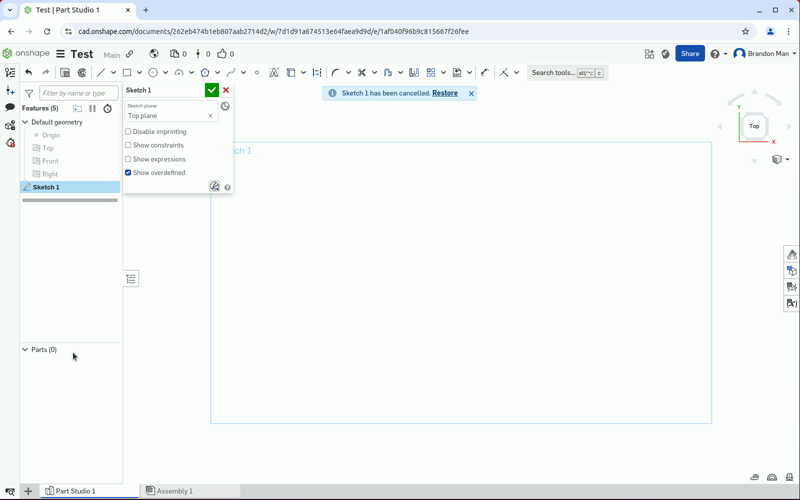
key(l)
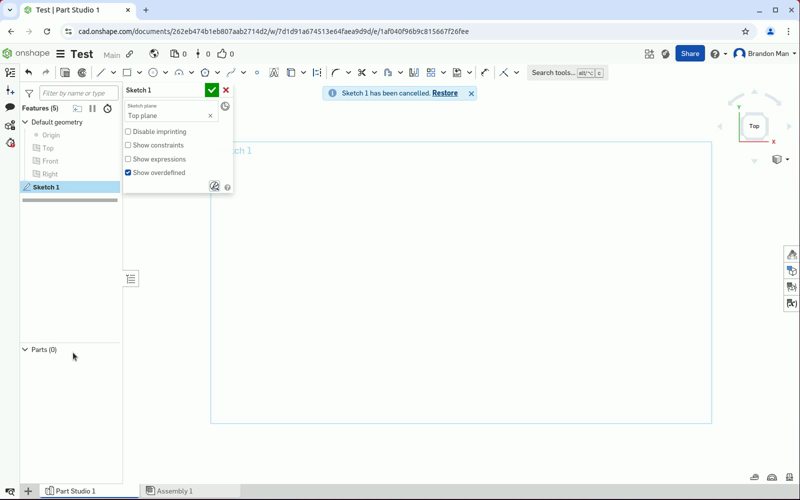
key_down(shift)
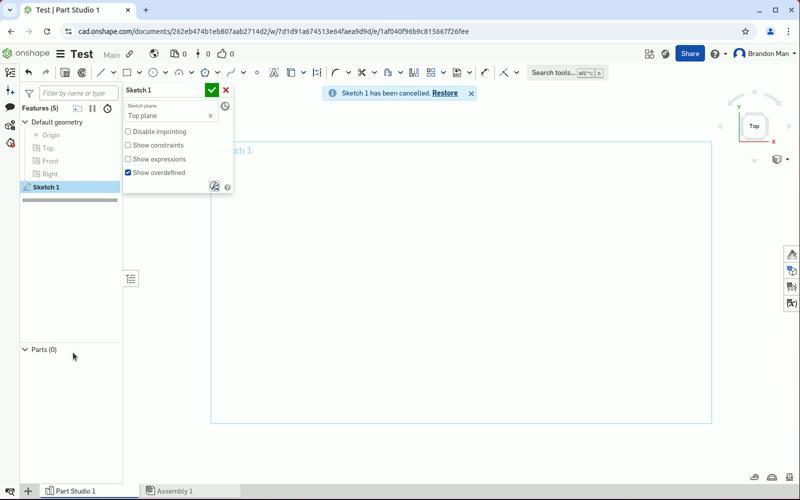
mouse_move(348, 346)
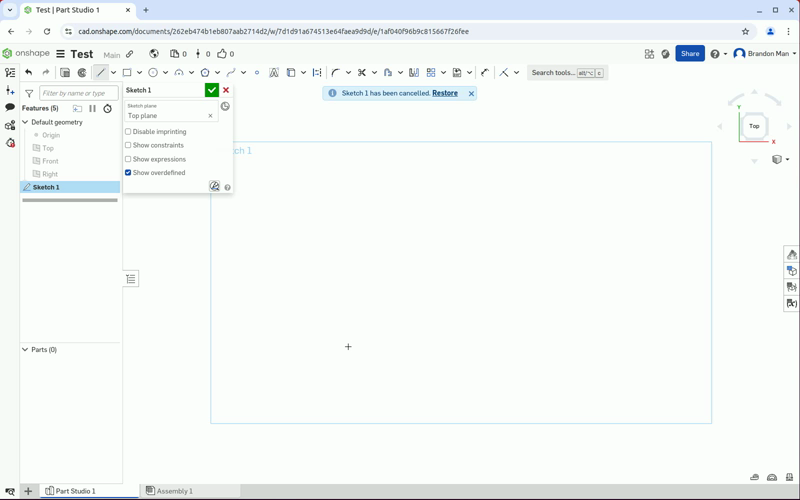
click(348, 346)
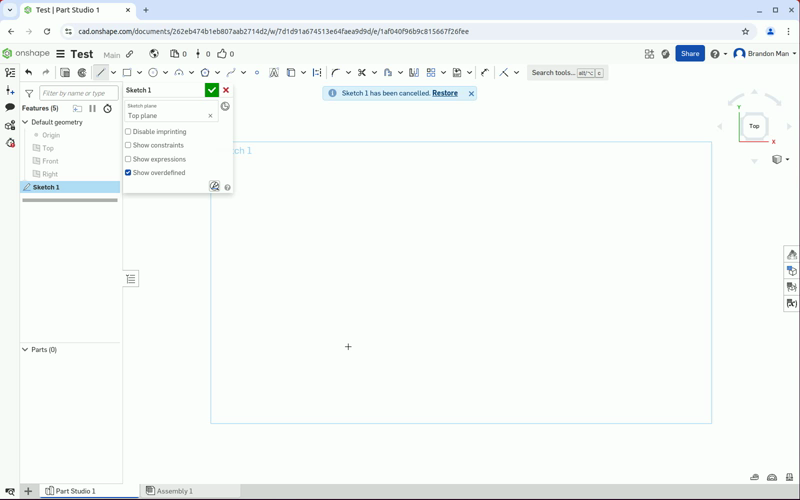
key_up(shift)
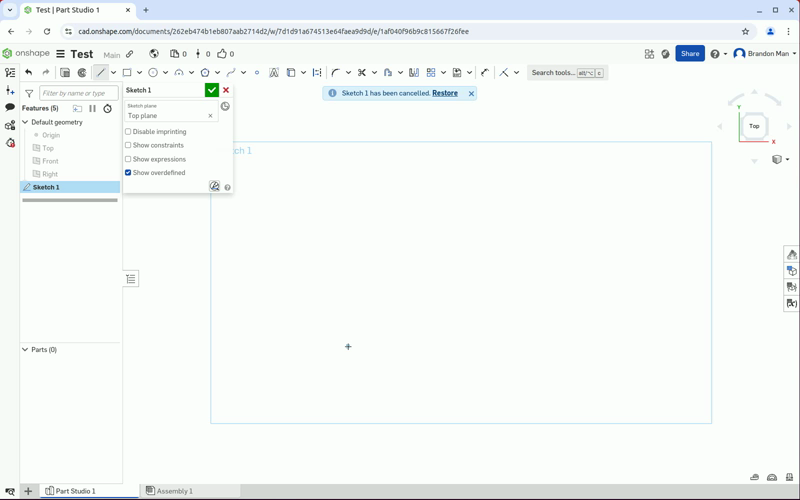
key_down(shift)
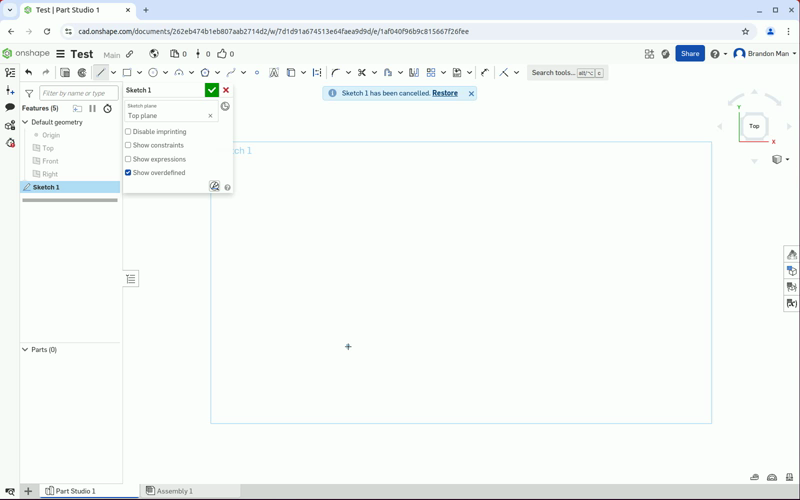
mouse_move(572, 346)
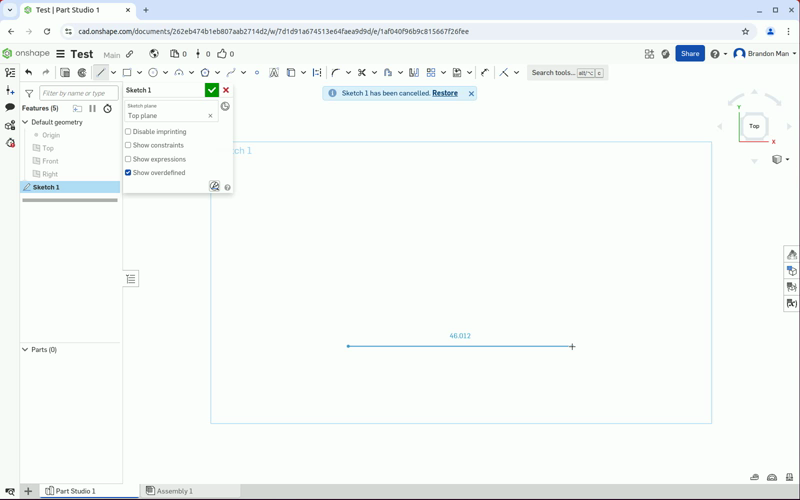
click(572, 346)
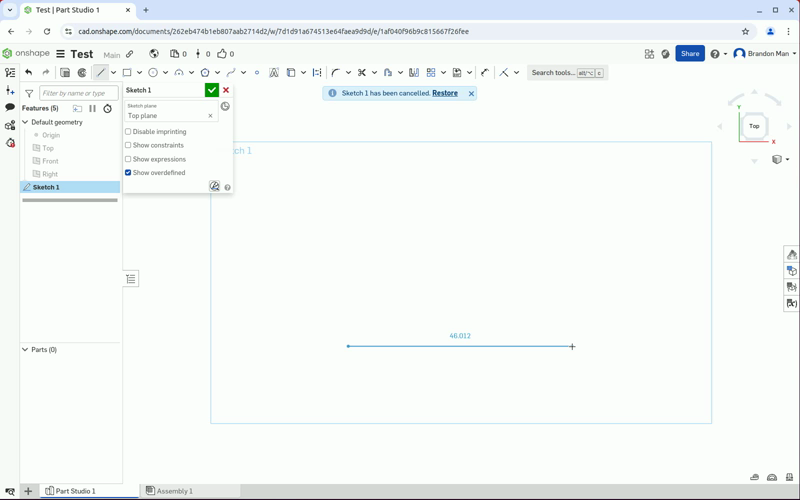
key_up(shift)
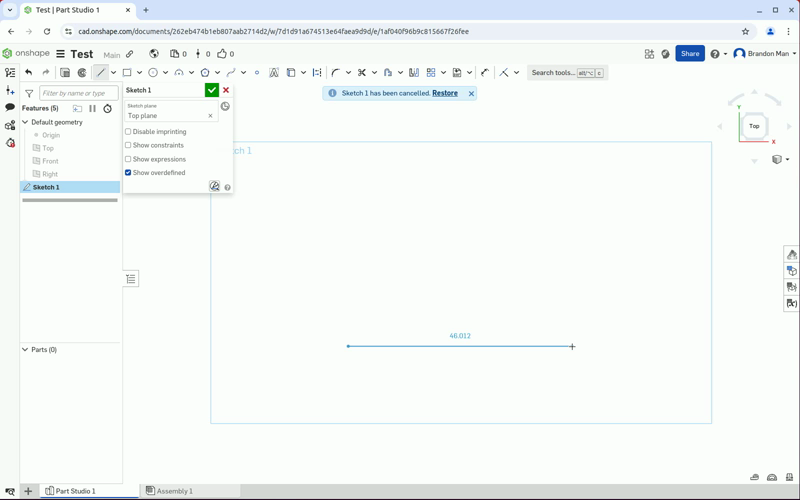
key_down(shift)
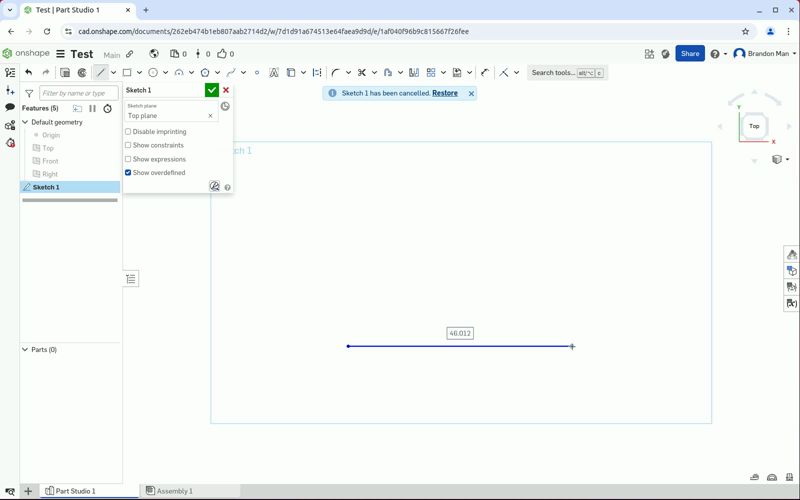
mouse_move(572, 221)
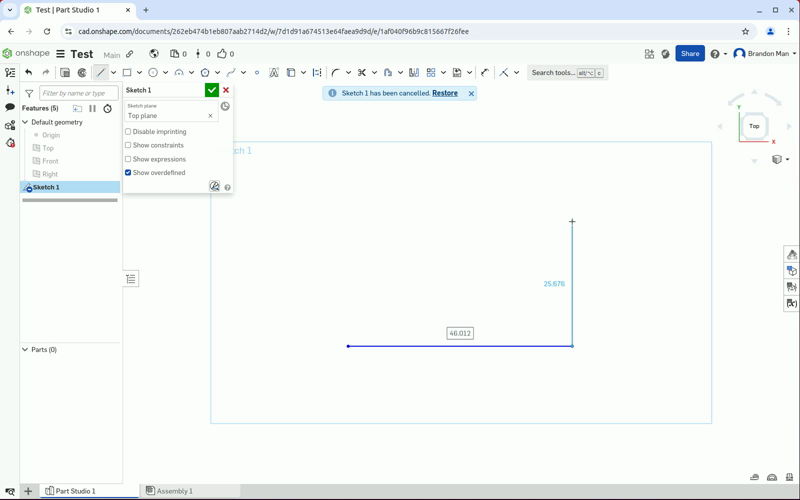
click(572, 221)
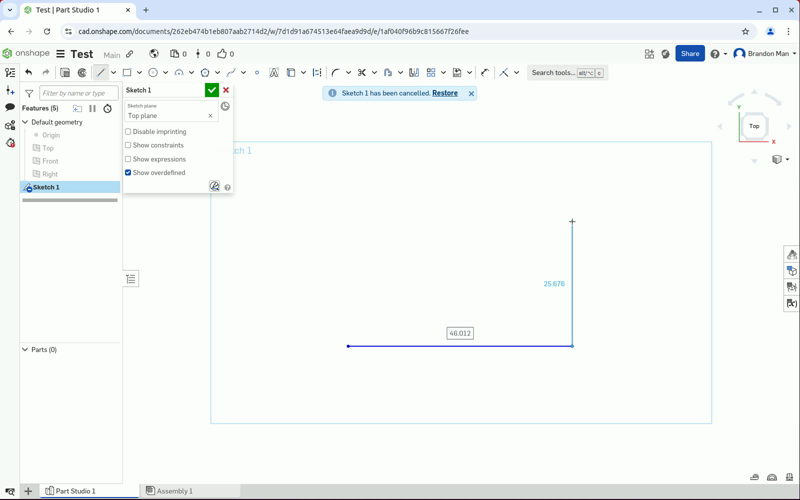
key_up(shift)
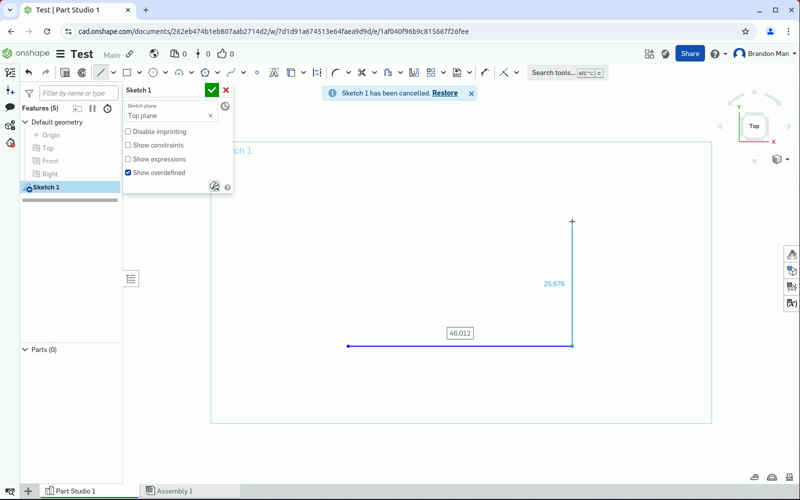
key_down(shift)
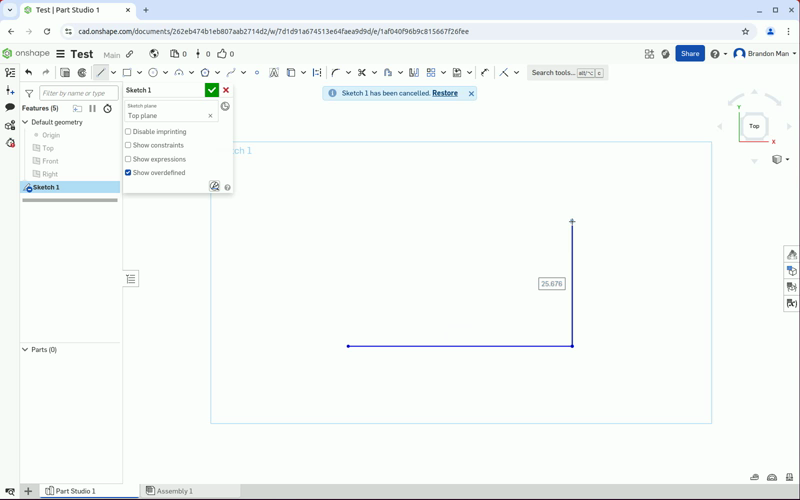
mouse_move(348, 221)
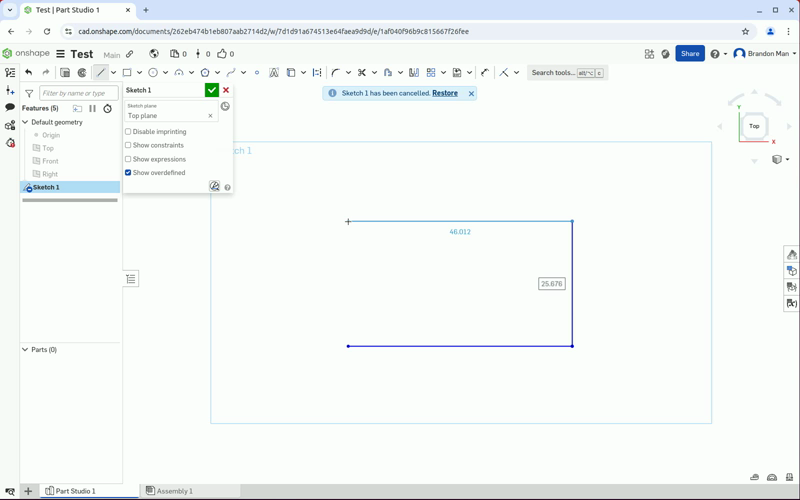
click(348, 221)
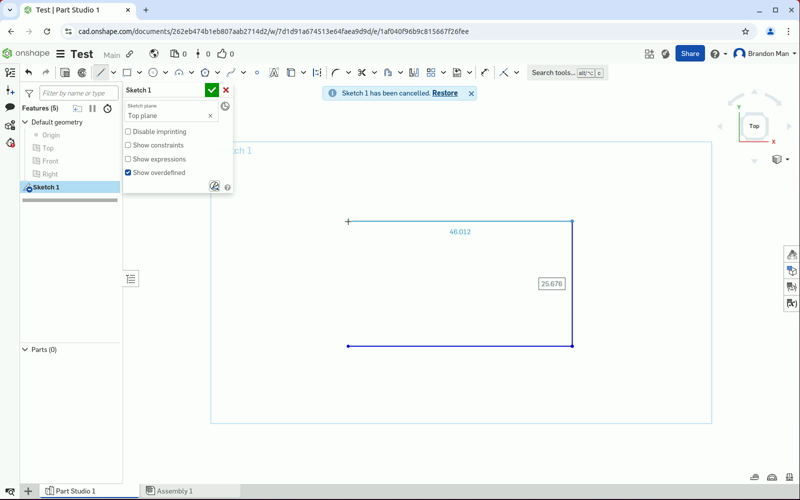
key_up(shift)
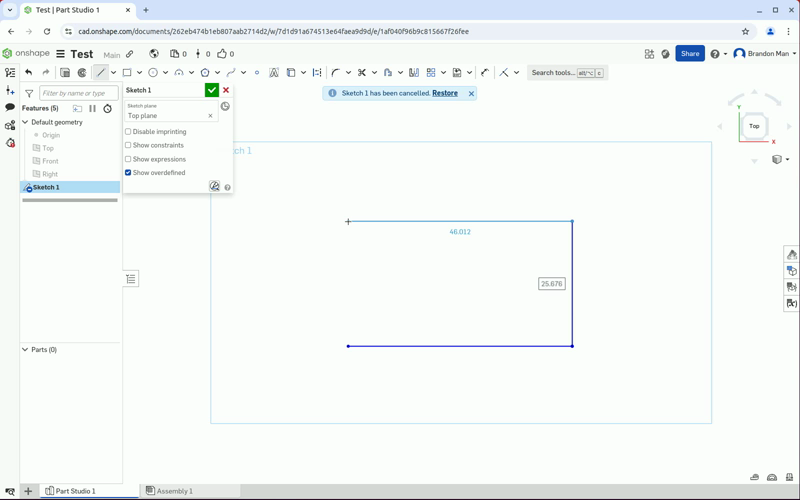
key_down(shift)
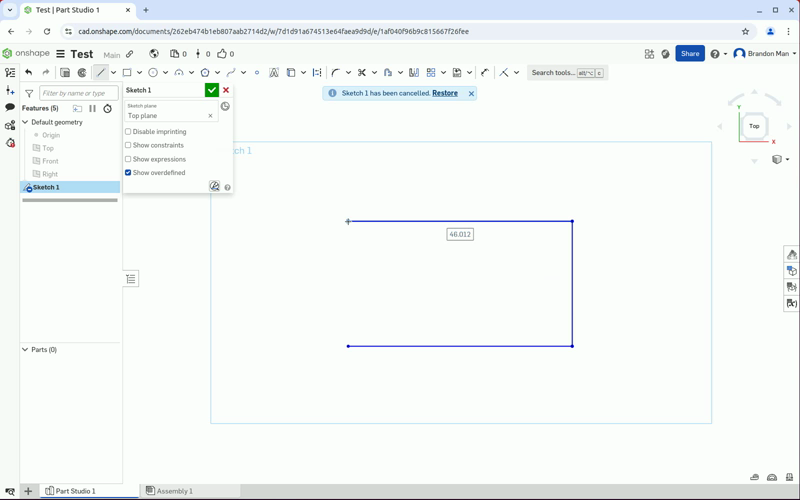
mouse_move(348, 346)
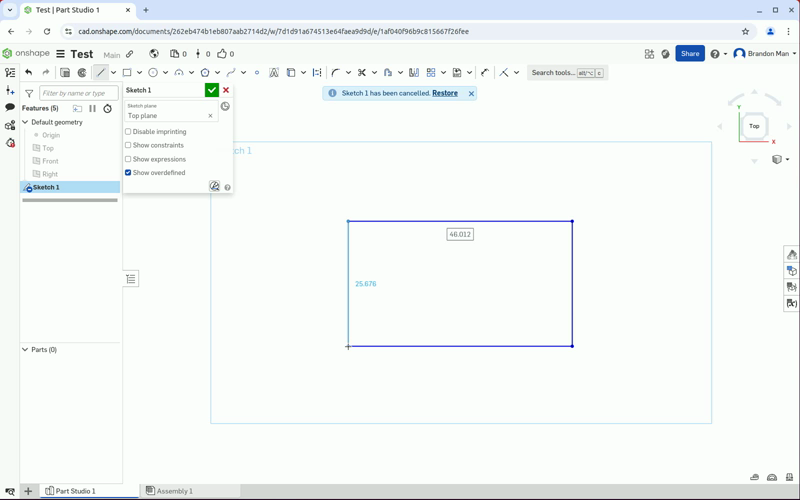
key_up(shift)
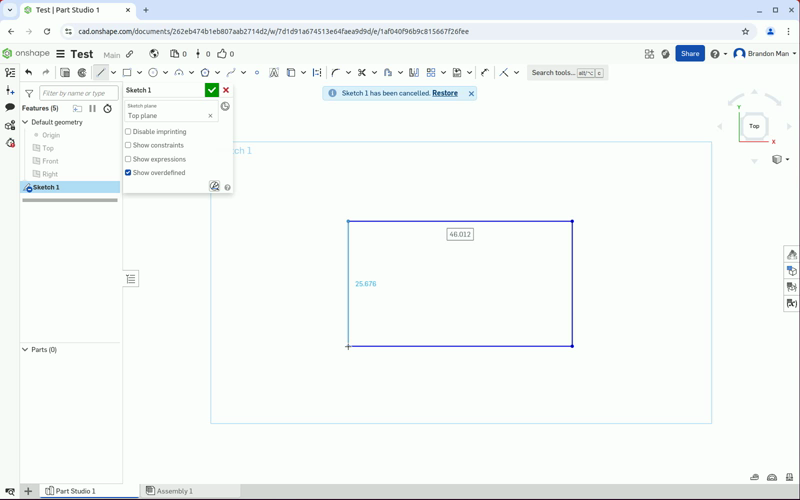
click(348, 346)
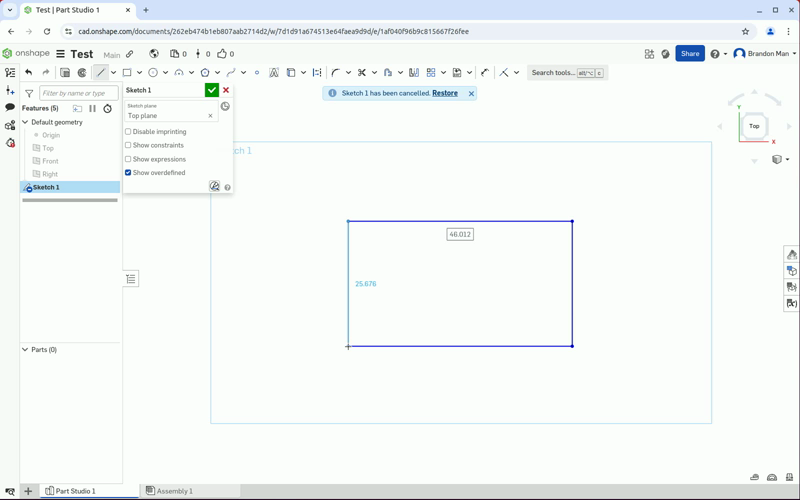
key(esc)
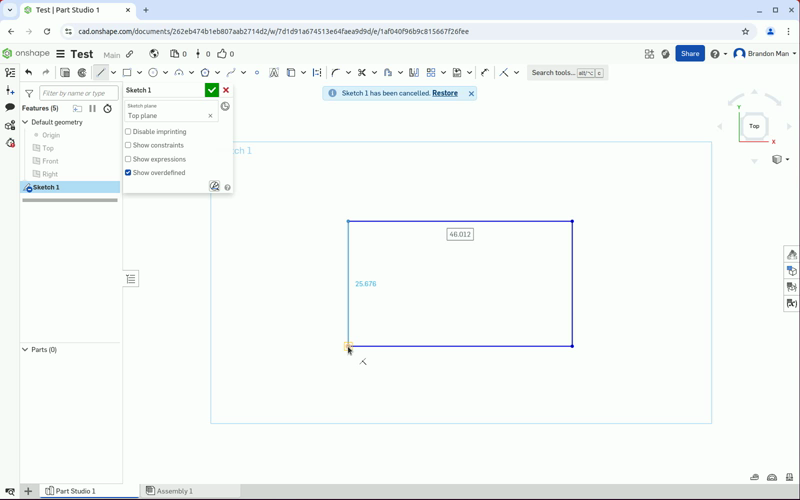
mouse_move(487, 285)
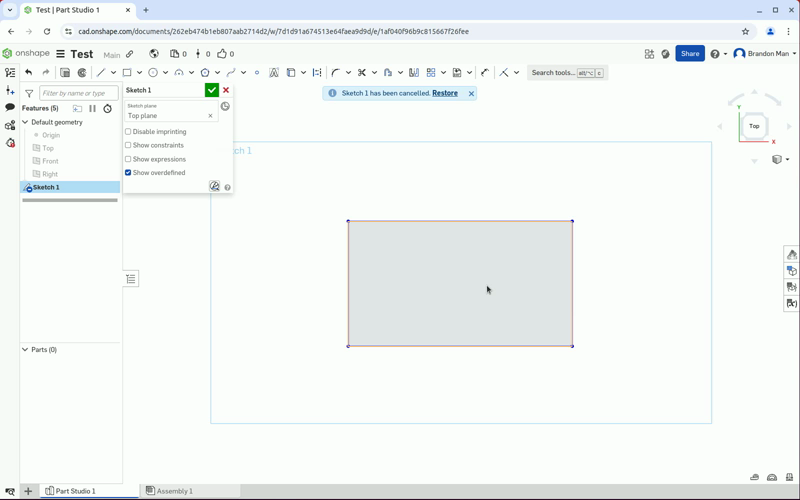
click(487, 285)
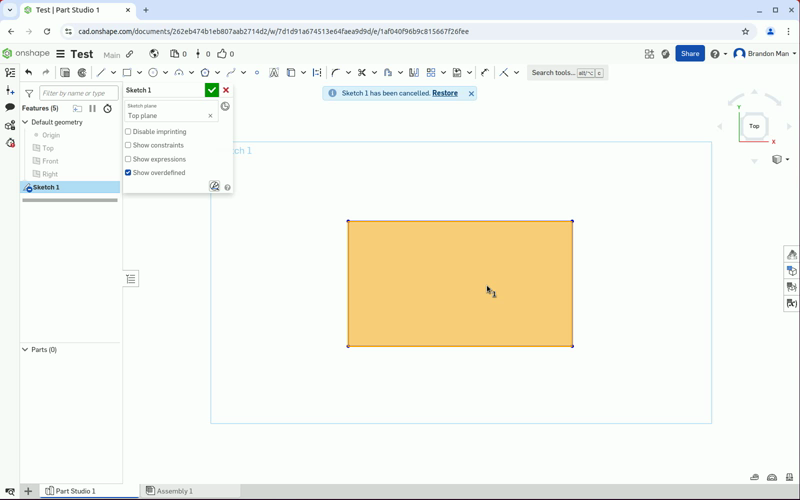
mouse_move(73, 352)
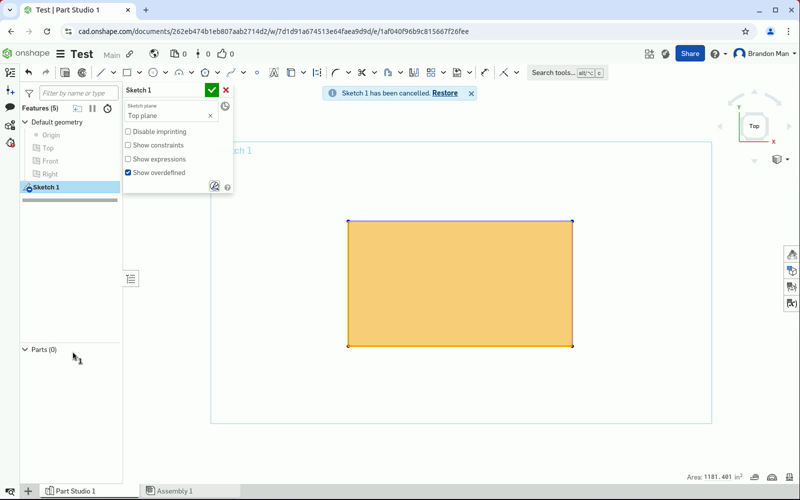
key(shift+y)
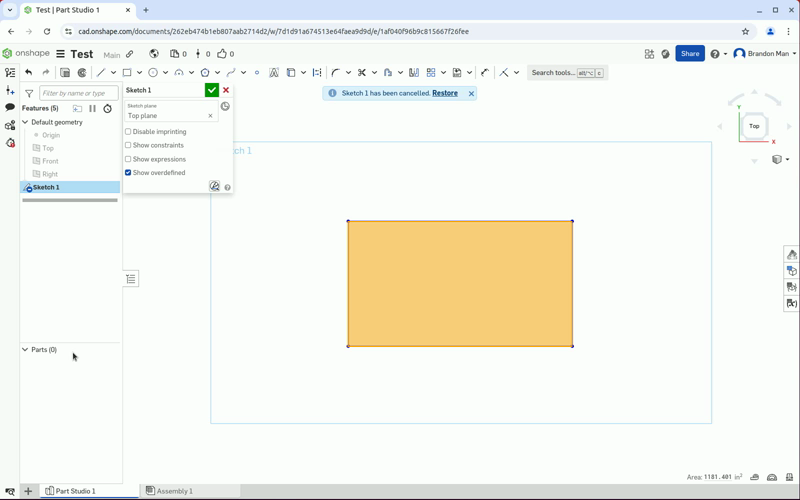
key(shift+e)
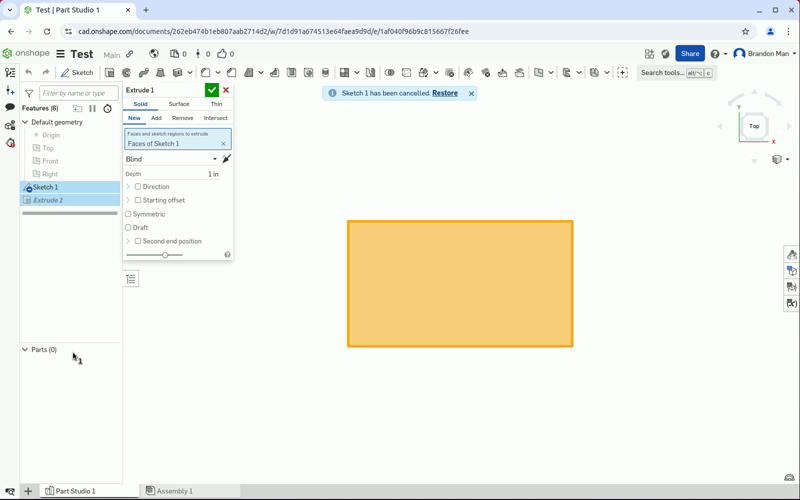
mouse_move(143, 106)
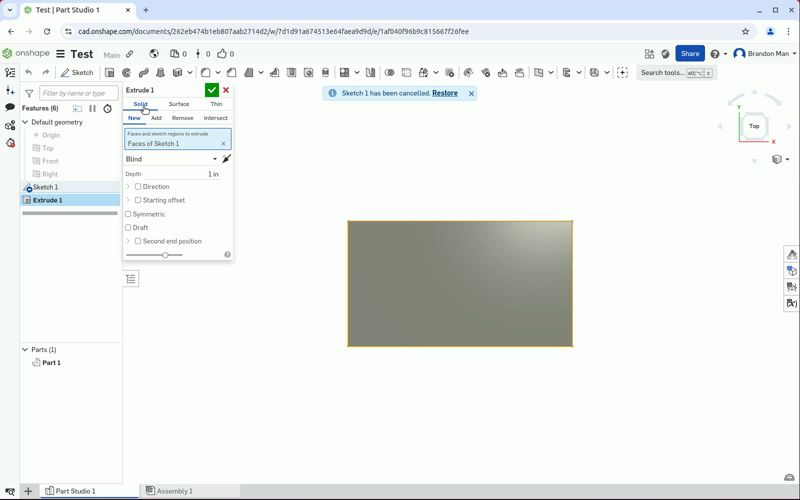
click(143, 106)
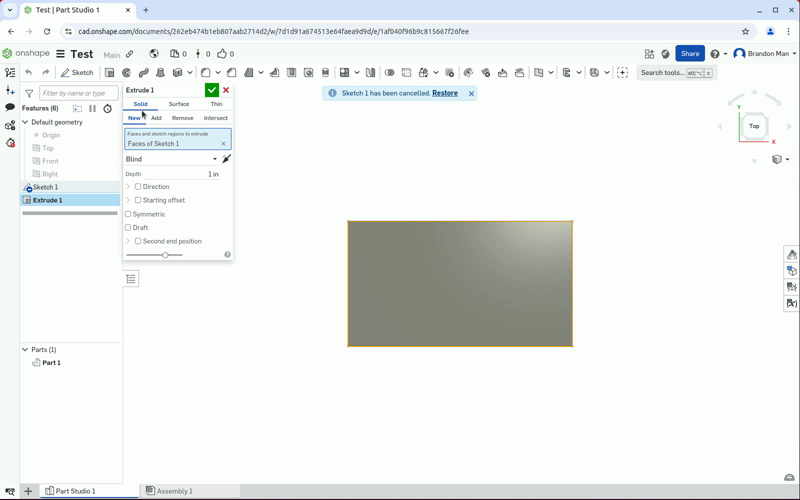
mouse_move(137, 120)
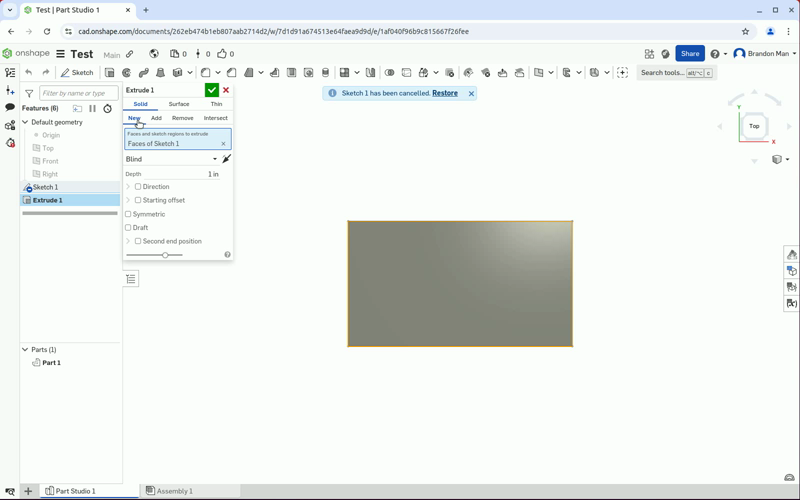
click(137, 120)
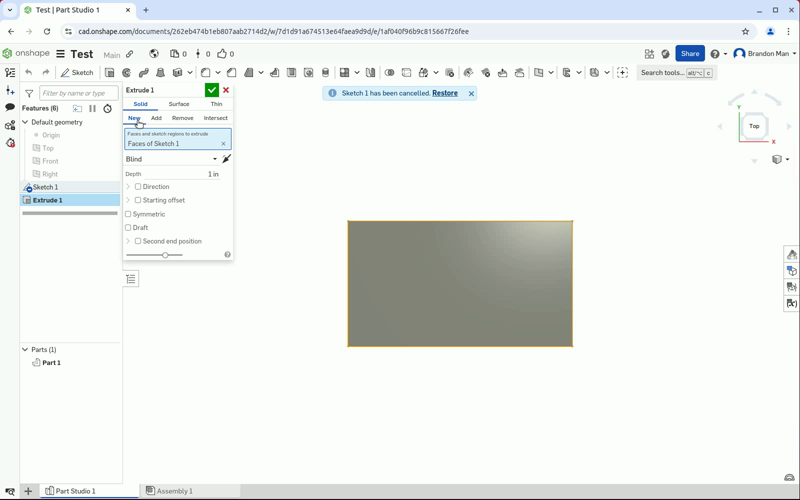
key(tab, 4)
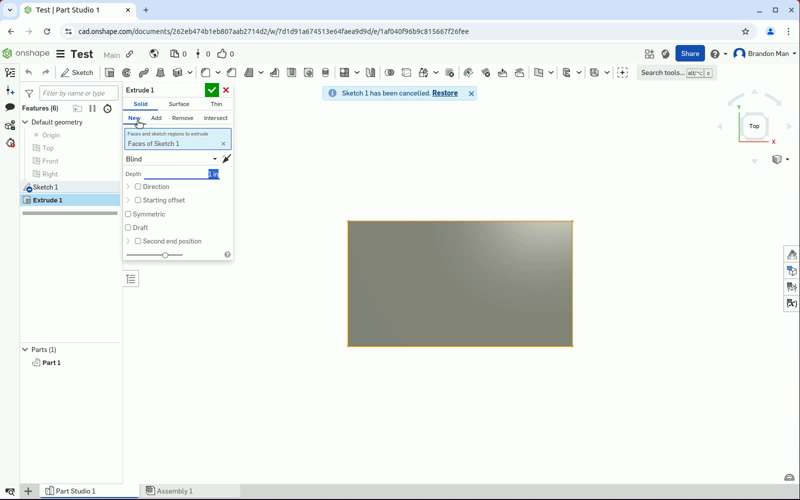
text(0.963)
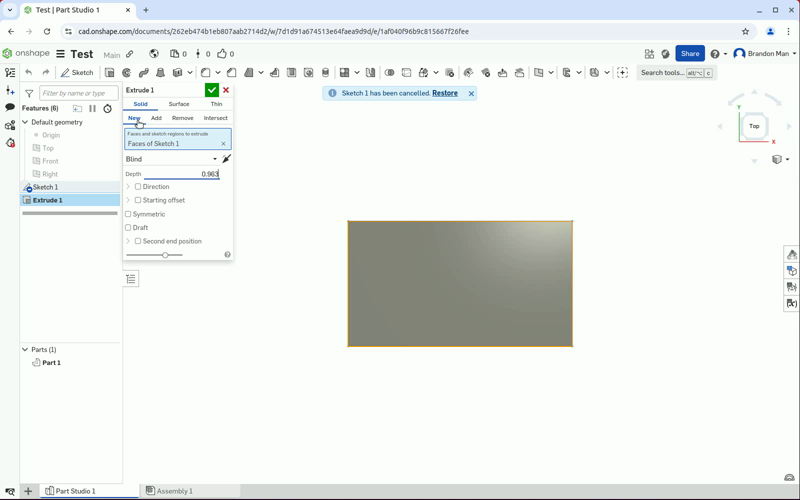
key(enter)
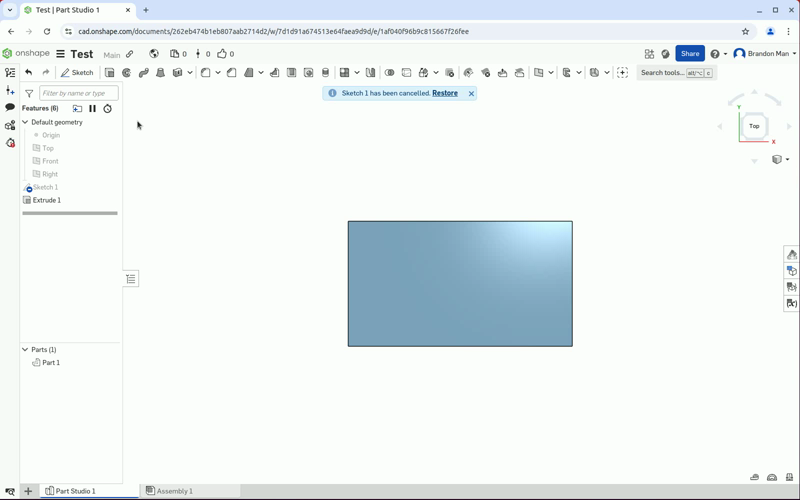
key(shift+h)
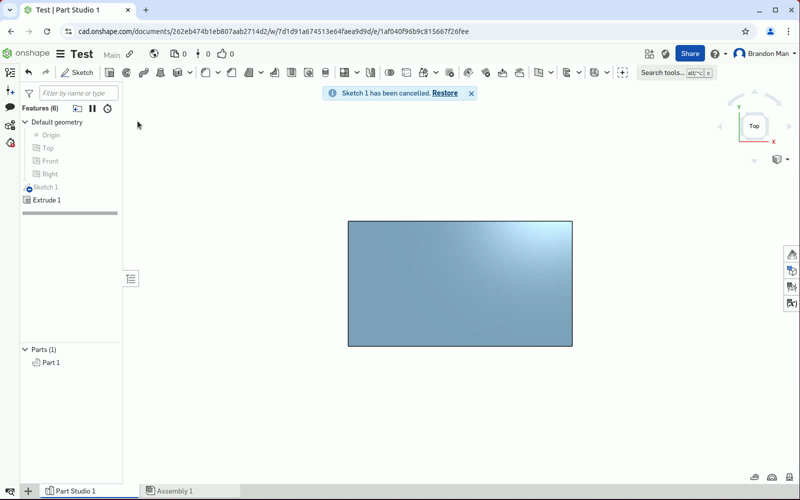
key(shift+h)
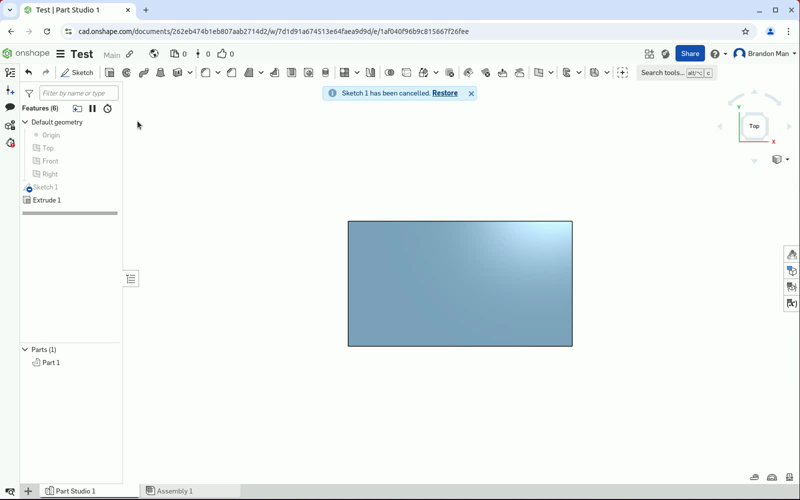
mouse_move(73, 189)
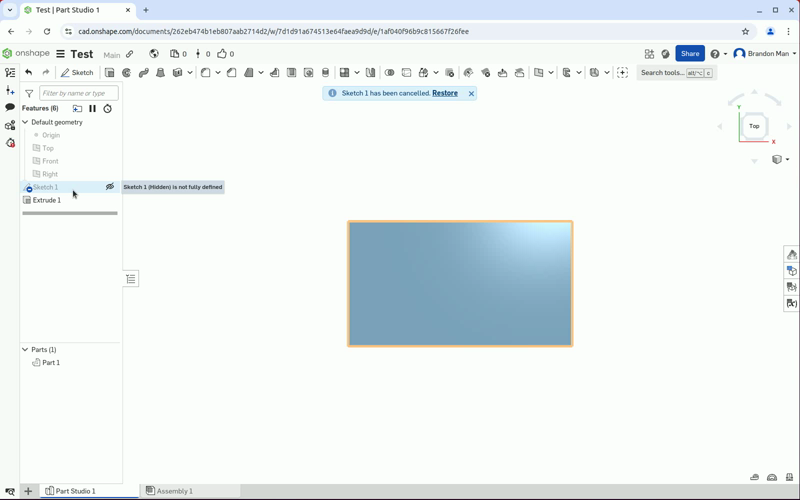
click(73, 189)
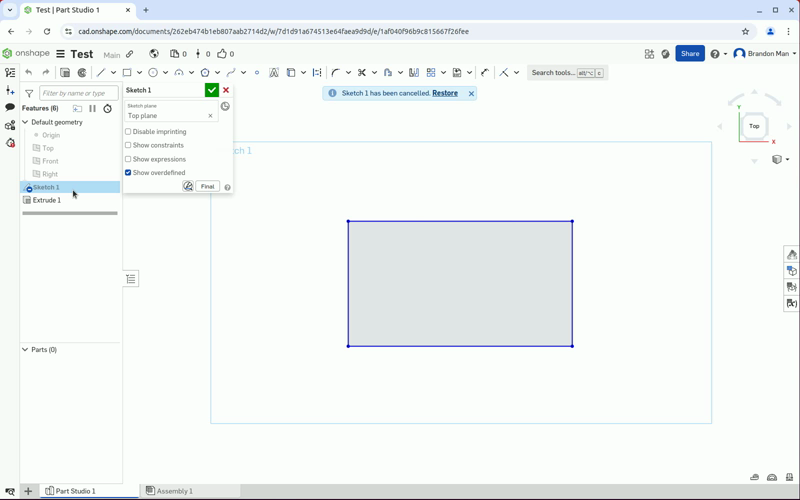
mouse_move(229, 92)
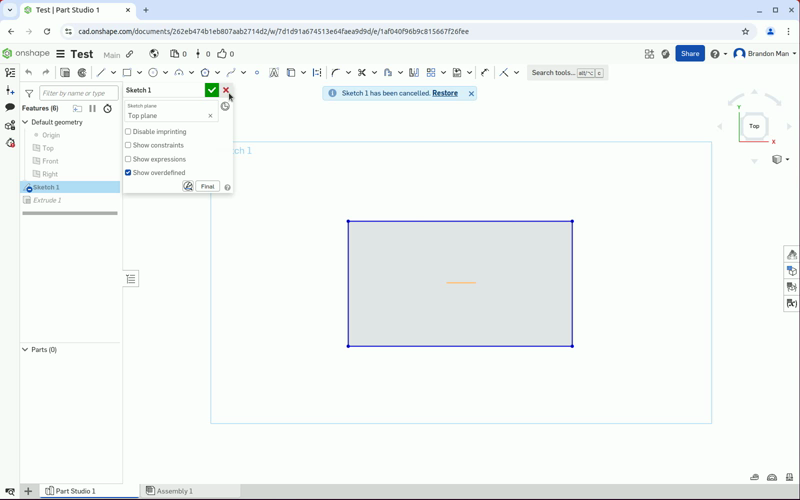
click(229, 92)
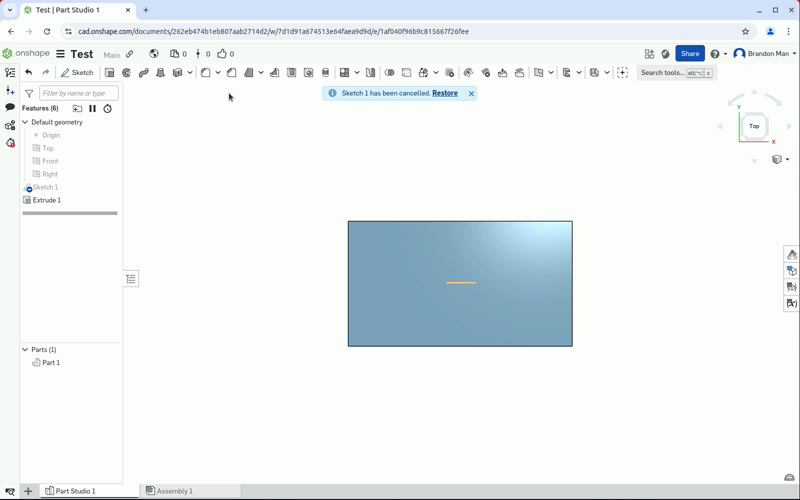
mouse_move(541, 75)
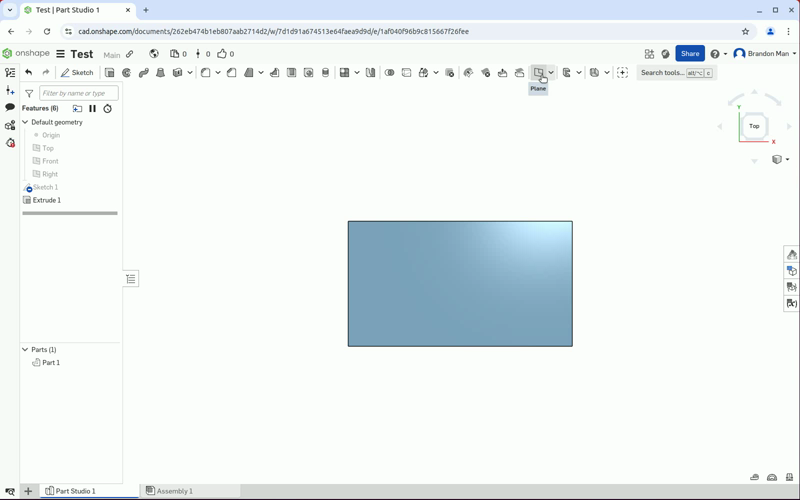
click(541, 75)
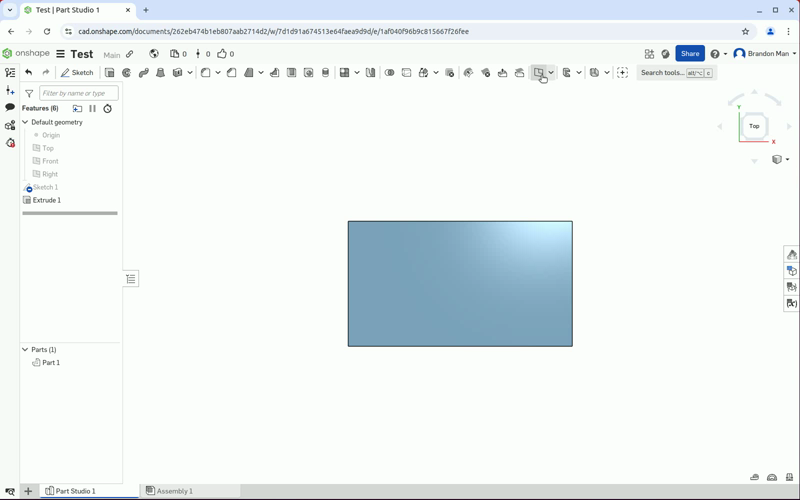
mouse_move(73, 150)
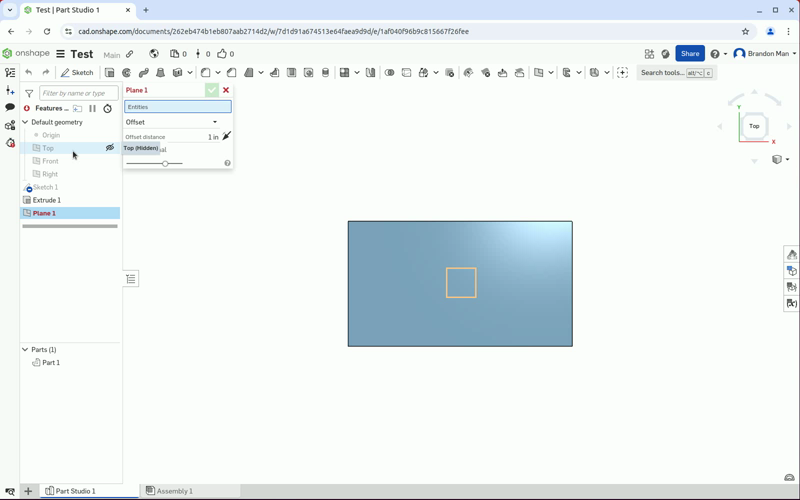
click(73, 150)
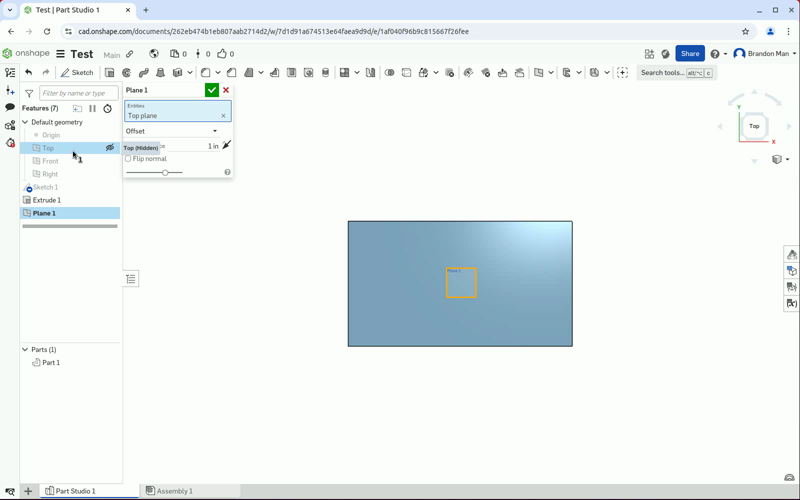
key(tab, 2)
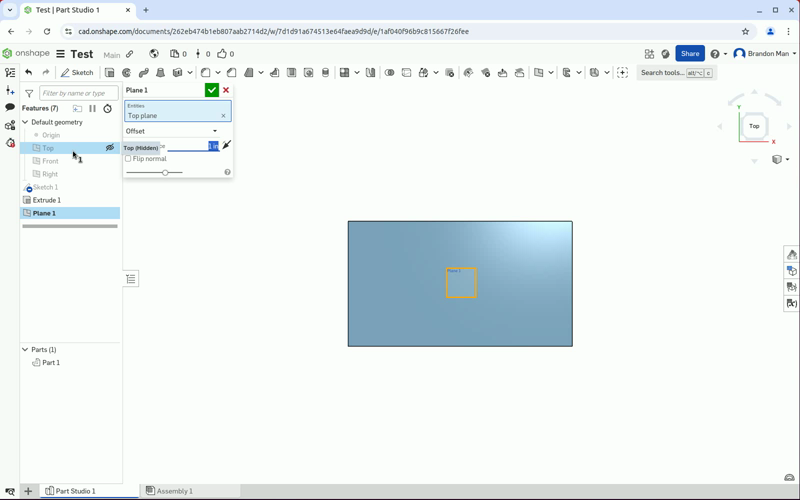
text(0.955)
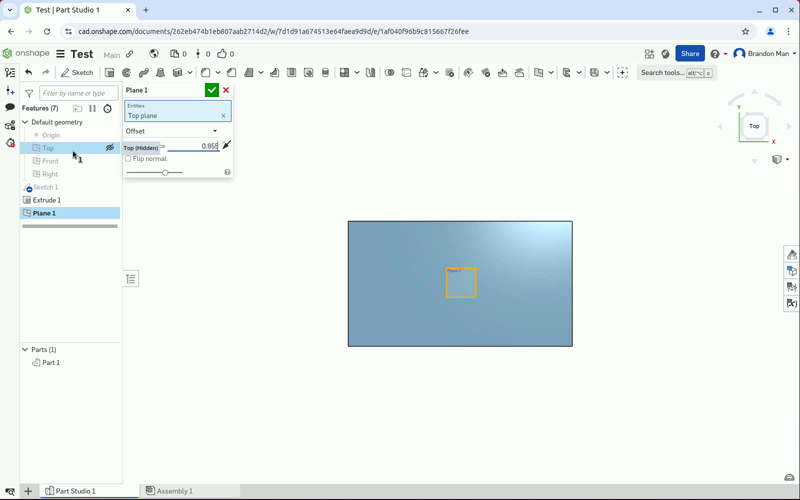
key(enter, 2)
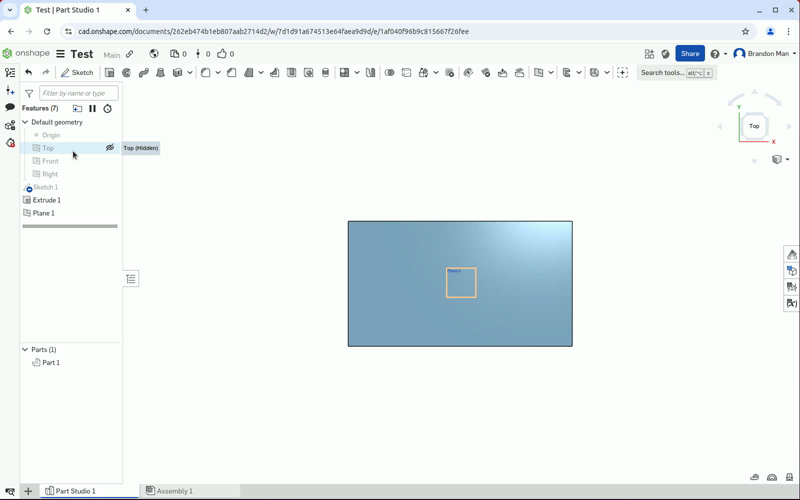
key(shift+s)
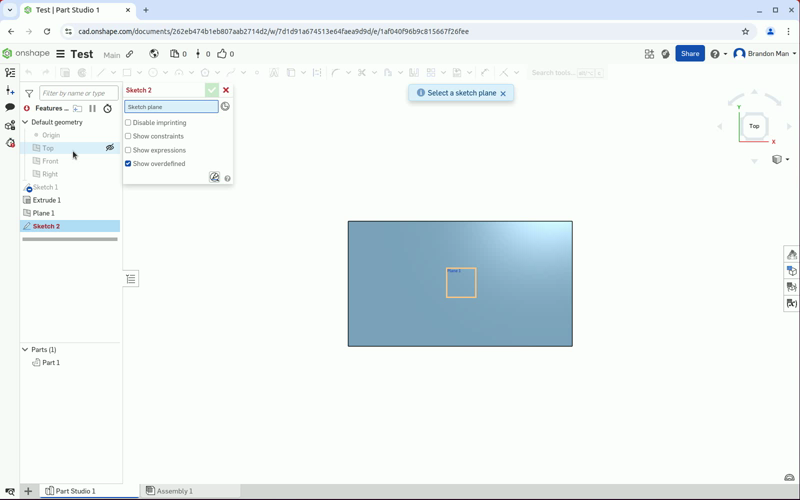
mouse_move(73, 215)
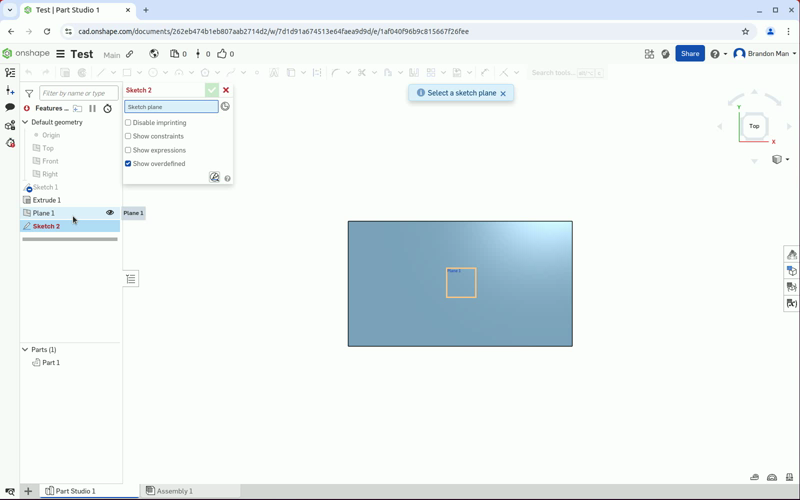
click(73, 215)
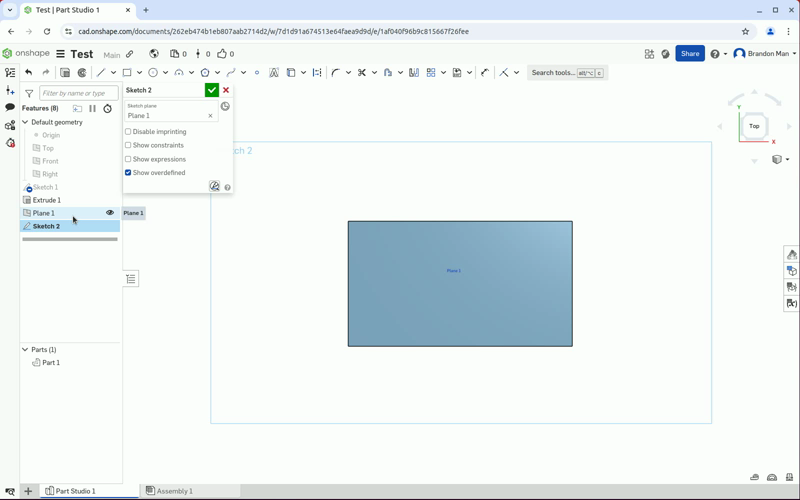
mouse_move(73, 352)
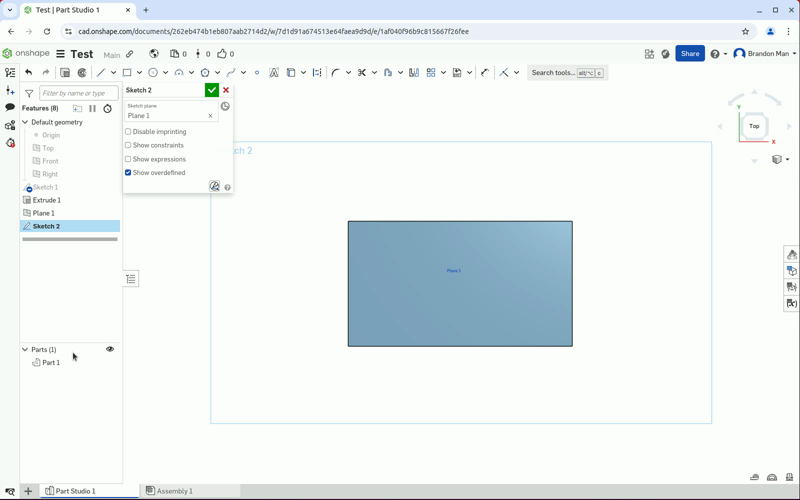
key(y)
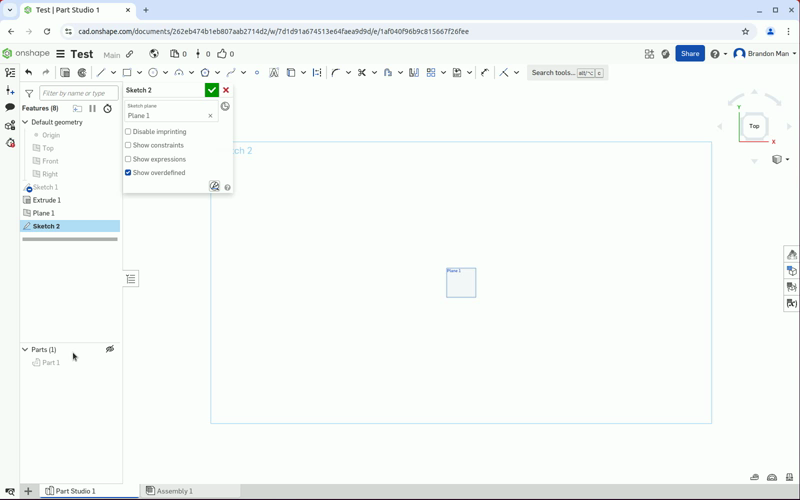
key(c)
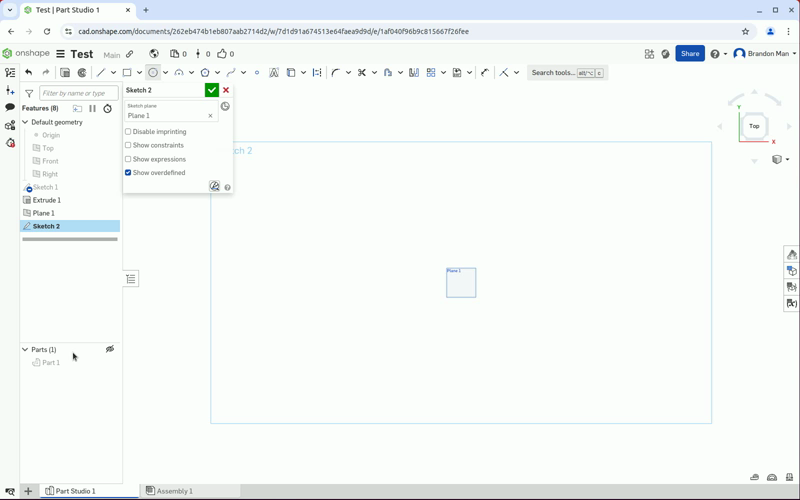
key_down(shift)
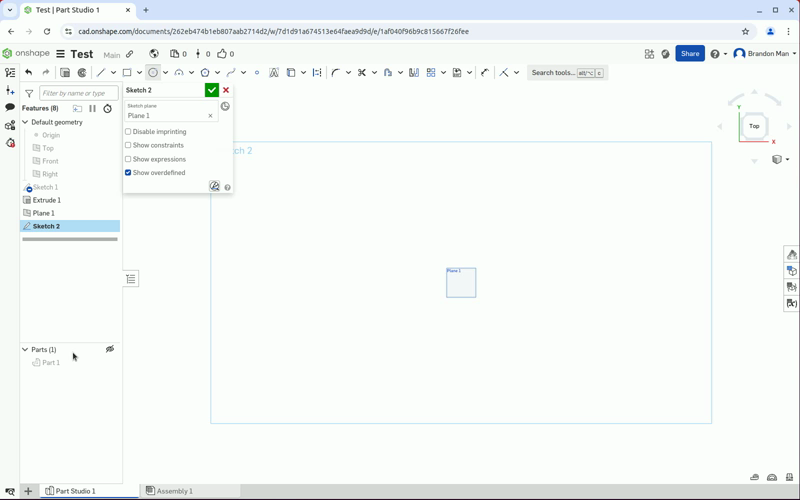
mouse_move(359, 228)
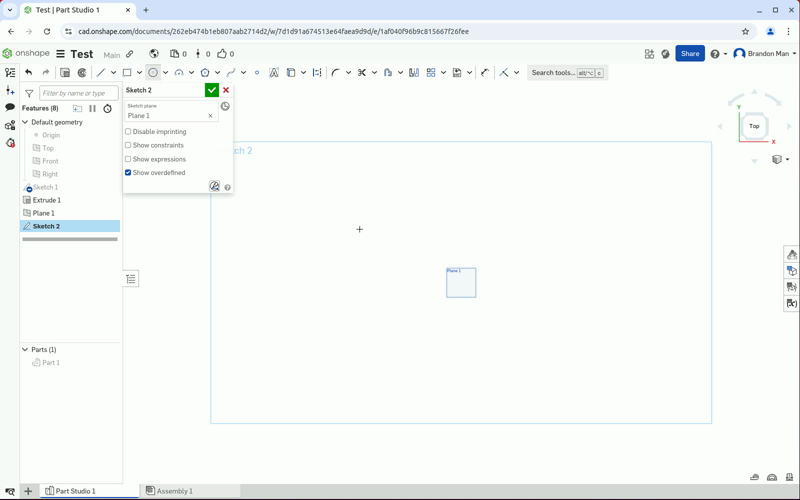
click(359, 228)
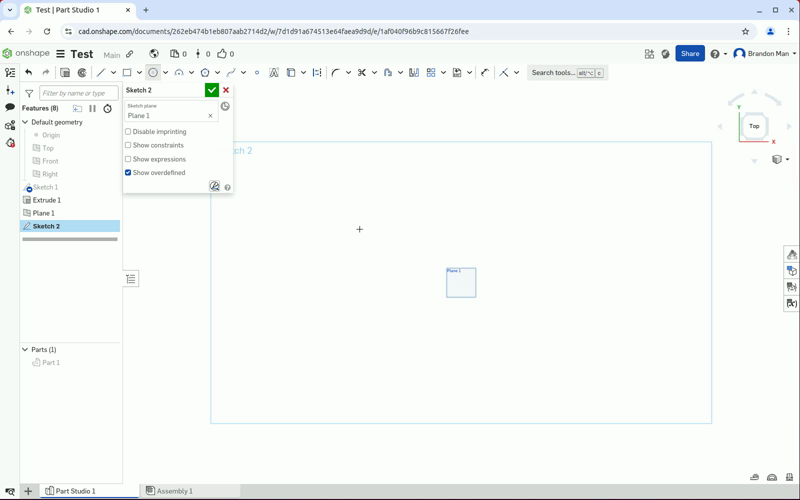
key_up(shift)
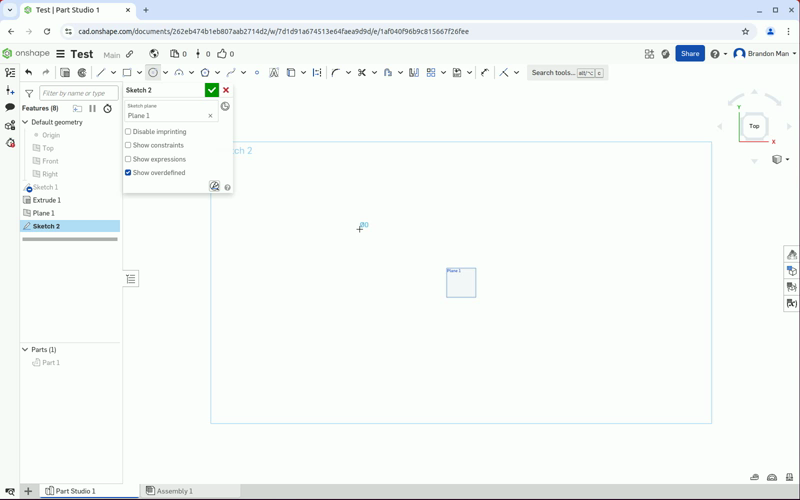
mouse_move(362, 228)
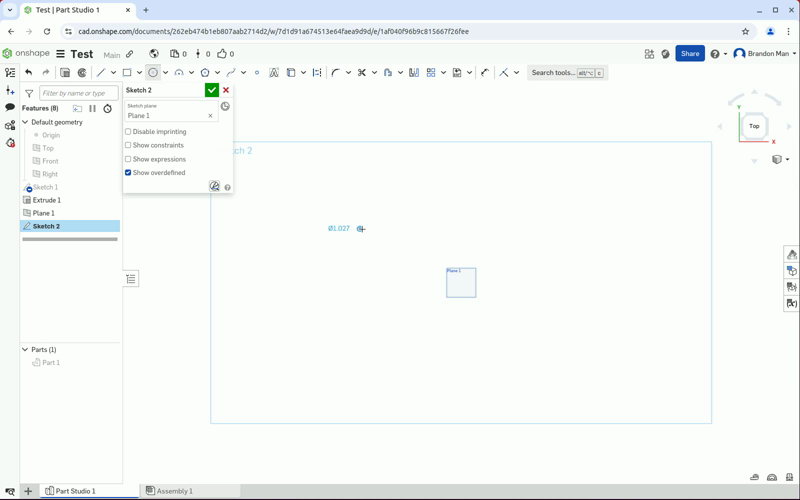
scroll(6)
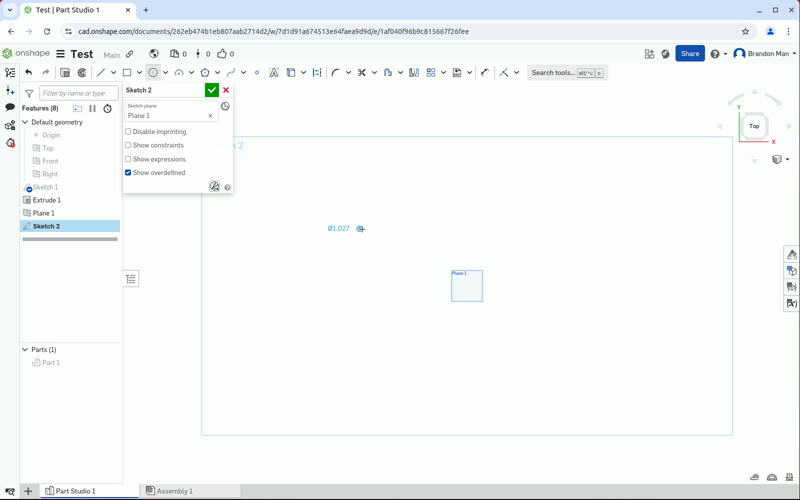
scroll(6)
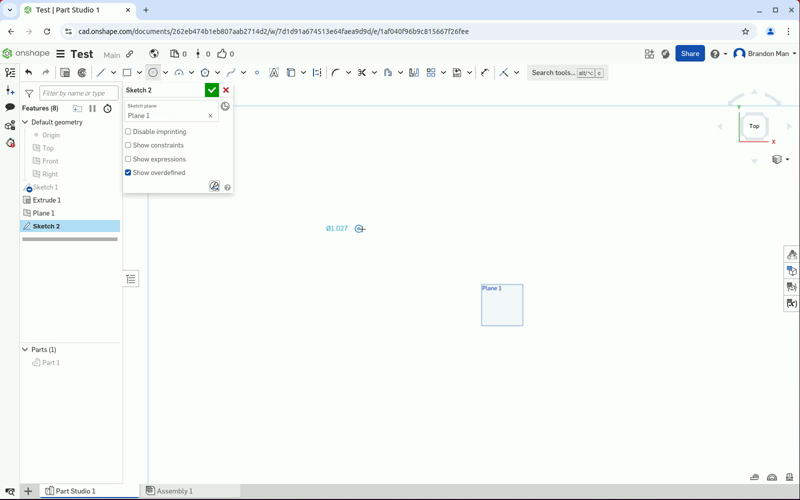
scroll(6)
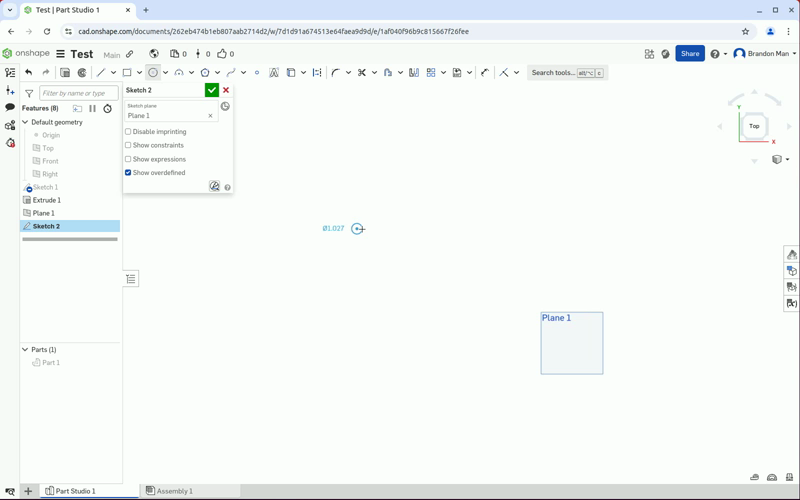
scroll(6)
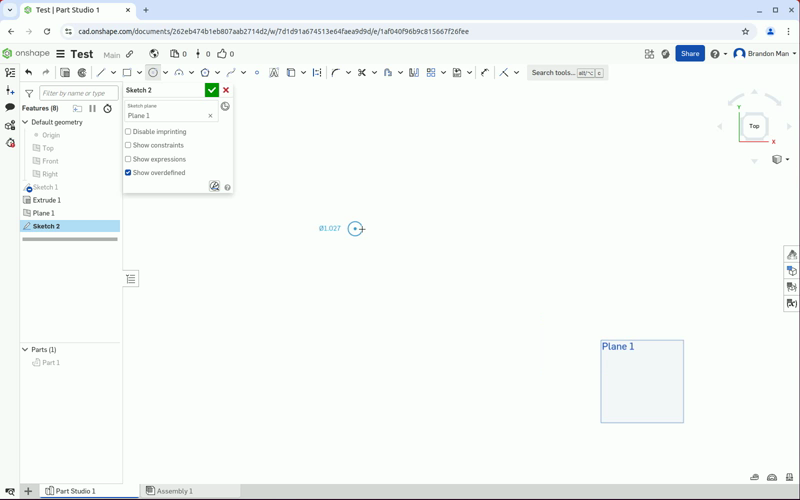
scroll(6)
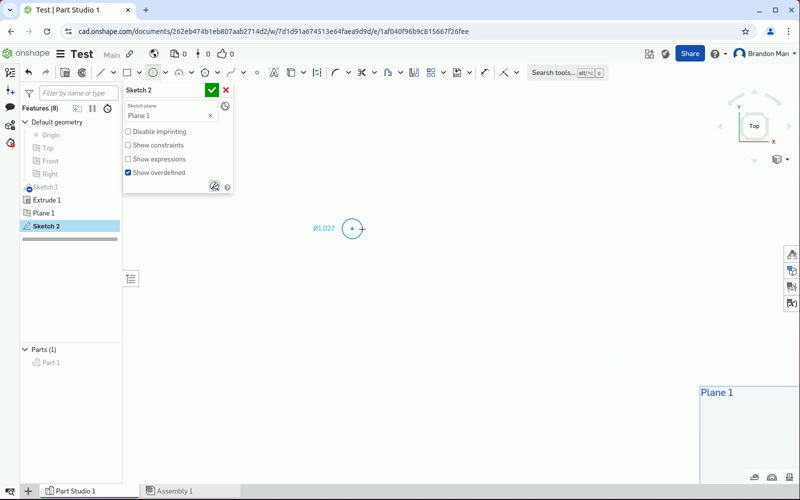
scroll(6)
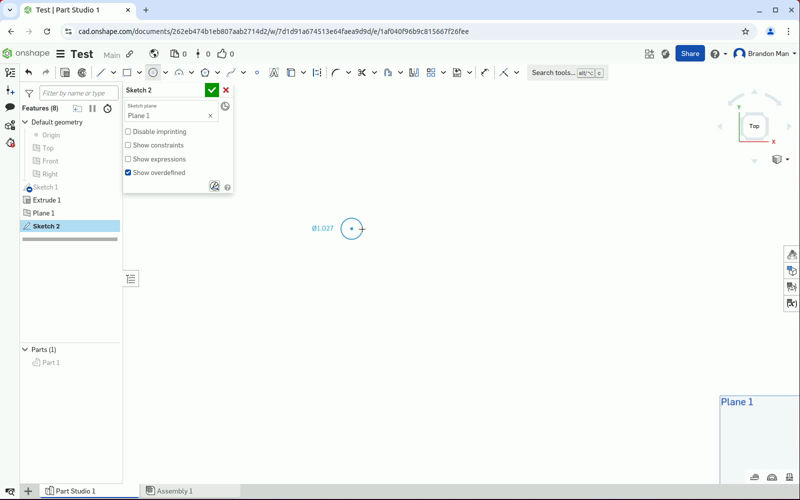
scroll(6)
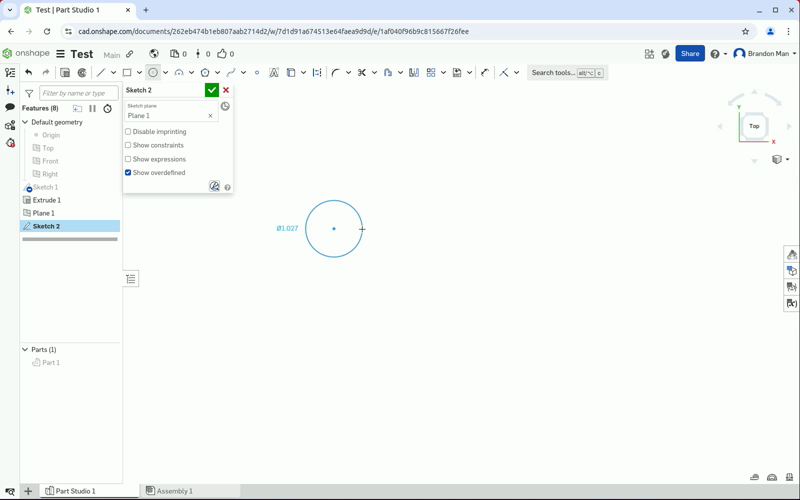
click(362, 228)
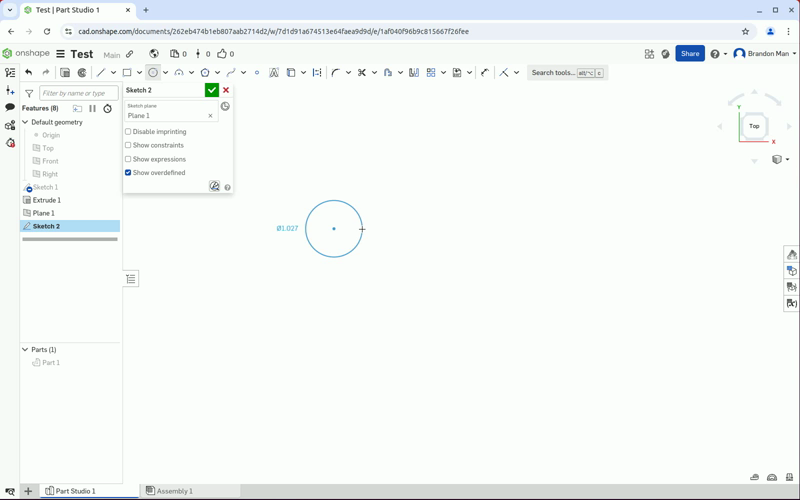
scroll(-6)
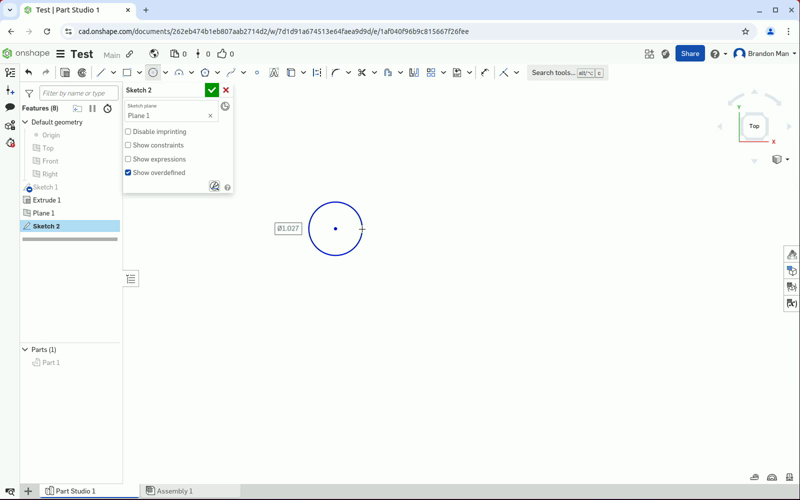
scroll(-6)
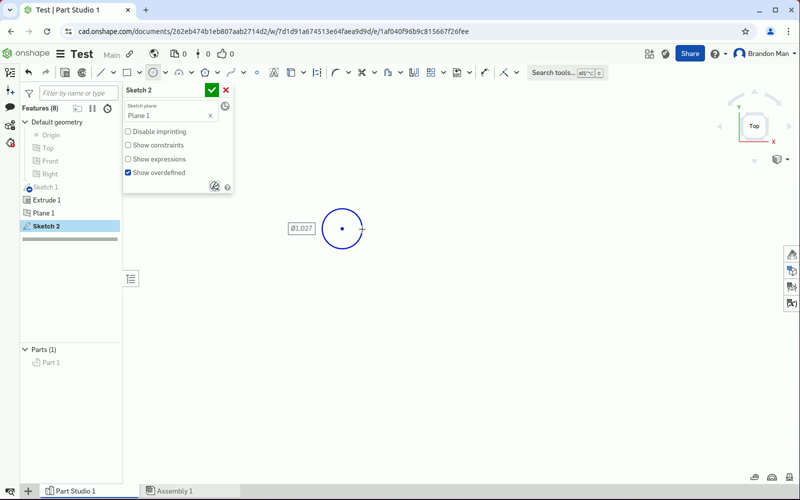
scroll(-6)
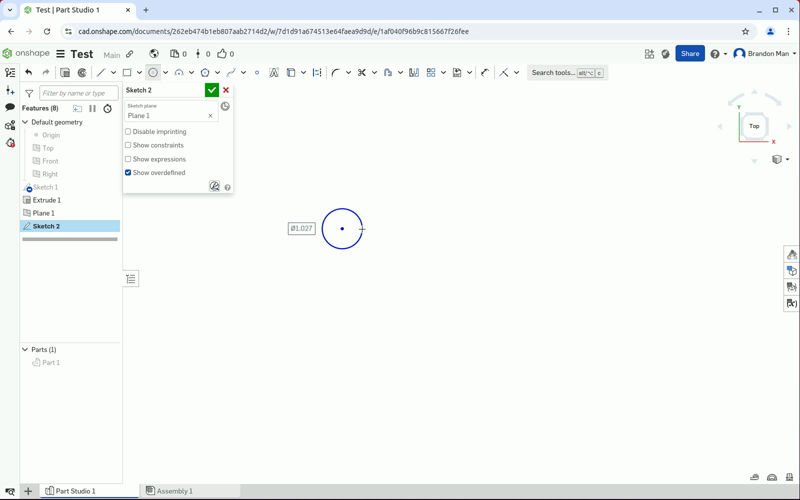
scroll(-6)
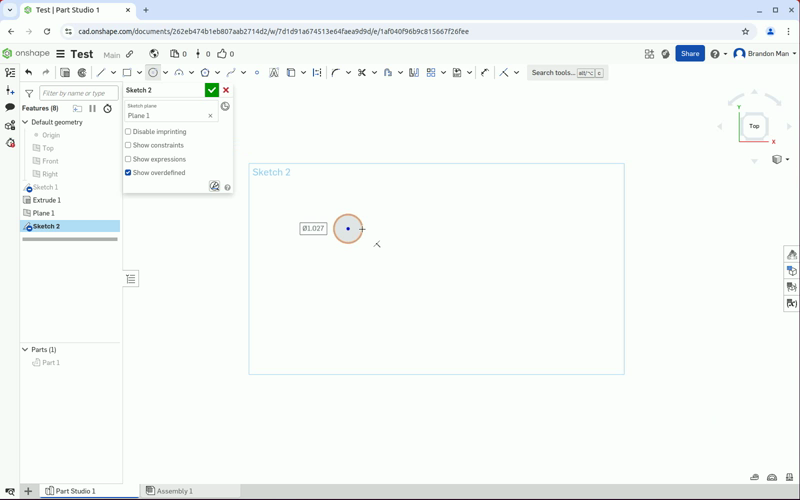
scroll(-6)
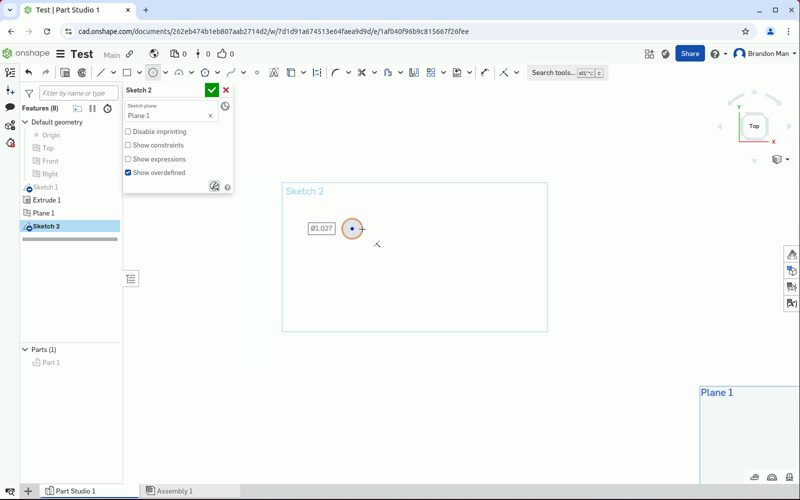
scroll(-6)
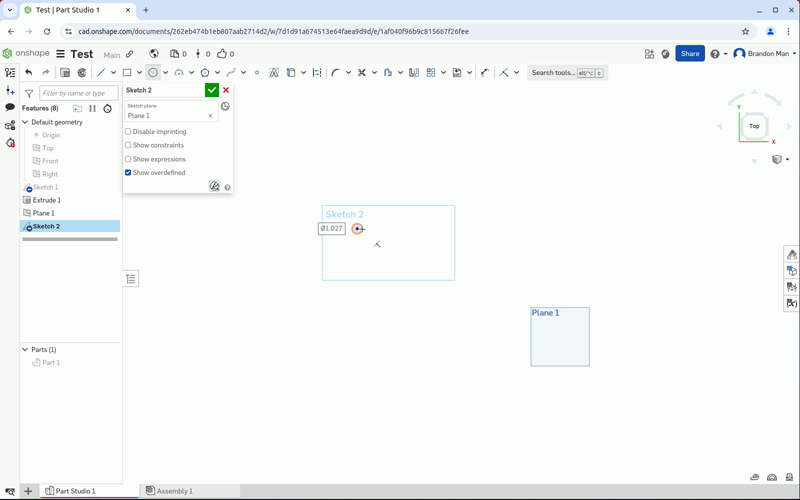
scroll(-6)
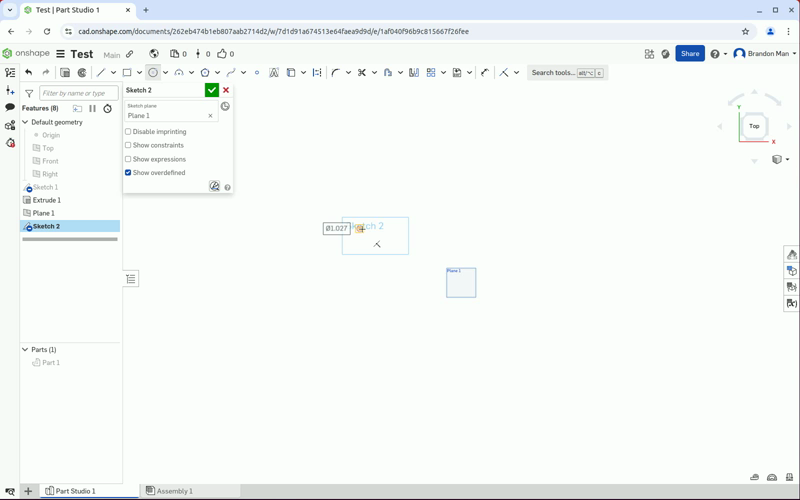
key(esc)
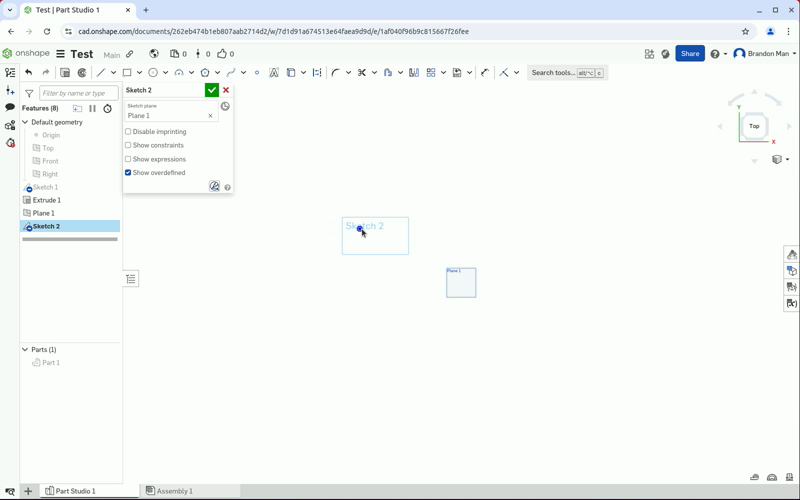
mouse_move(359, 229)
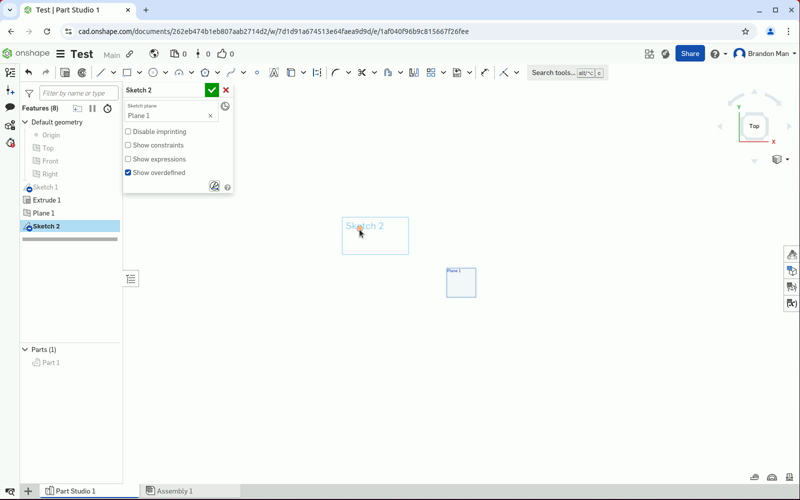
scroll(6)
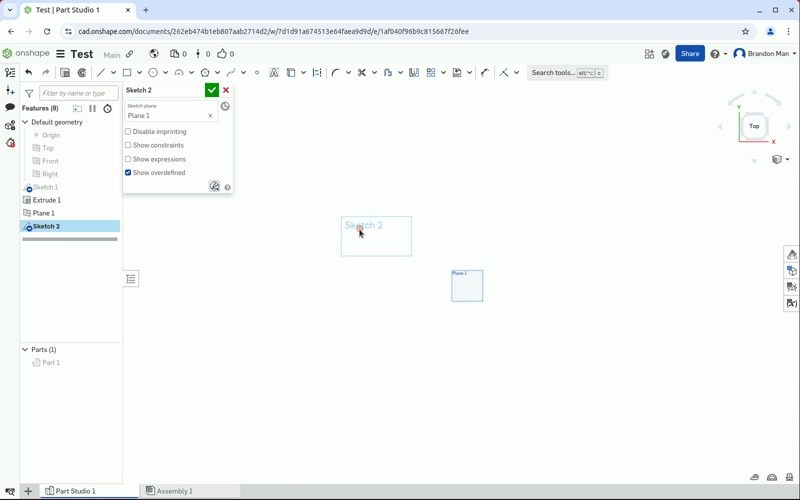
scroll(6)
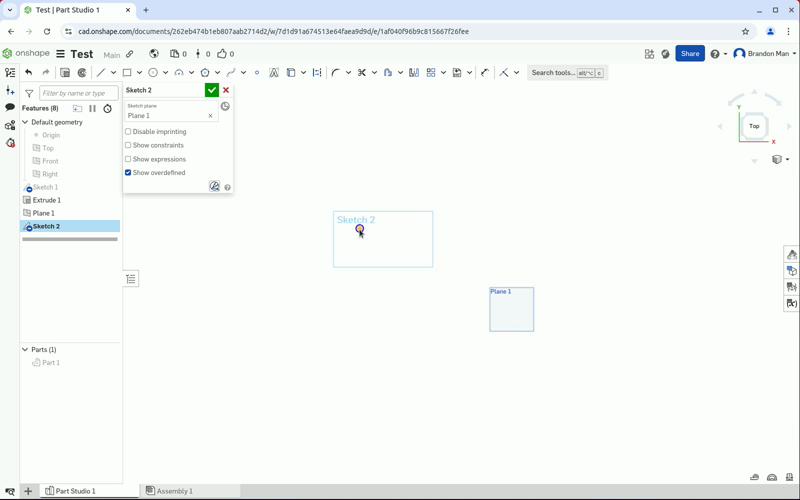
scroll(6)
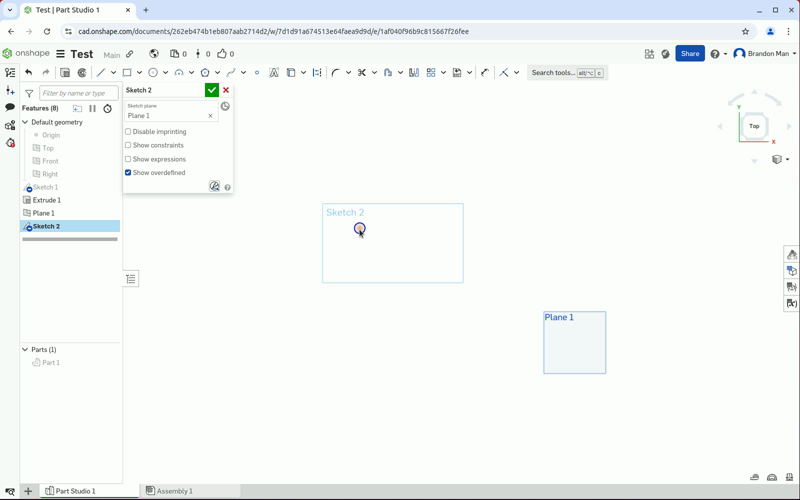
scroll(6)
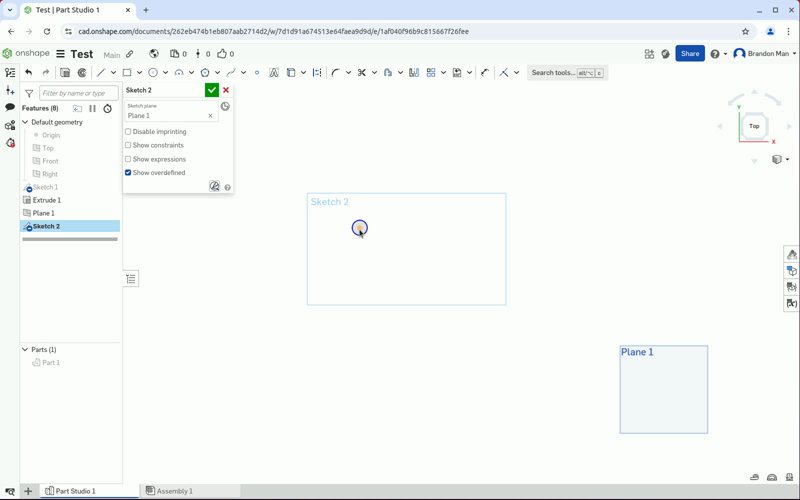
scroll(6)
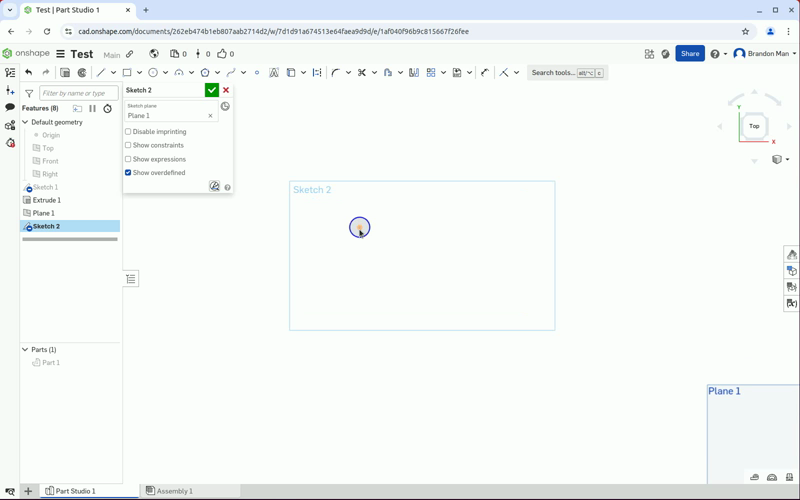
scroll(6)
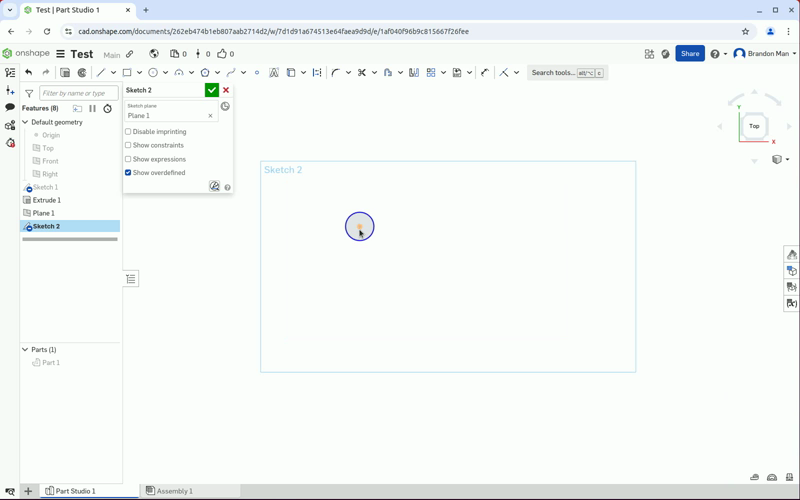
scroll(6)
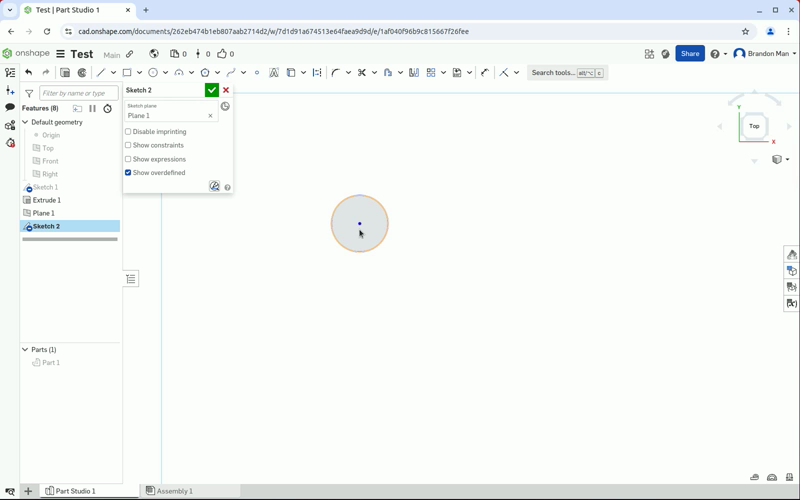
click(359, 229)
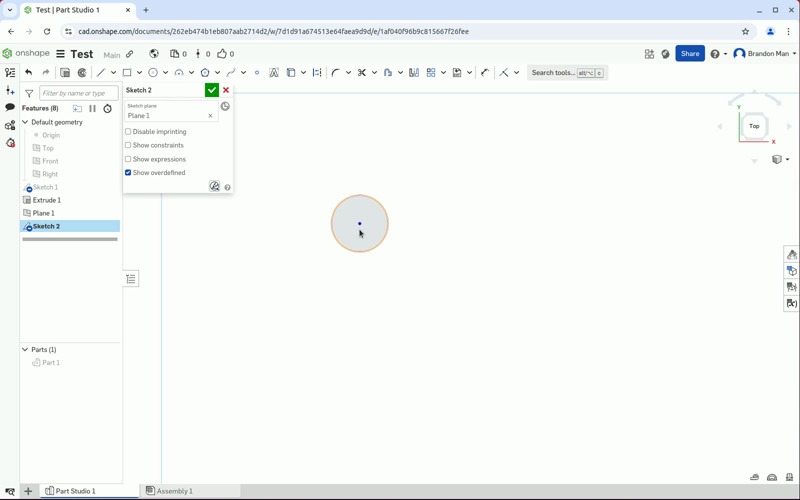
scroll(-6)
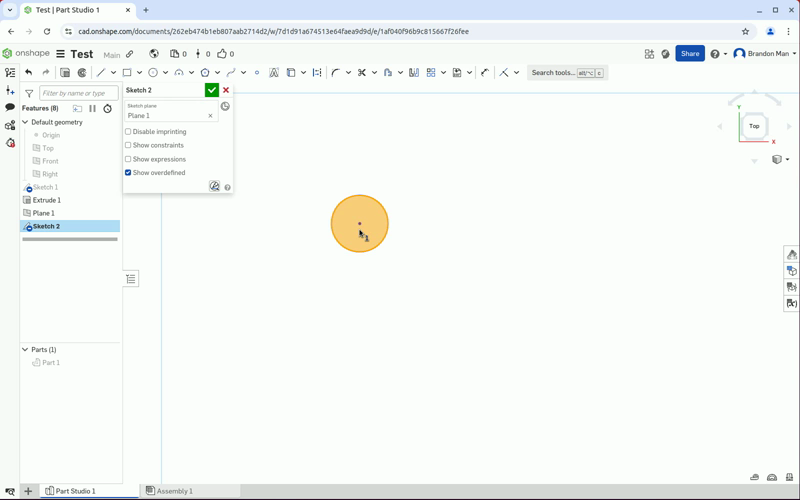
scroll(-6)
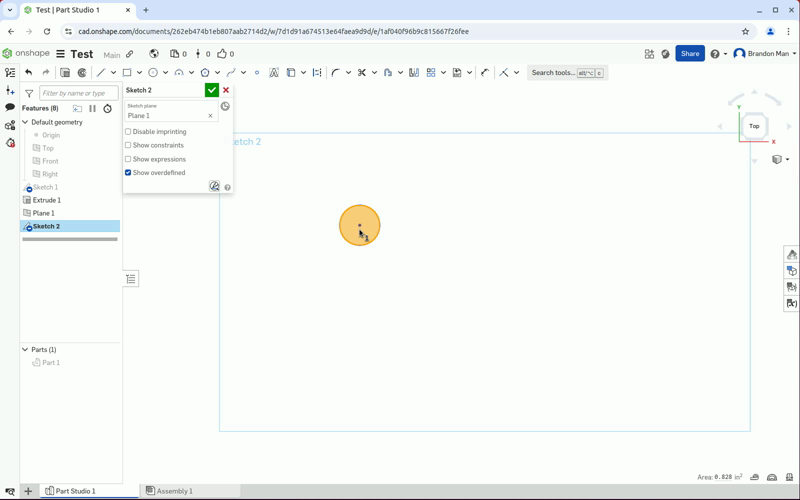
scroll(-6)
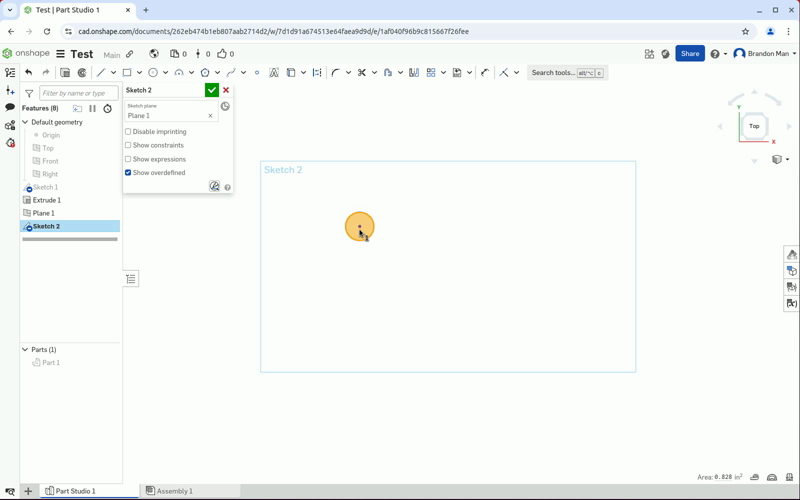
scroll(-6)
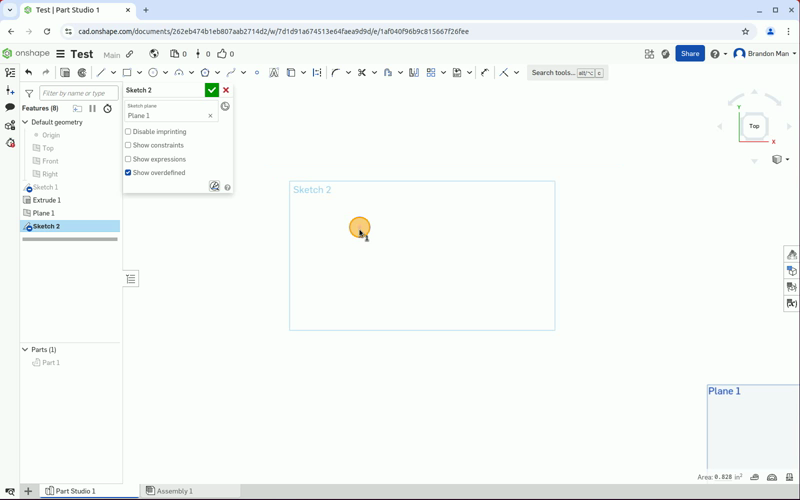
scroll(-6)
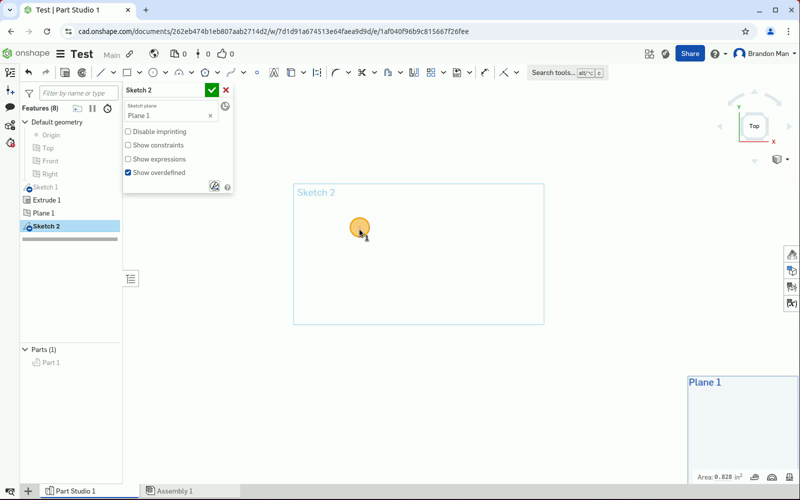
scroll(-6)
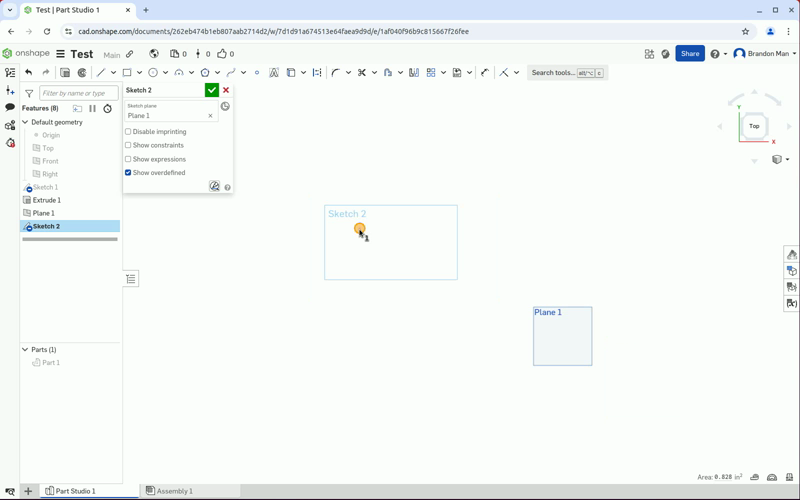
scroll(-6)
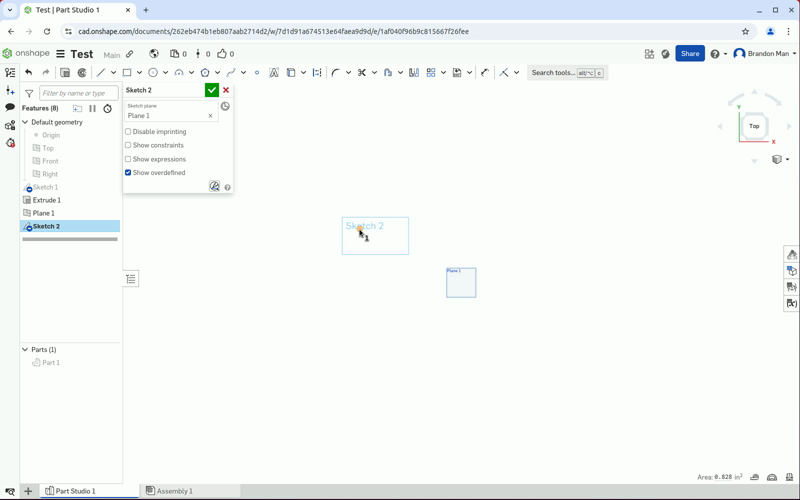
mouse_move(73, 352)
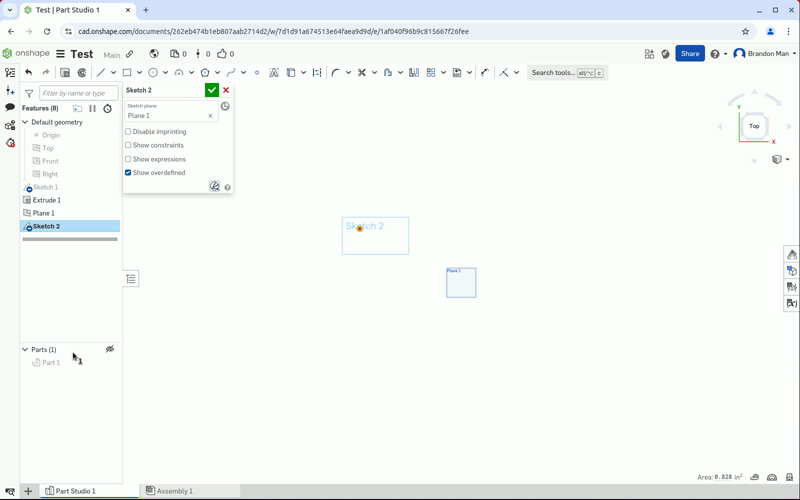
key(shift+y)
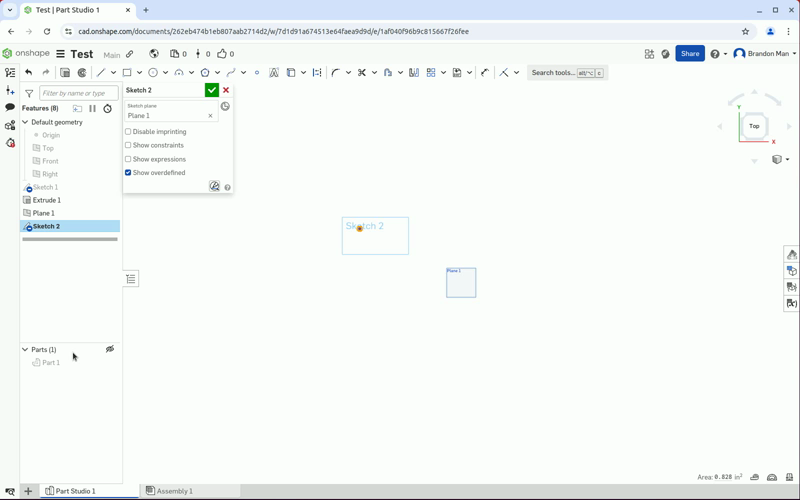
key(shift+e)
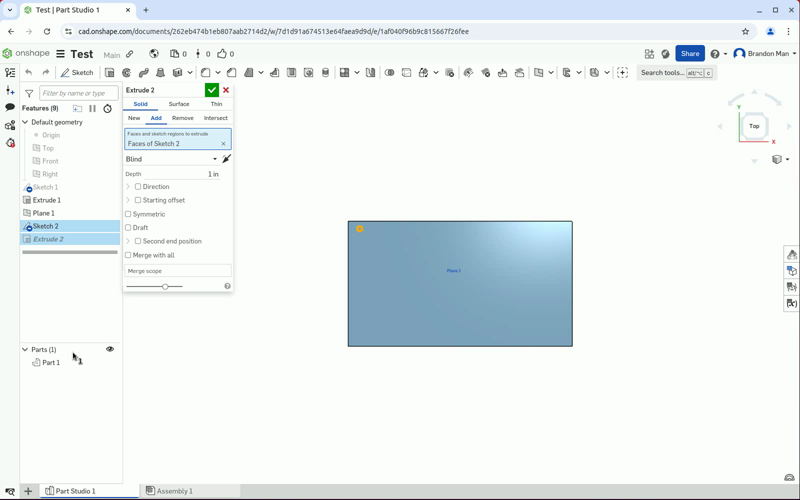
mouse_move(143, 106)
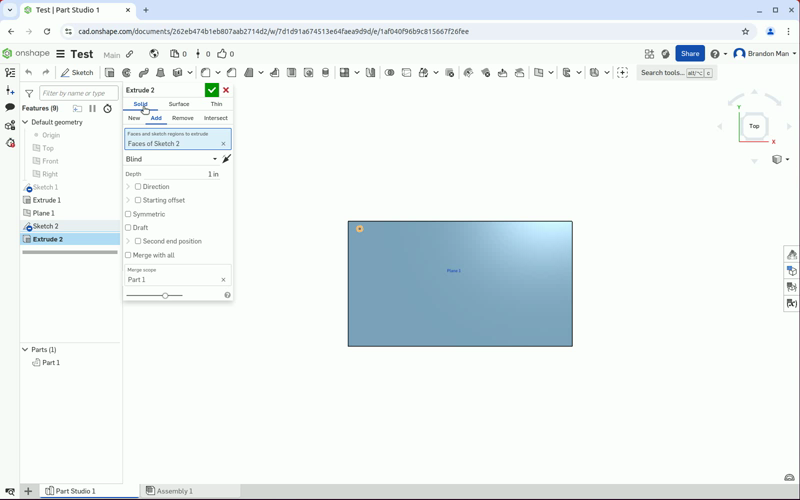
click(143, 106)
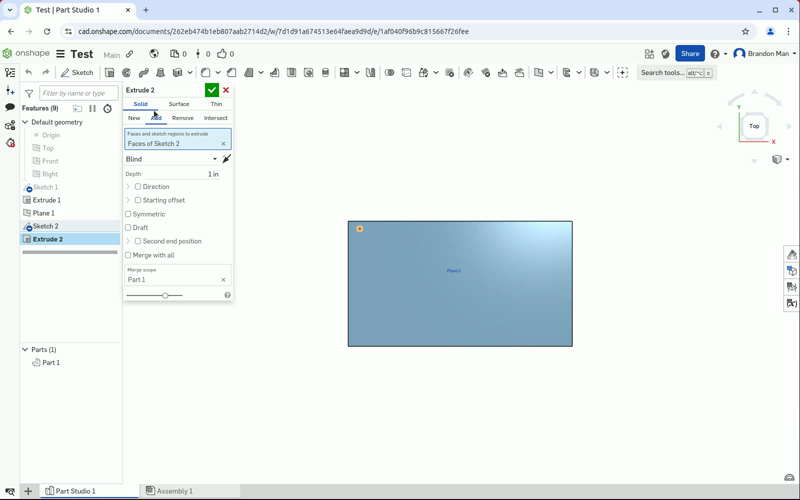
mouse_move(186, 120)
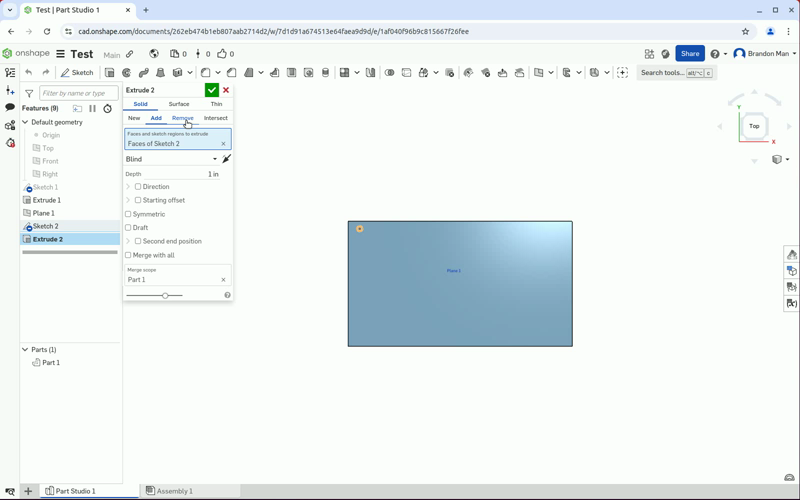
click(186, 120)
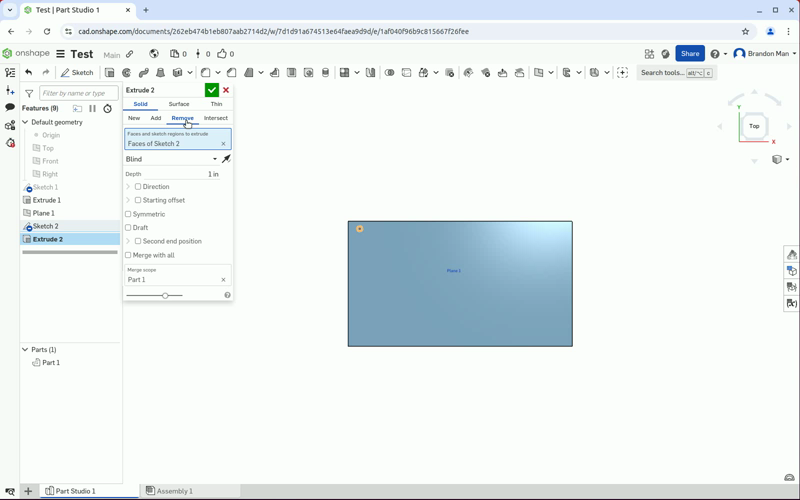
key(tab, 4)
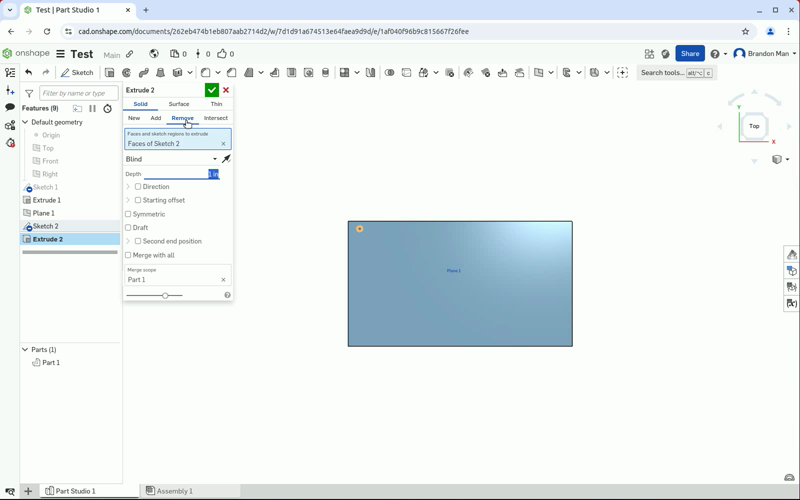
text(5.296)
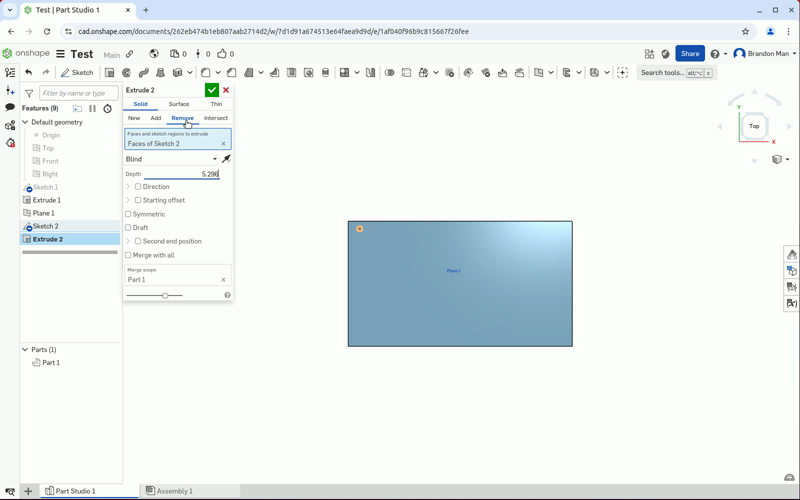
key(tab, 6)
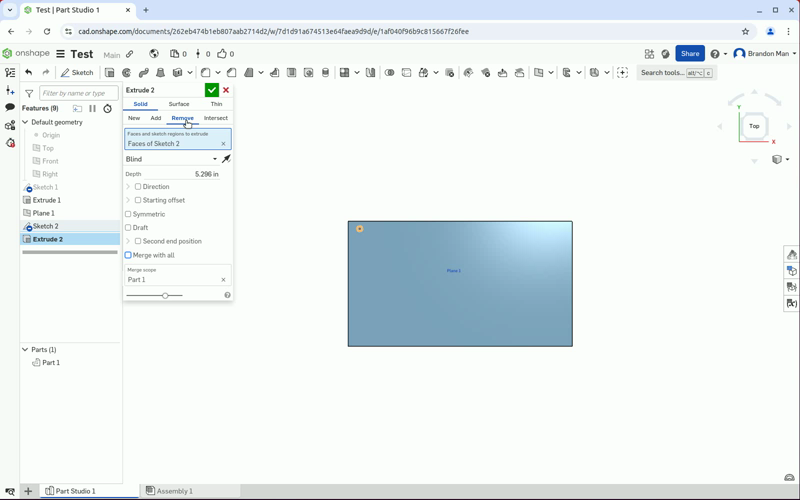
key(space)
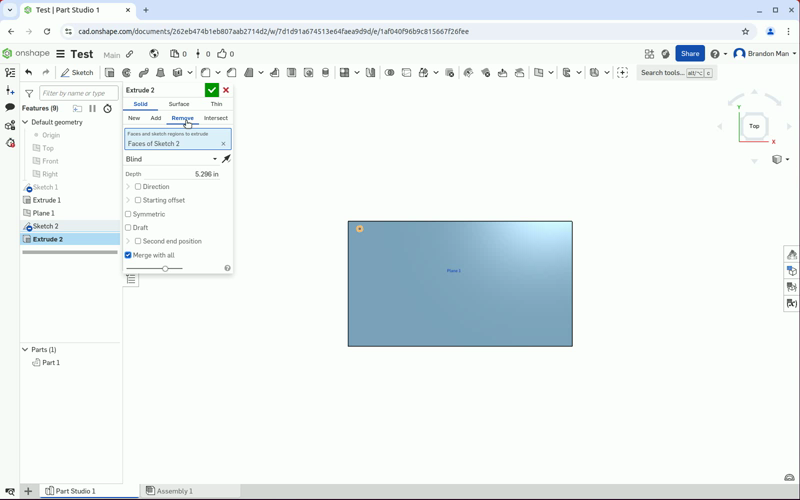
key(enter)
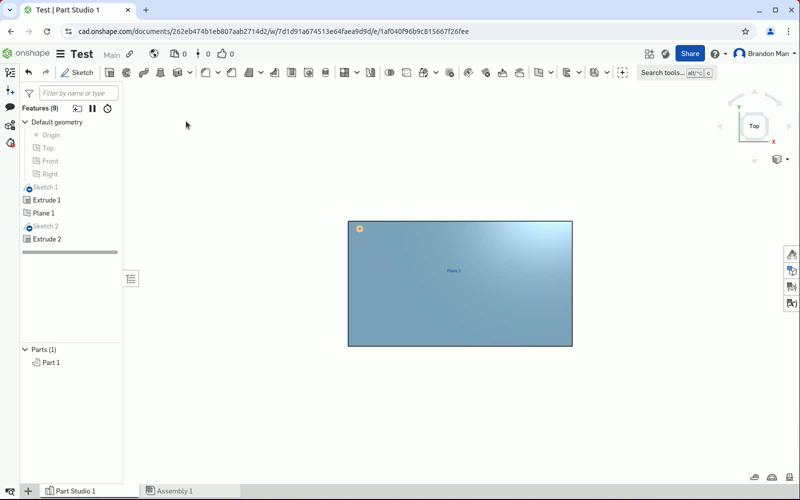
key(shift+h)
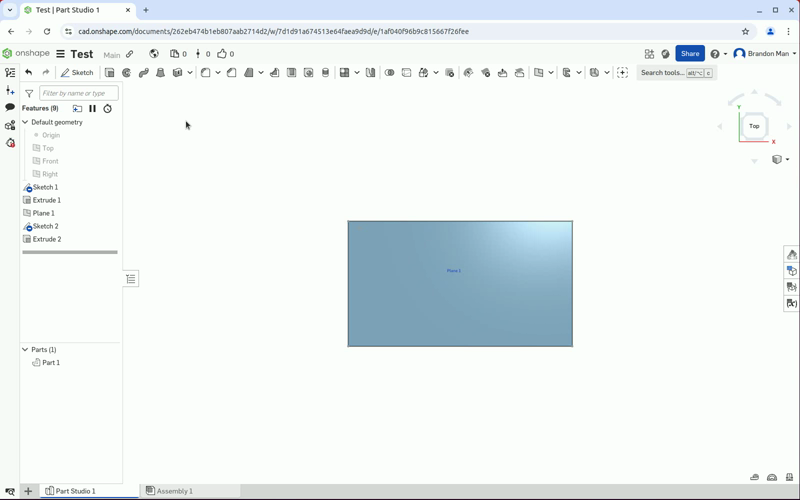
key(shift+h)
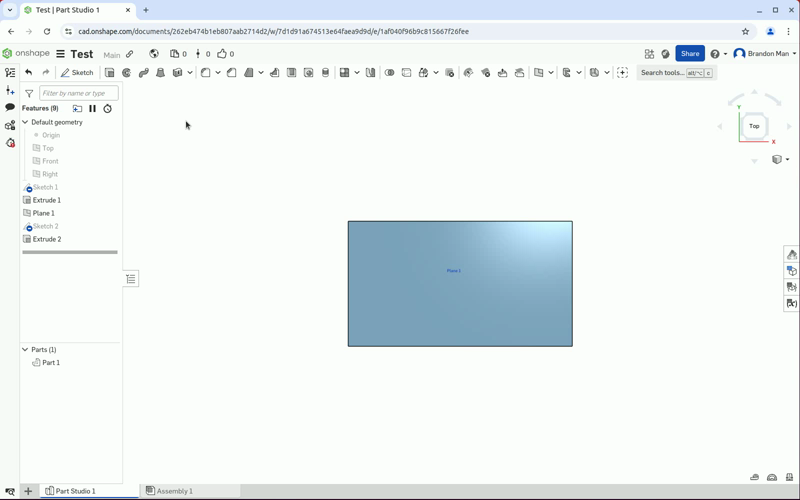
mouse_move(73, 189)
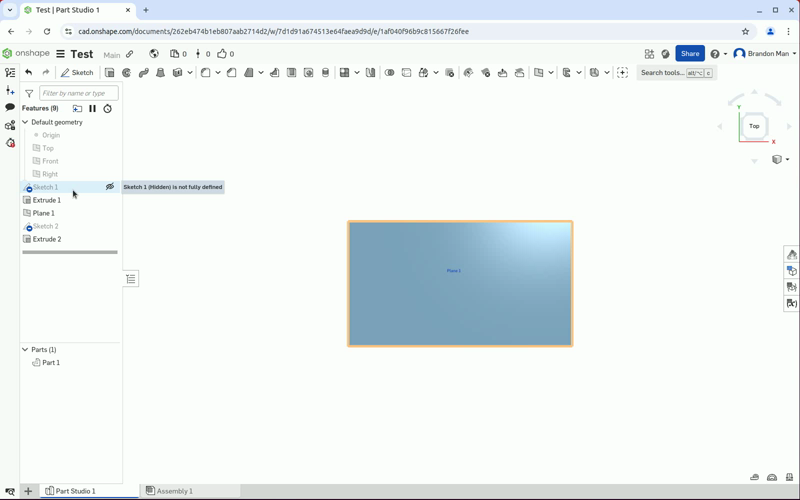
click(73, 189)
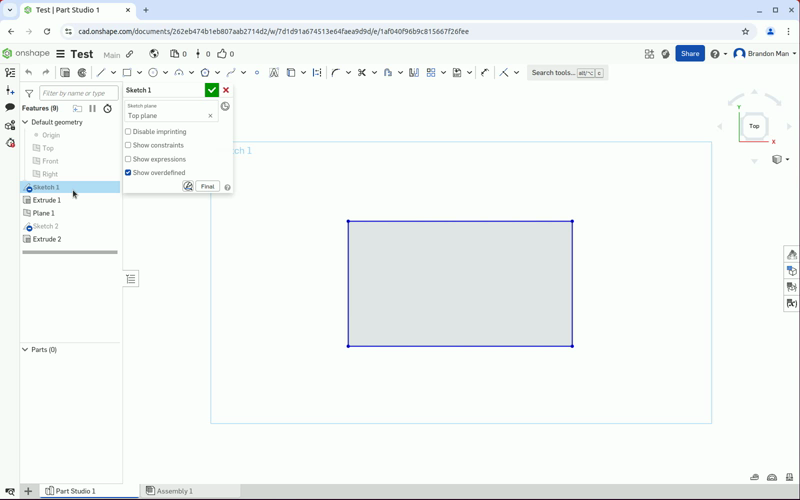
mouse_move(229, 92)
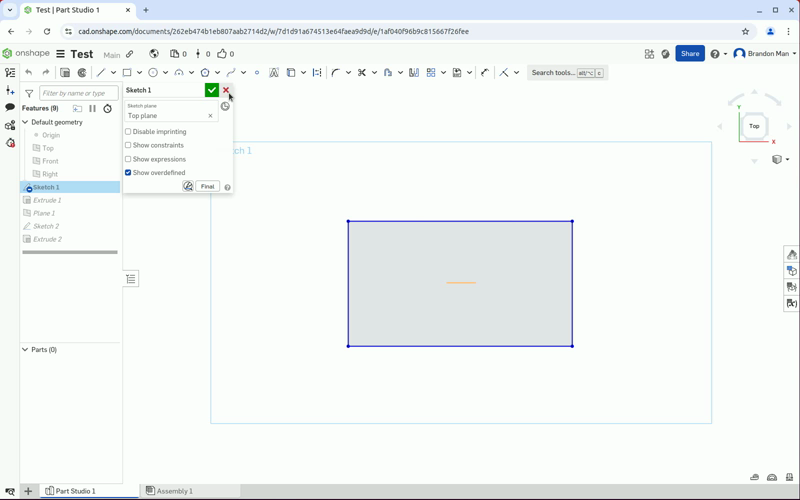
click(229, 92)
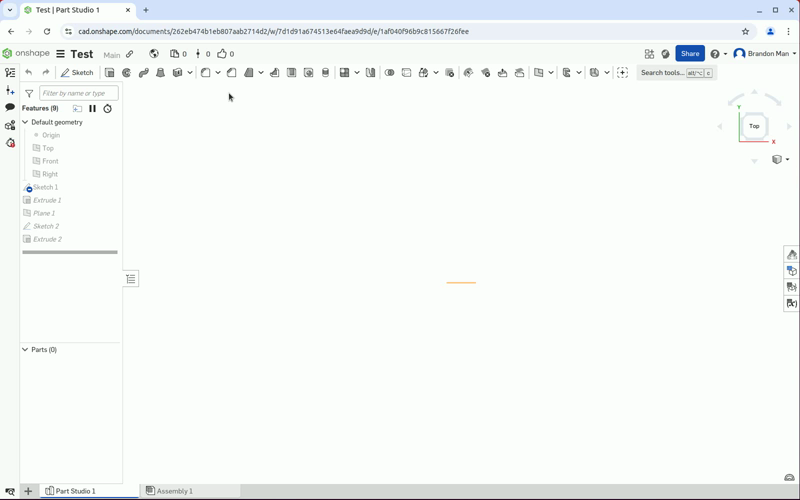
key(shift+s)
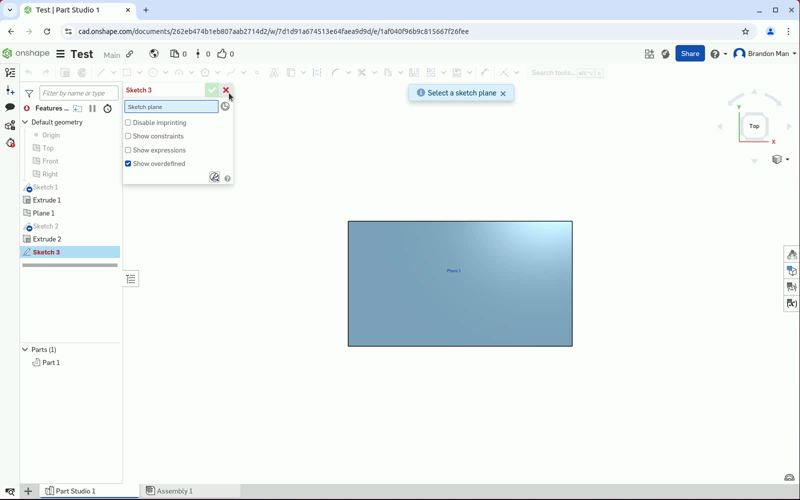
mouse_move(73, 215)
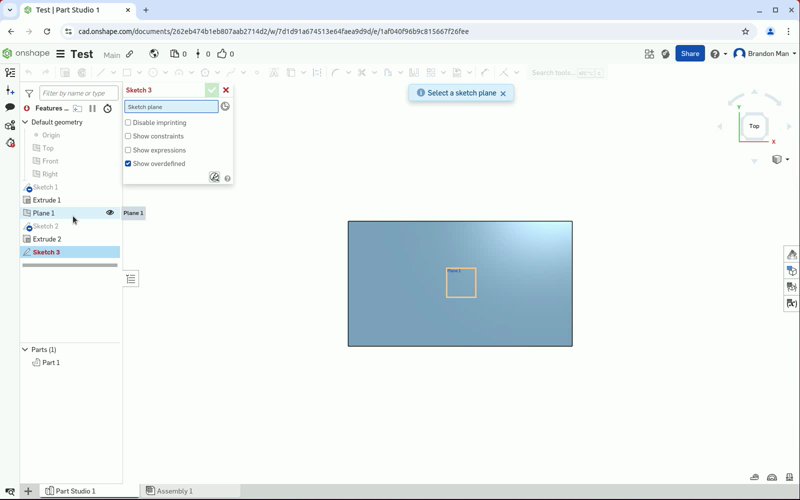
click(73, 215)
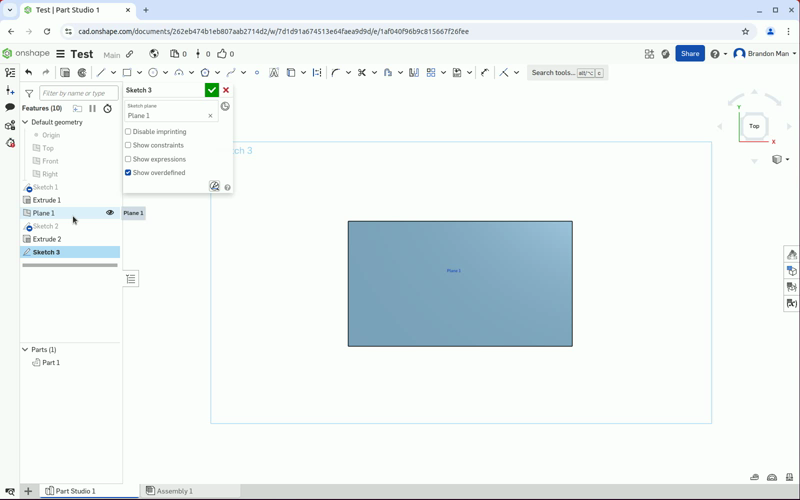
mouse_move(73, 352)
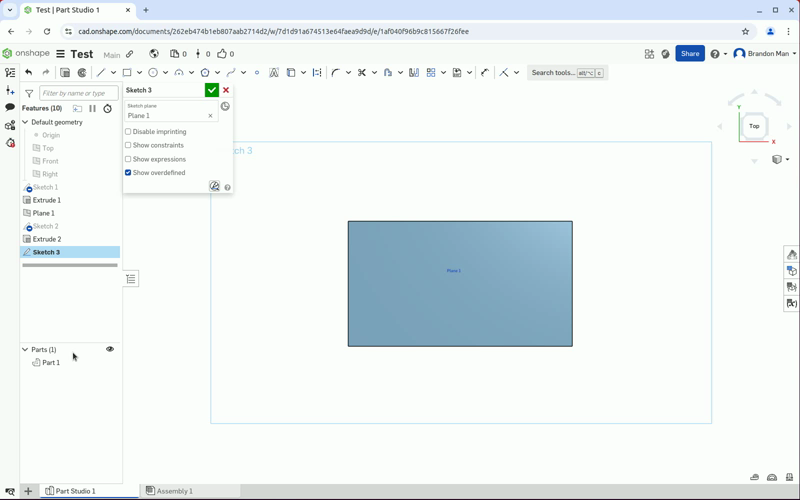
key(y)
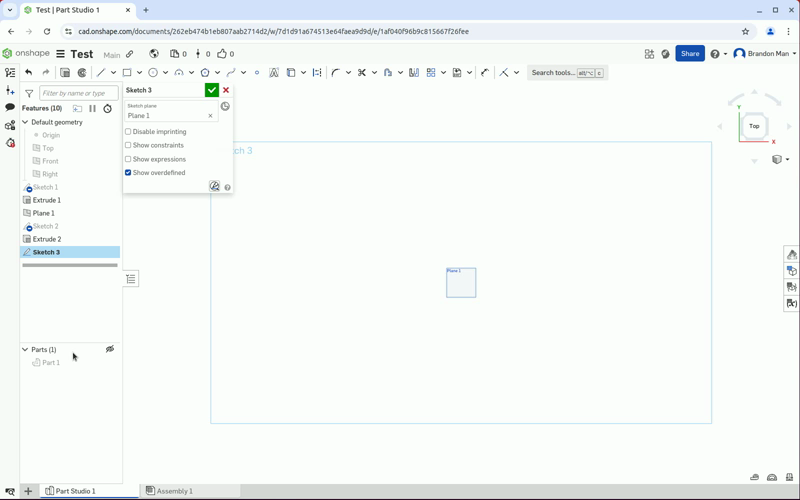
key(c)
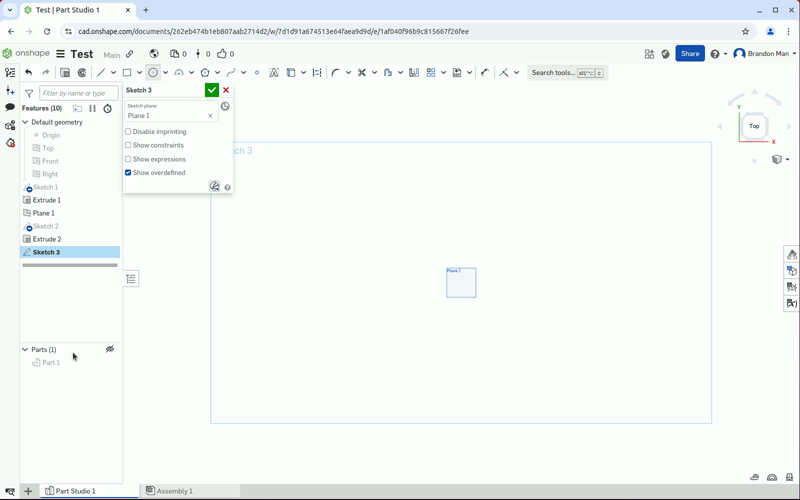
key_down(shift)
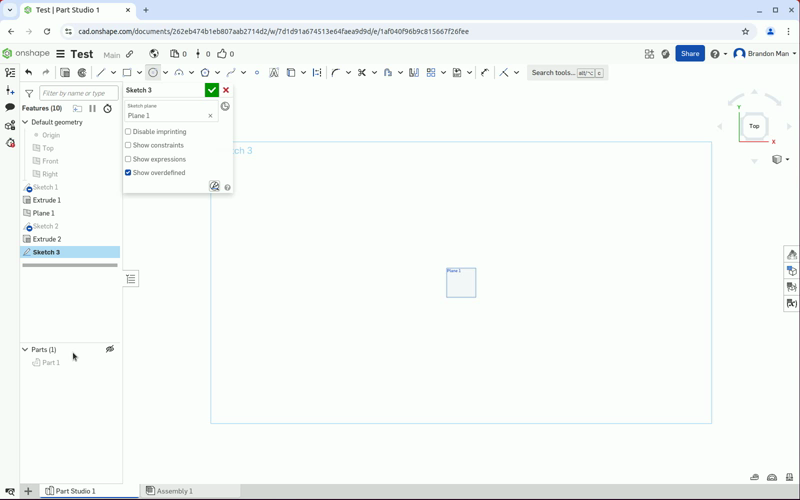
mouse_move(399, 228)
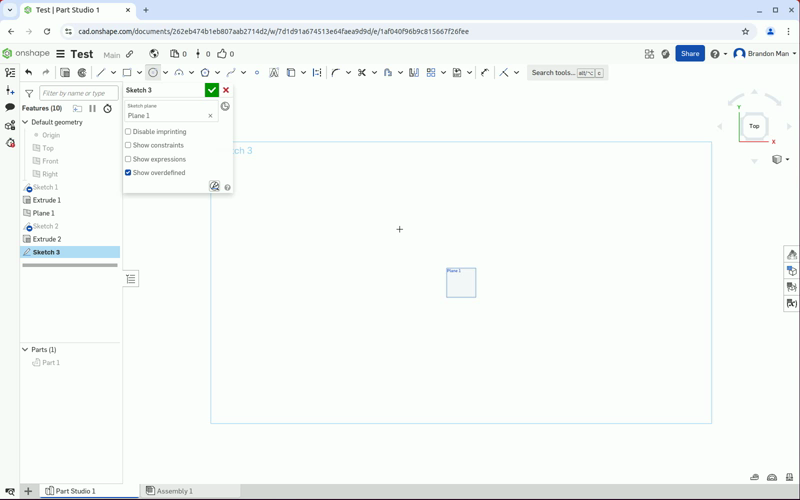
click(399, 228)
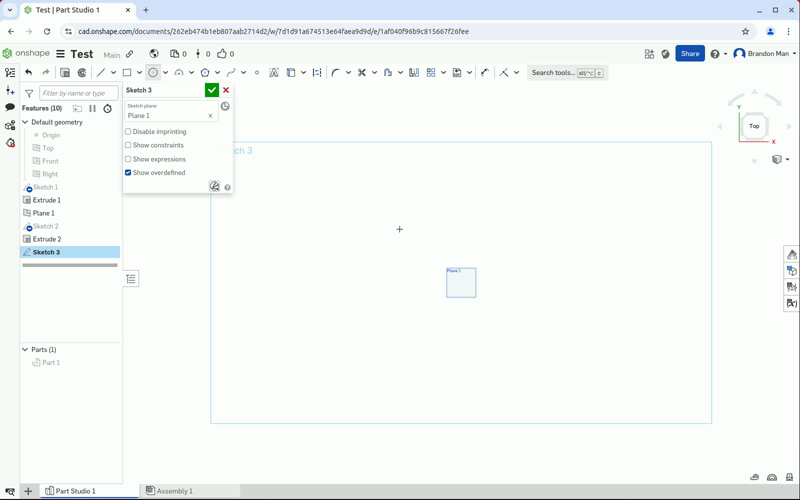
key_up(shift)
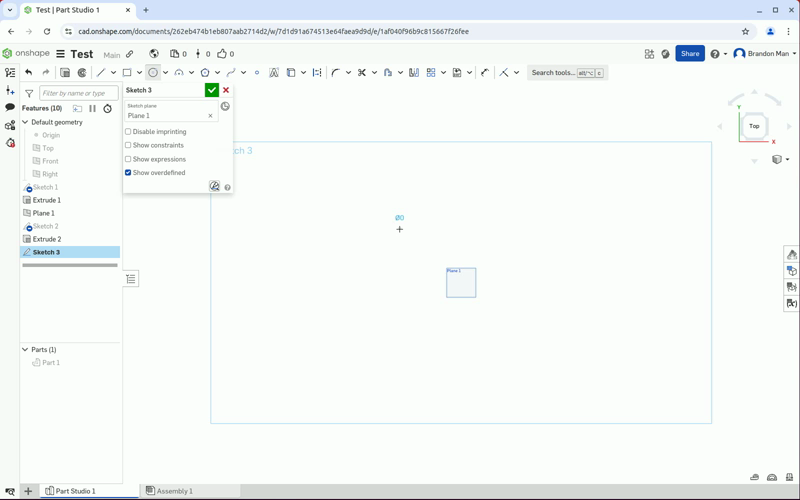
mouse_move(402, 228)
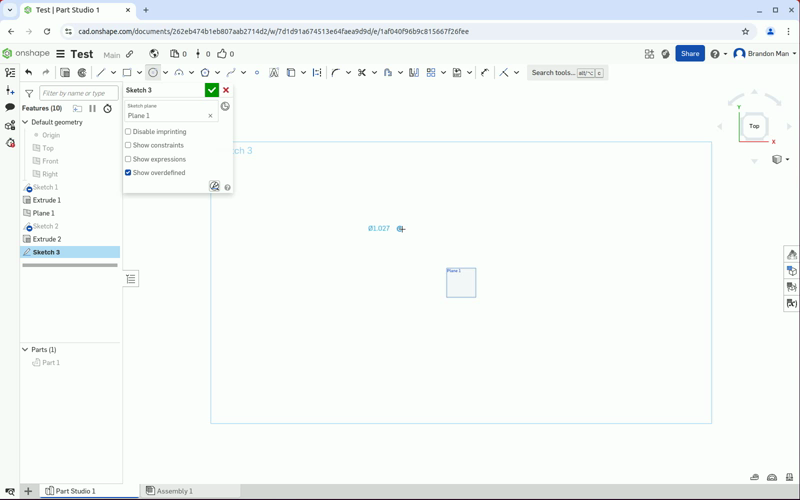
scroll(6)
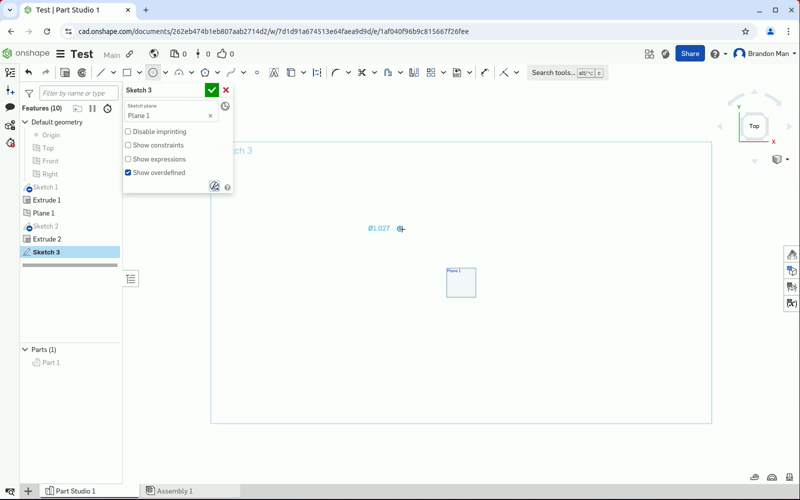
scroll(6)
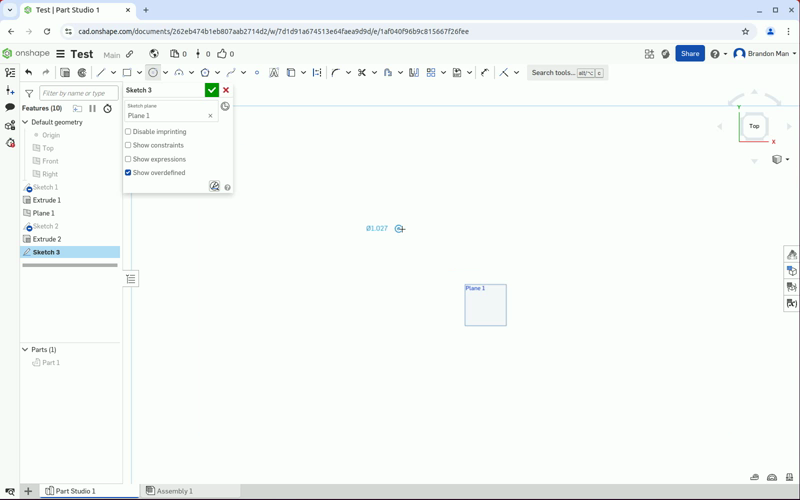
scroll(6)
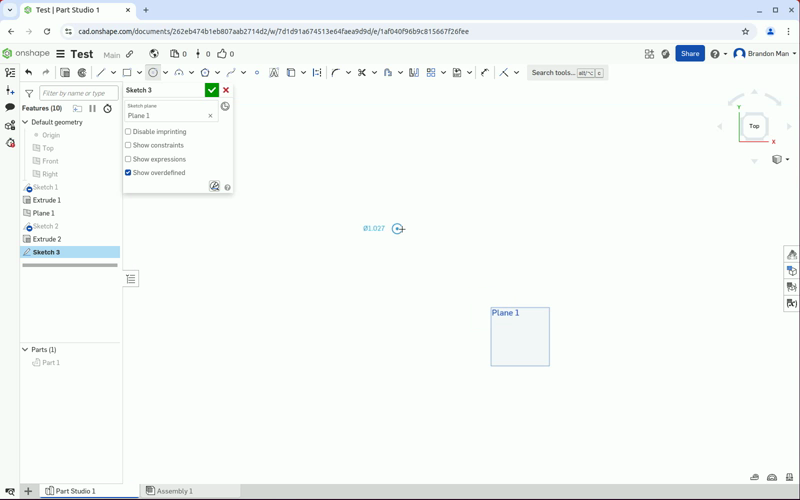
scroll(6)
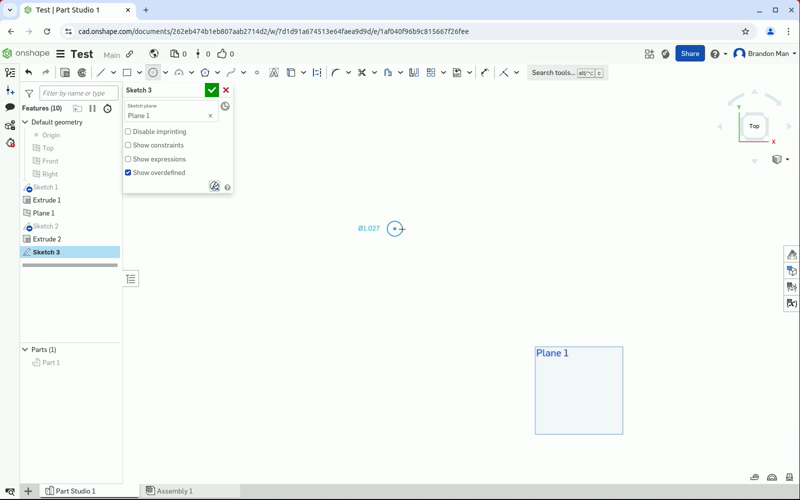
scroll(6)
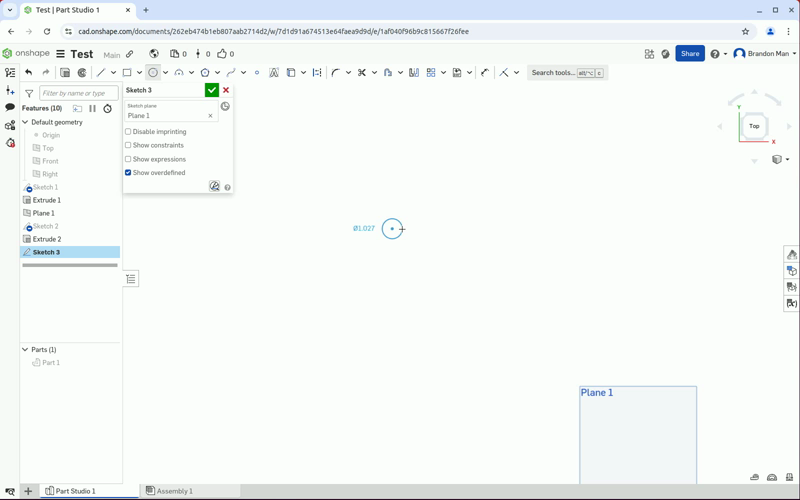
scroll(6)
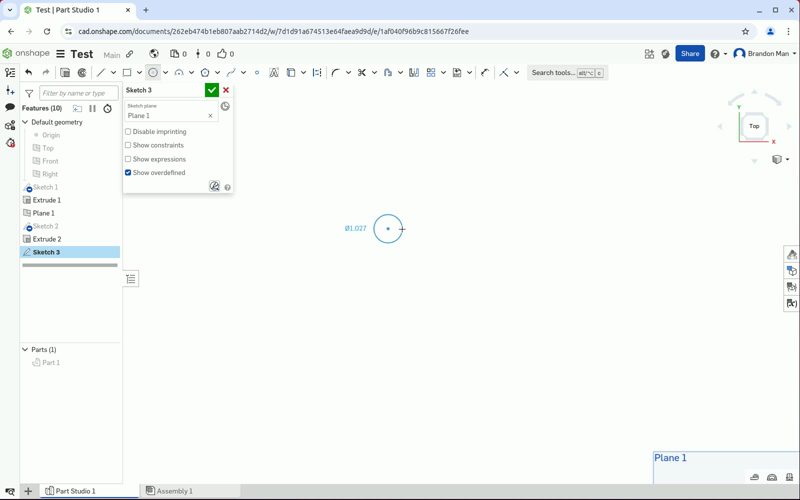
scroll(6)
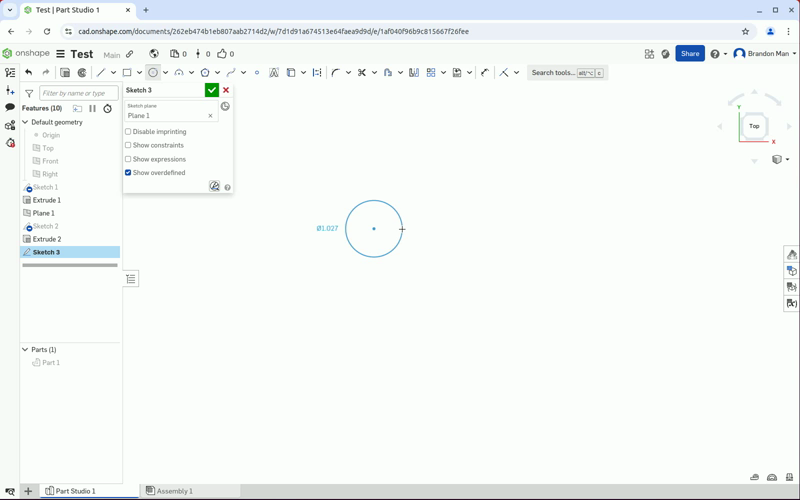
click(402, 228)
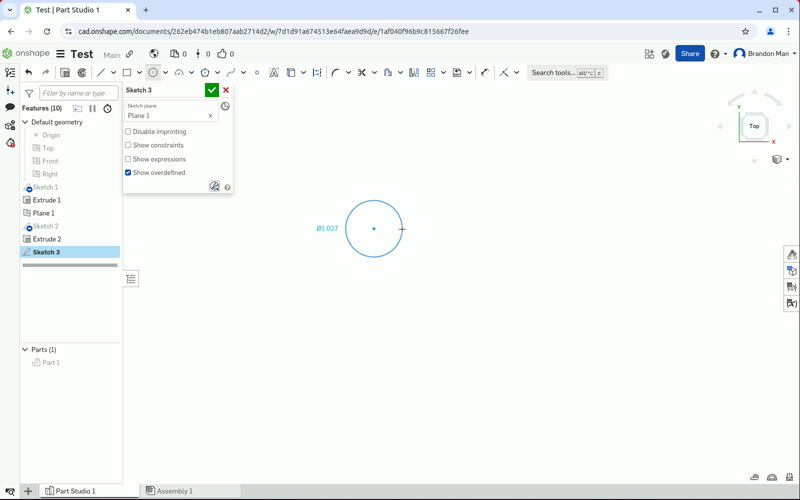
scroll(-6)
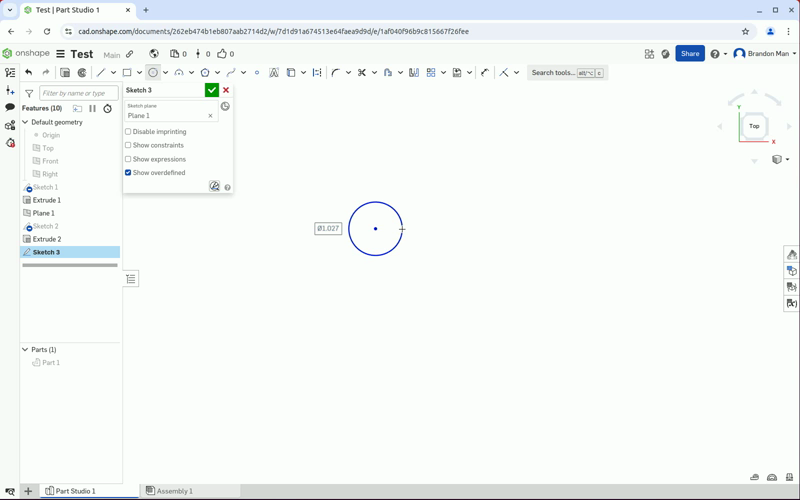
scroll(-6)
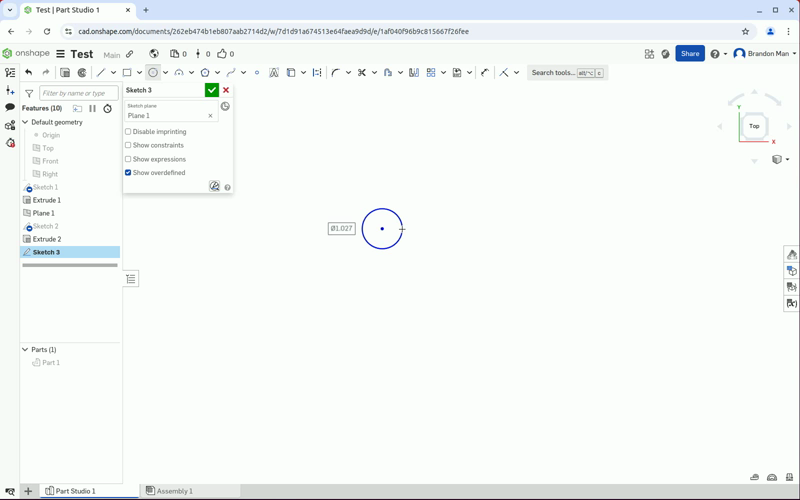
scroll(-6)
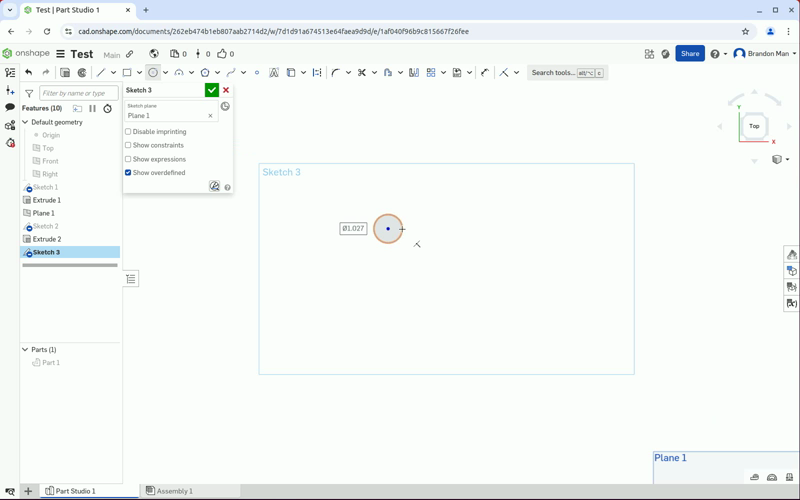
scroll(-6)
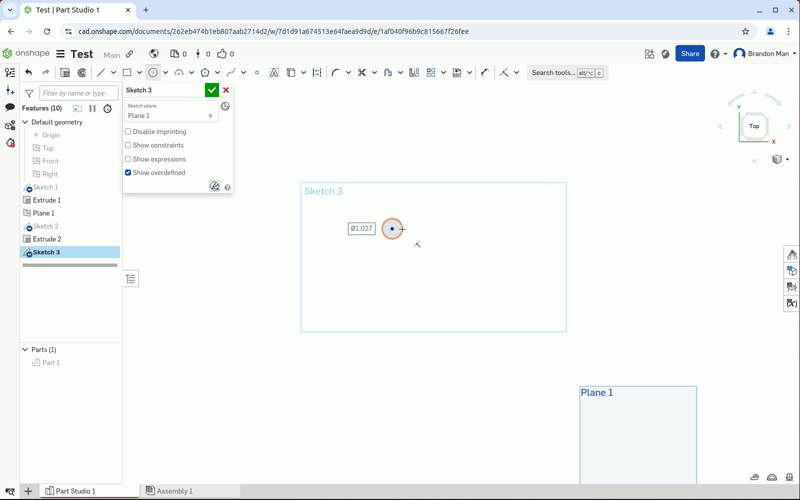
scroll(-6)
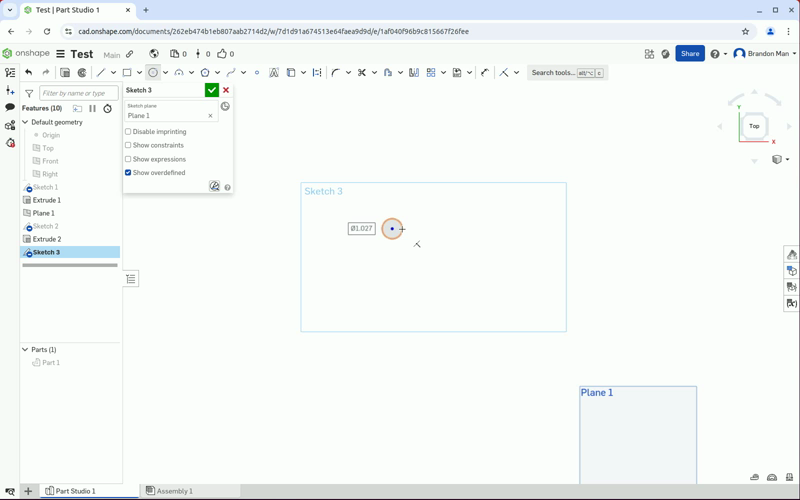
scroll(-6)
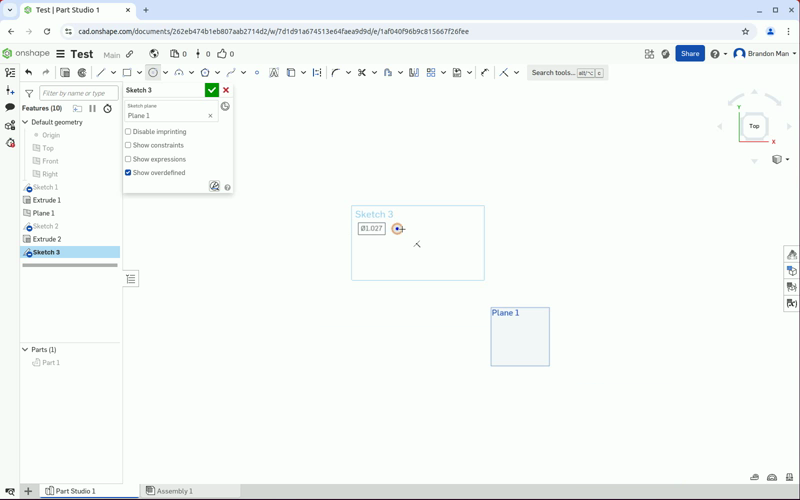
scroll(-6)
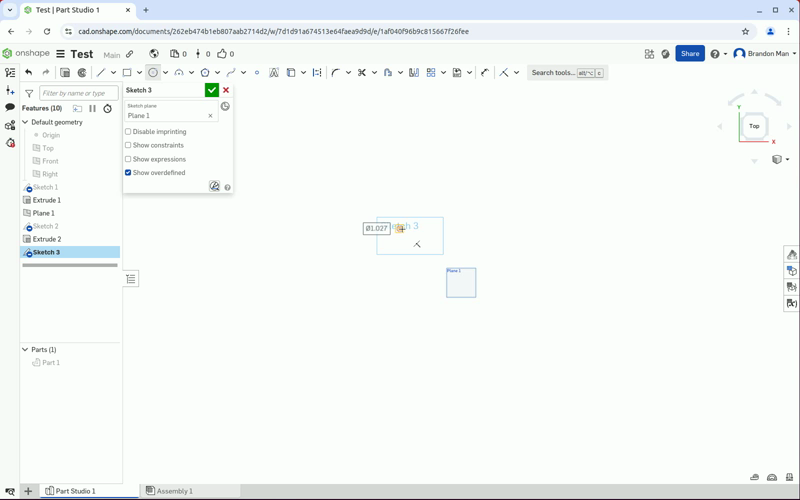
key(esc)
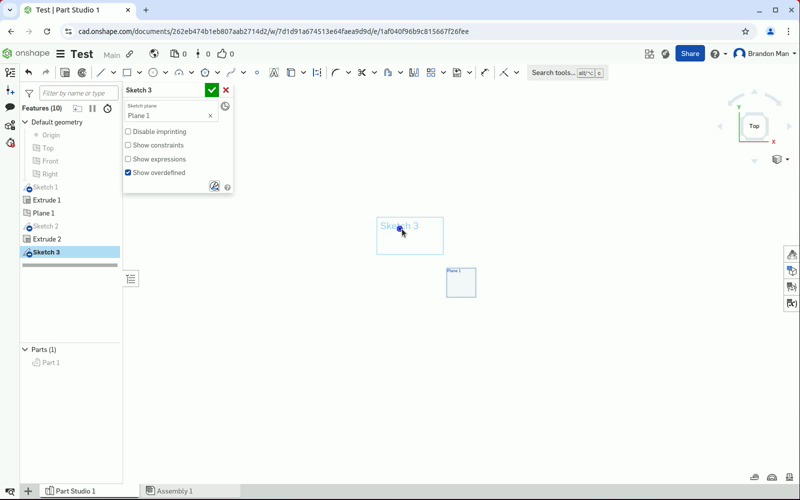
mouse_move(400, 230)
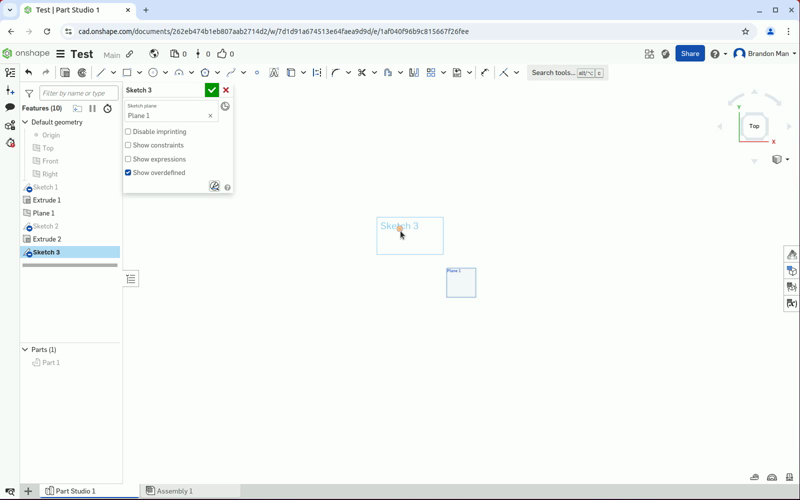
scroll(6)
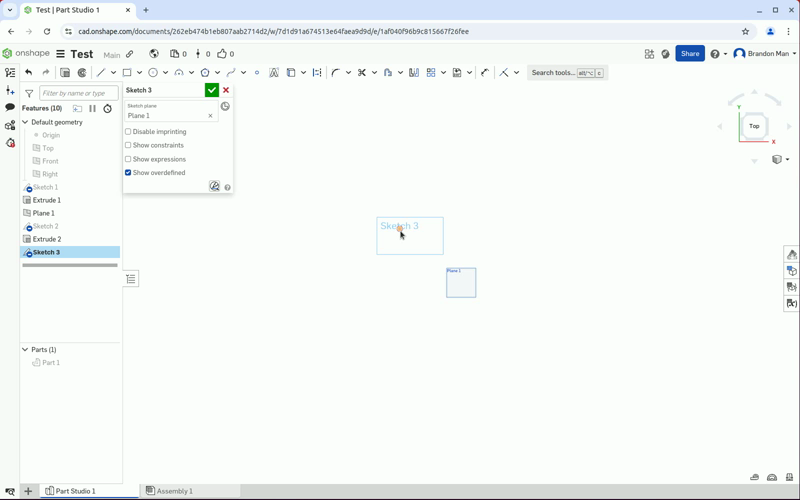
scroll(6)
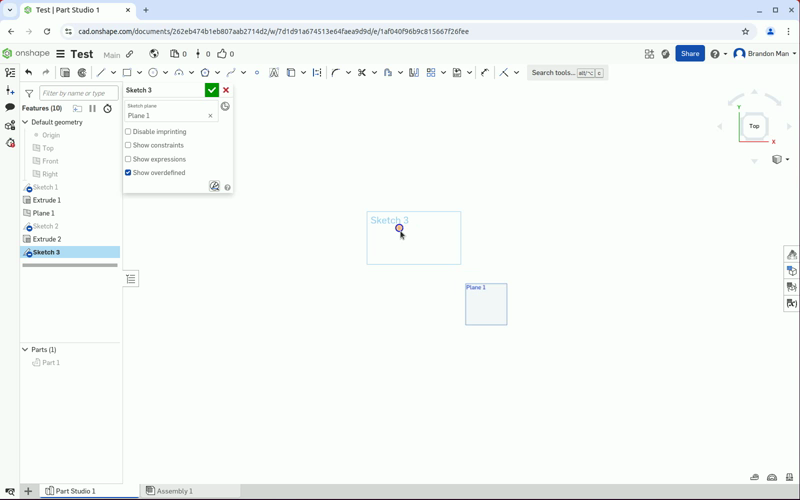
scroll(6)
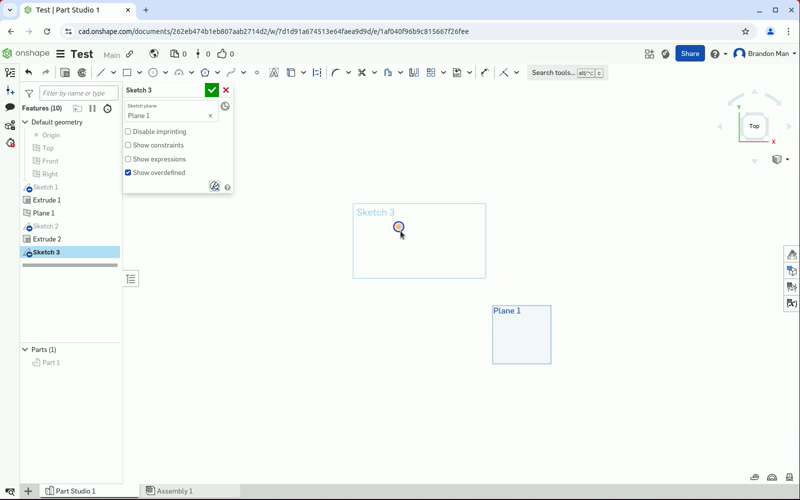
scroll(6)
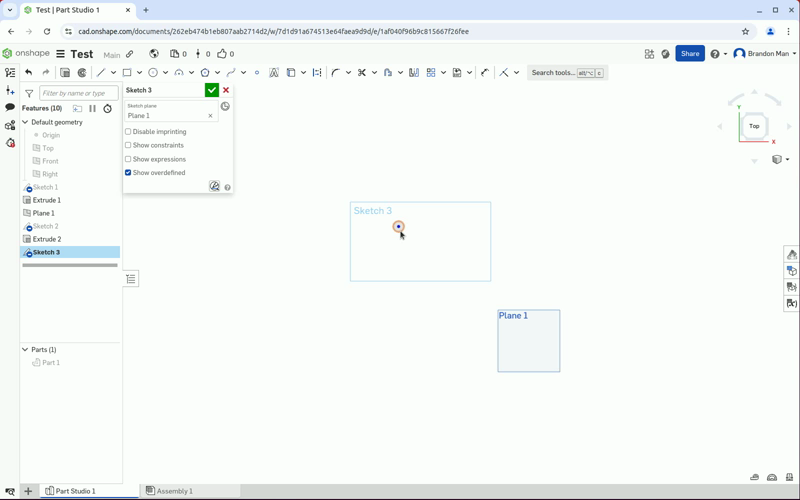
scroll(6)
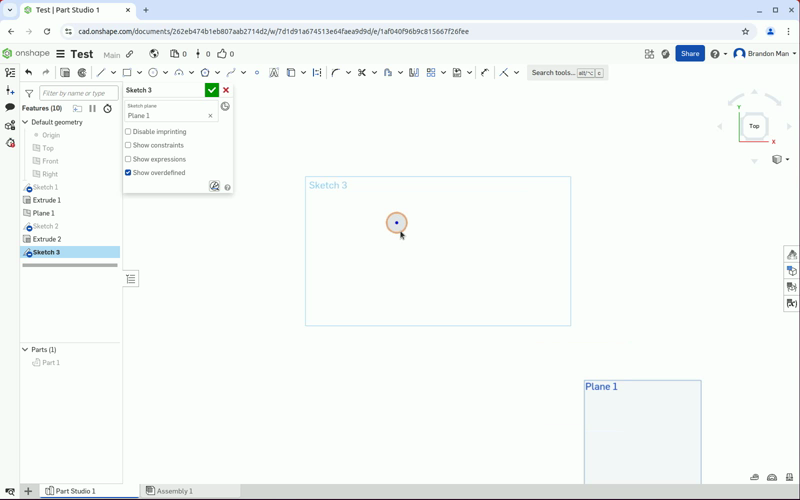
scroll(6)
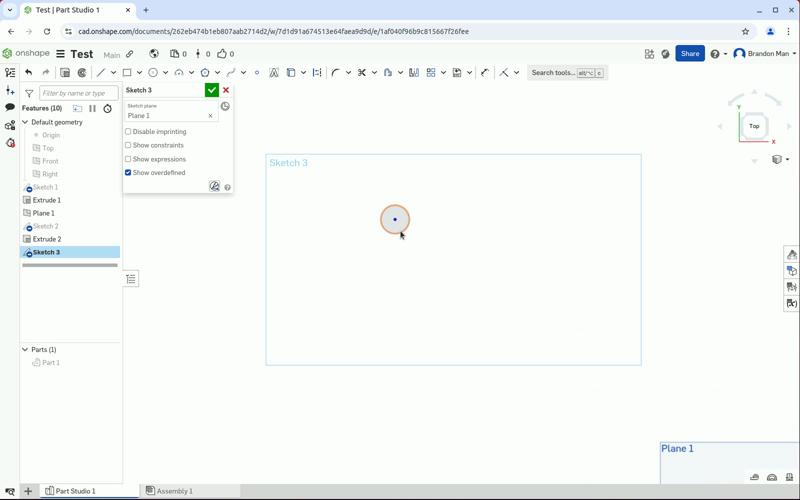
scroll(6)
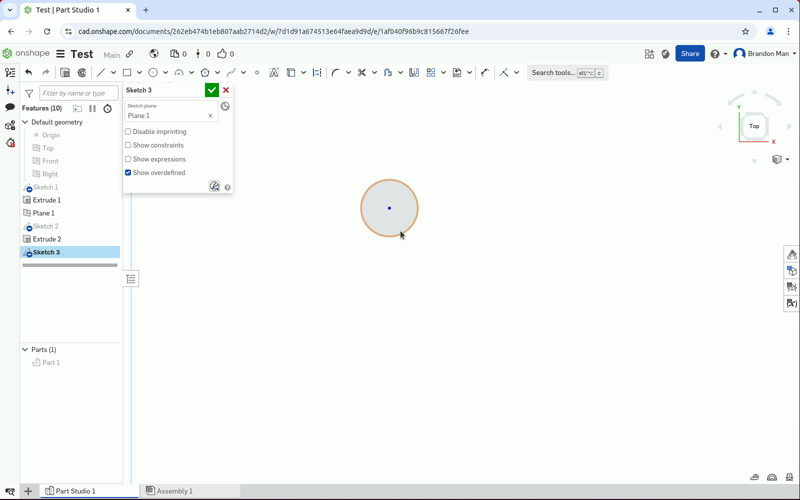
click(400, 230)
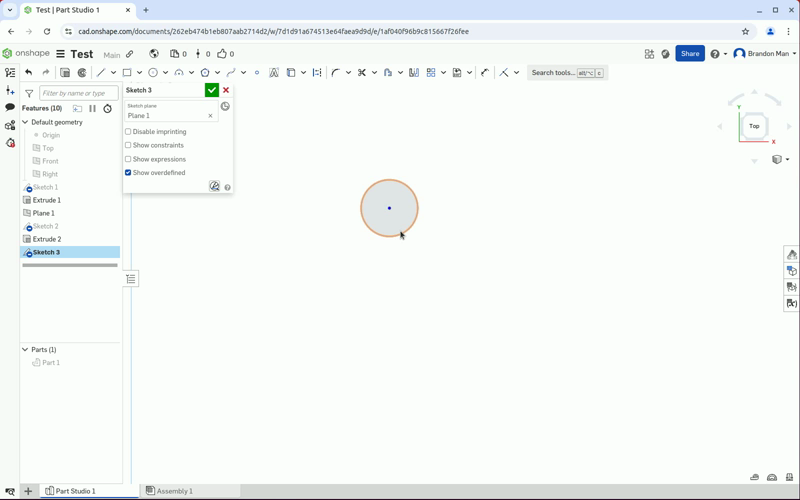
scroll(-6)
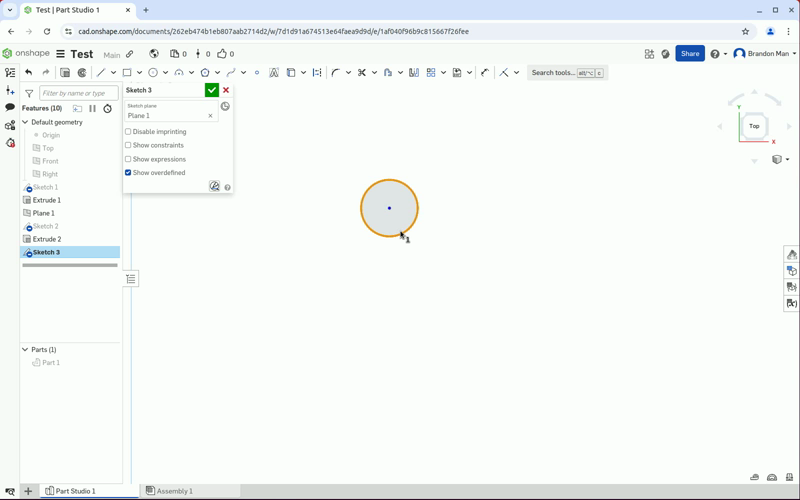
scroll(-6)
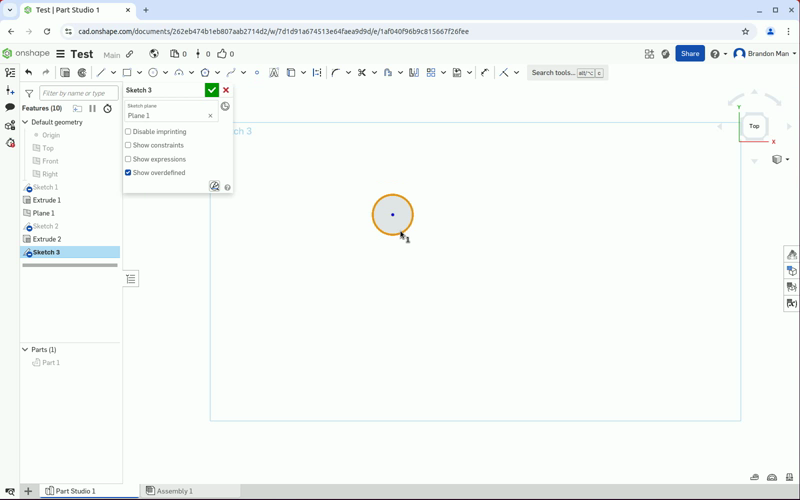
scroll(-6)
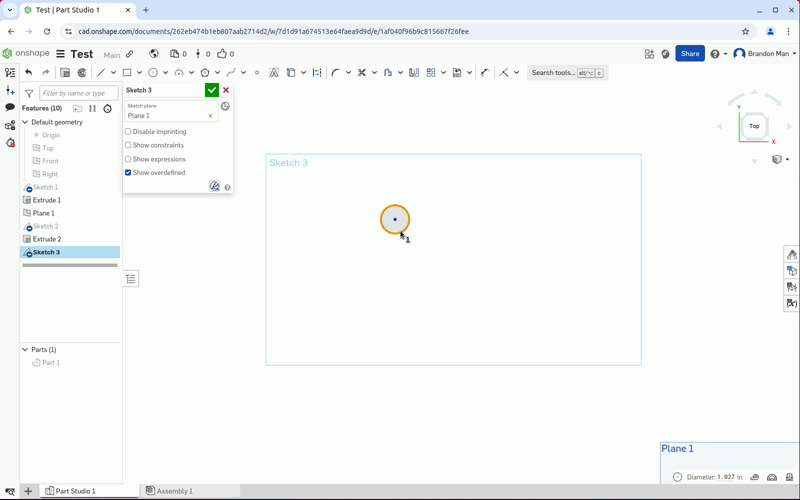
scroll(-6)
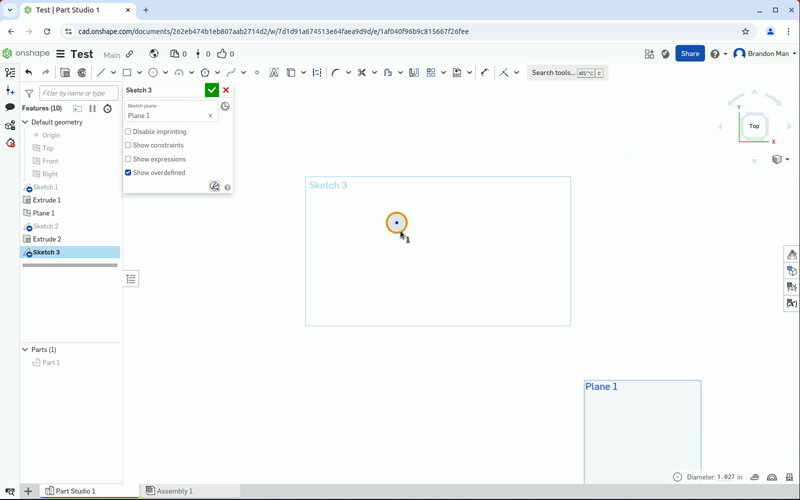
scroll(-6)
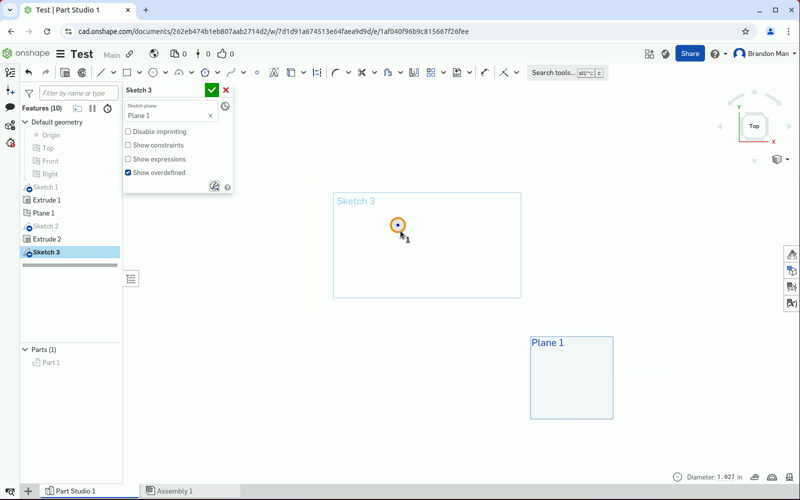
scroll(-6)
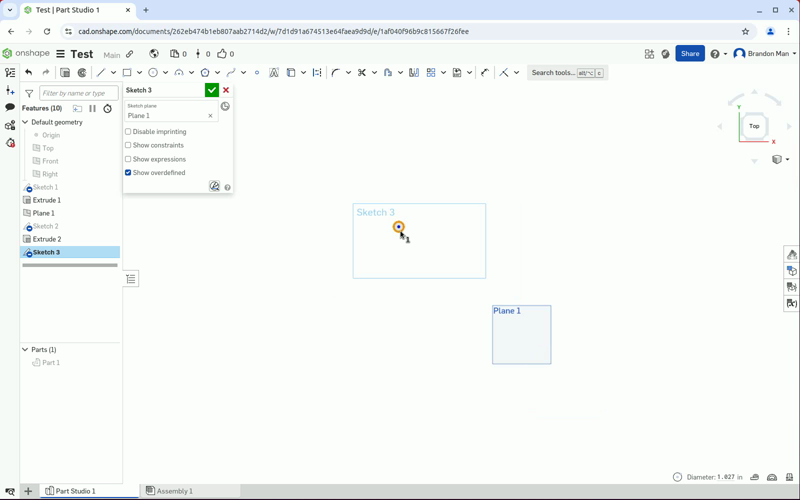
scroll(-6)
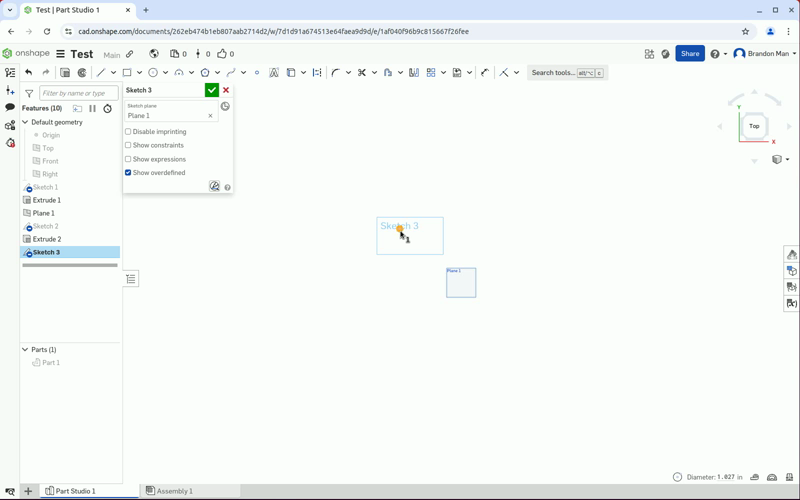
mouse_move(73, 352)
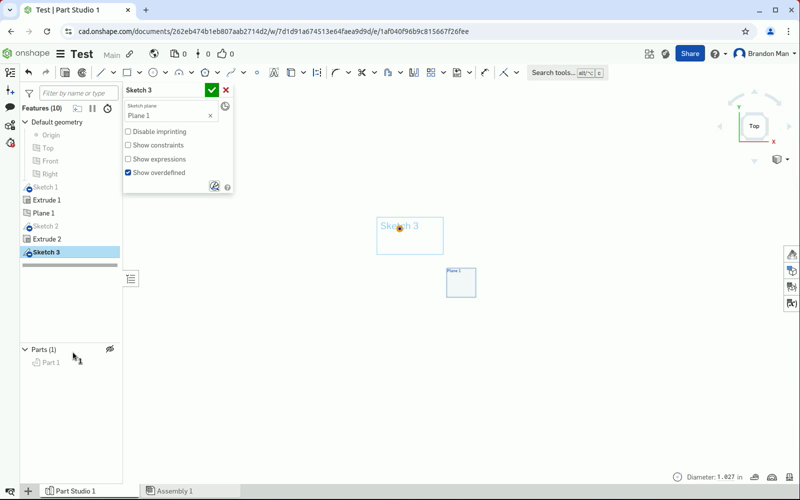
key(shift+y)
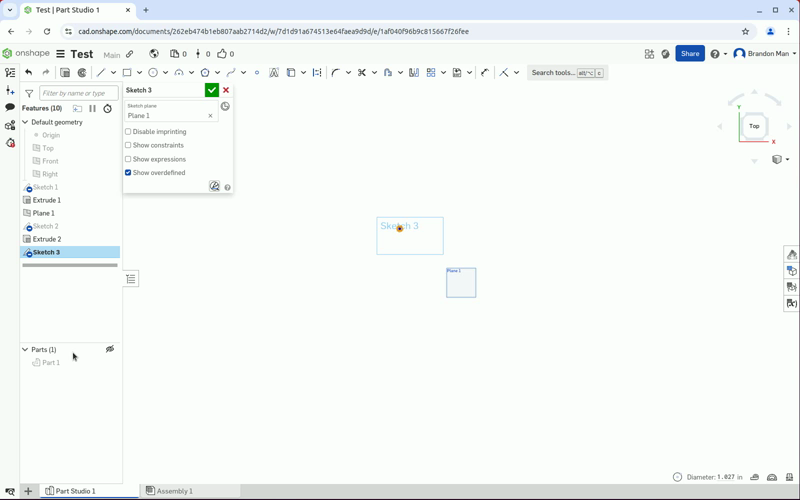
key(shift+e)
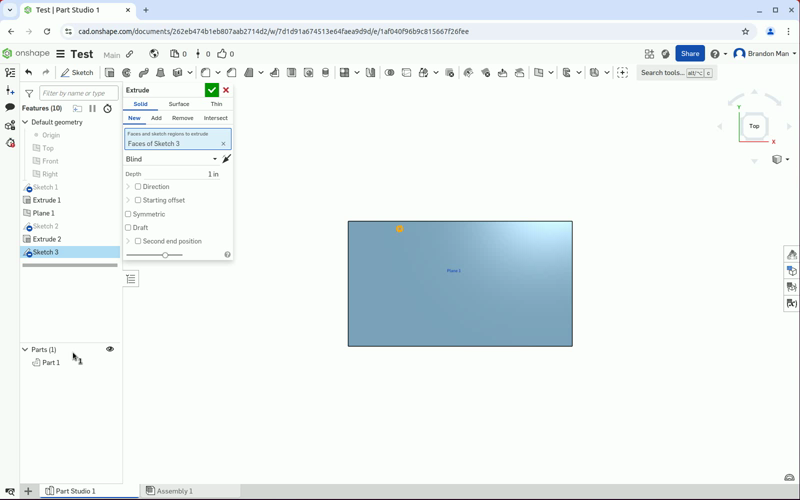
mouse_move(143, 106)
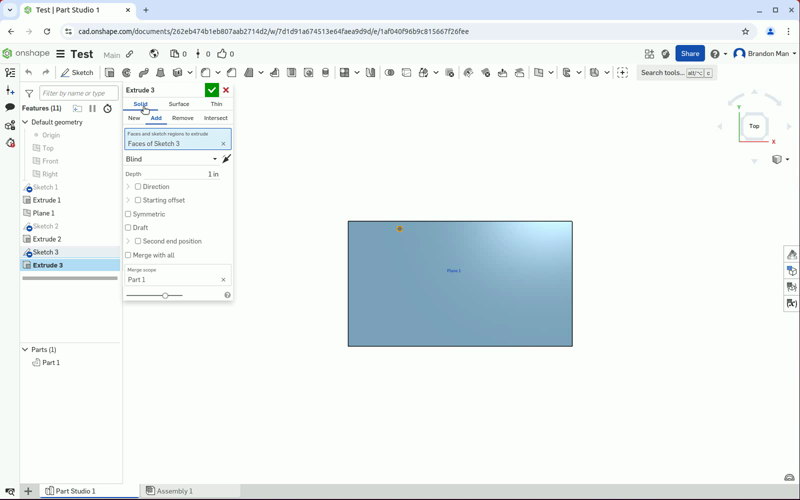
click(143, 106)
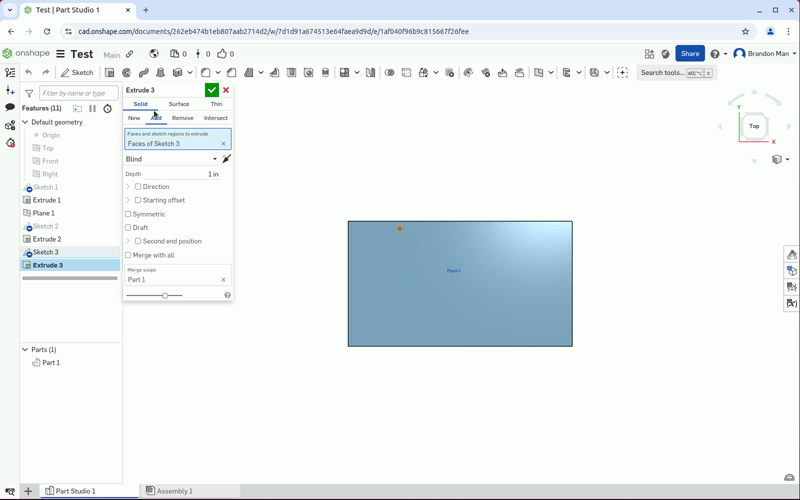
mouse_move(186, 120)
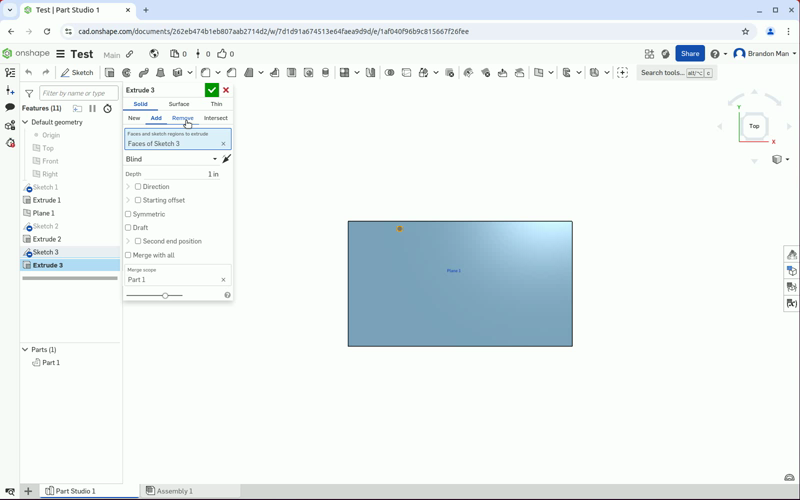
click(186, 120)
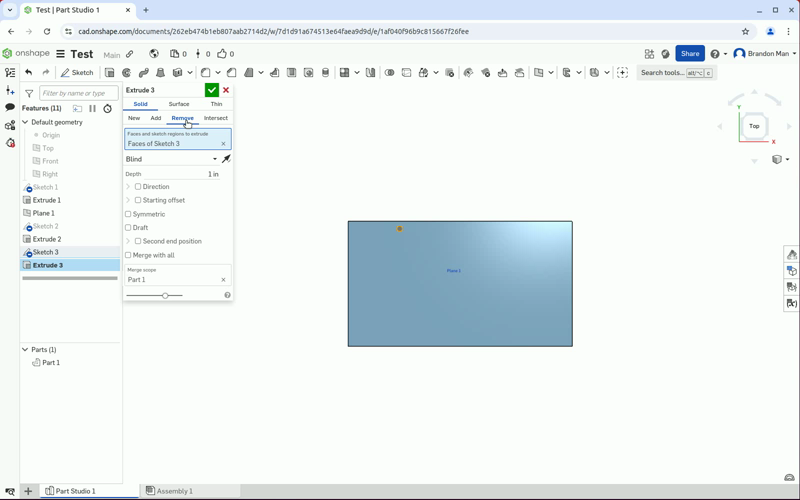
key(tab, 4)
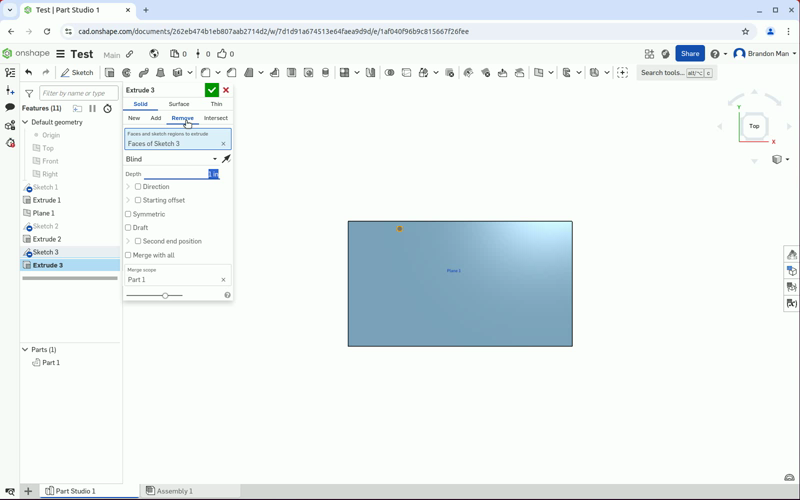
text(5.296)
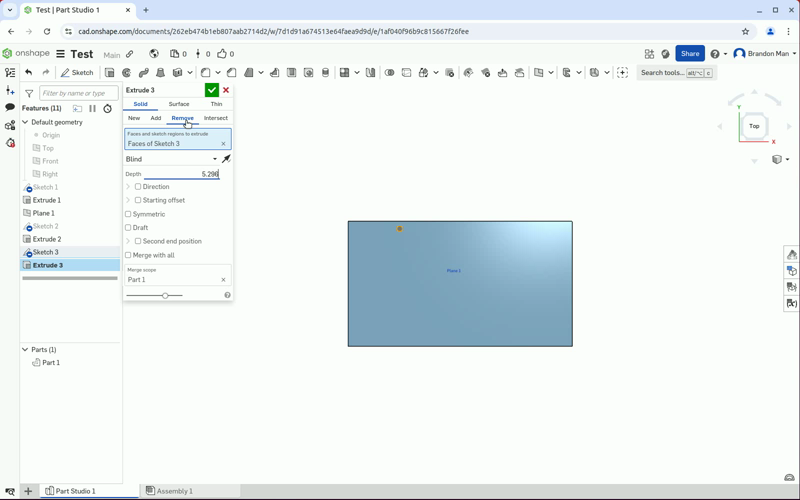
key(tab, 6)
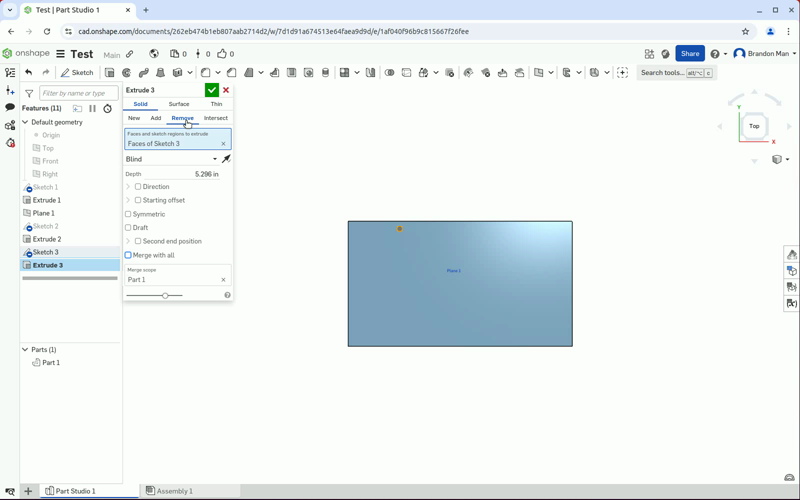
key(space)
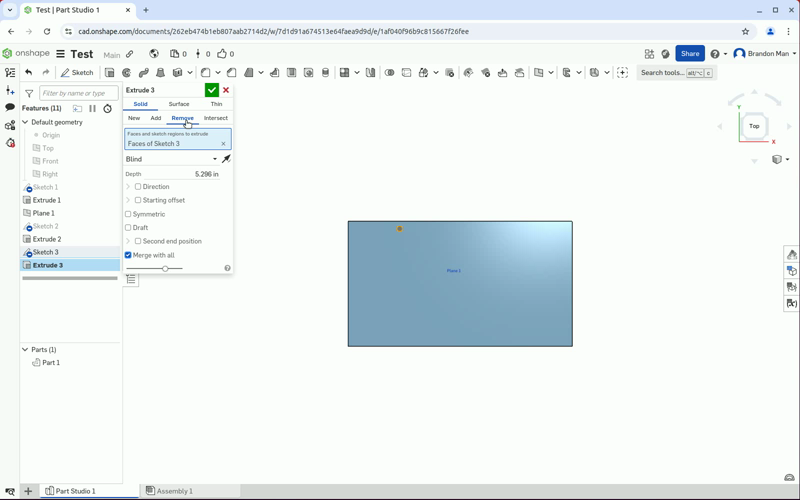
key(enter)
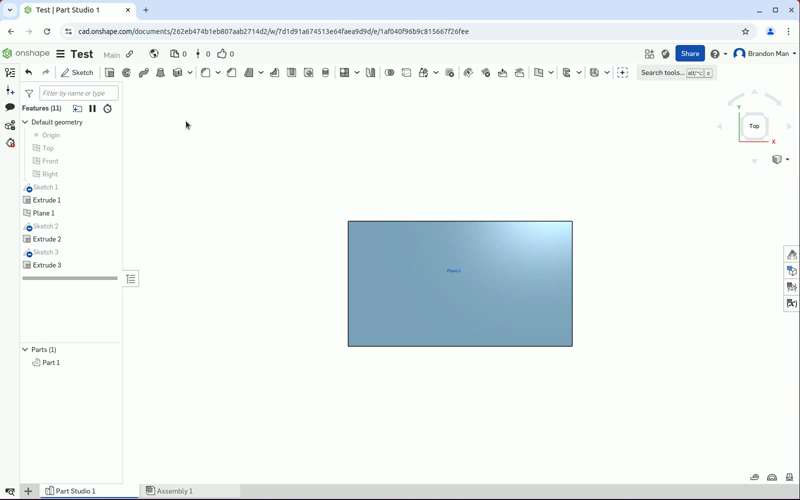
key(shift+h)
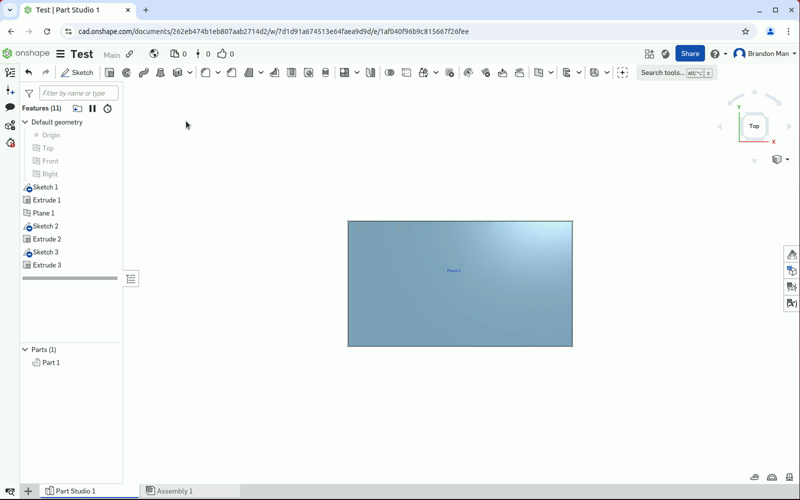
key(shift+h)
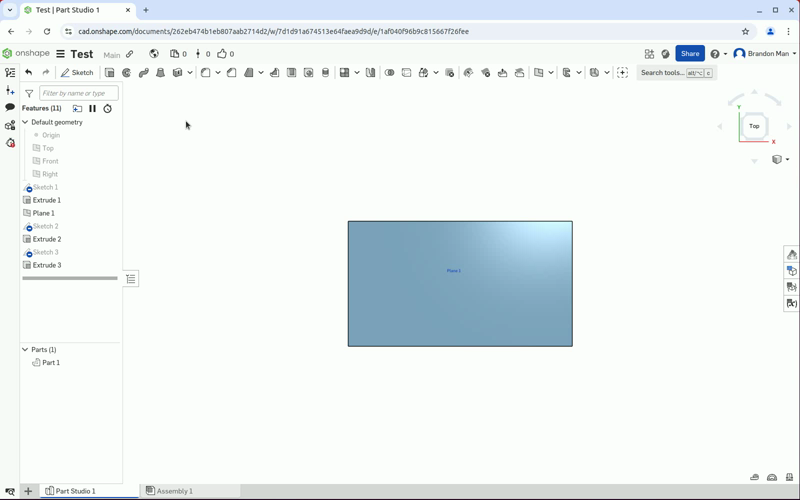
mouse_move(73, 189)
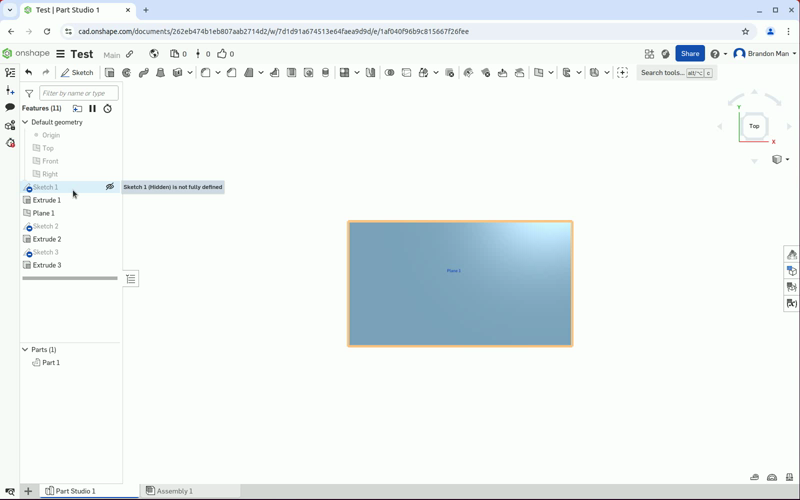
click(73, 189)
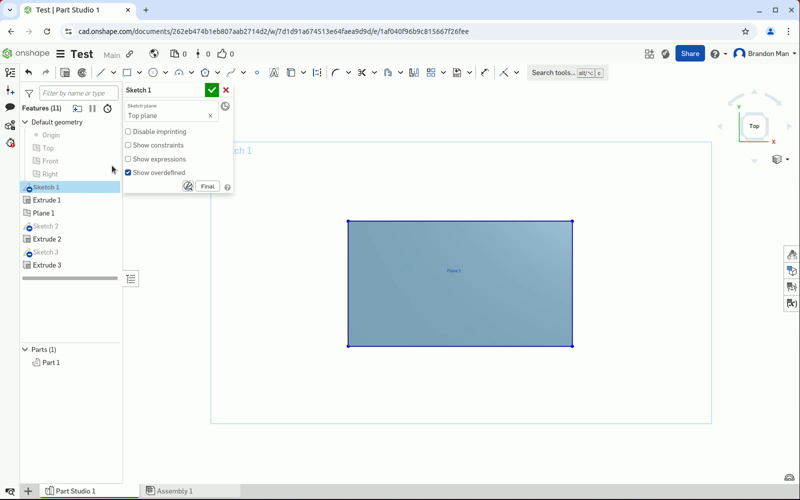
mouse_move(229, 92)
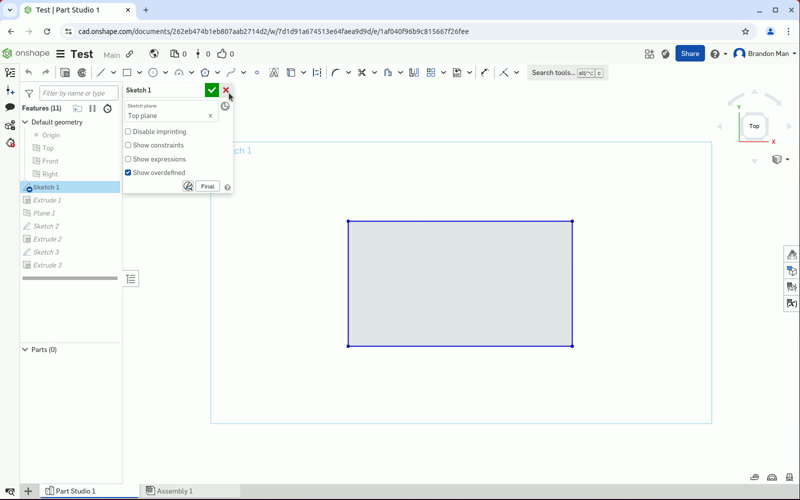
click(229, 92)
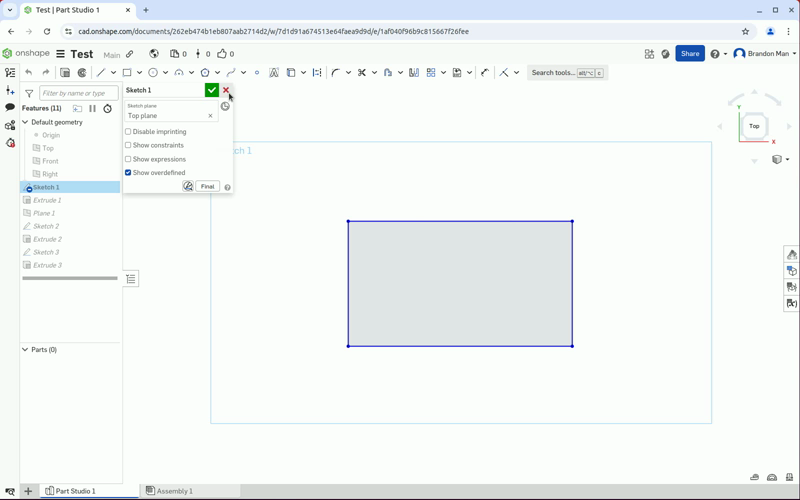
key(shift+s)
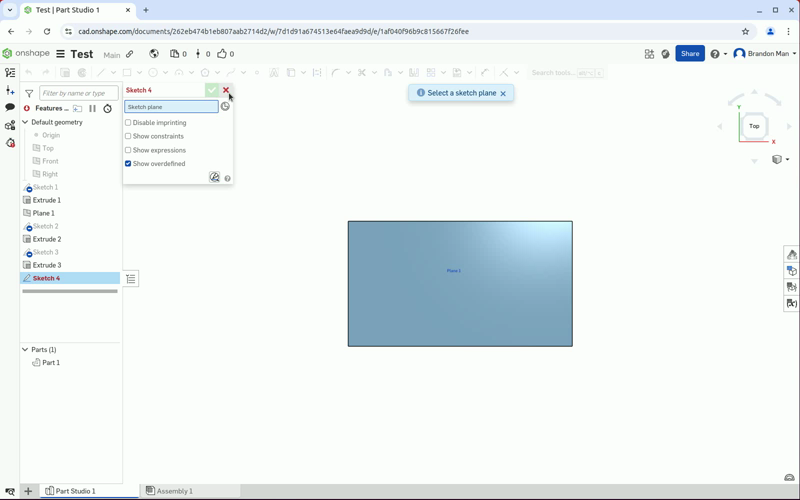
mouse_move(73, 215)
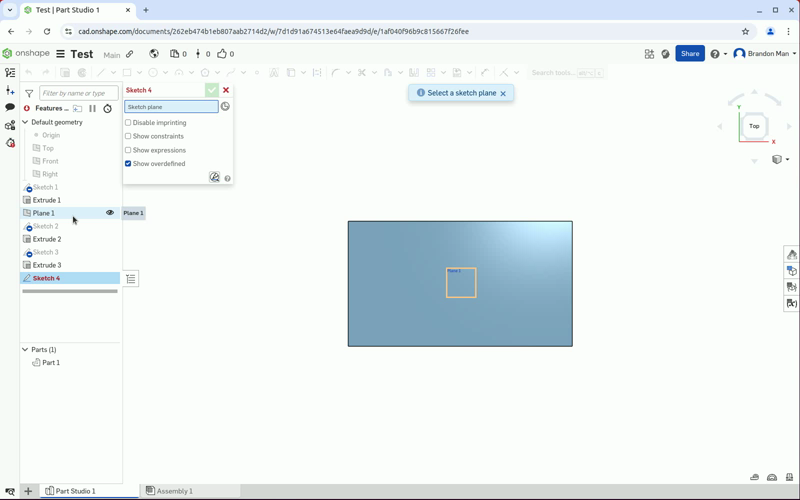
click(73, 215)
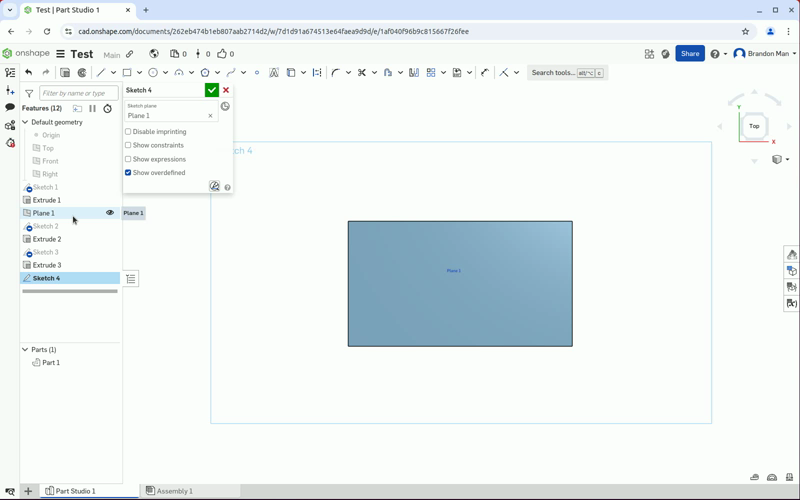
mouse_move(73, 352)
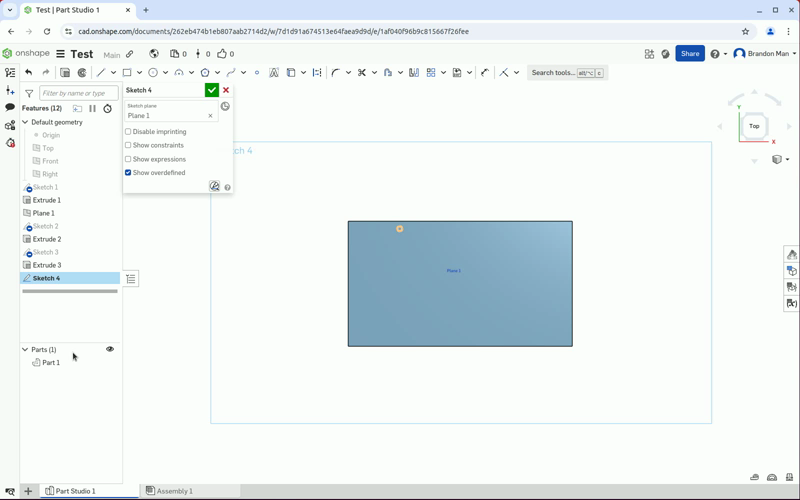
key(y)
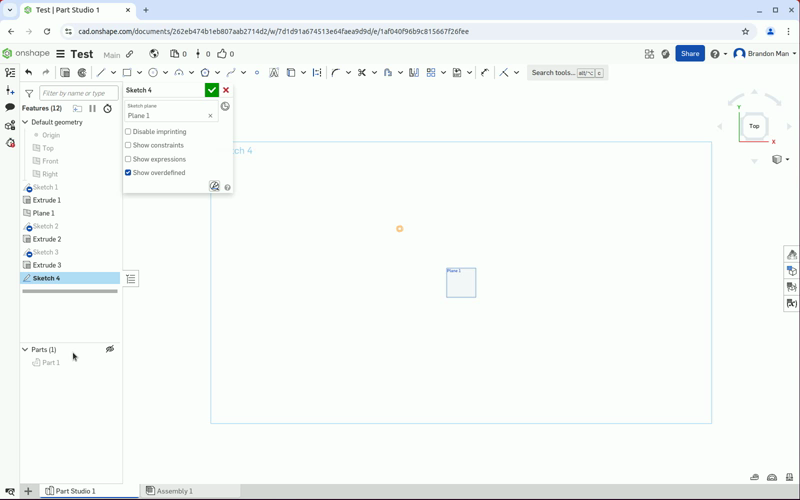
key(c)
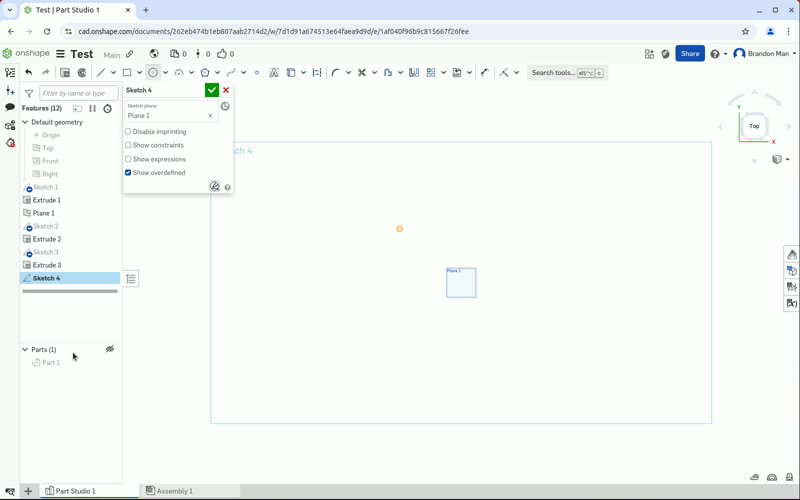
key_down(shift)
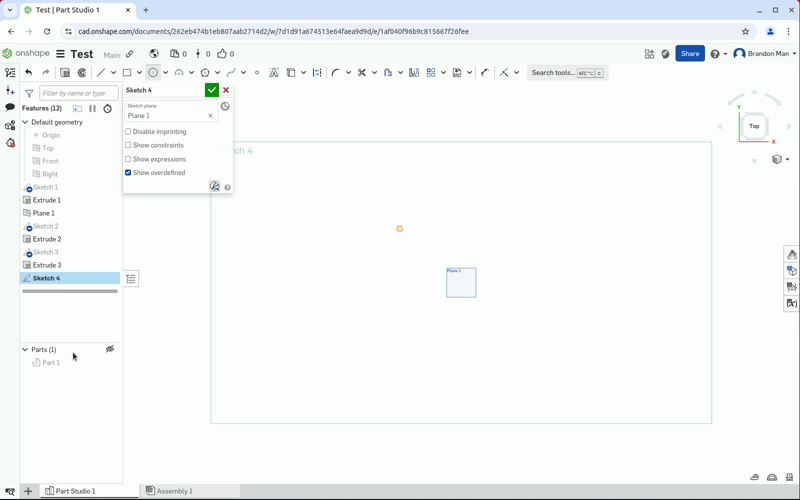
mouse_move(399, 336)
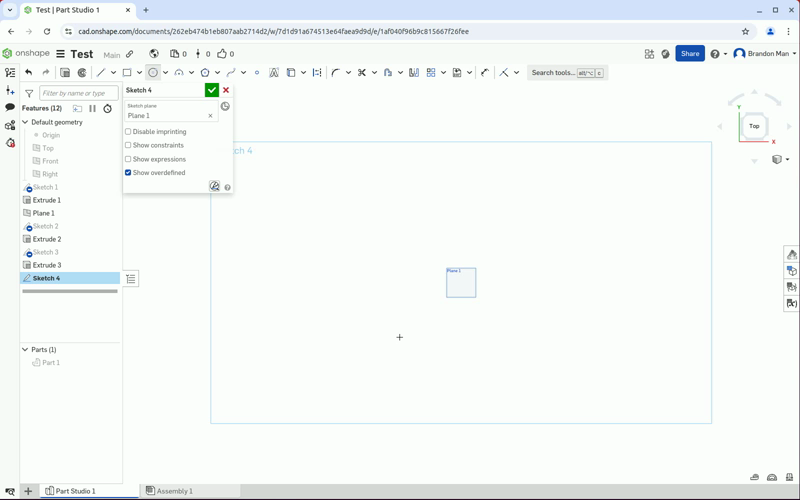
click(399, 336)
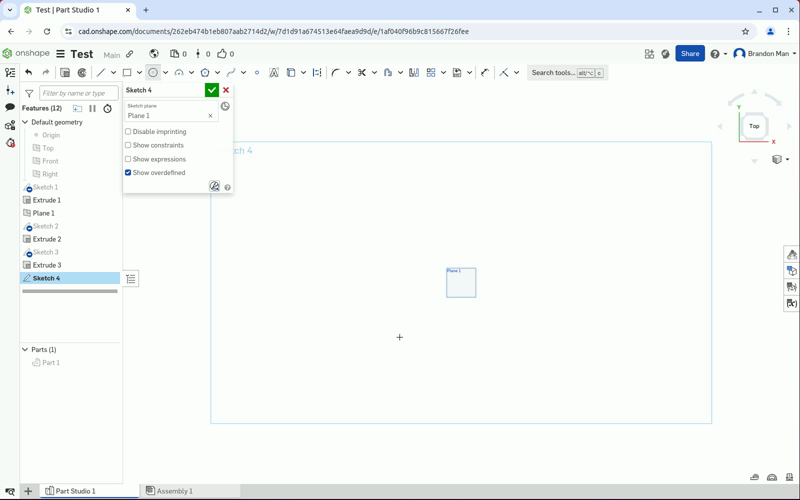
key_up(shift)
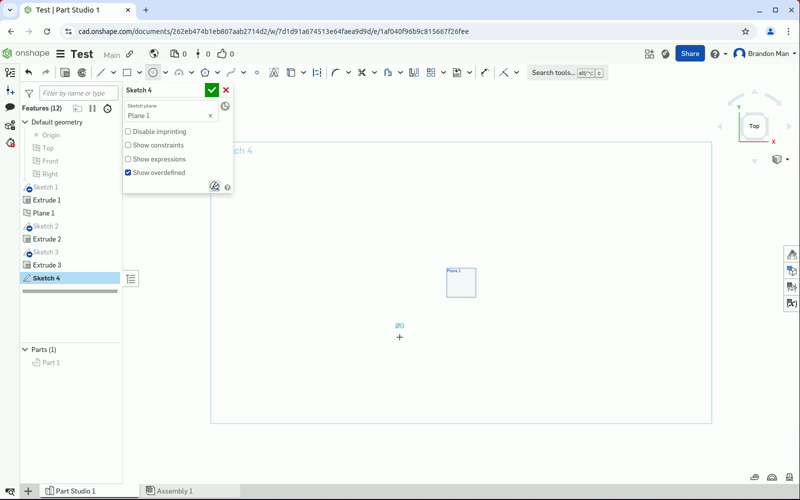
mouse_move(402, 336)
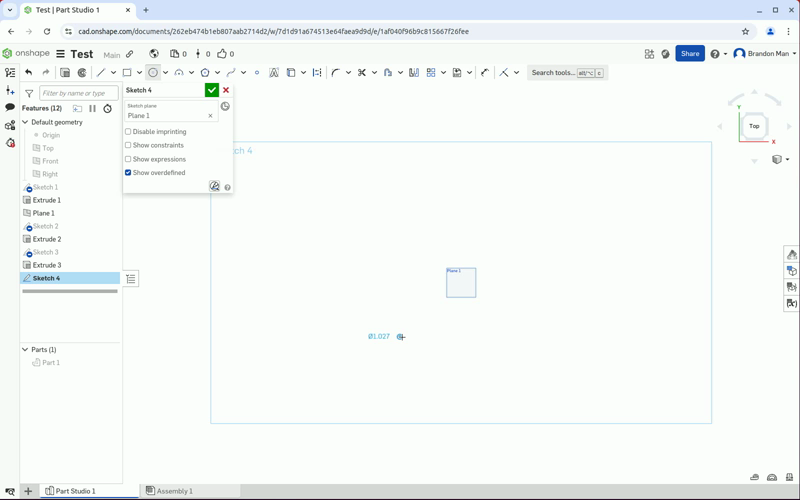
scroll(6)
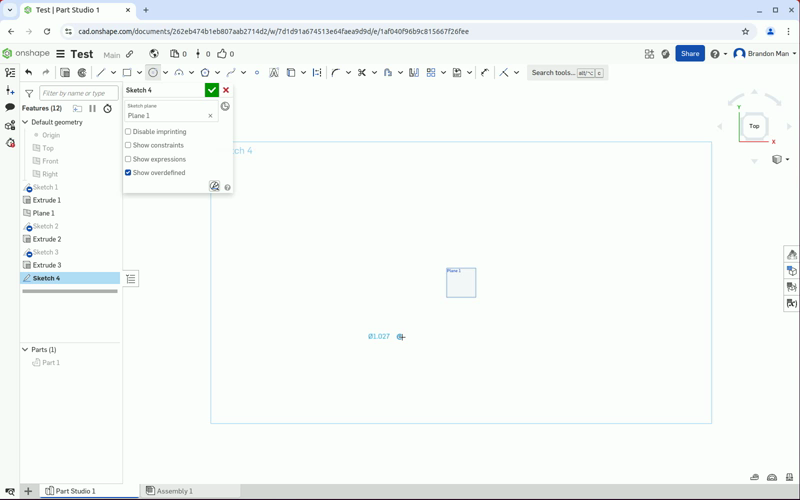
scroll(6)
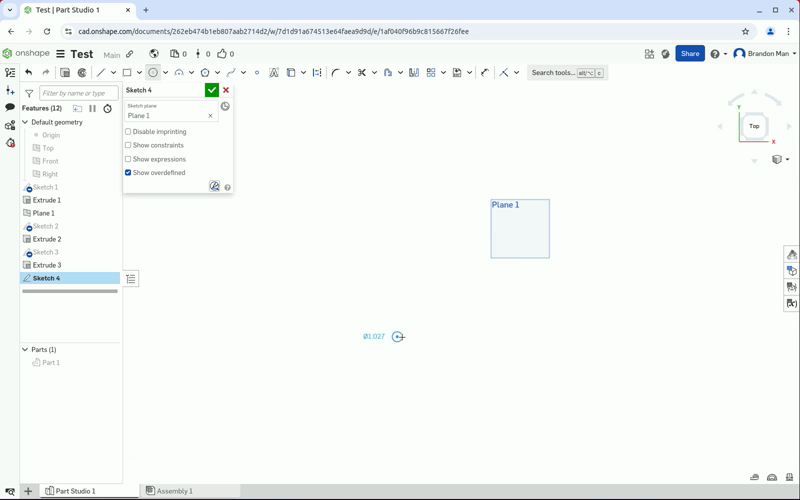
scroll(6)
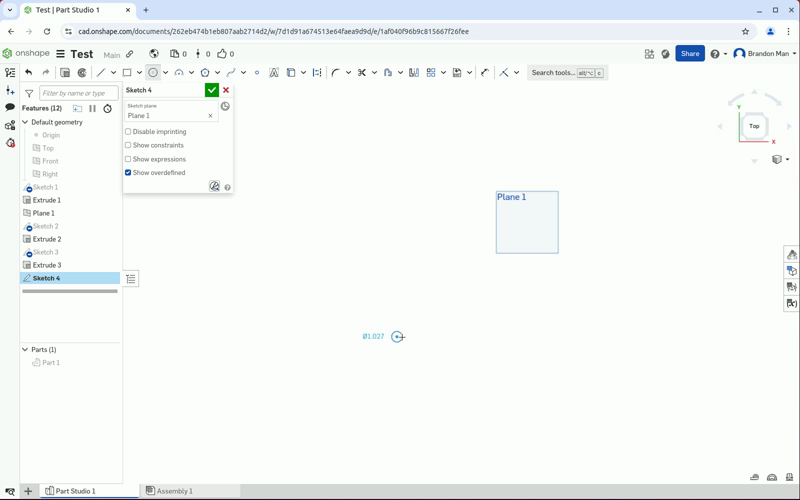
scroll(6)
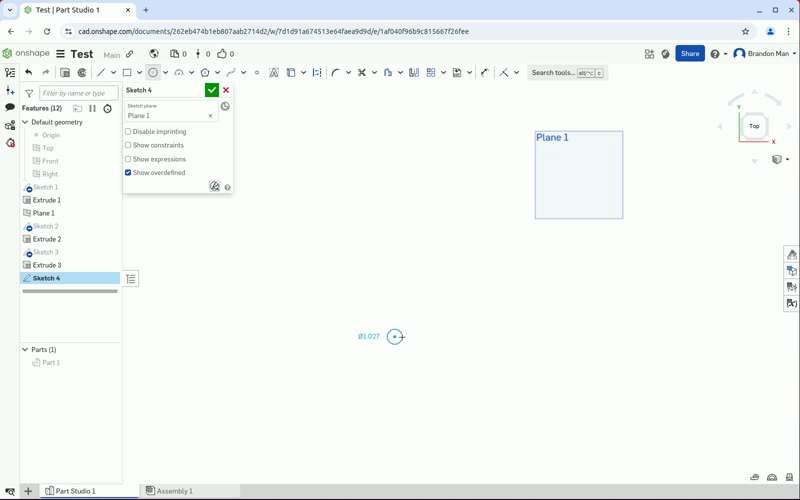
scroll(6)
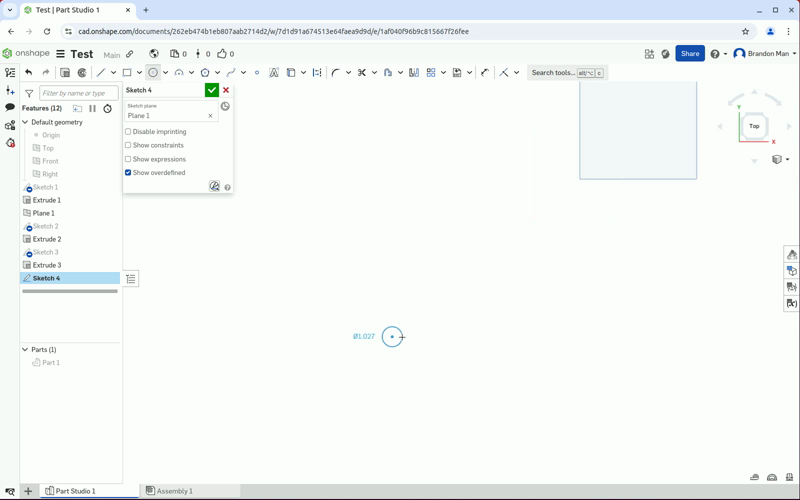
scroll(6)
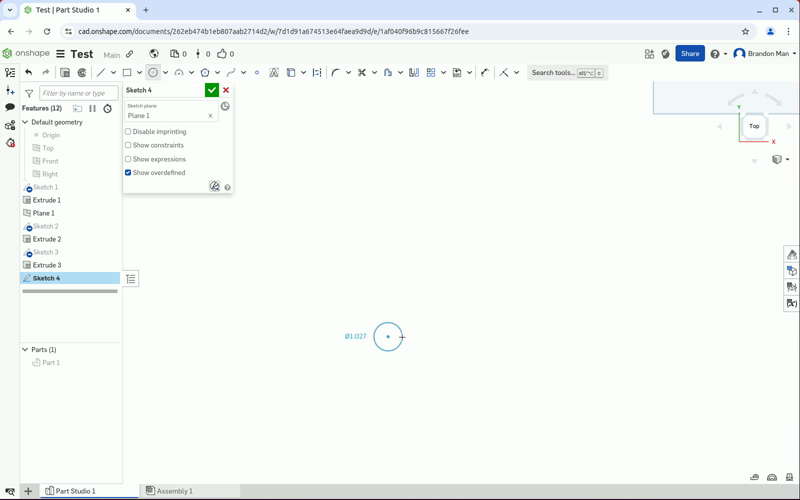
scroll(6)
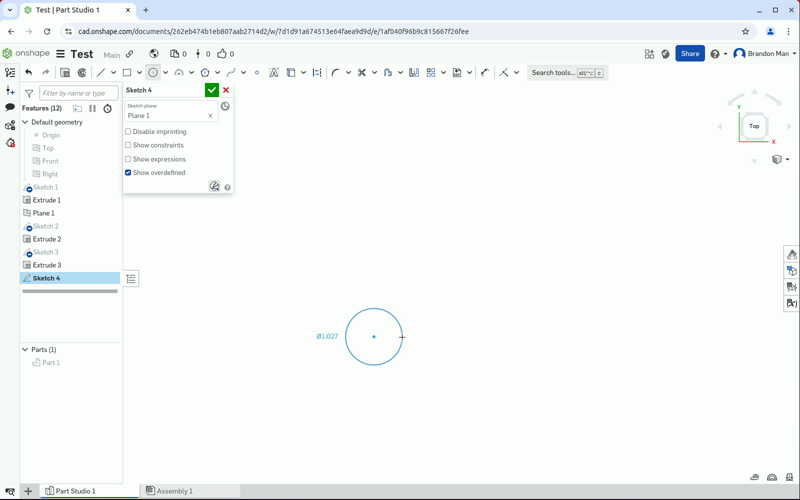
click(402, 336)
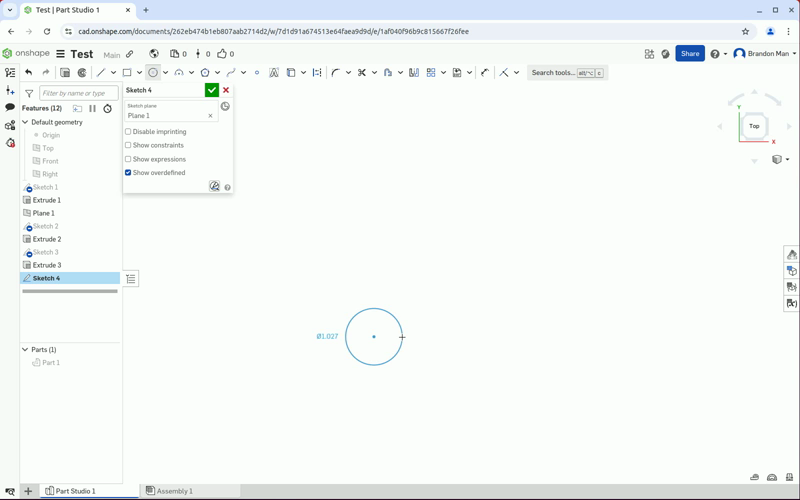
scroll(-6)
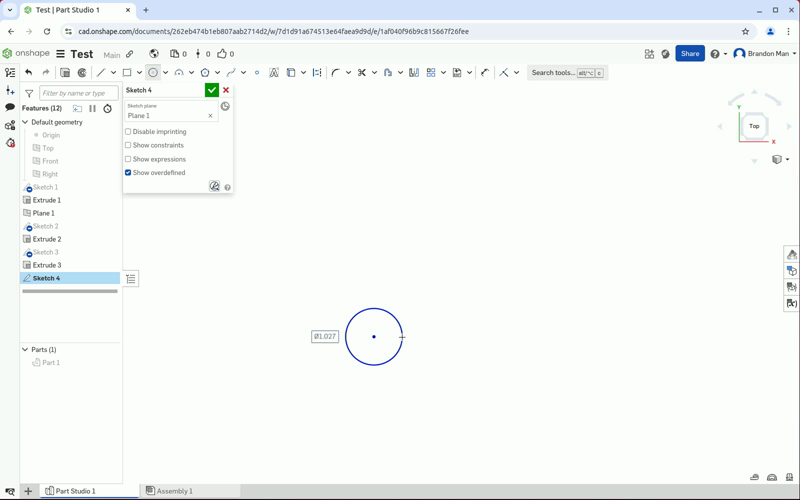
scroll(-6)
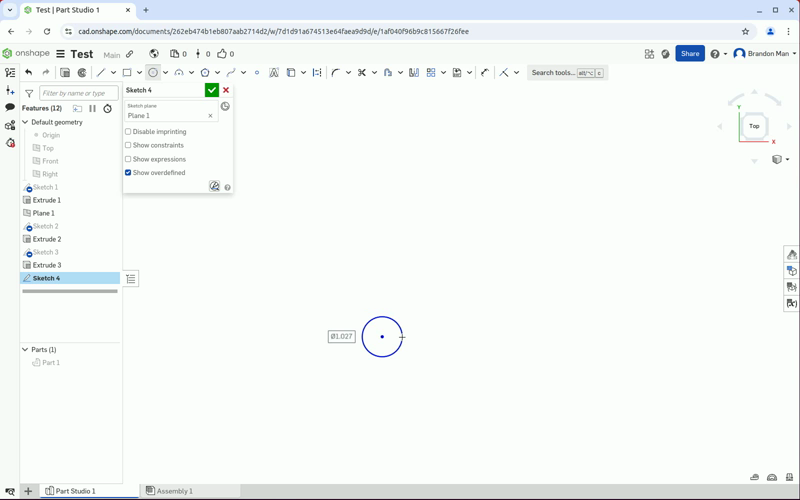
scroll(-6)
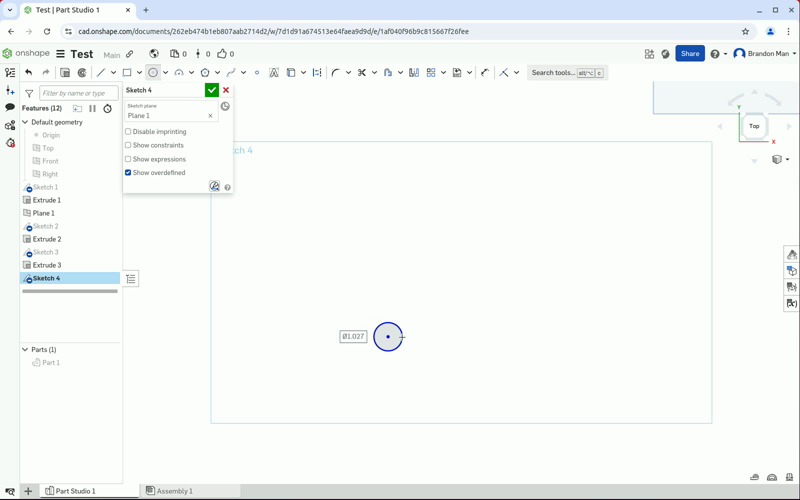
scroll(-6)
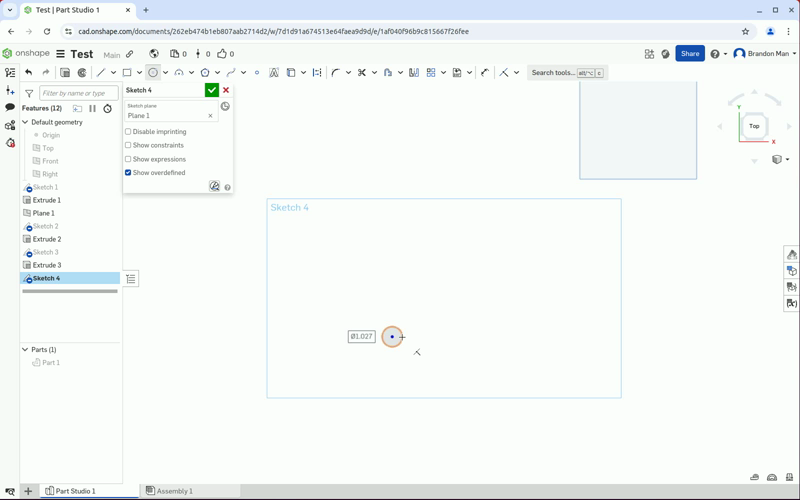
scroll(-6)
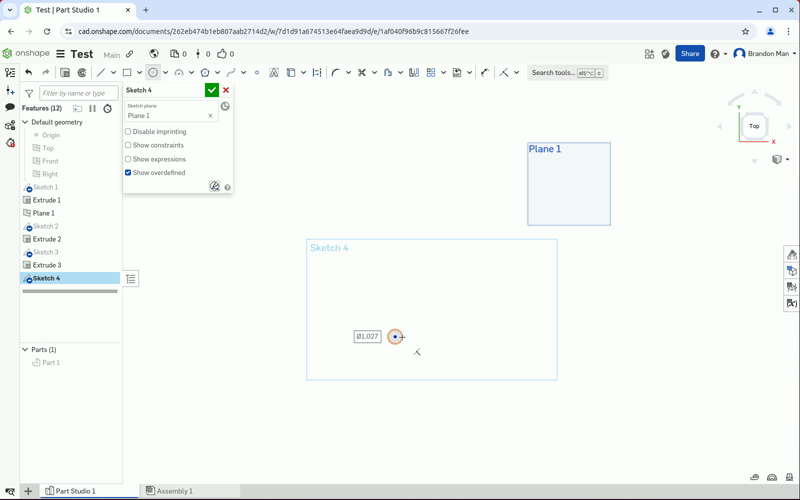
scroll(-6)
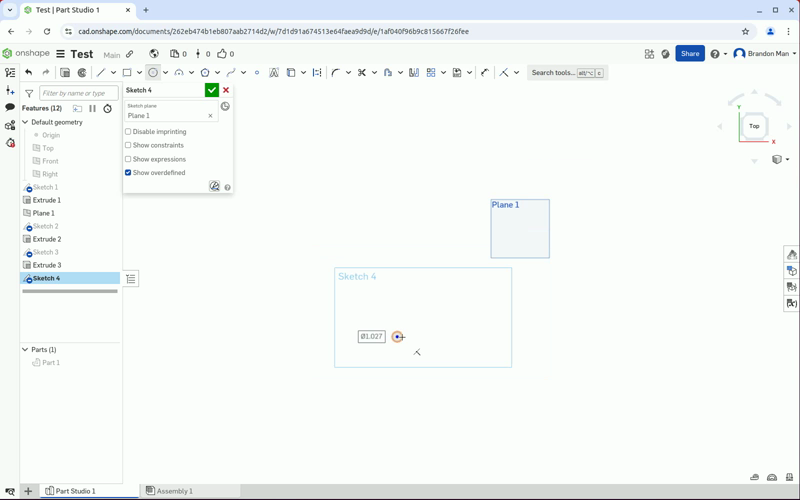
scroll(-6)
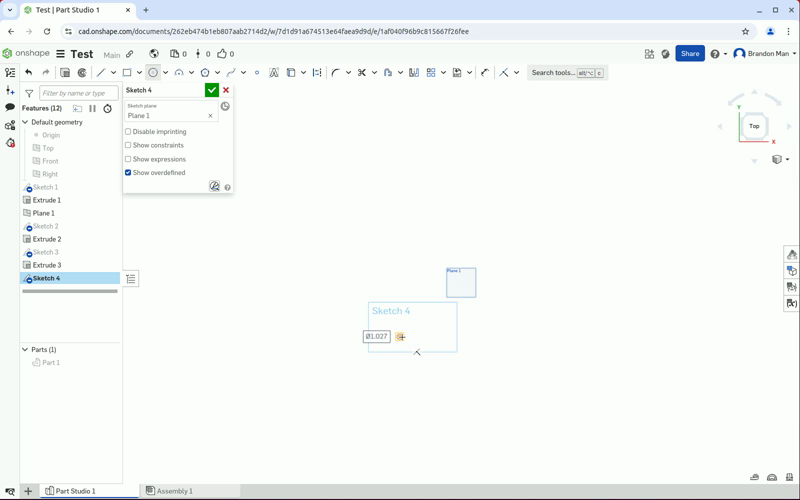
key(esc)
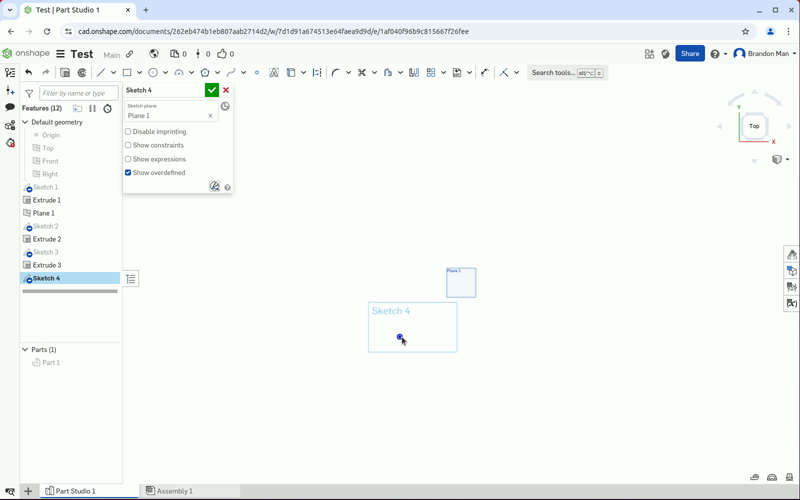
mouse_move(401, 337)
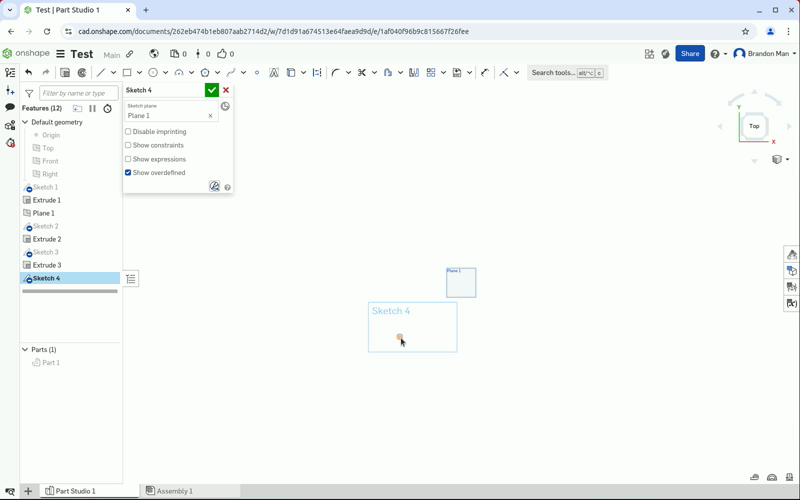
scroll(6)
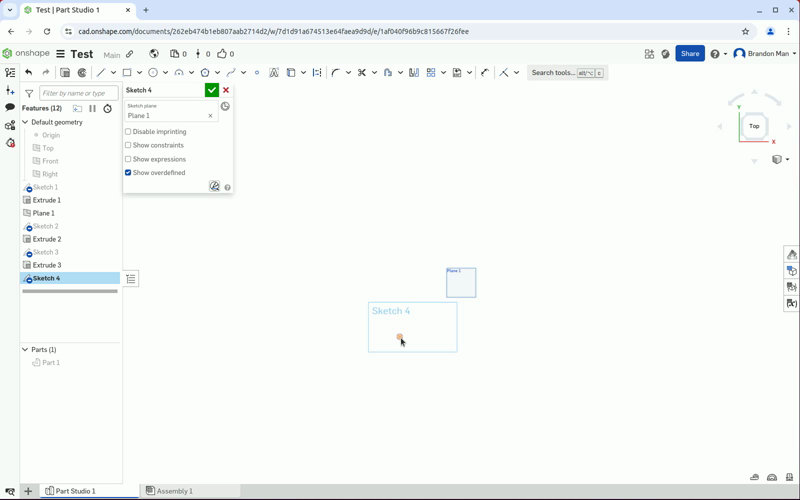
scroll(6)
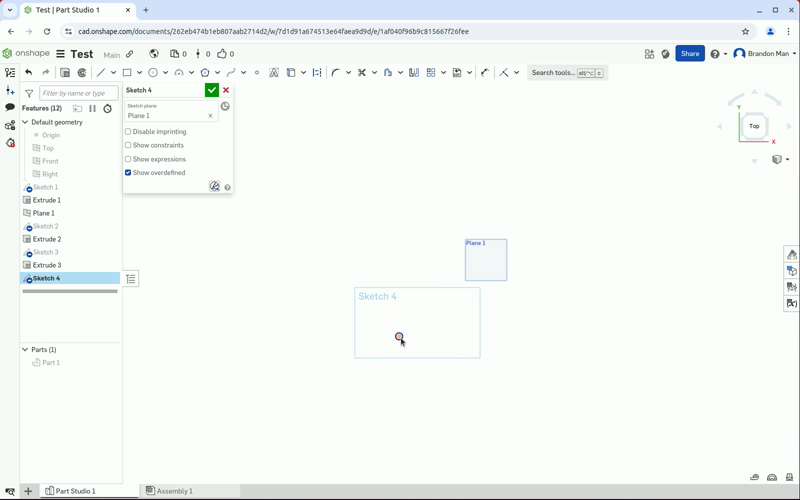
scroll(6)
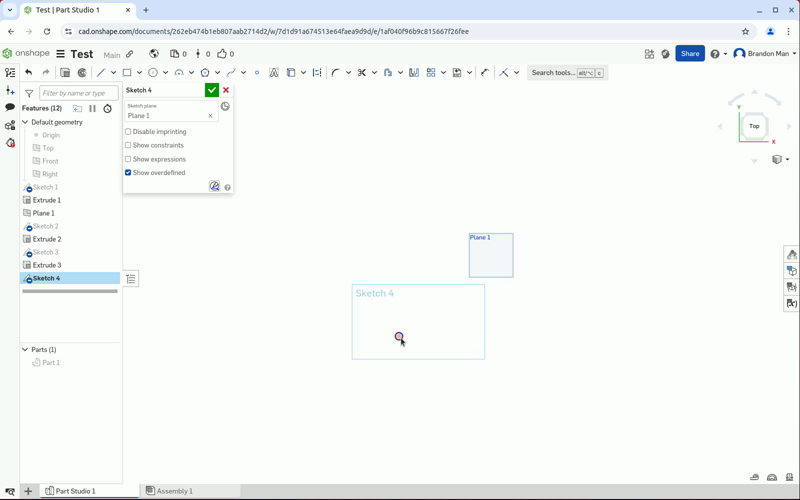
scroll(6)
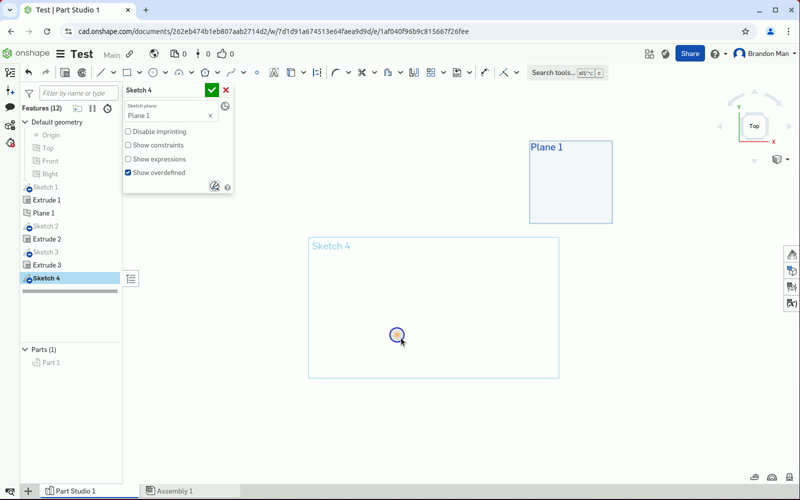
scroll(6)
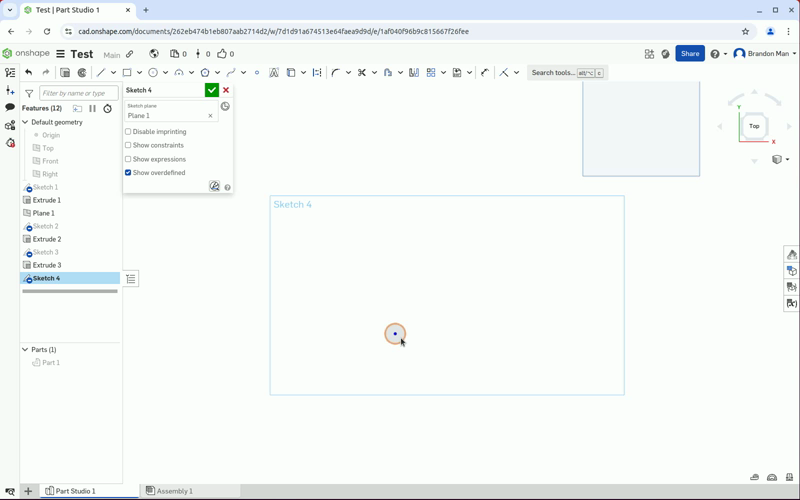
scroll(6)
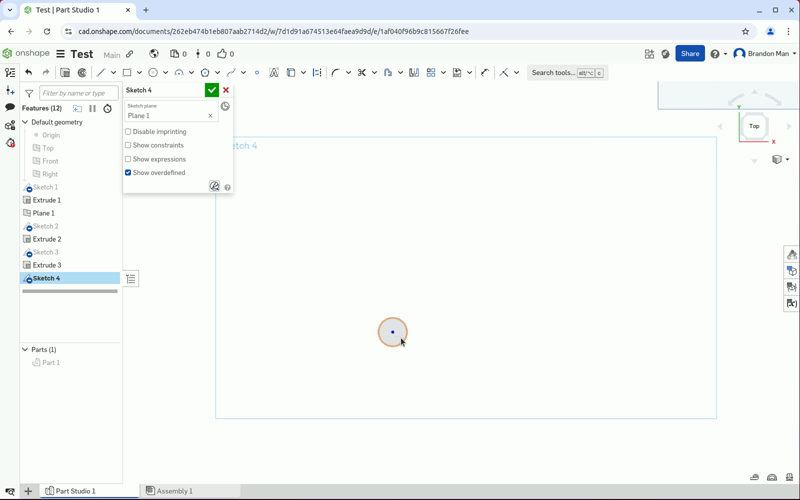
scroll(6)
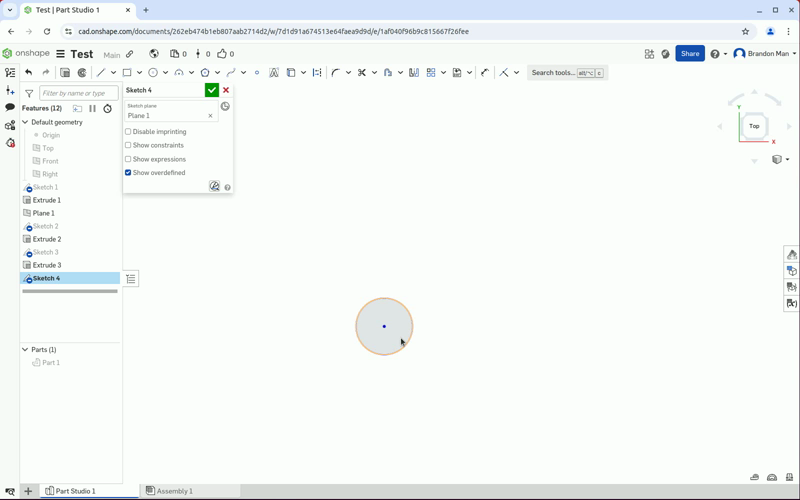
click(401, 337)
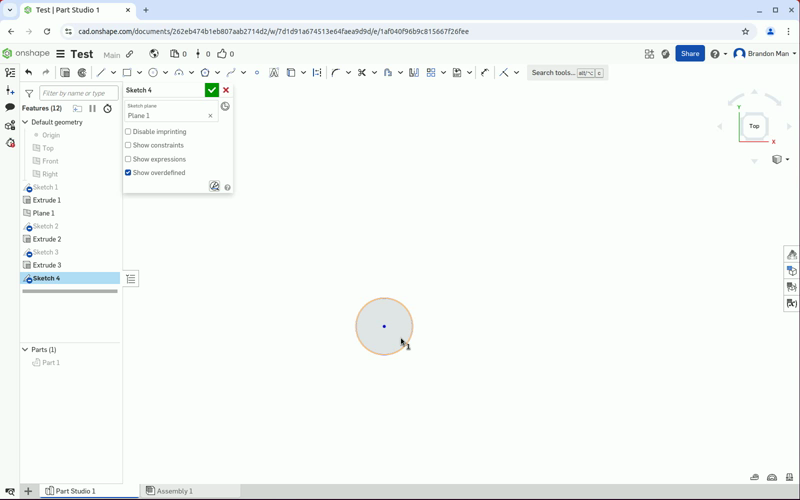
scroll(-6)
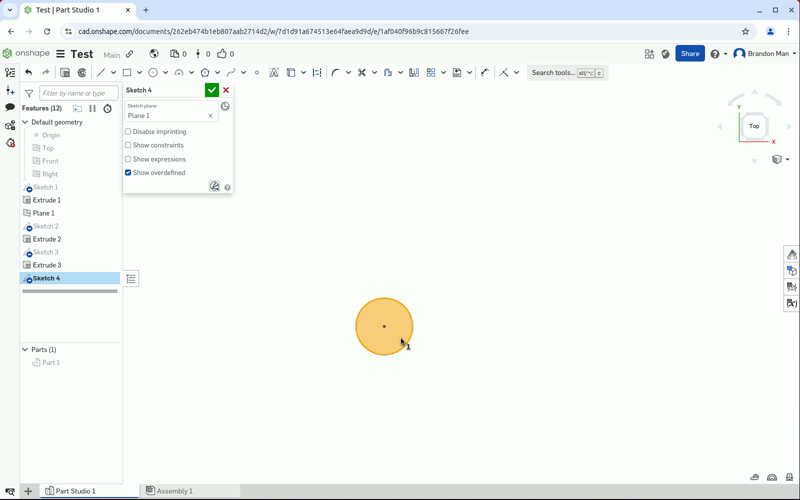
scroll(-6)
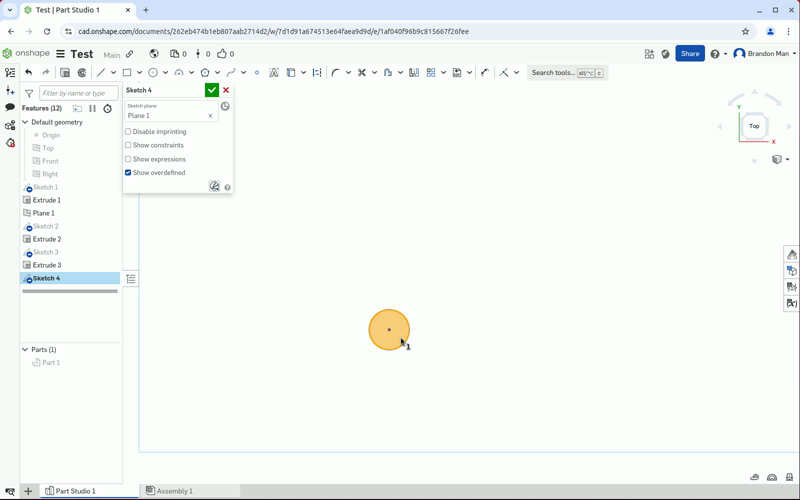
scroll(-6)
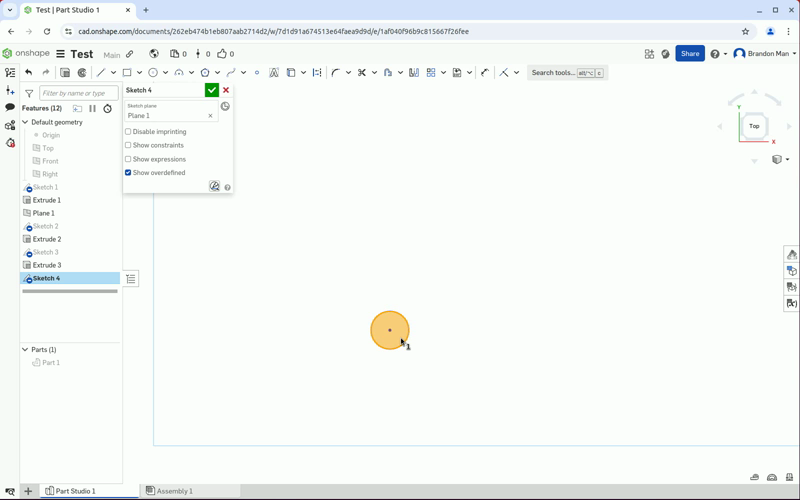
scroll(-6)
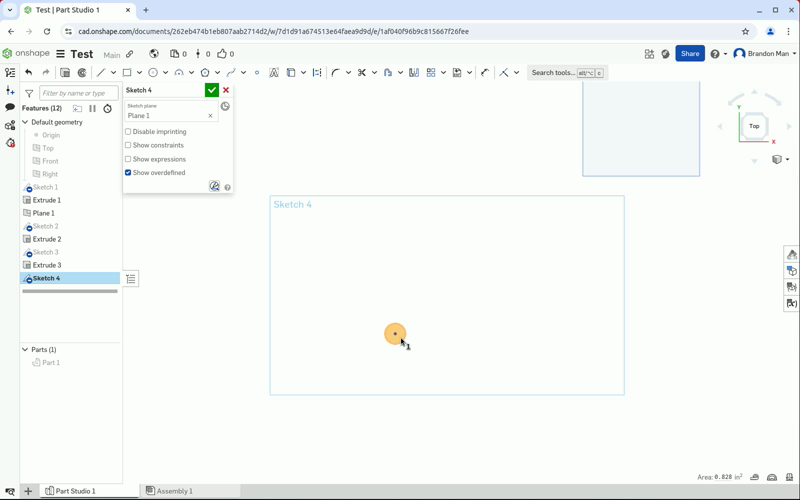
scroll(-6)
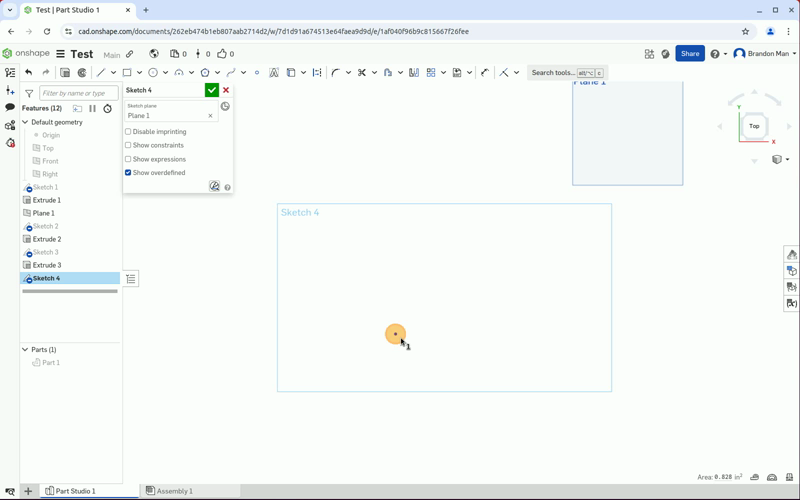
scroll(-6)
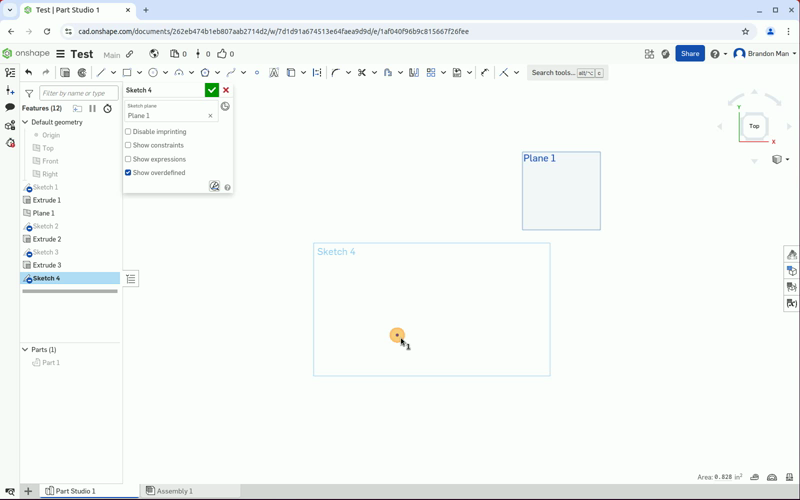
scroll(-6)
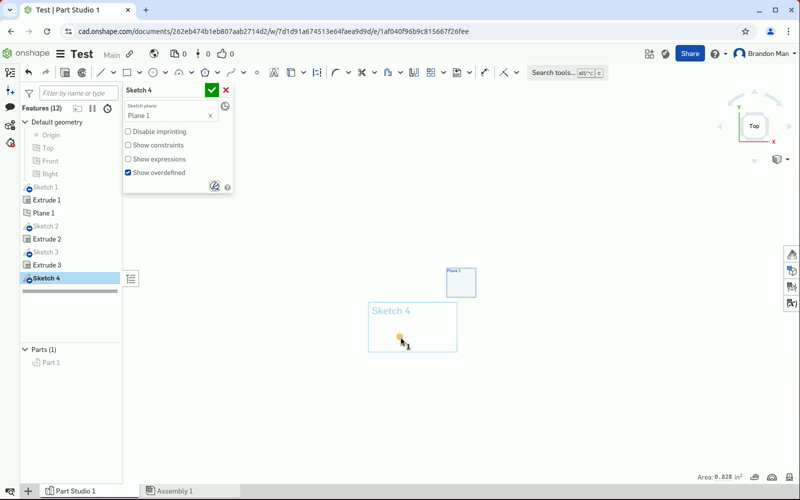
mouse_move(73, 352)
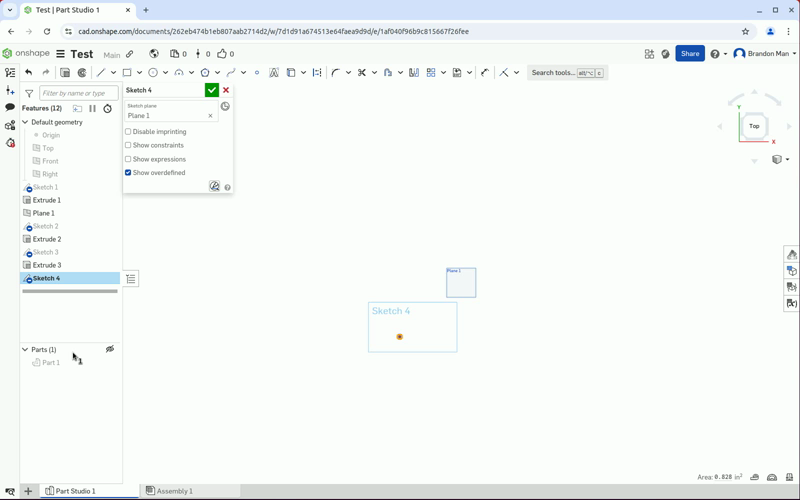
key(shift+y)
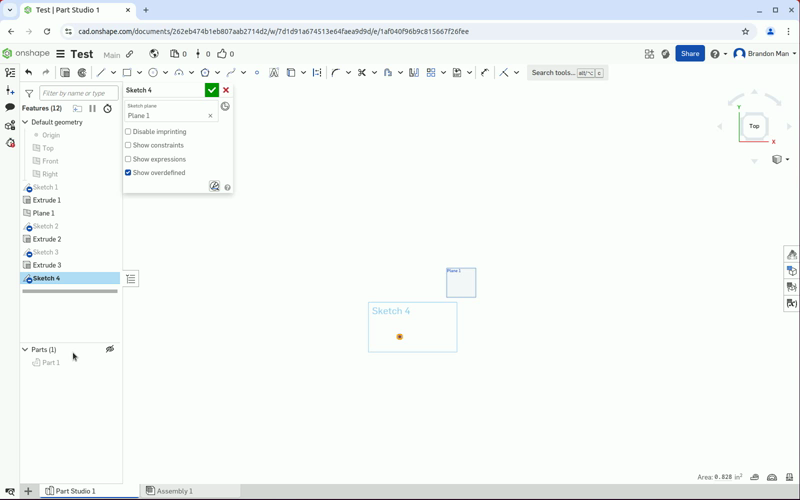
key(shift+e)
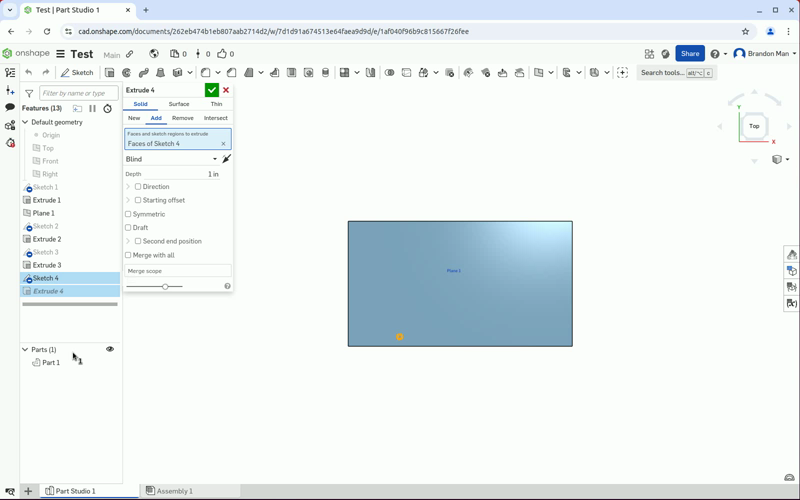
mouse_move(143, 106)
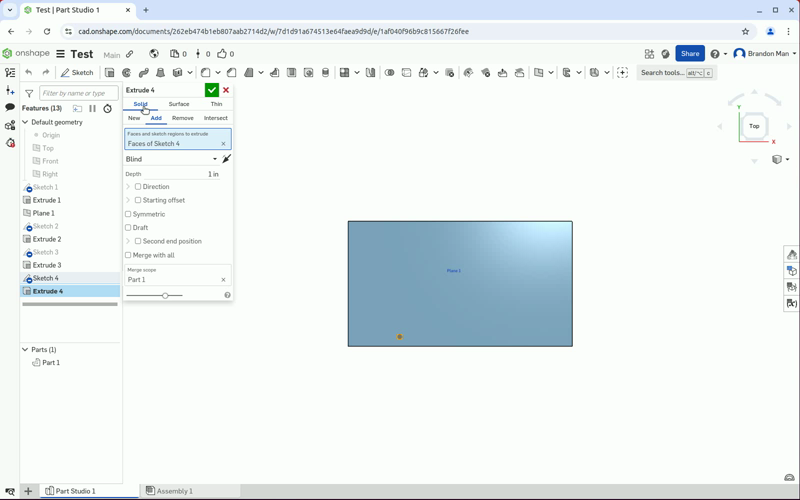
click(143, 106)
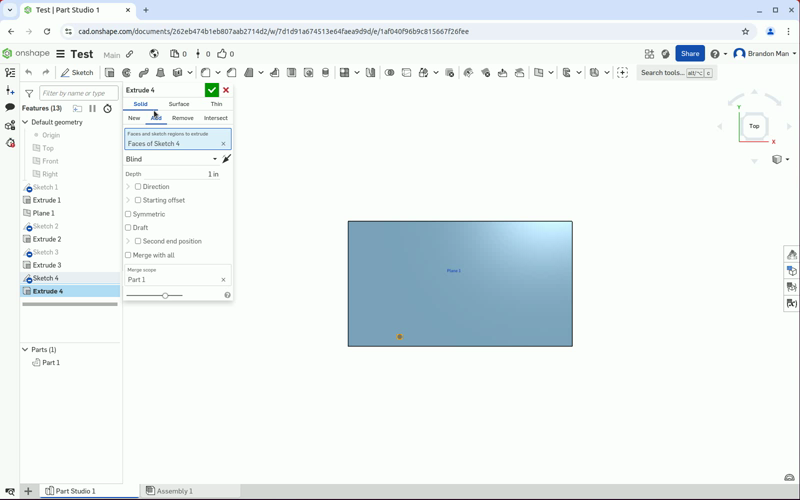
mouse_move(186, 120)
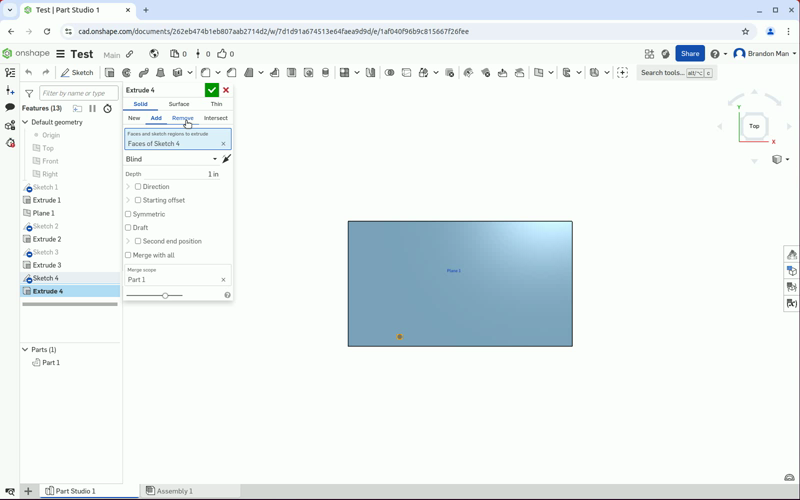
click(186, 120)
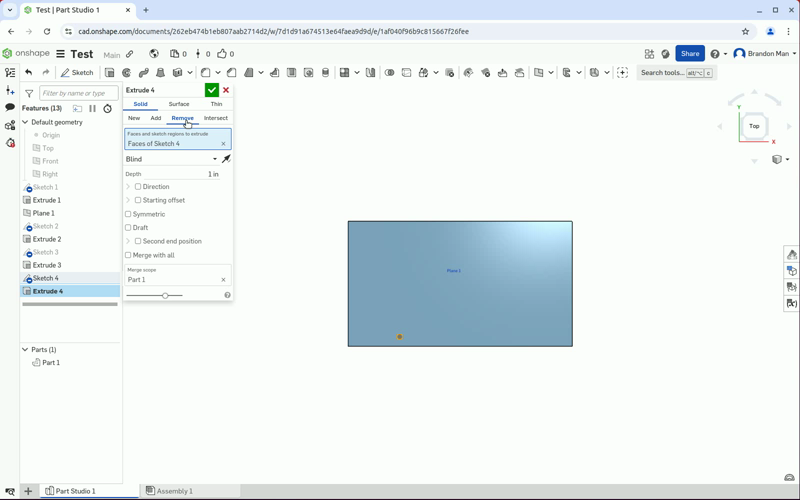
key(tab, 4)
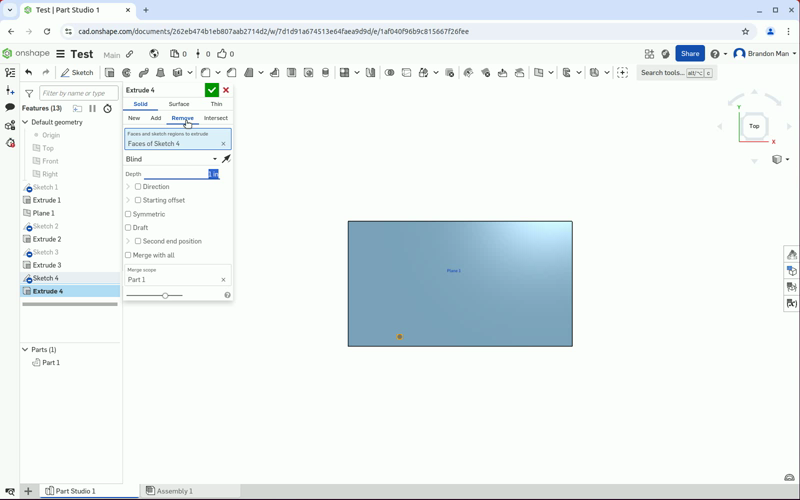
text(5.296)
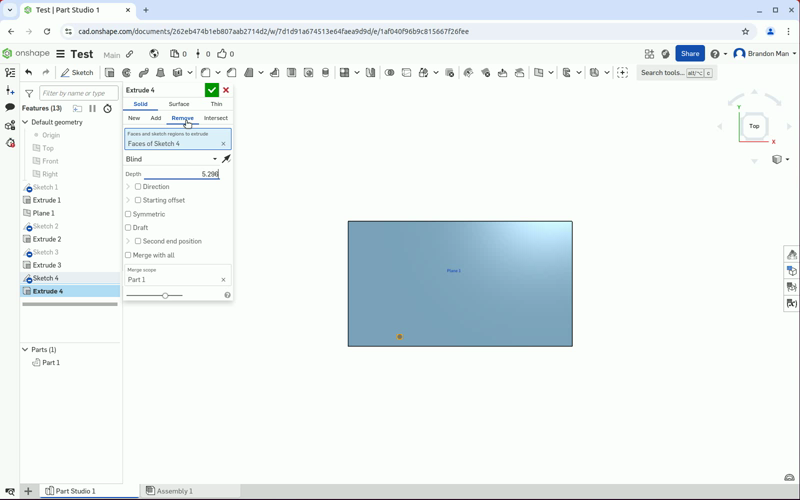
key(tab, 6)
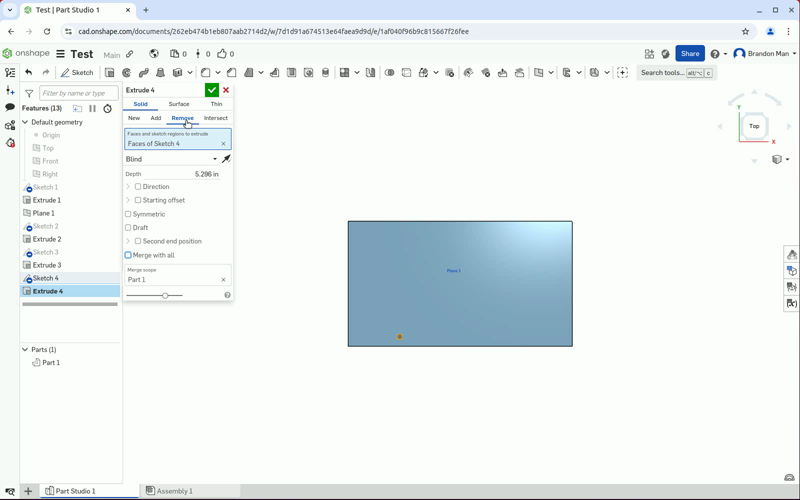
key(space)
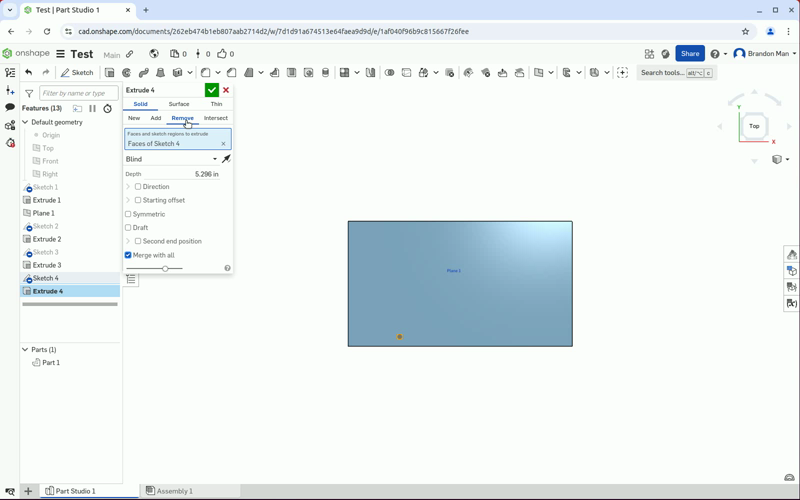
key(enter)
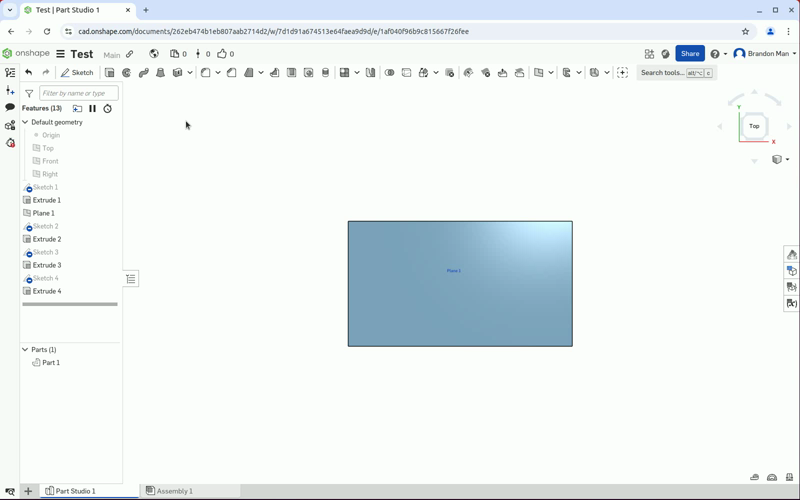
key(shift+h)
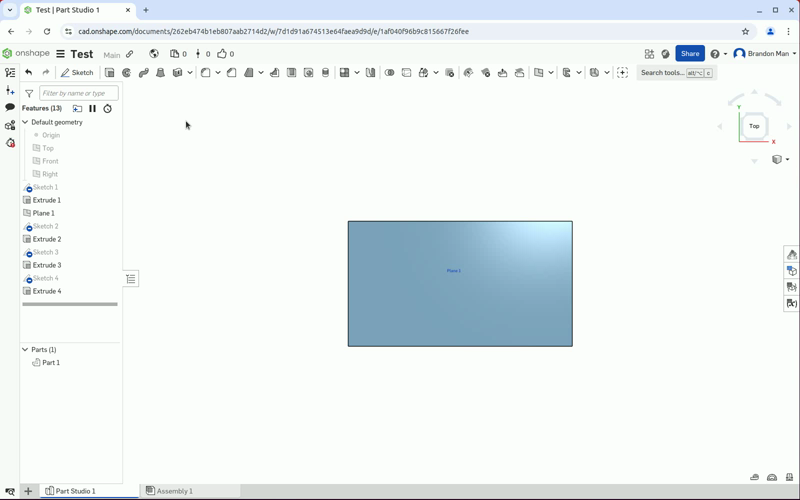
key(shift+h)
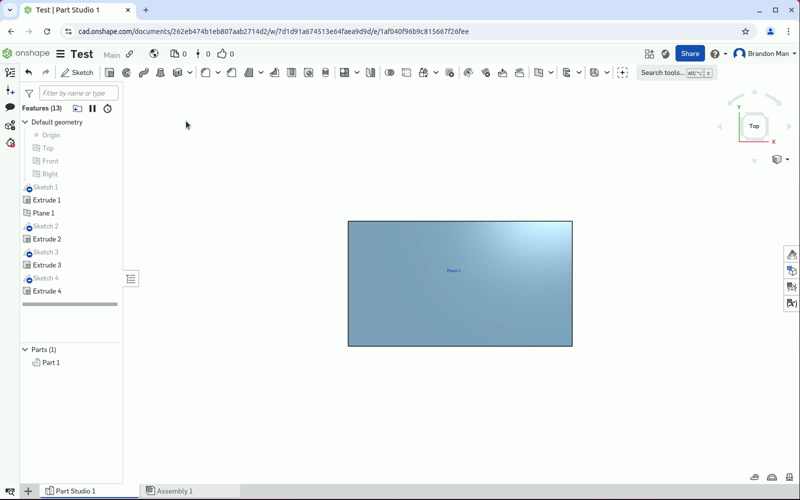
mouse_move(73, 189)
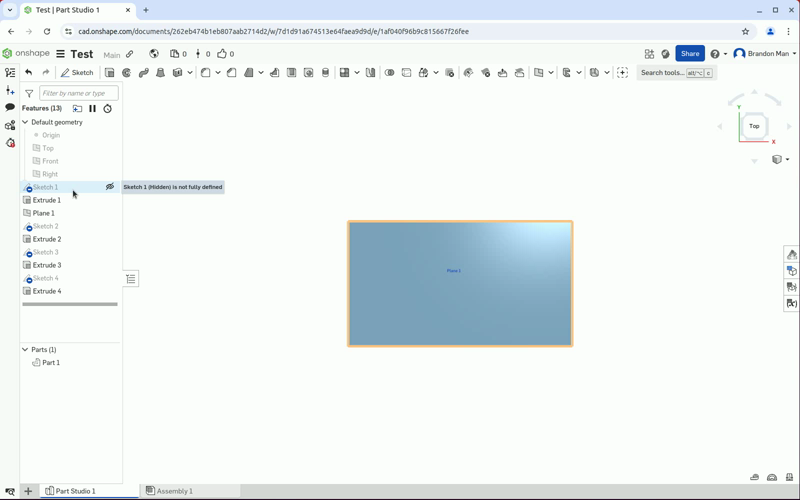
click(73, 189)
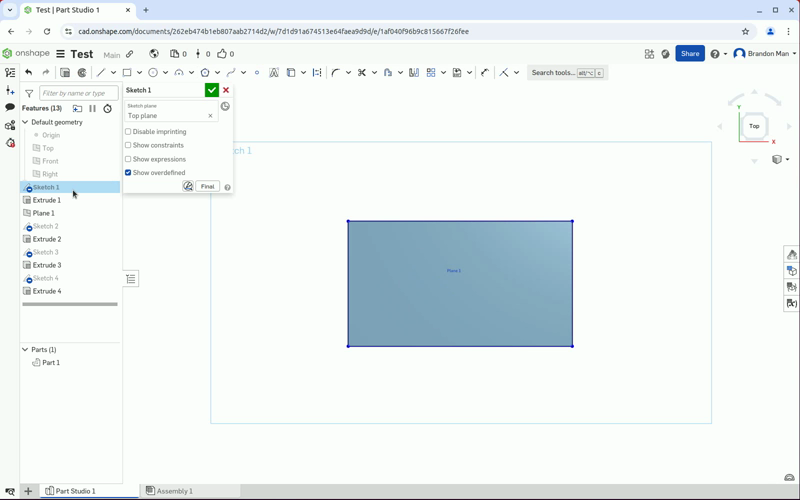
mouse_move(229, 92)
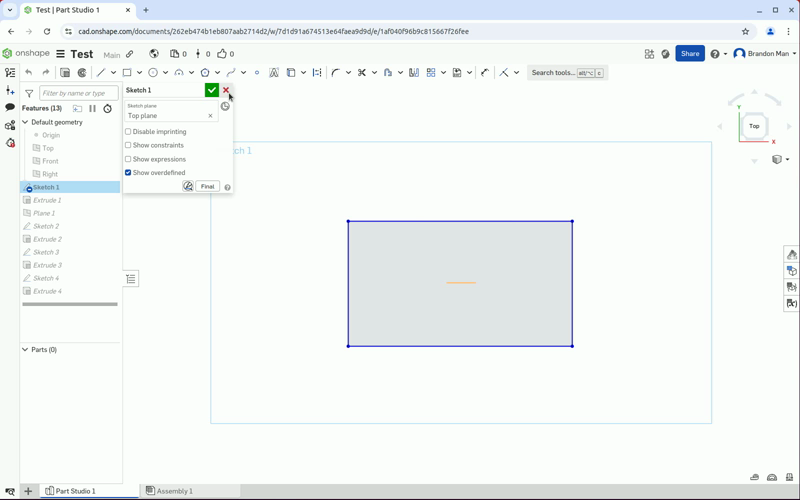
click(229, 92)
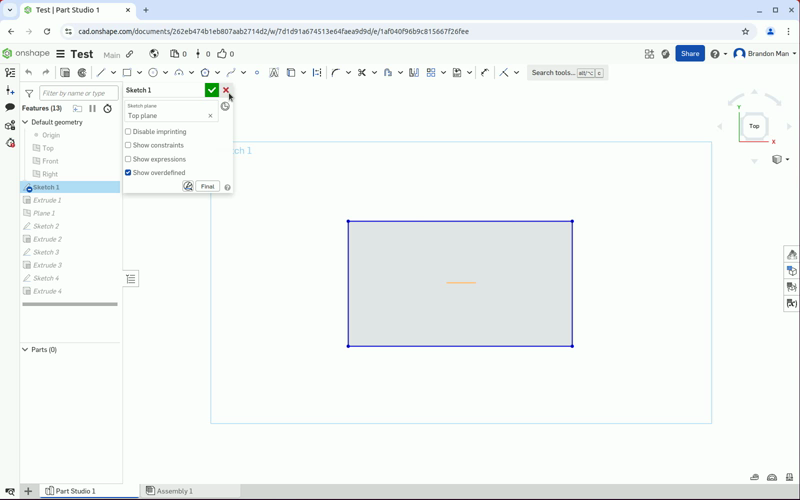
key(shift+s)
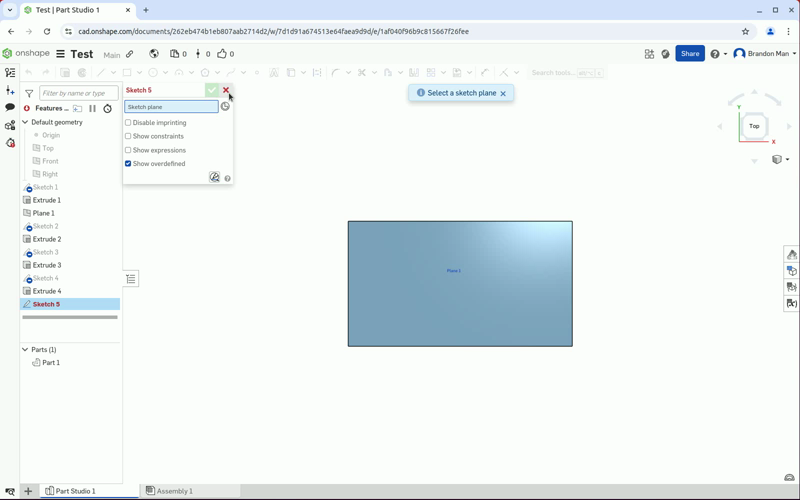
mouse_move(73, 215)
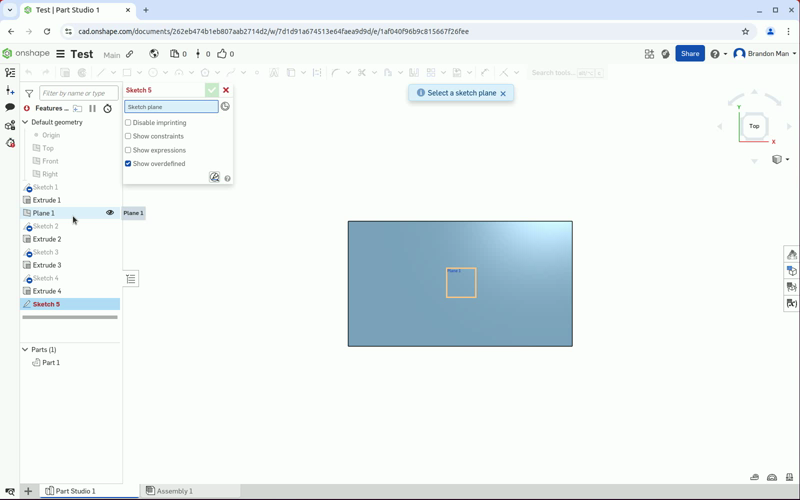
click(73, 215)
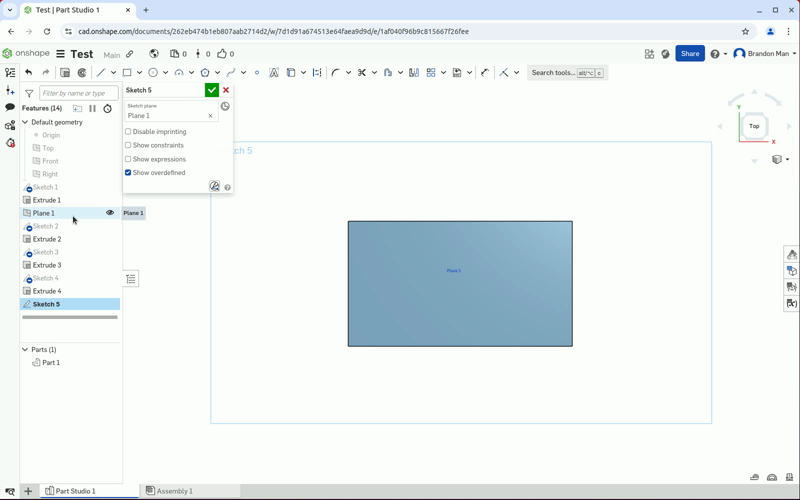
mouse_move(73, 352)
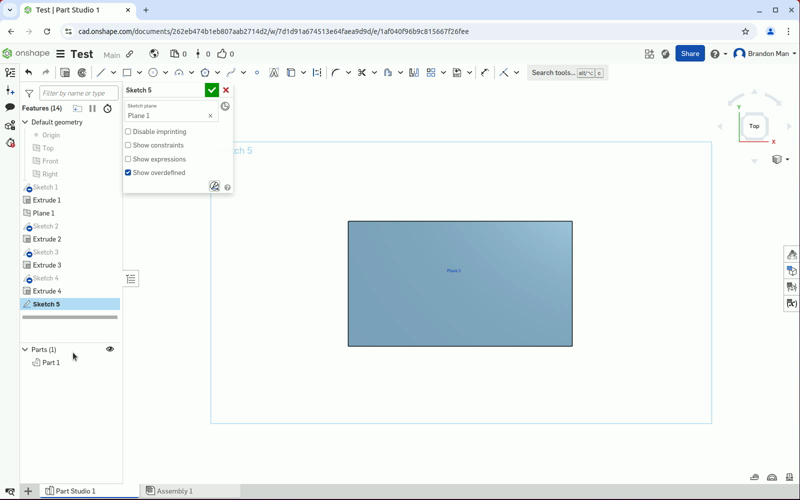
key(y)
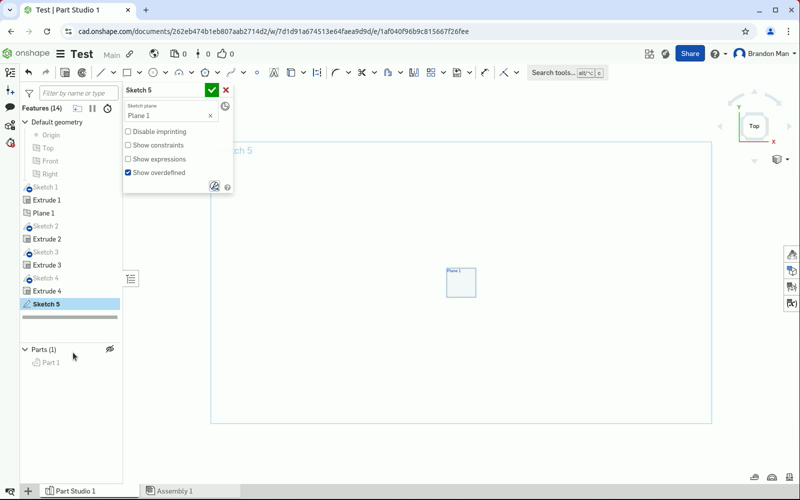
key(c)
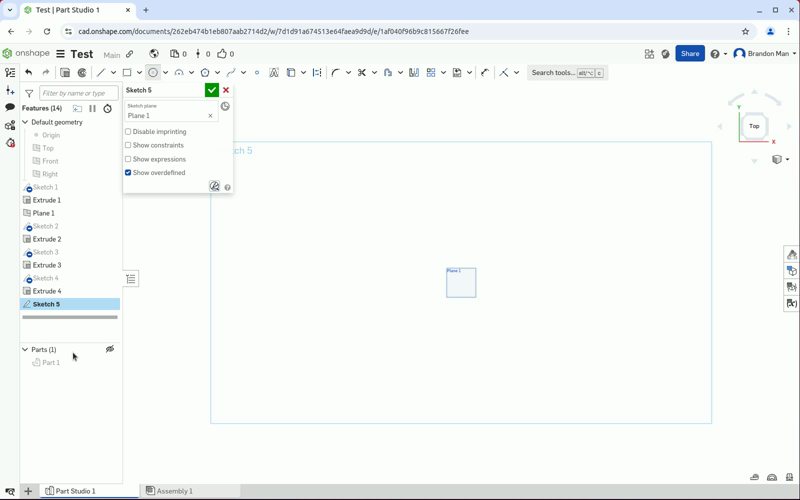
key_down(shift)
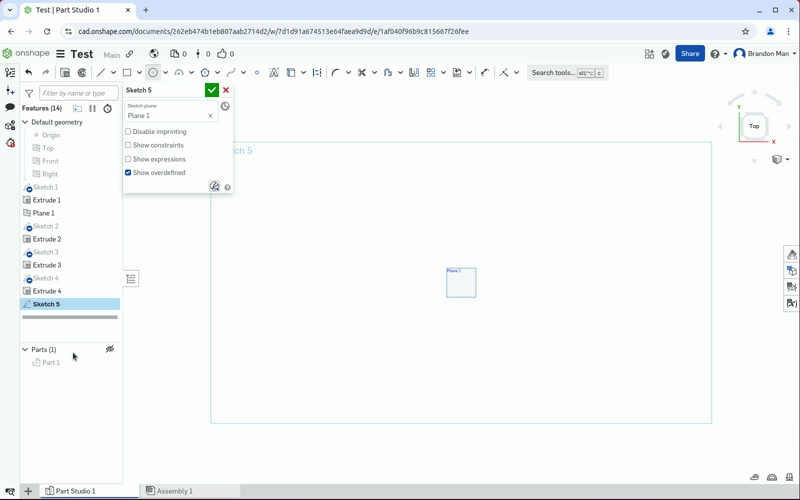
mouse_move(359, 336)
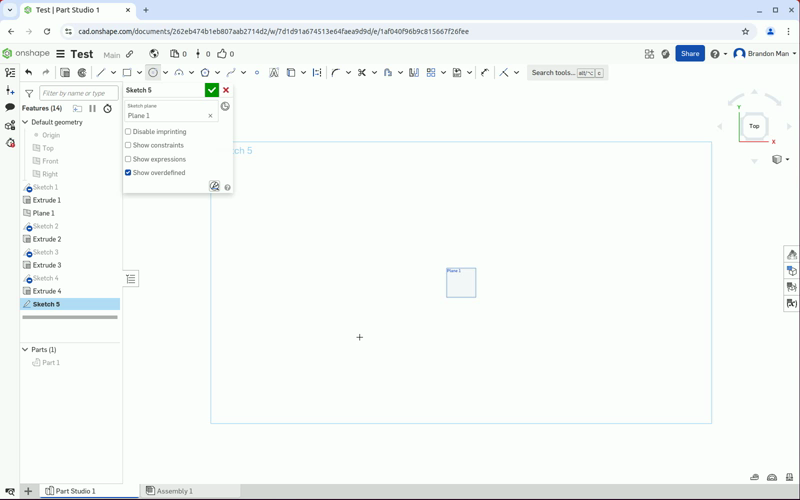
click(359, 336)
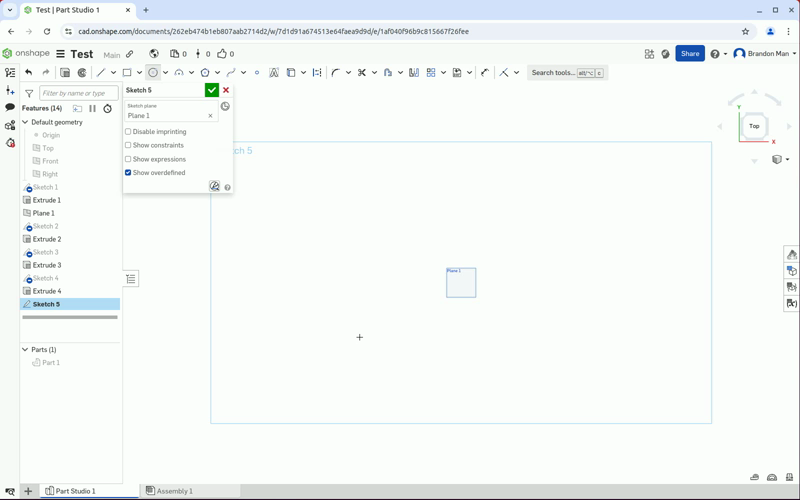
key_up(shift)
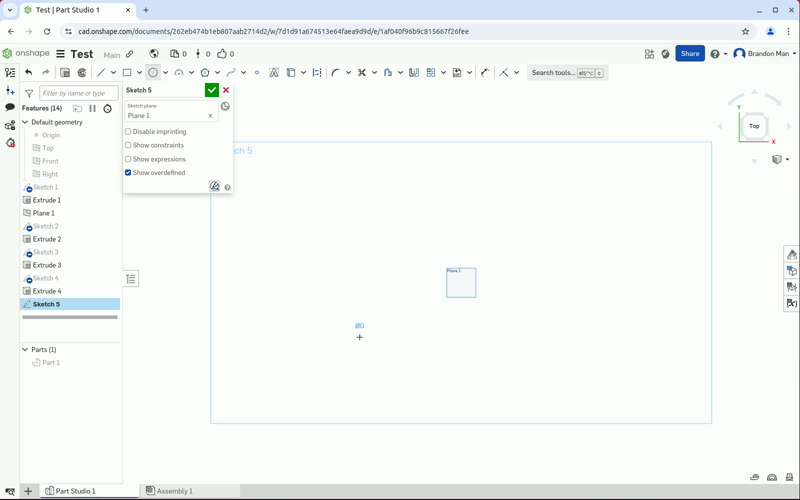
mouse_move(362, 336)
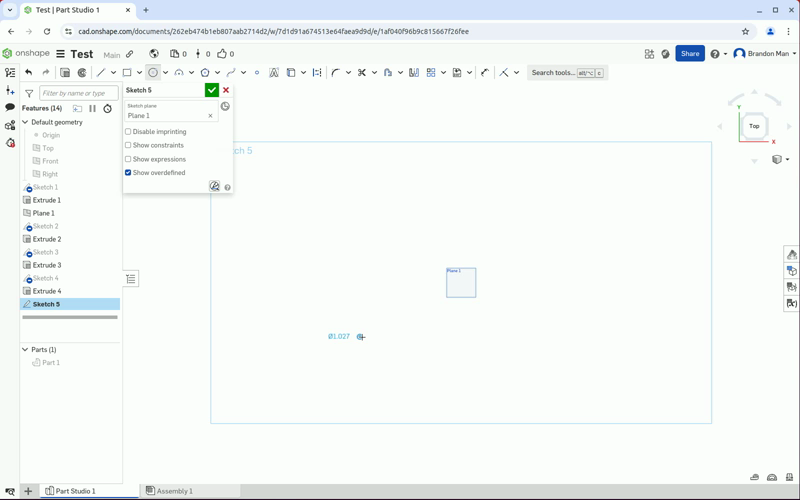
scroll(6)
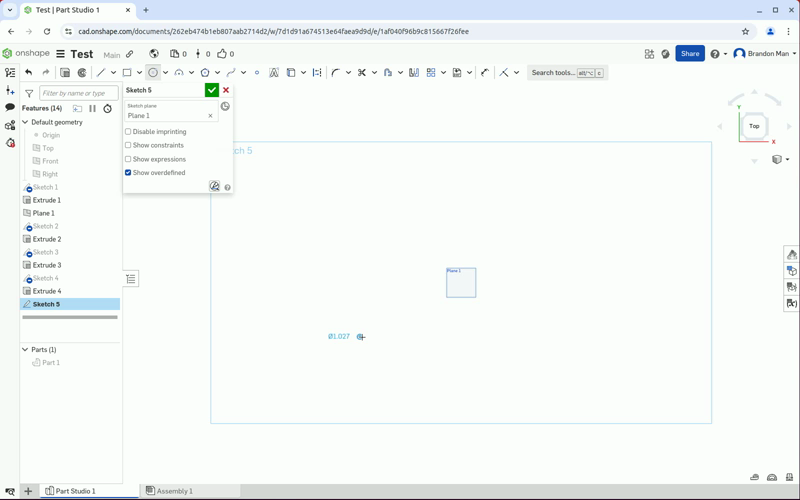
scroll(6)
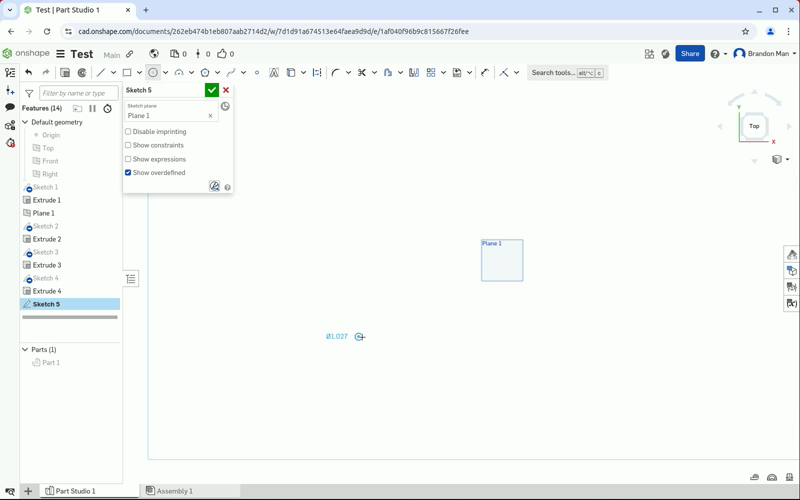
scroll(6)
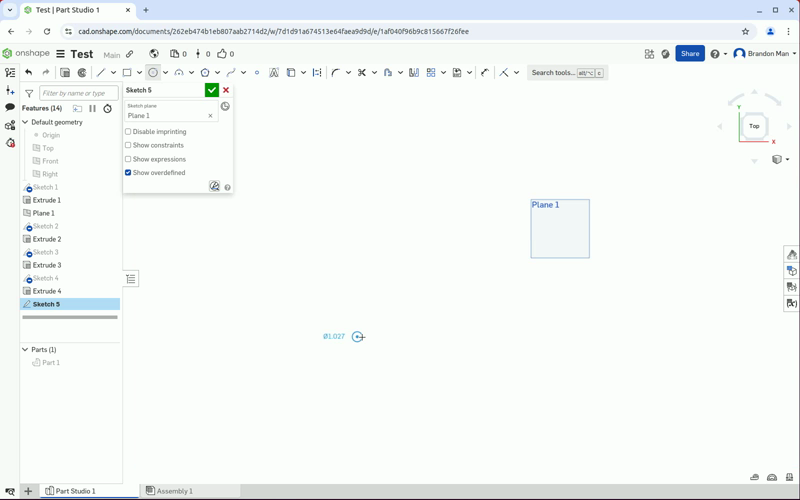
scroll(6)
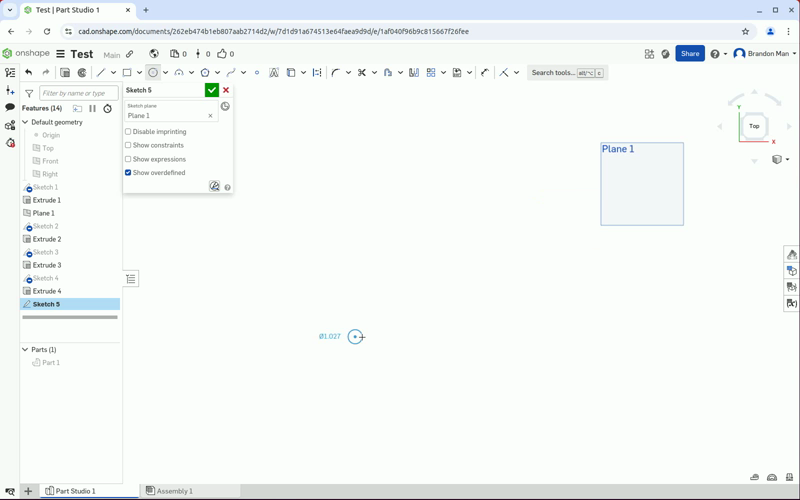
scroll(6)
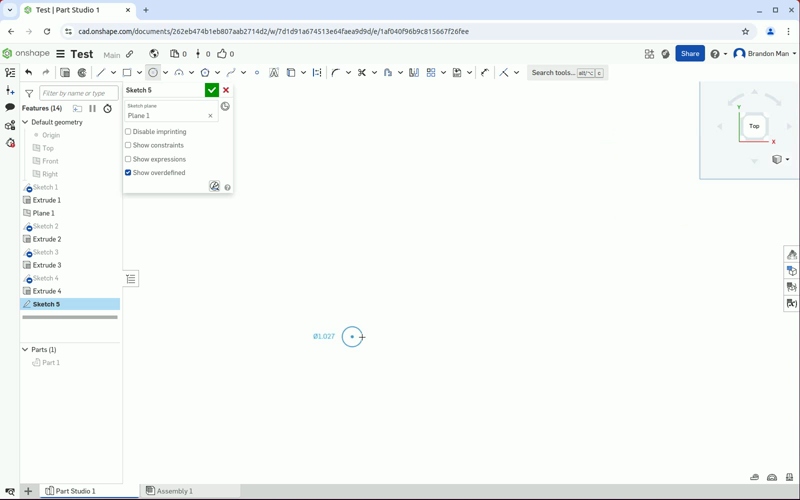
scroll(6)
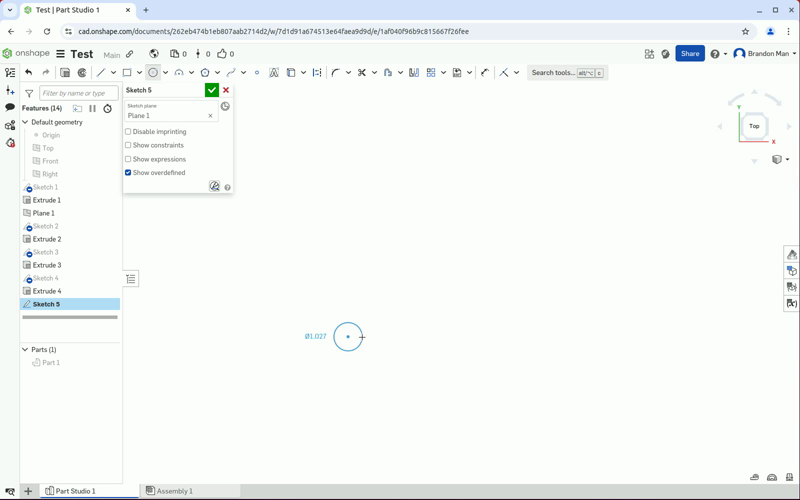
scroll(6)
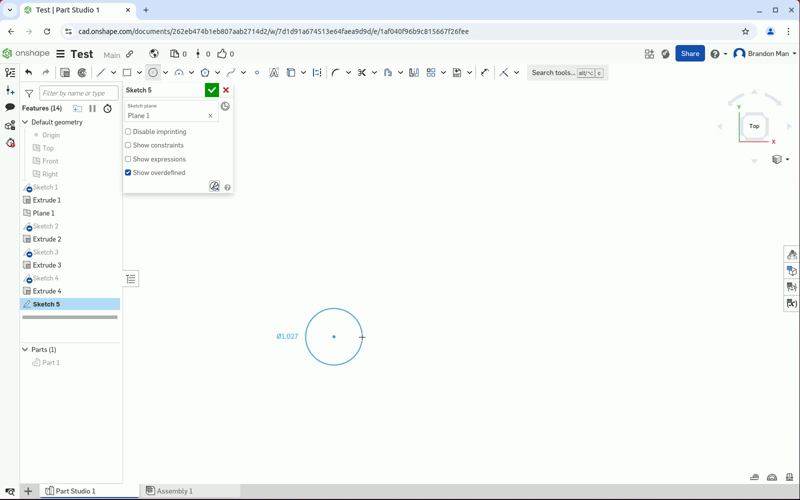
click(362, 336)
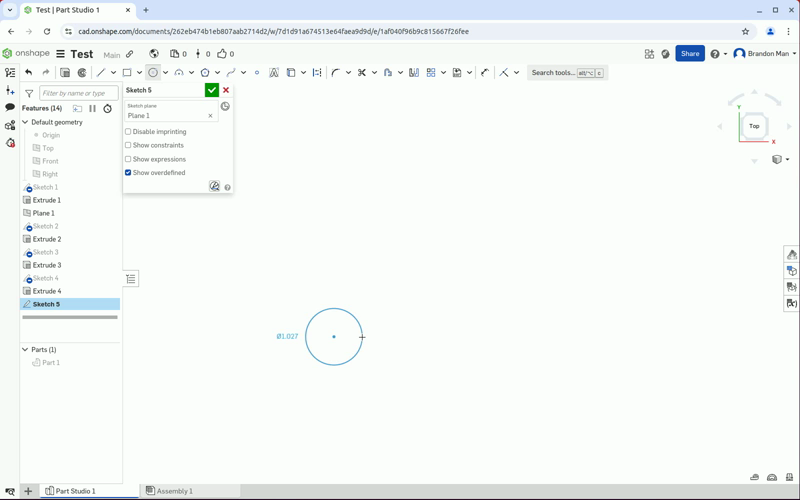
scroll(-6)
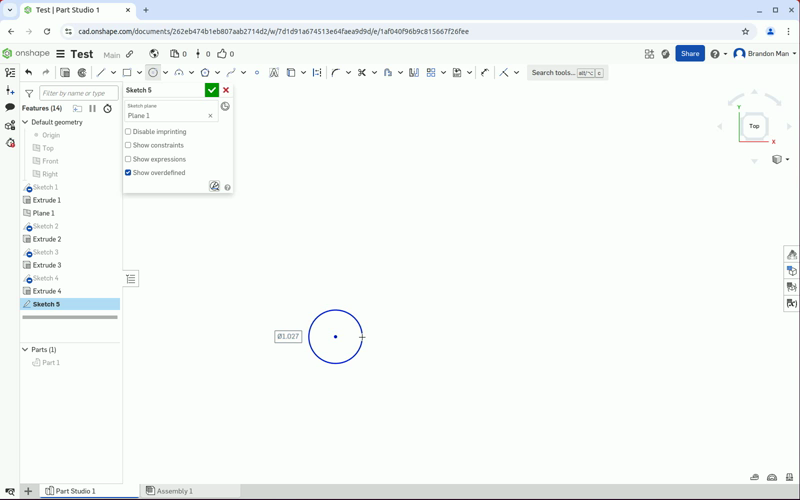
scroll(-6)
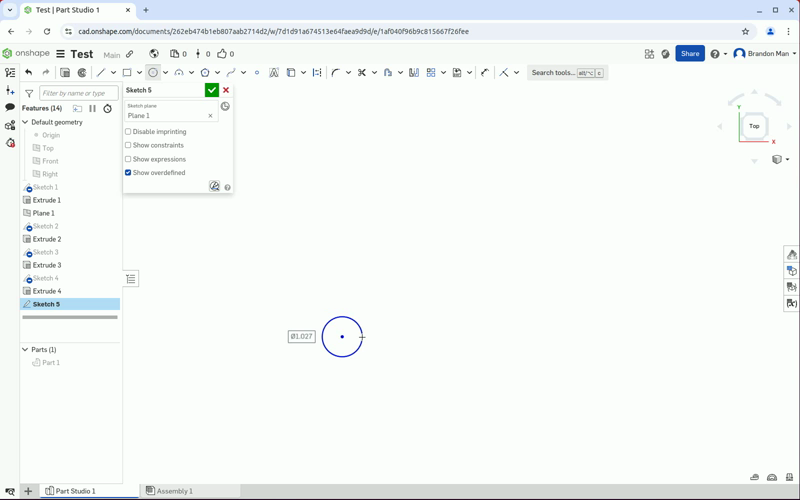
scroll(-6)
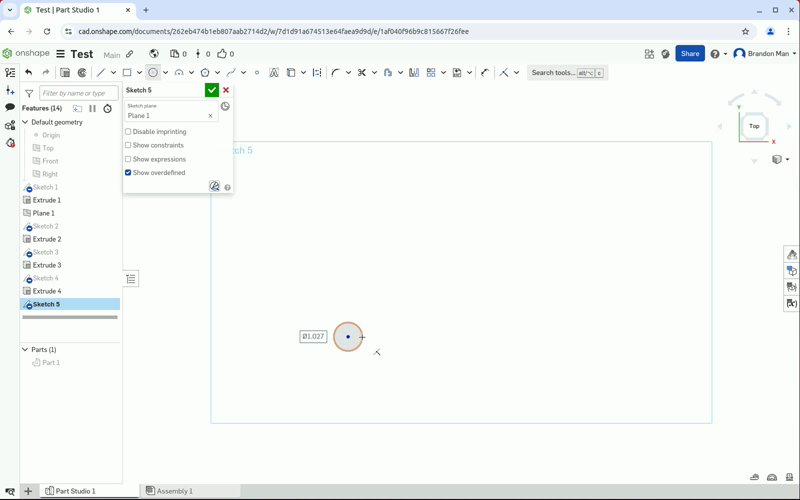
scroll(-6)
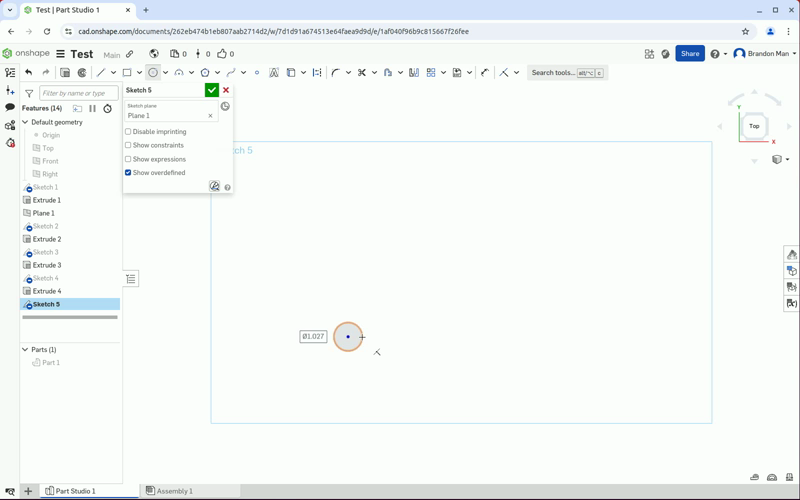
scroll(-6)
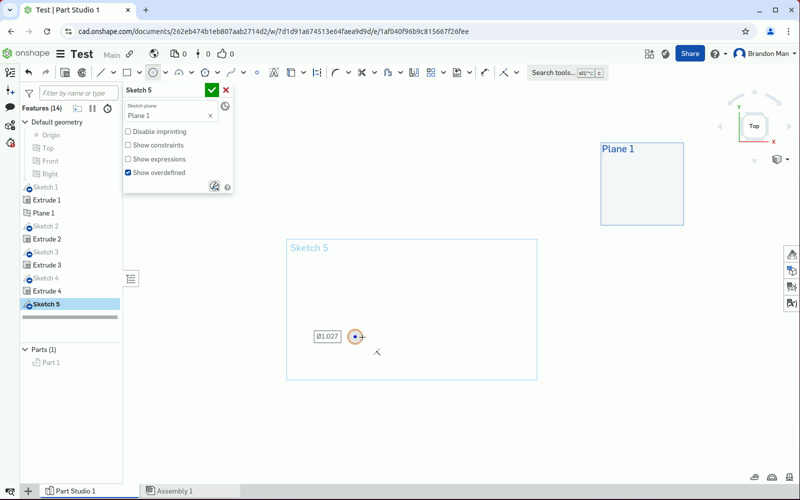
scroll(-6)
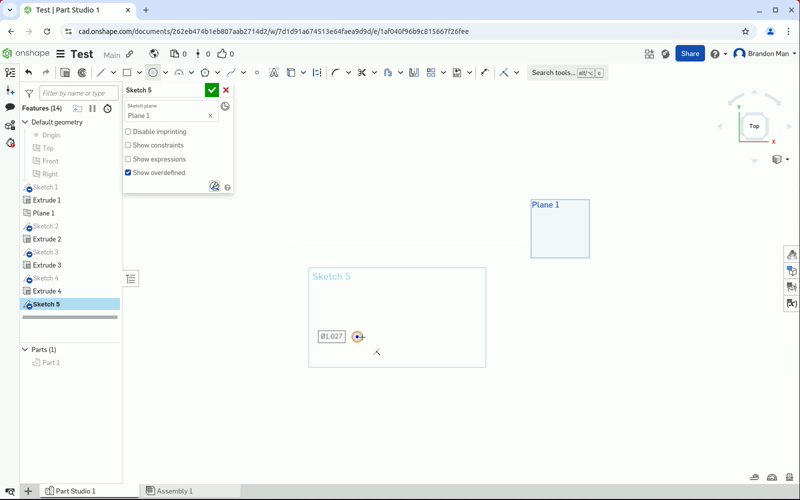
scroll(-6)
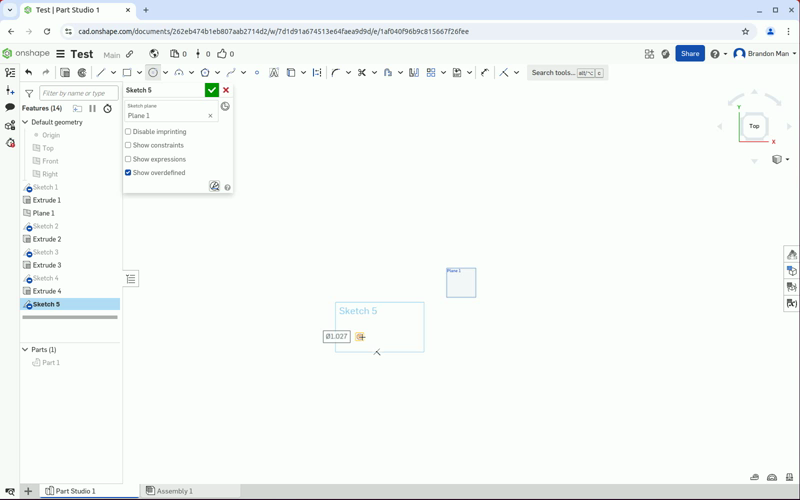
key(esc)
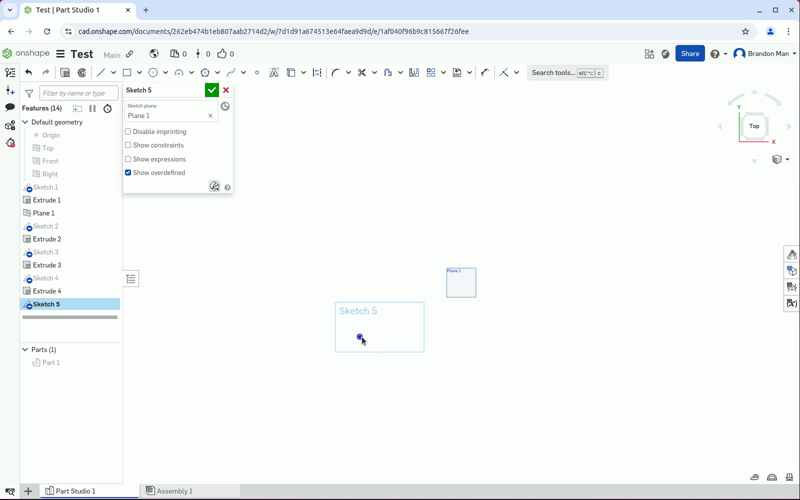
mouse_move(361, 335)
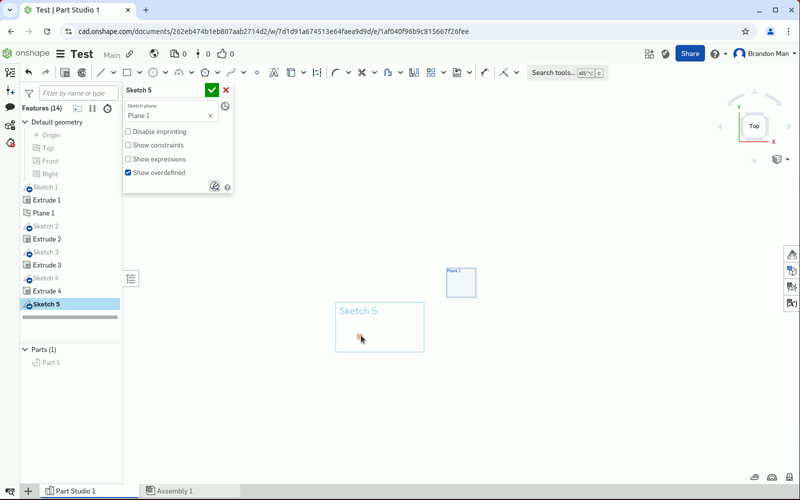
scroll(6)
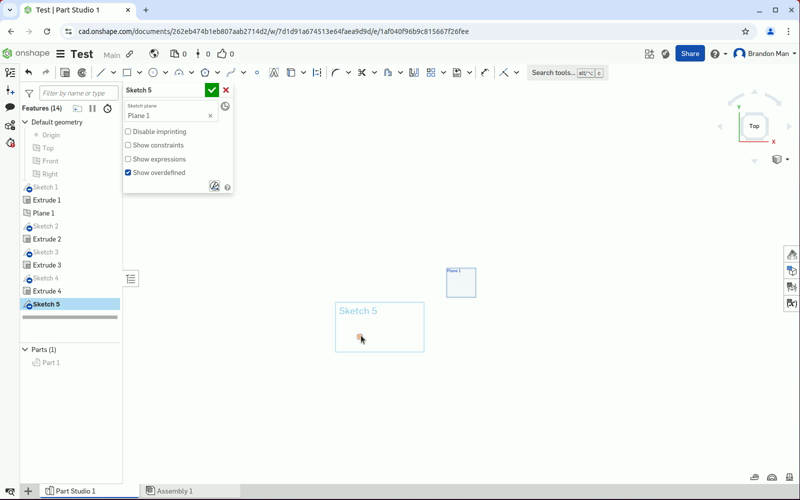
scroll(6)
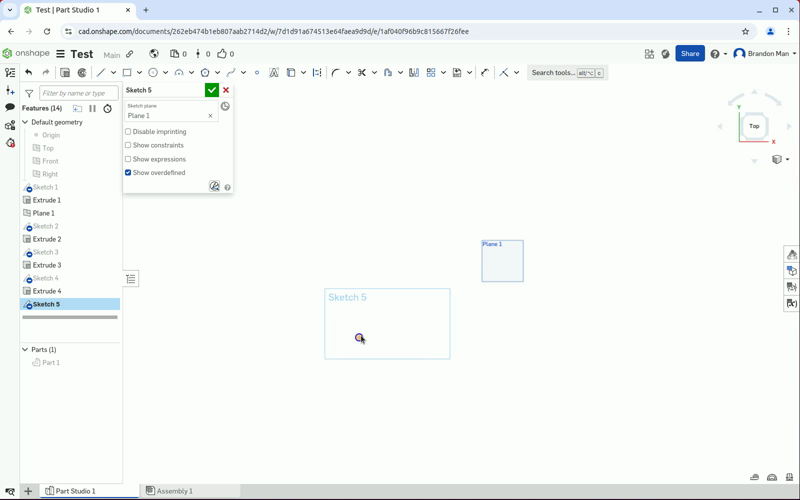
scroll(6)
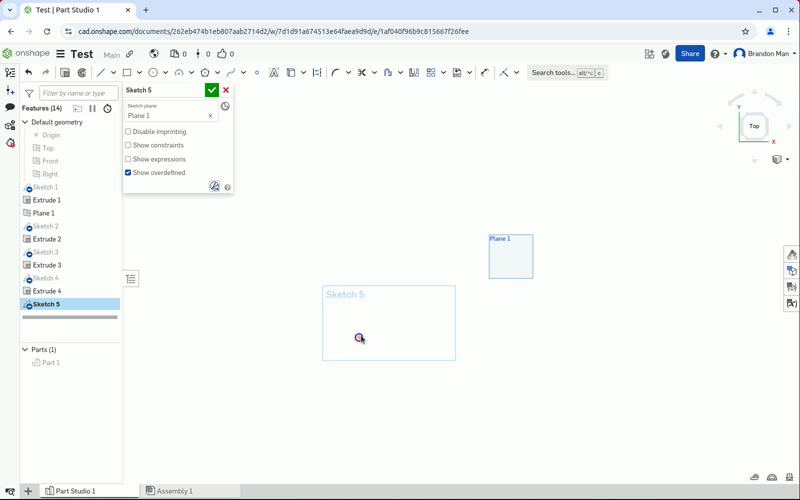
scroll(6)
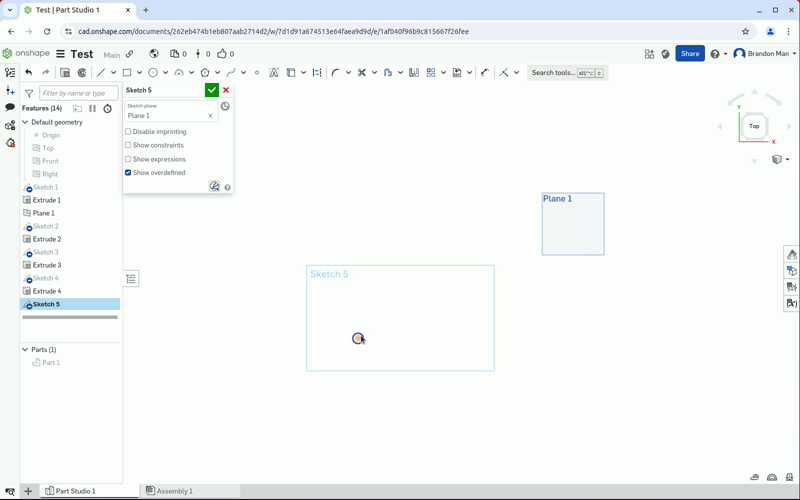
scroll(6)
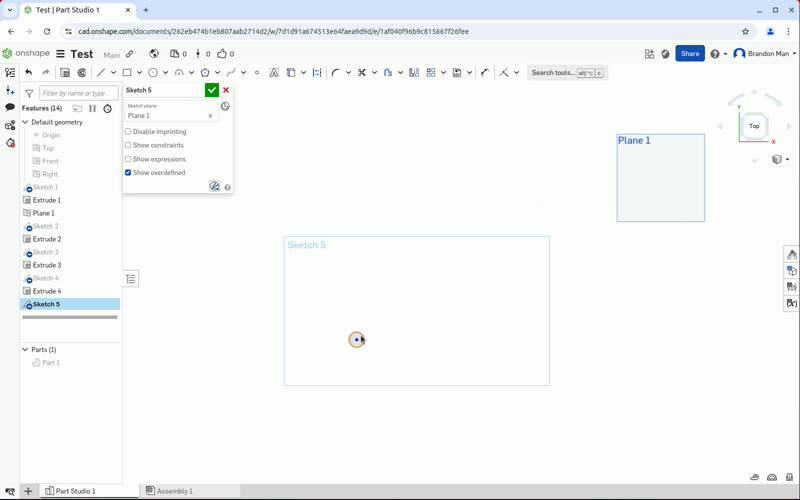
scroll(6)
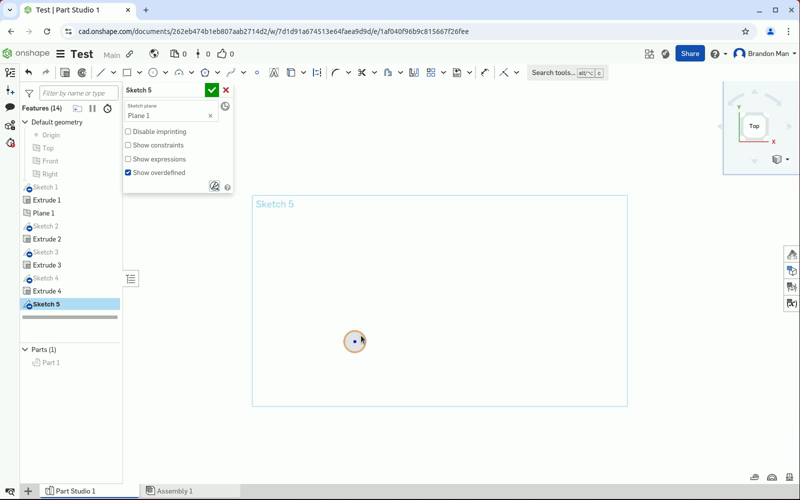
scroll(6)
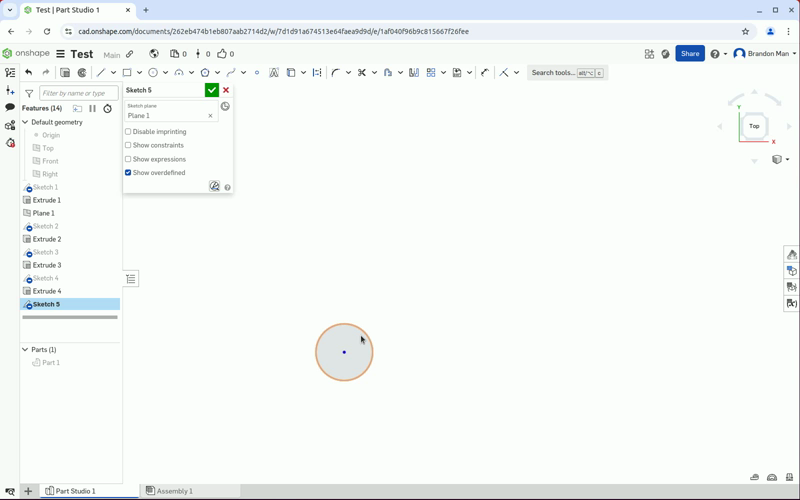
click(361, 335)
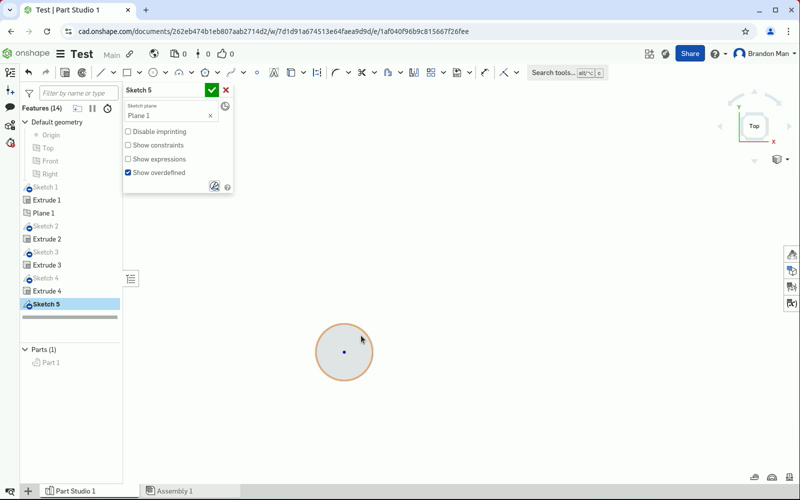
scroll(-6)
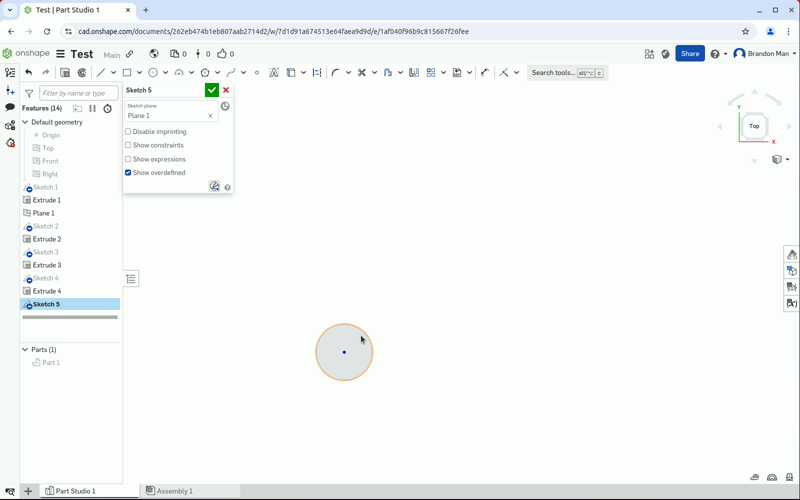
scroll(-6)
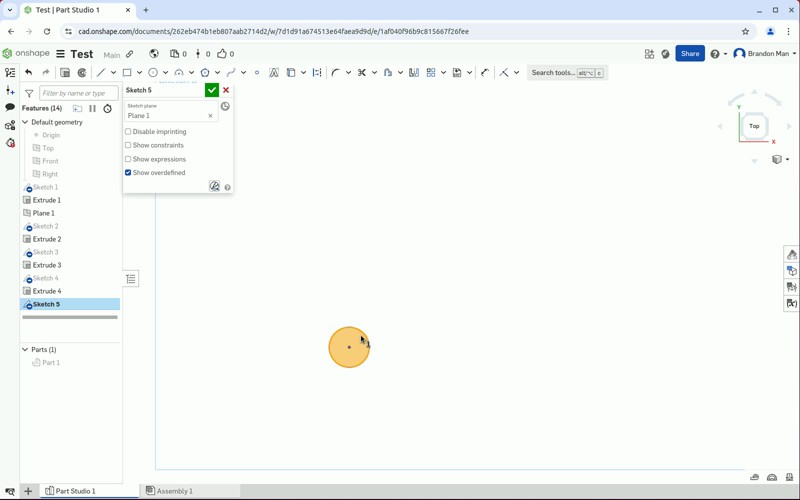
scroll(-6)
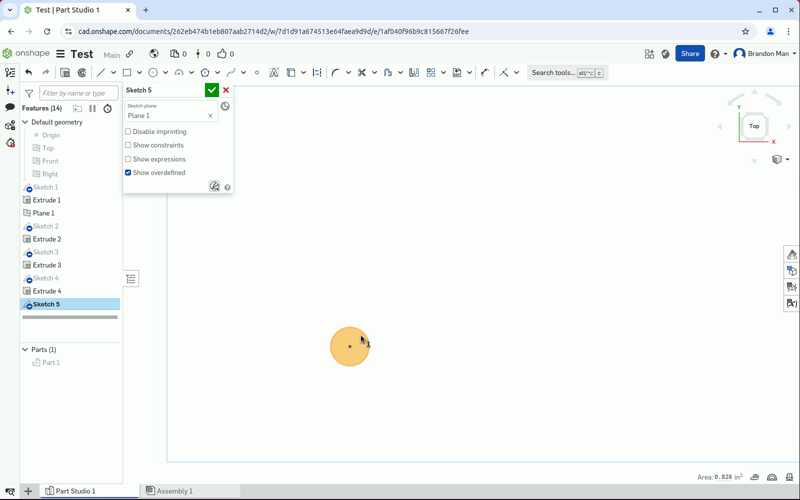
scroll(-6)
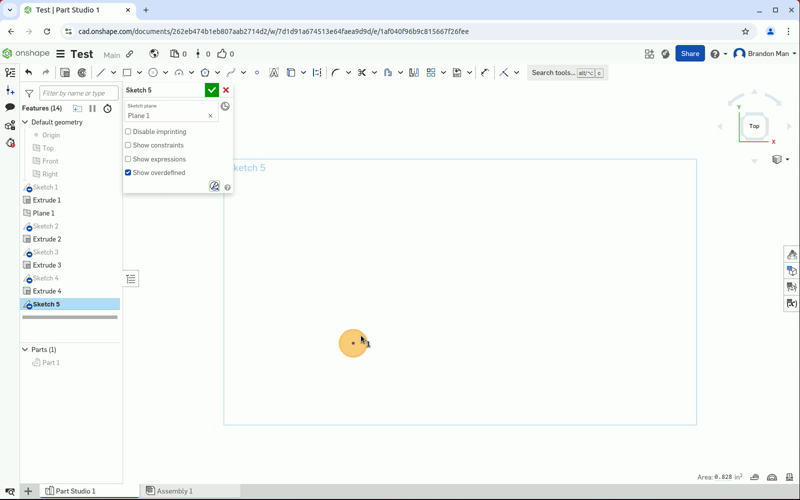
scroll(-6)
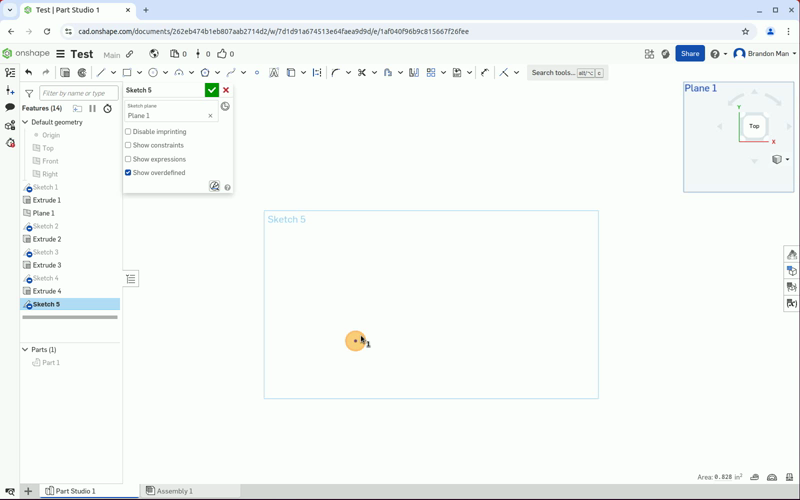
scroll(-6)
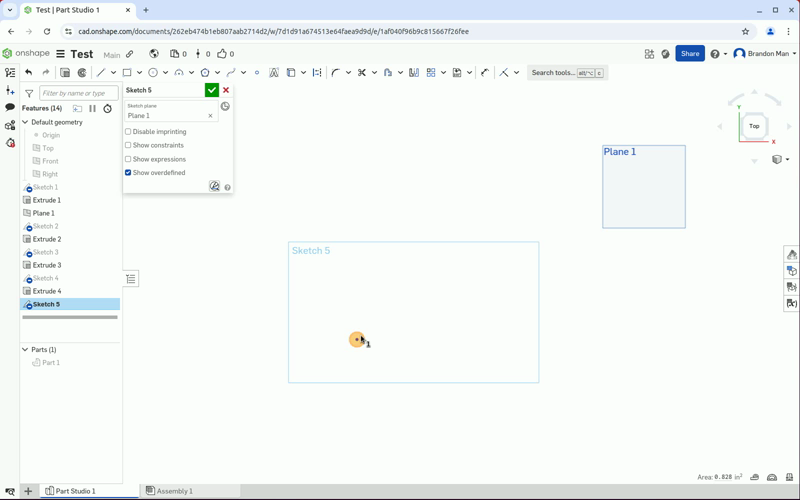
scroll(-6)
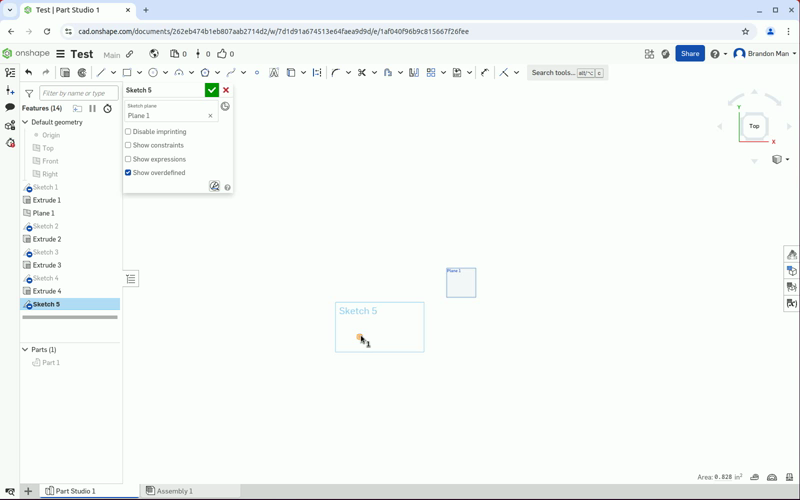
mouse_move(73, 352)
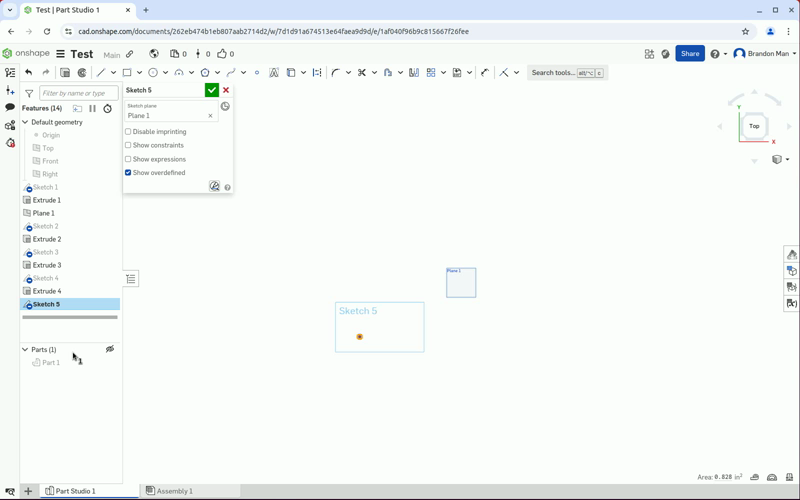
key(shift+y)
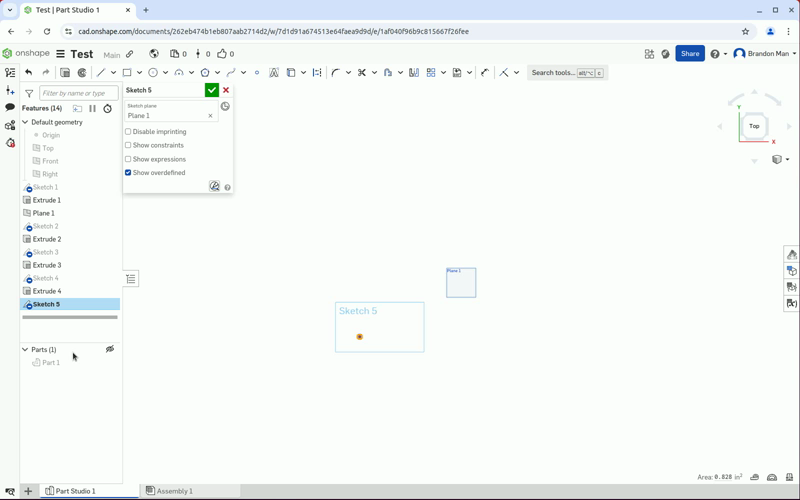
key(shift+e)
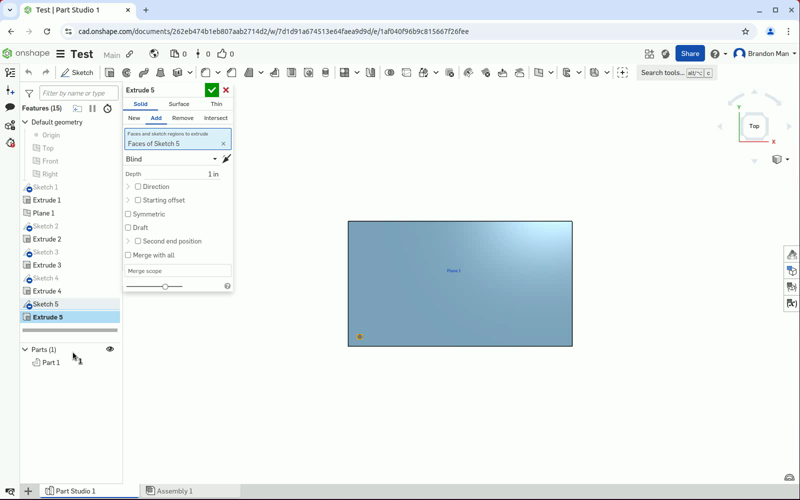
mouse_move(143, 106)
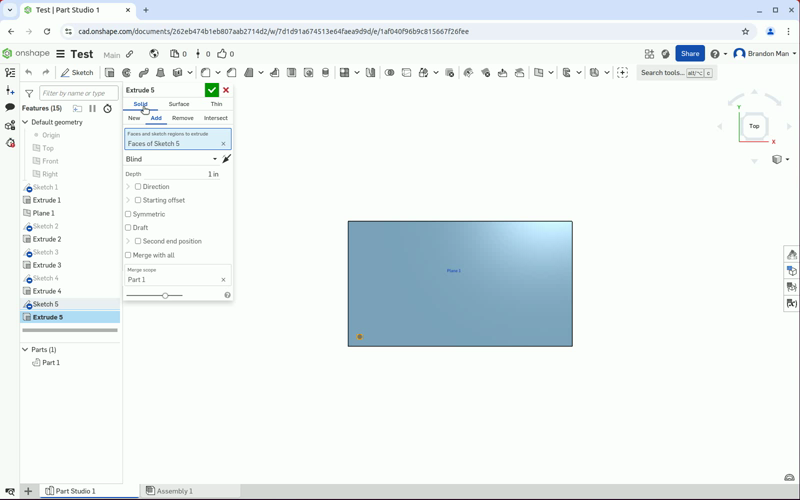
click(143, 106)
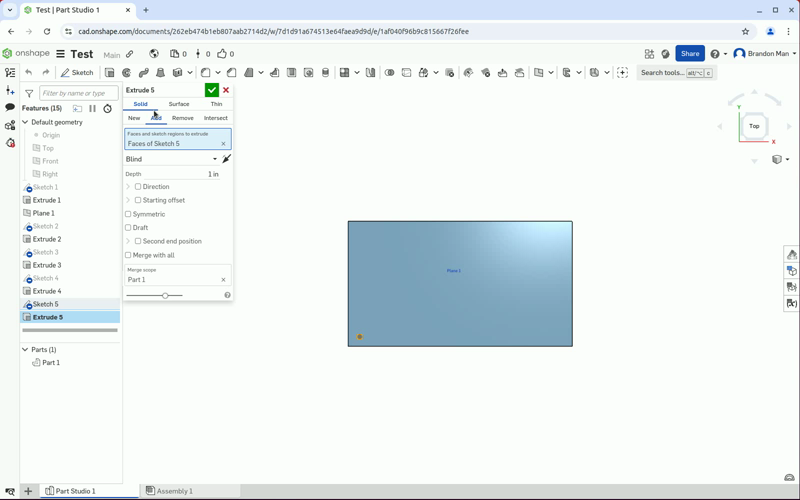
mouse_move(186, 120)
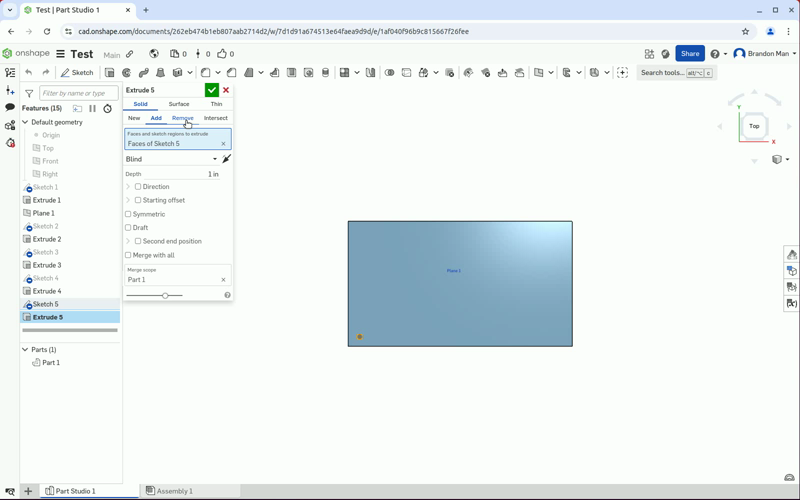
click(186, 120)
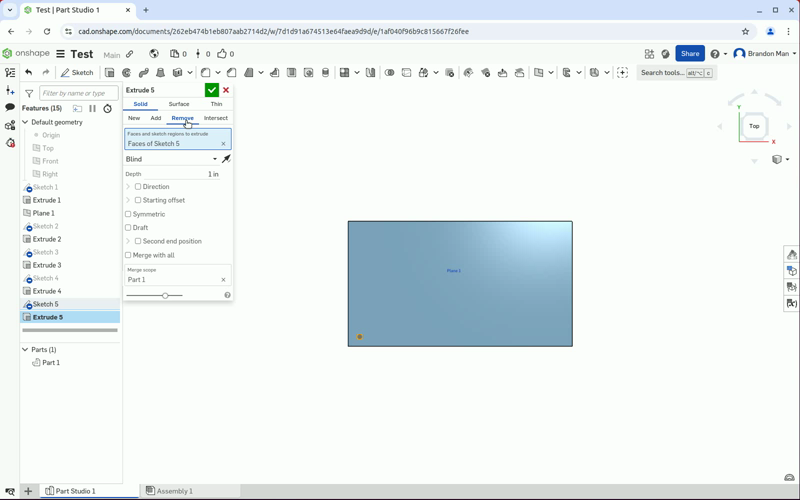
key(tab, 4)
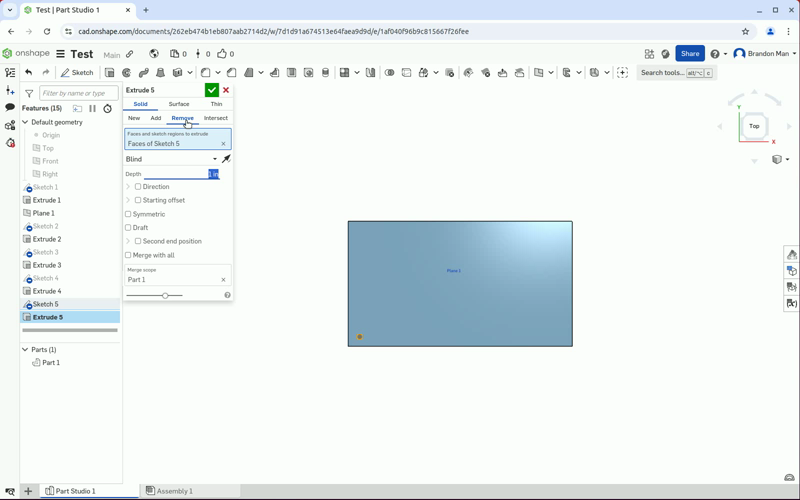
text(5.296)
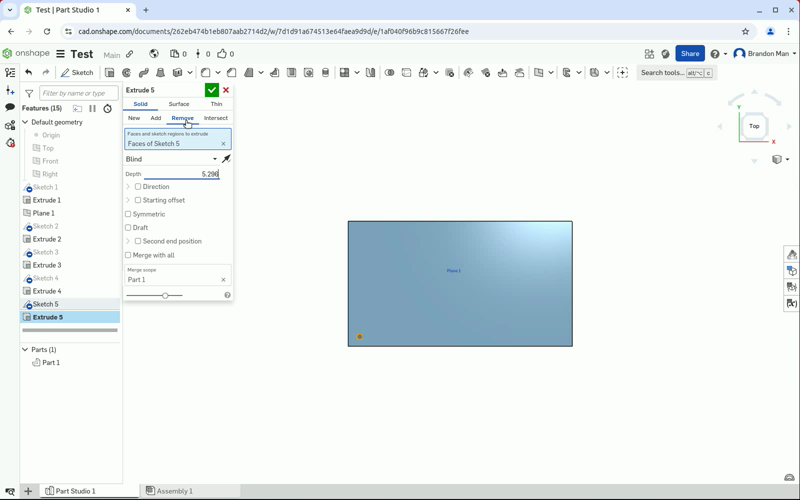
key(tab, 6)
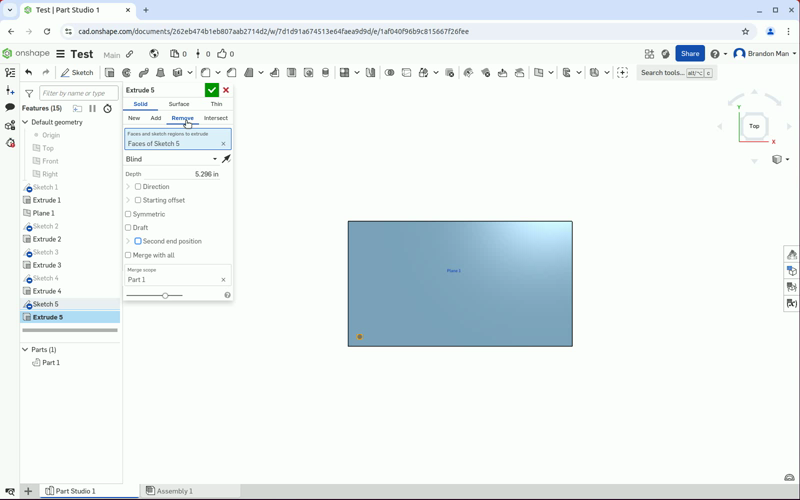
key(space)
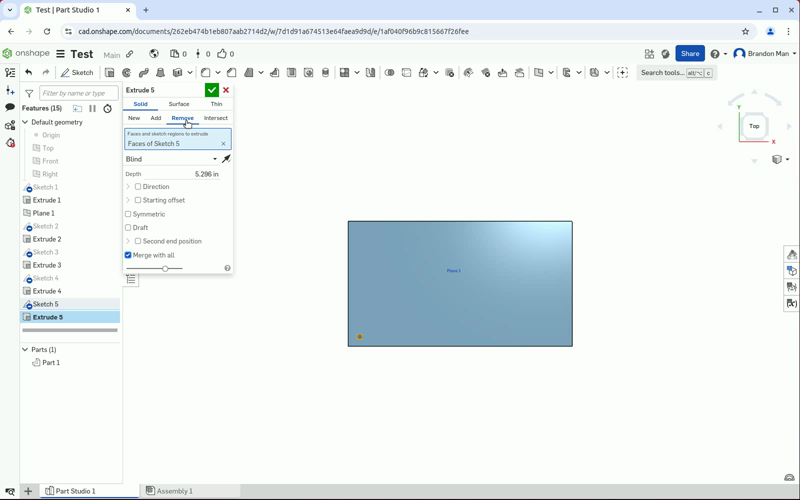
key(enter)
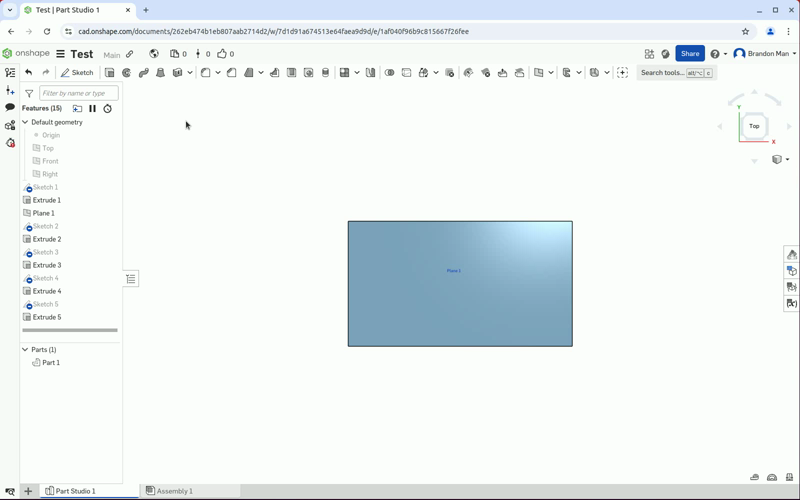
key(shift+h)
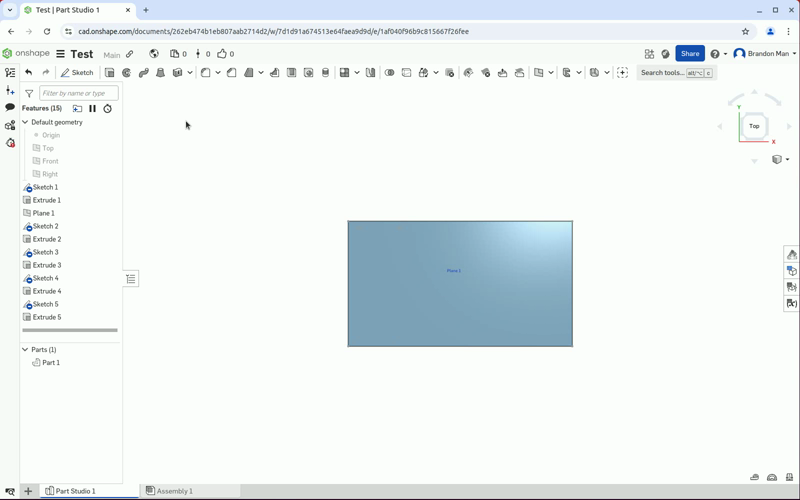
key(shift+h)
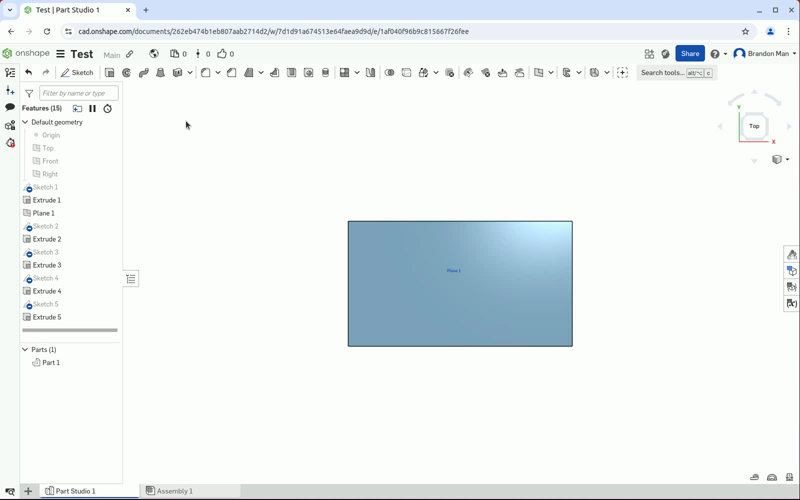
mouse_move(73, 189)
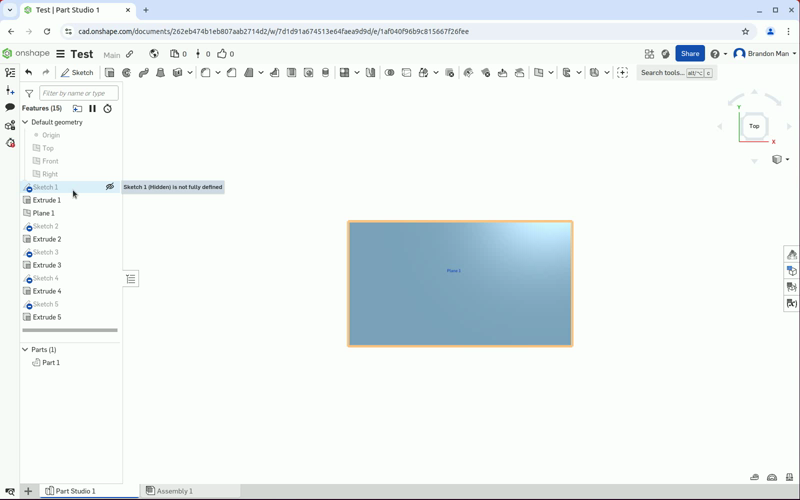
click(73, 189)
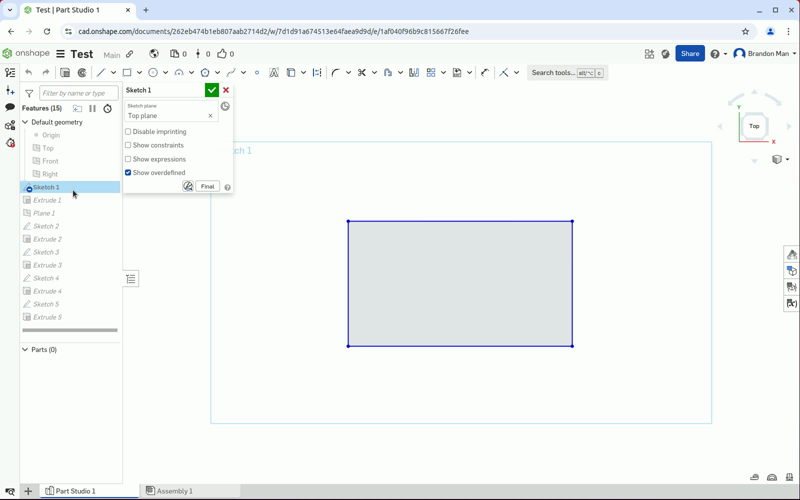
mouse_move(229, 92)
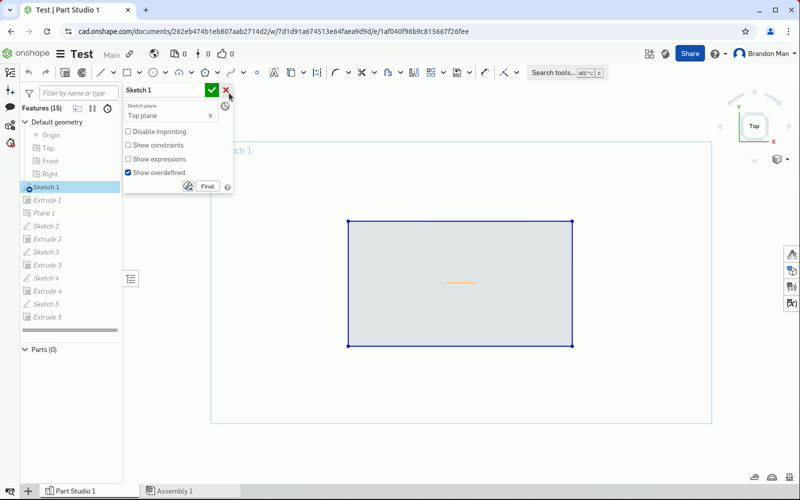
click(229, 92)
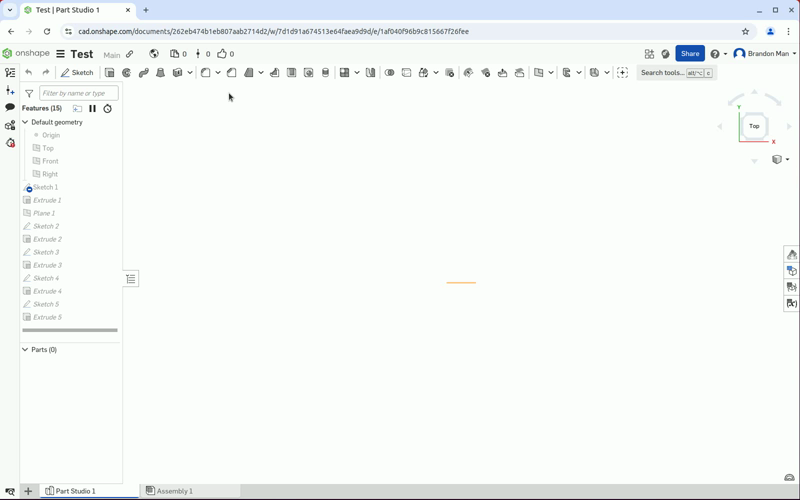
key(shift+s)
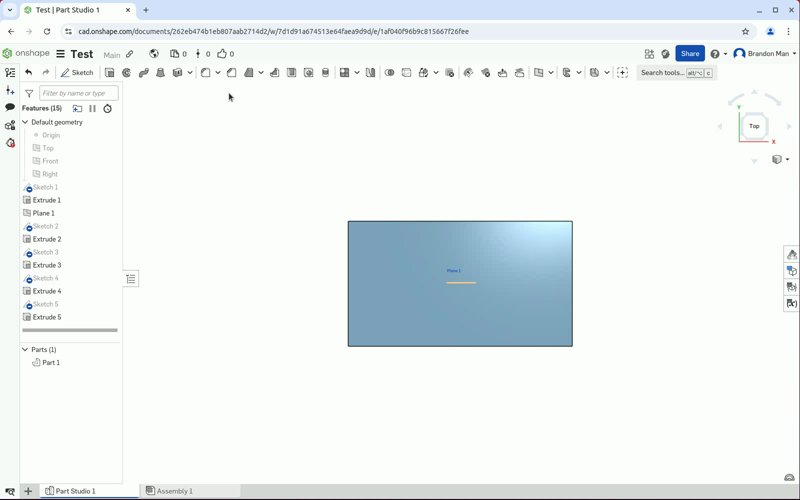
mouse_move(73, 215)
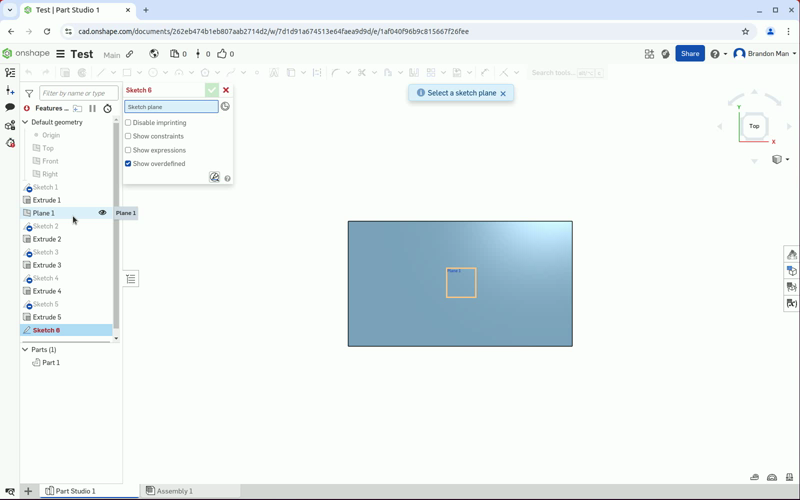
click(73, 215)
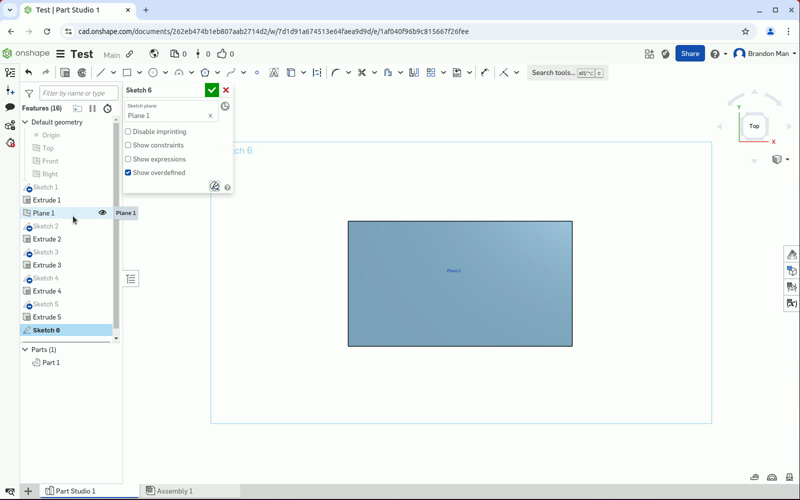
mouse_move(73, 352)
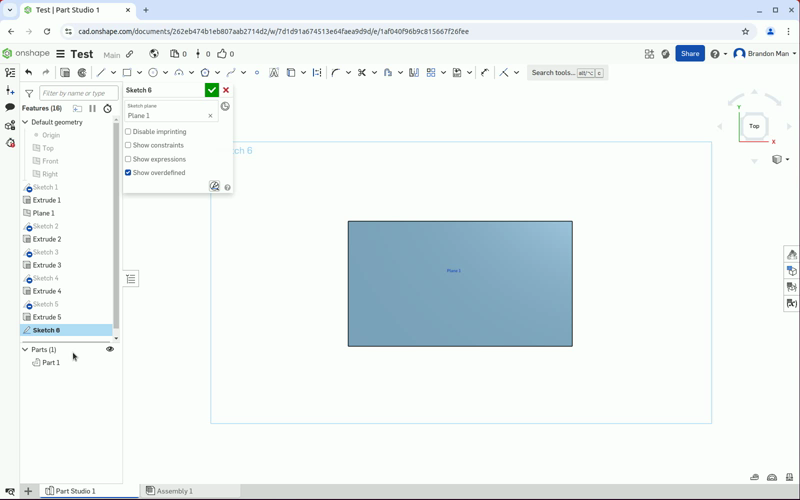
key(y)
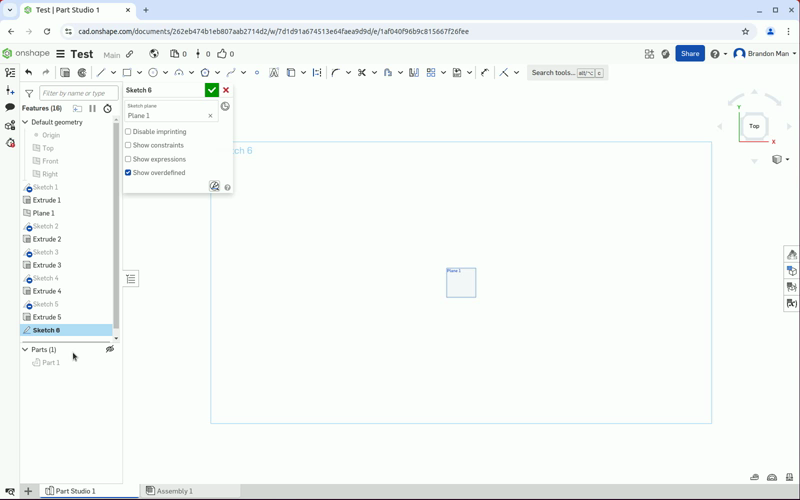
key(l)
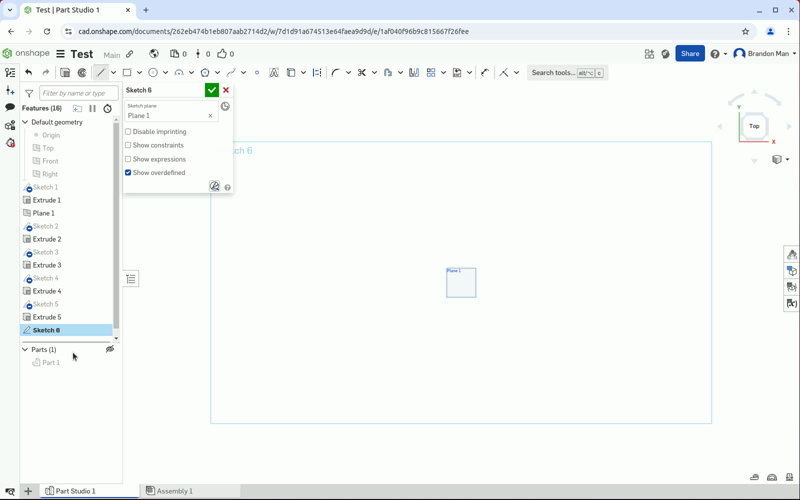
key_down(shift)
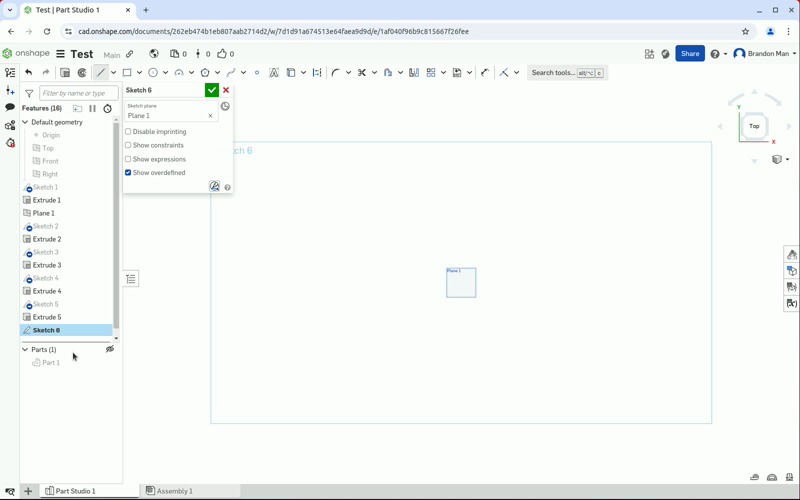
mouse_move(368, 264)
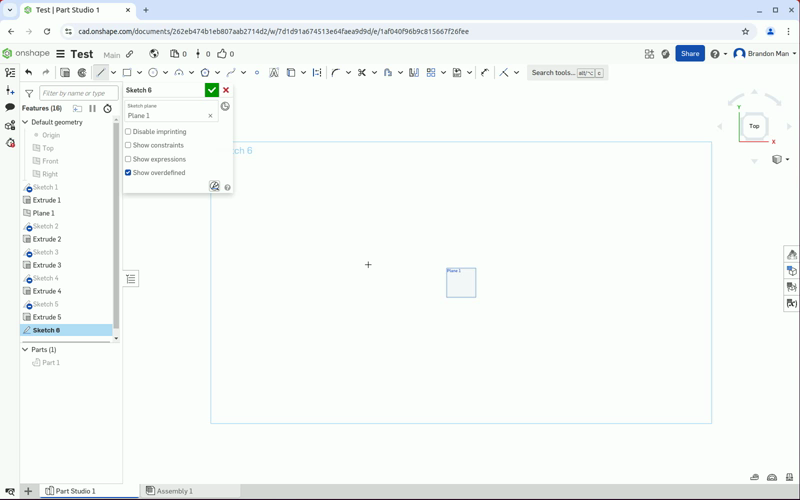
click(368, 264)
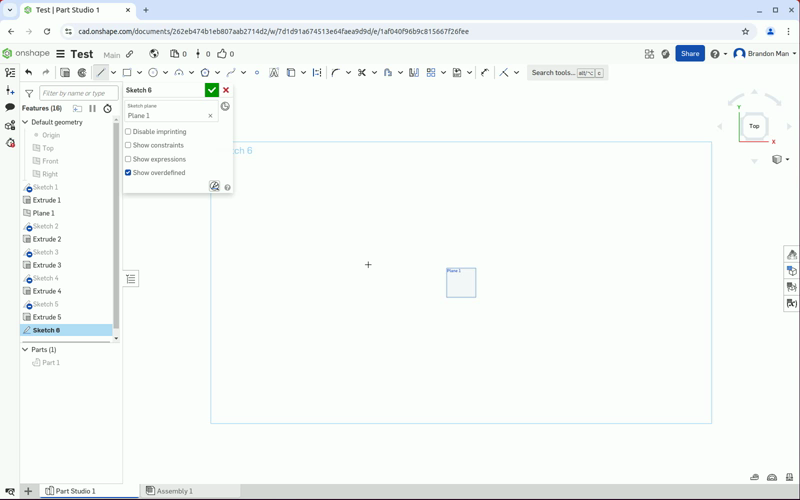
key_up(shift)
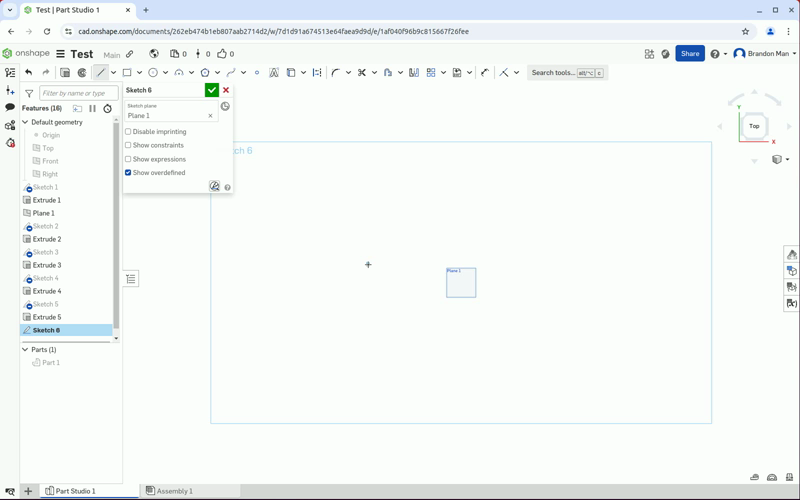
key_down(shift)
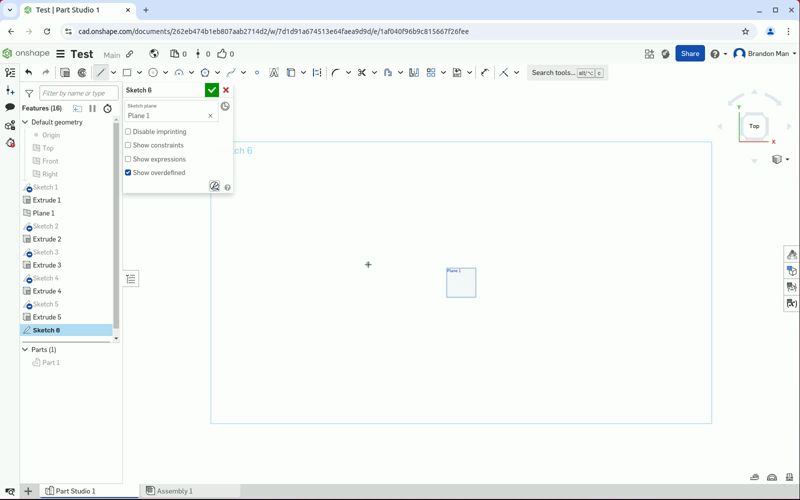
mouse_move(398, 264)
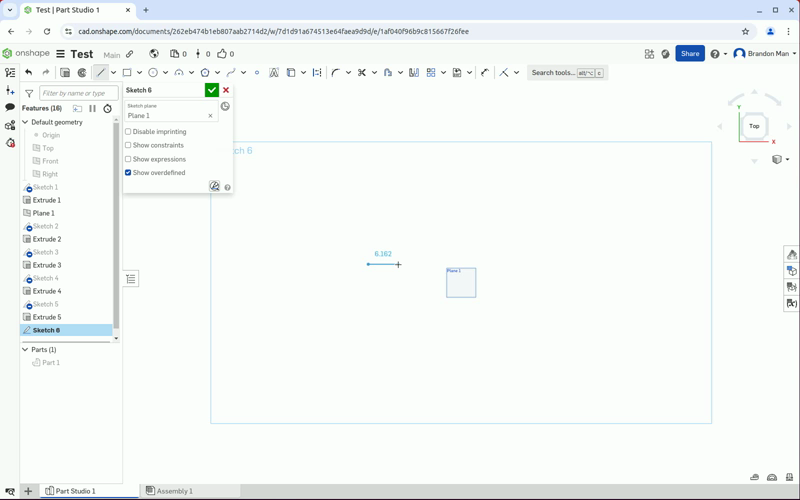
mouse_move(390, 264)
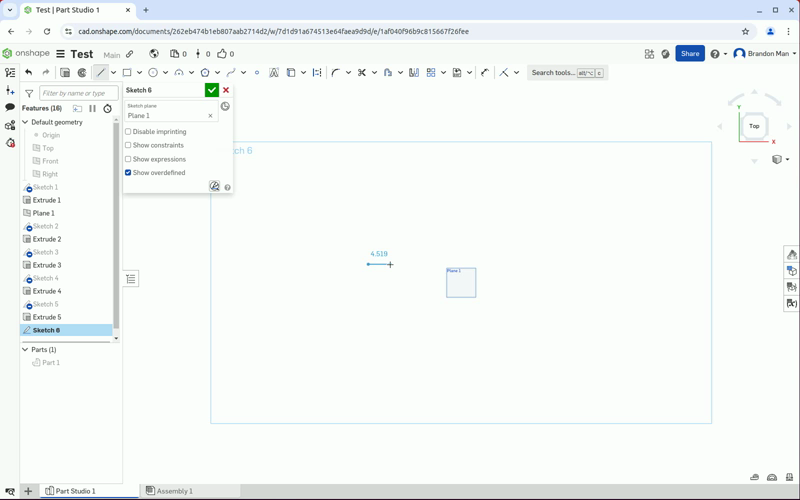
click(390, 264)
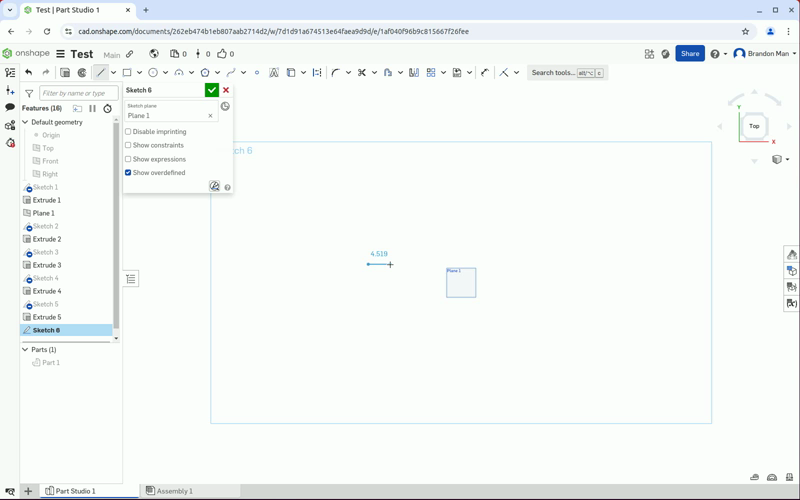
key_up(shift)
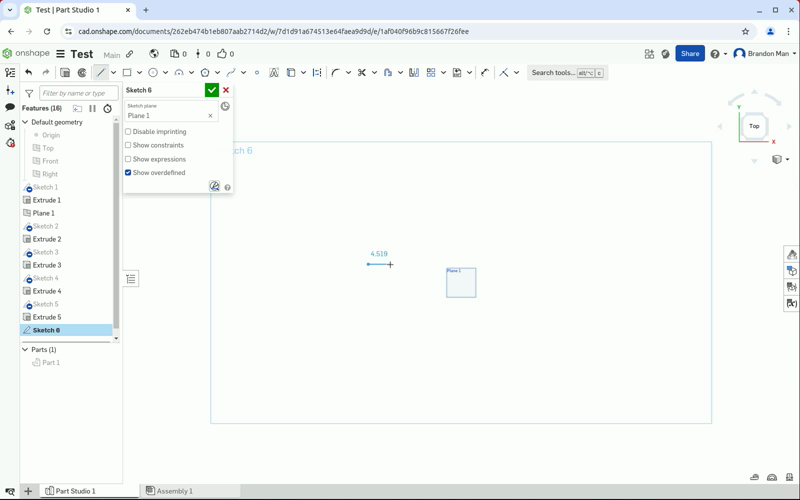
key_down(shift)
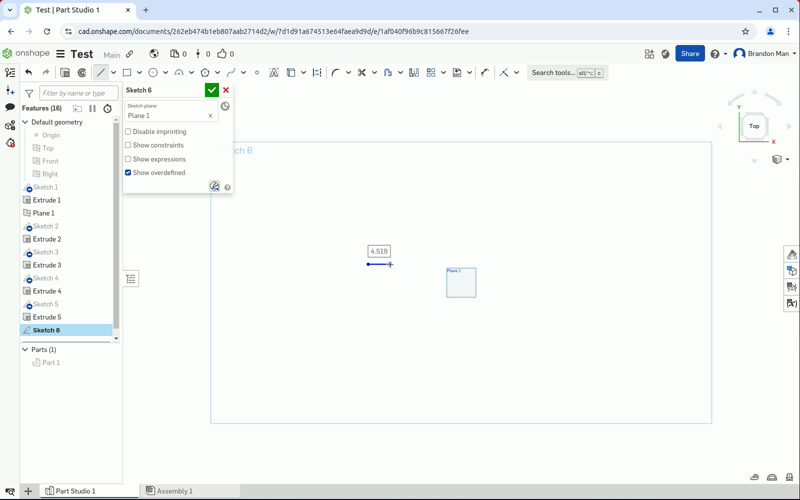
mouse_move(420, 264)
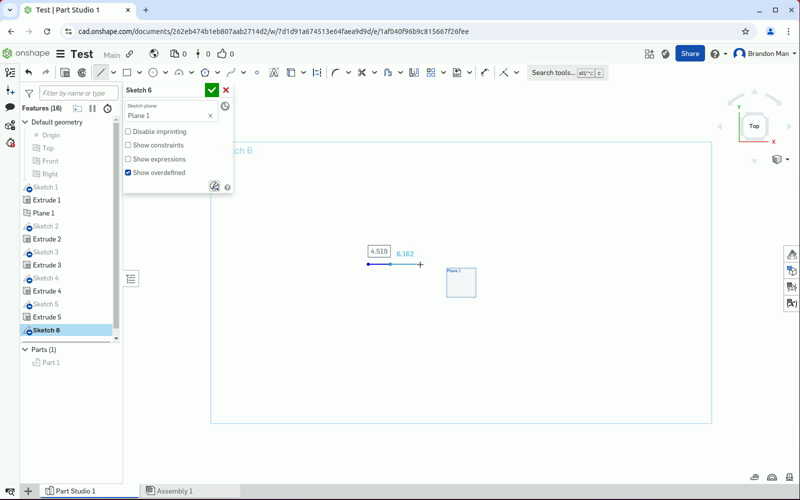
mouse_move(390, 247)
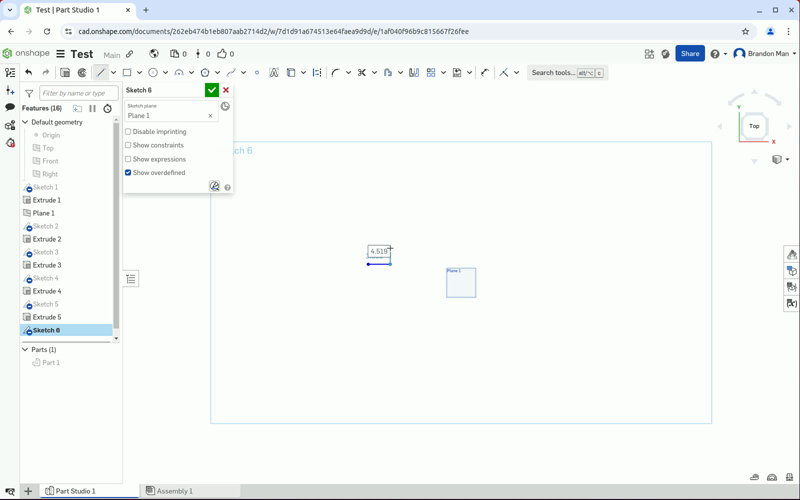
click(390, 247)
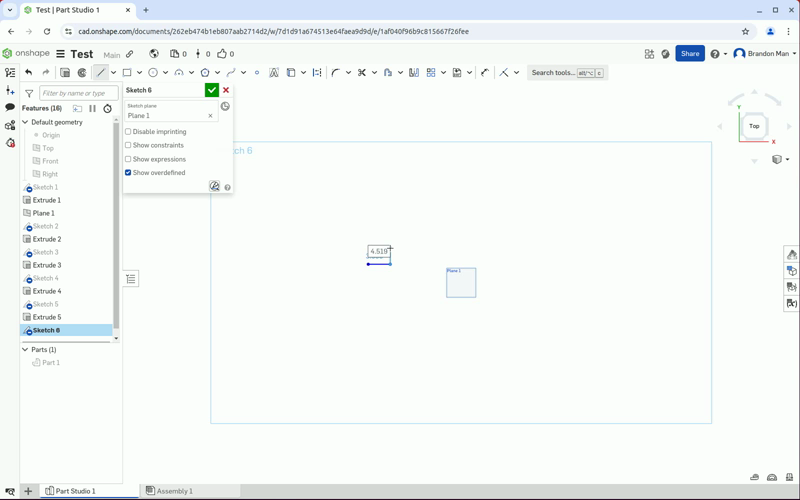
key_up(shift)
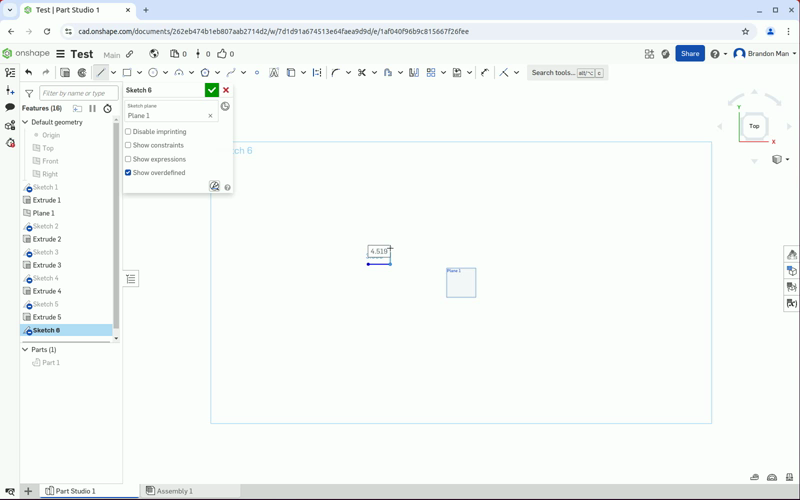
key_down(shift)
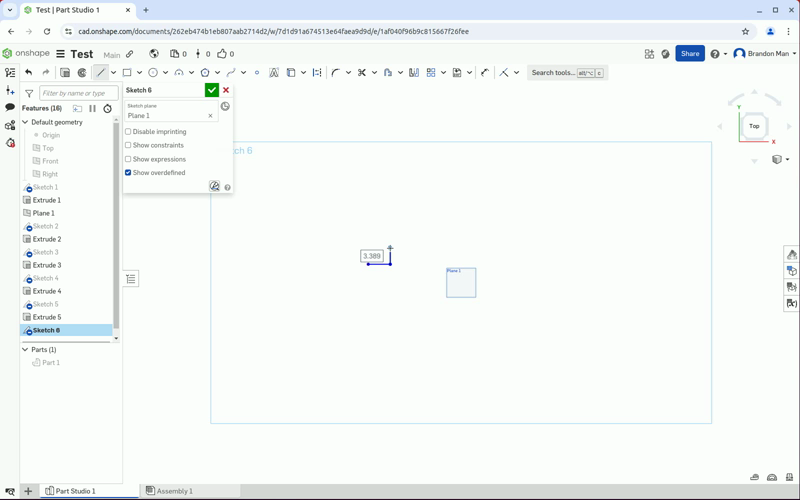
mouse_move(420, 247)
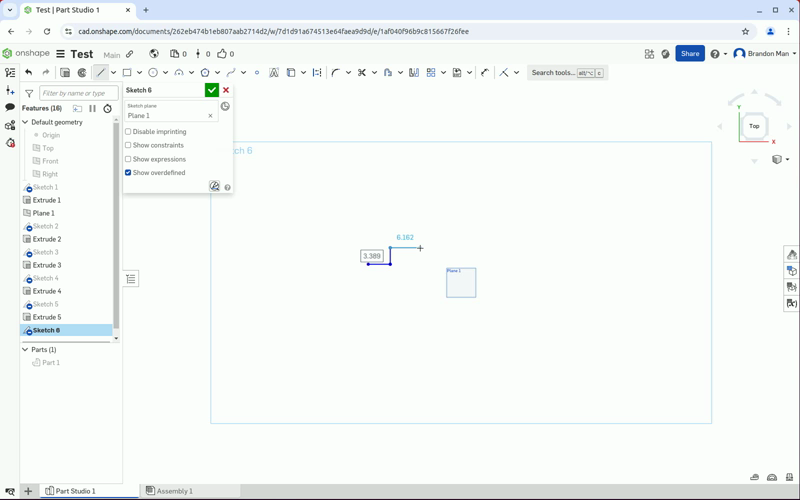
mouse_move(368, 247)
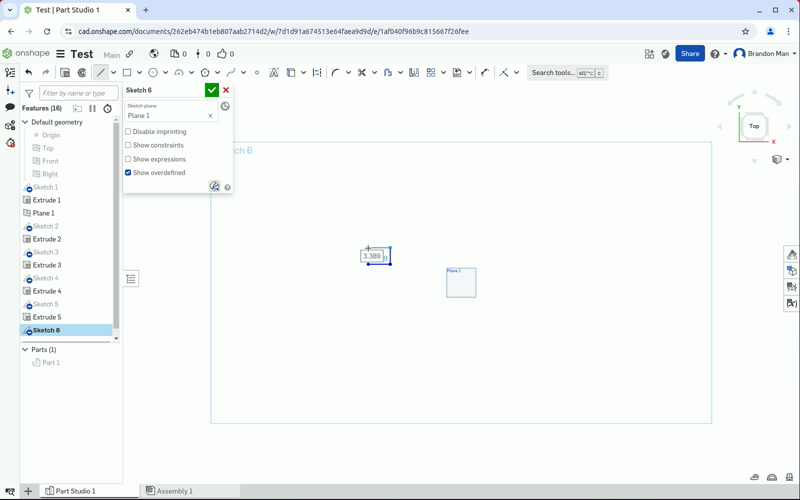
click(368, 247)
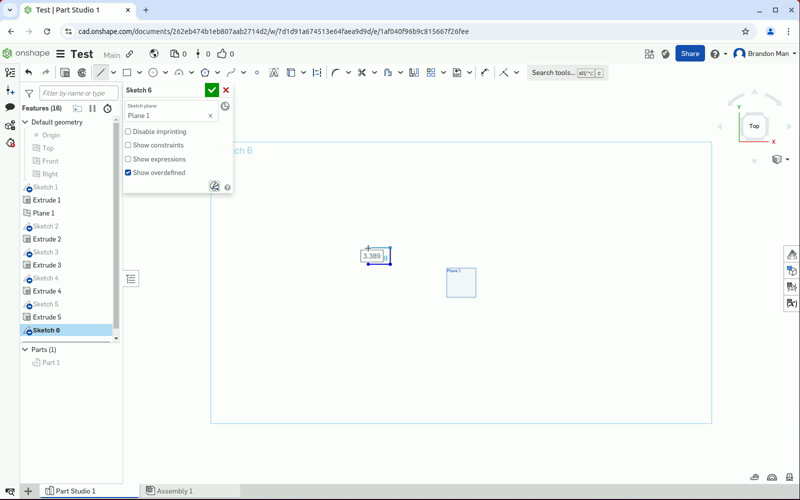
key_up(shift)
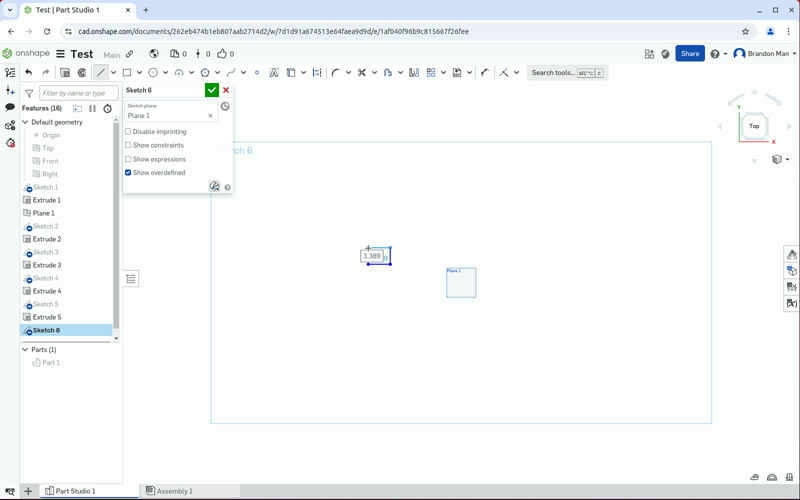
mouse_move(398, 247)
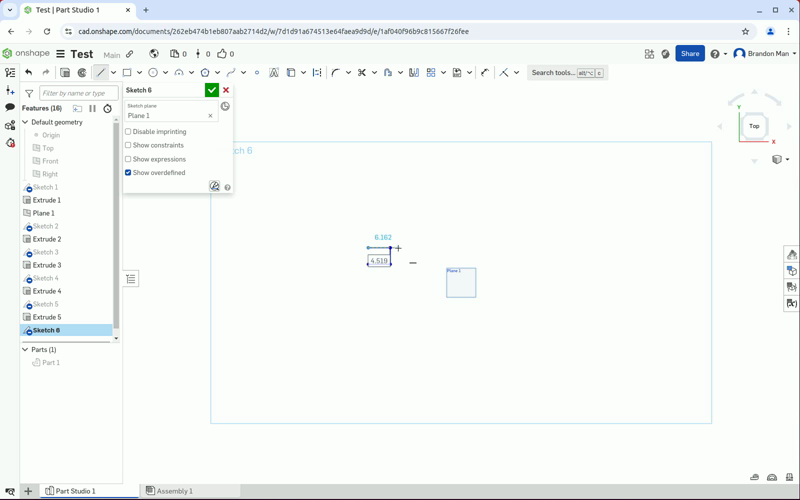
key_down(shift)
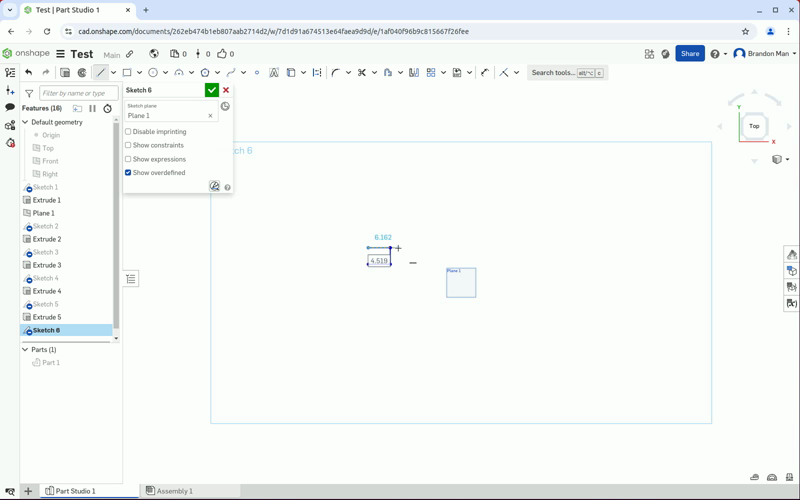
mouse_move(368, 264)
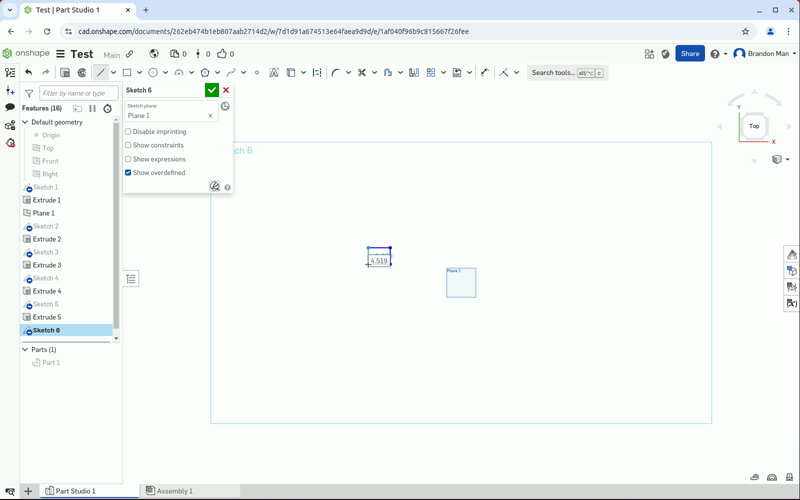
key_up(shift)
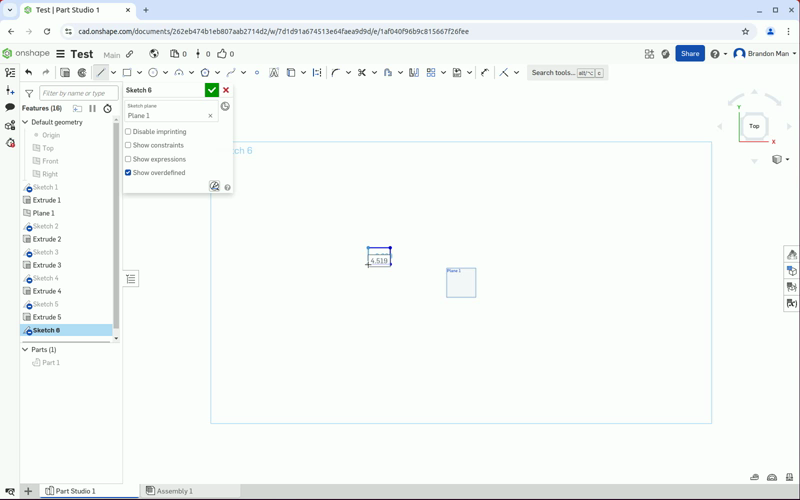
click(368, 264)
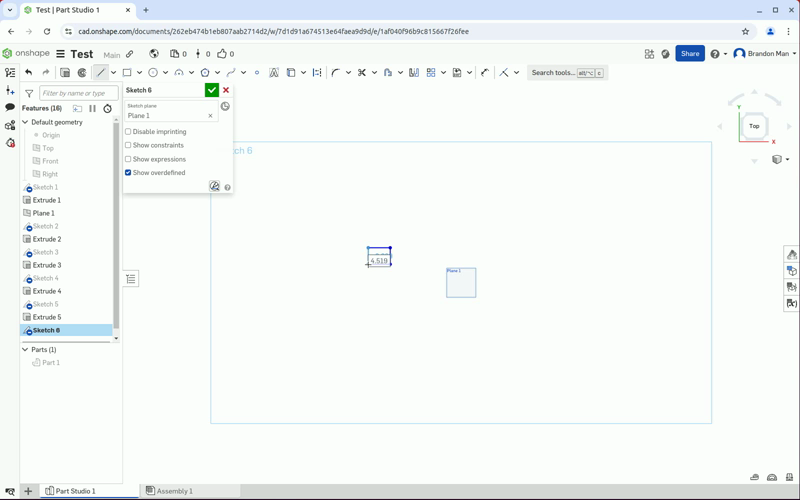
key(esc)
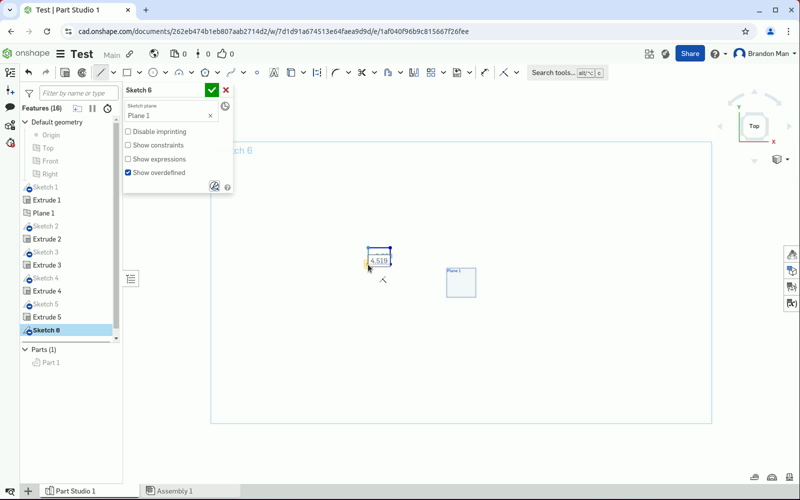
mouse_move(375, 262)
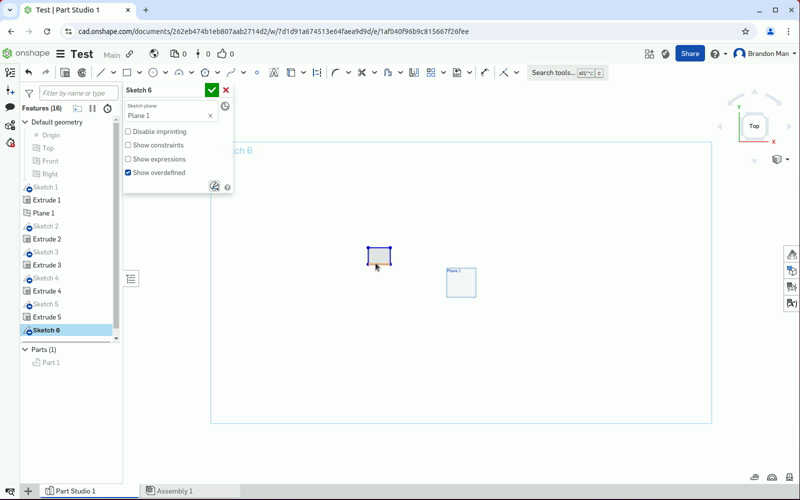
scroll(6)
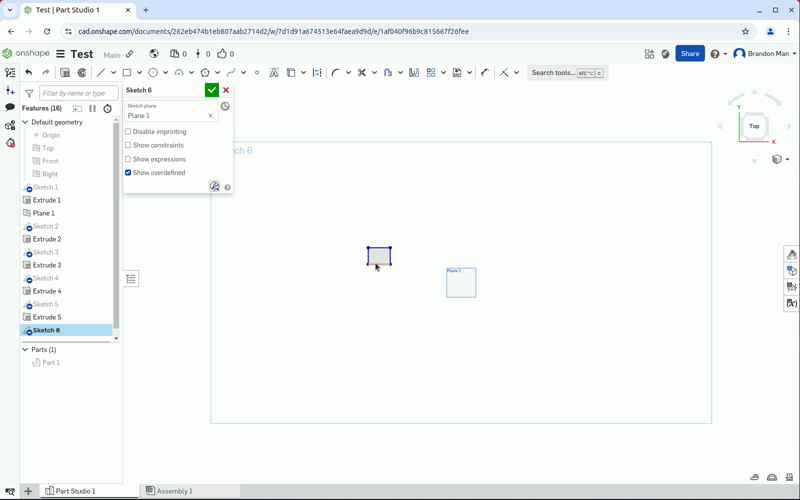
scroll(6)
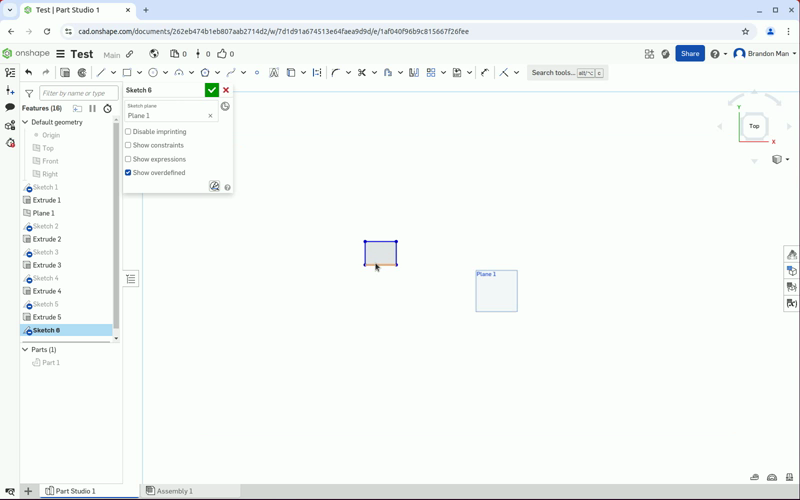
scroll(6)
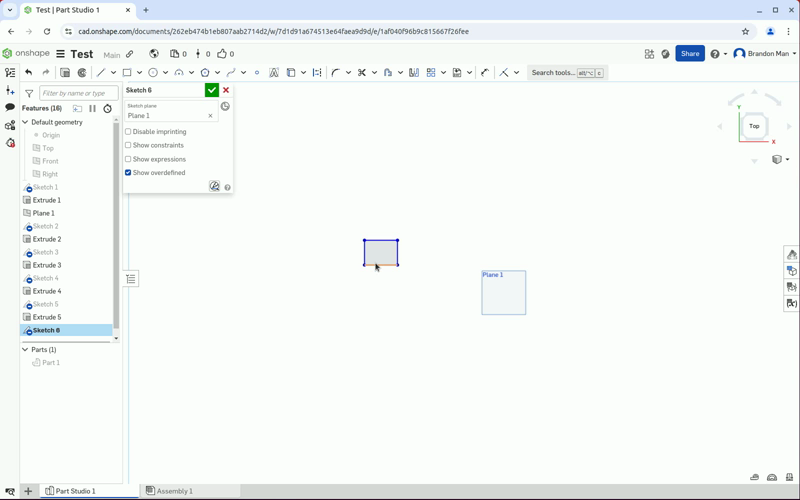
scroll(6)
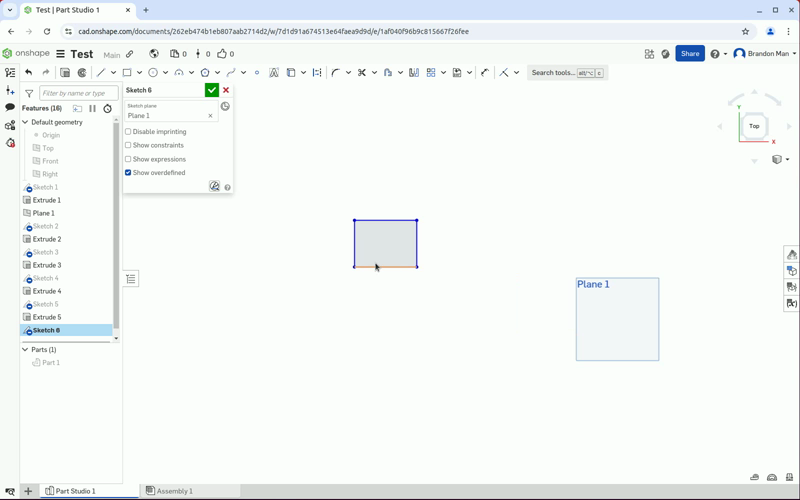
scroll(6)
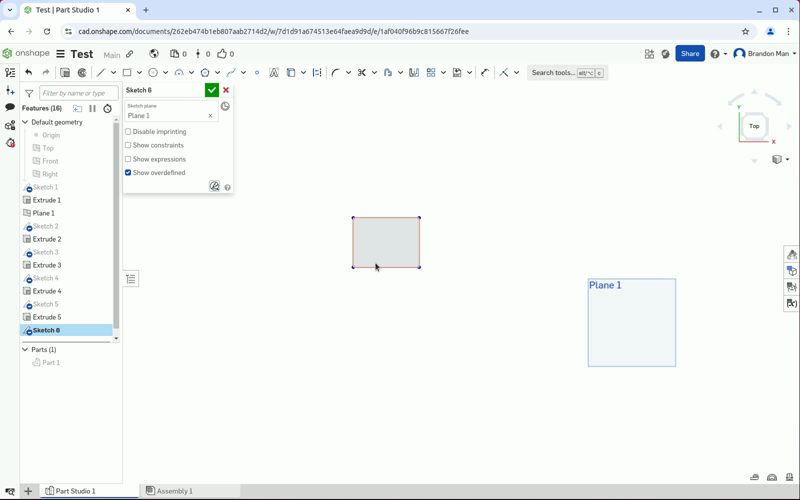
scroll(6)
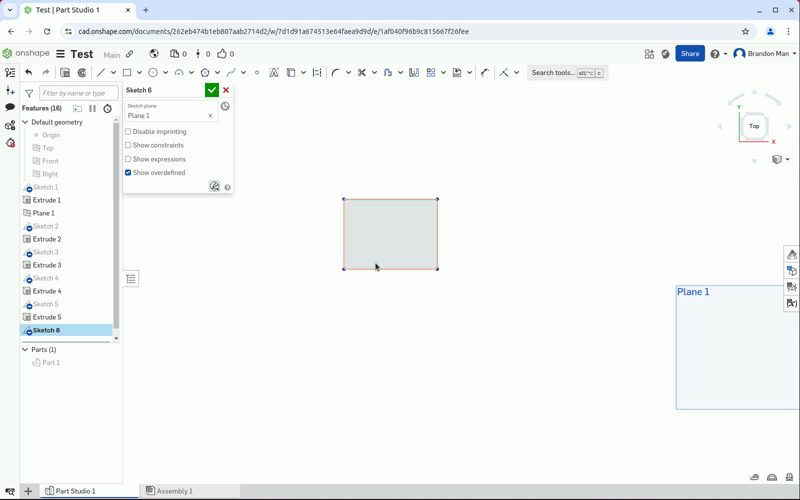
scroll(6)
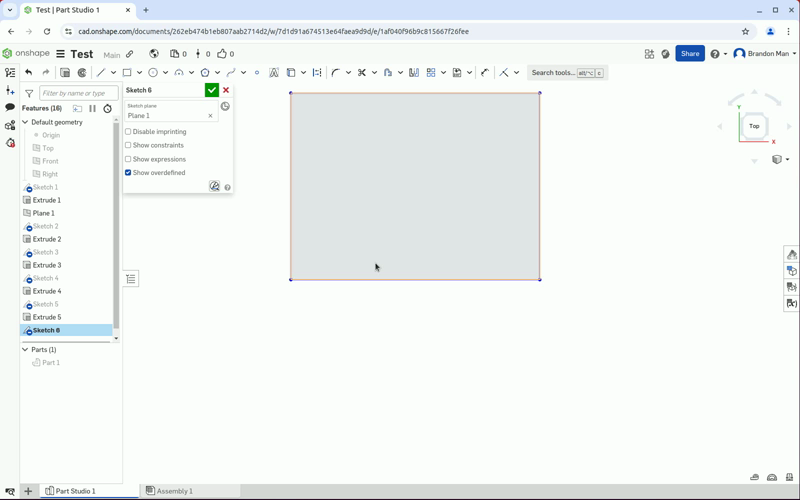
click(375, 262)
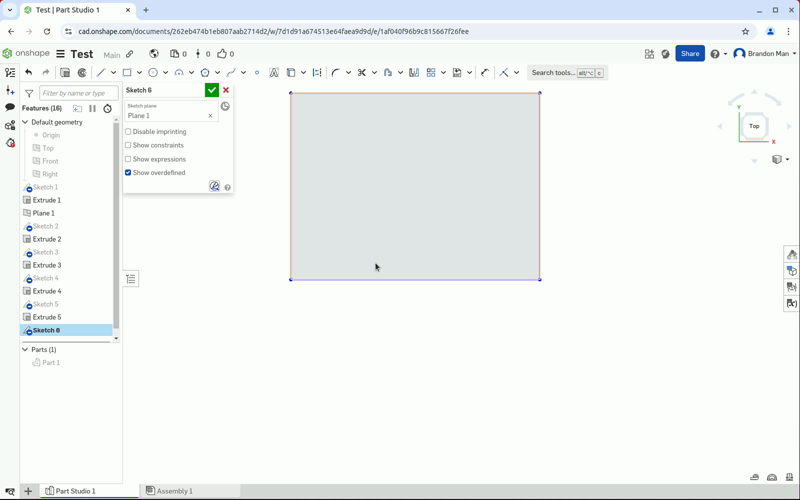
scroll(-6)
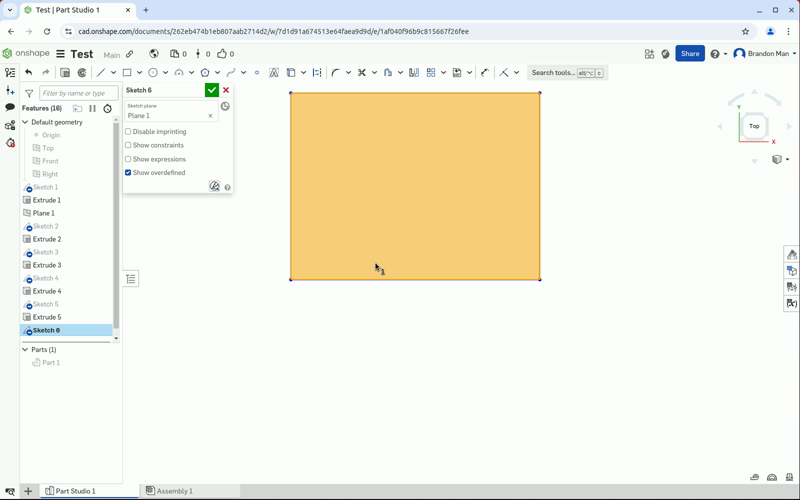
scroll(-6)
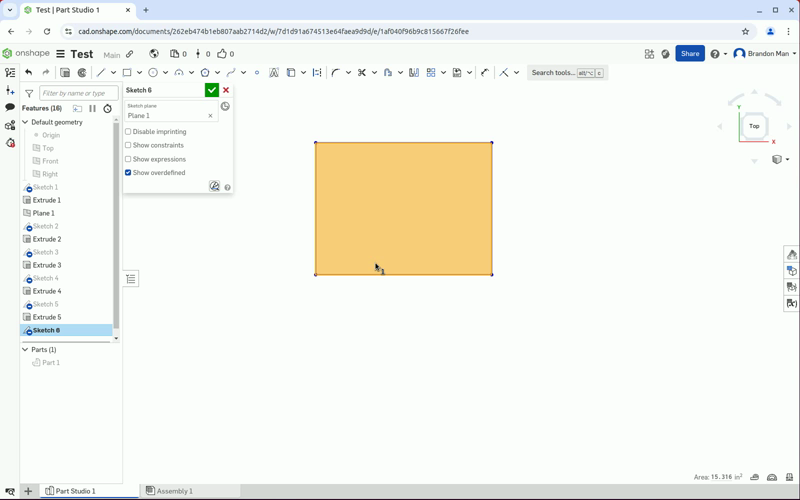
scroll(-6)
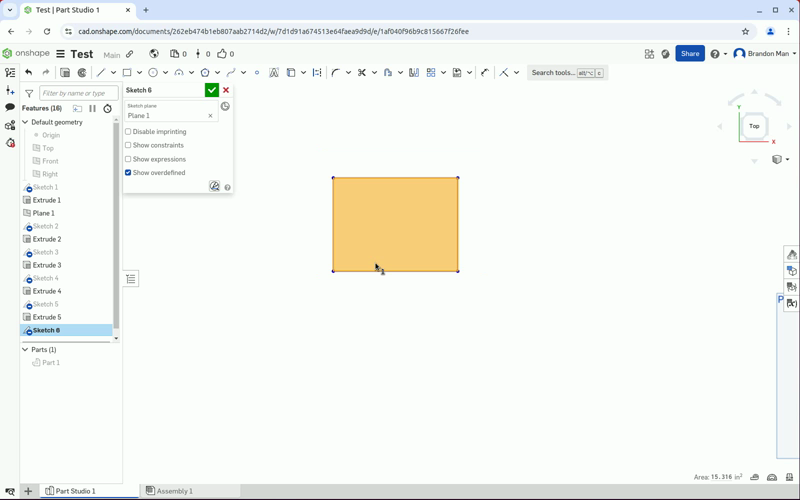
scroll(-6)
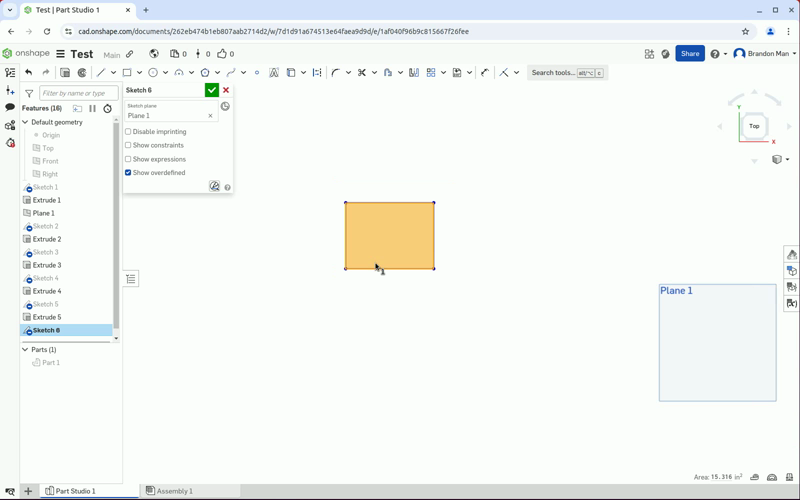
scroll(-6)
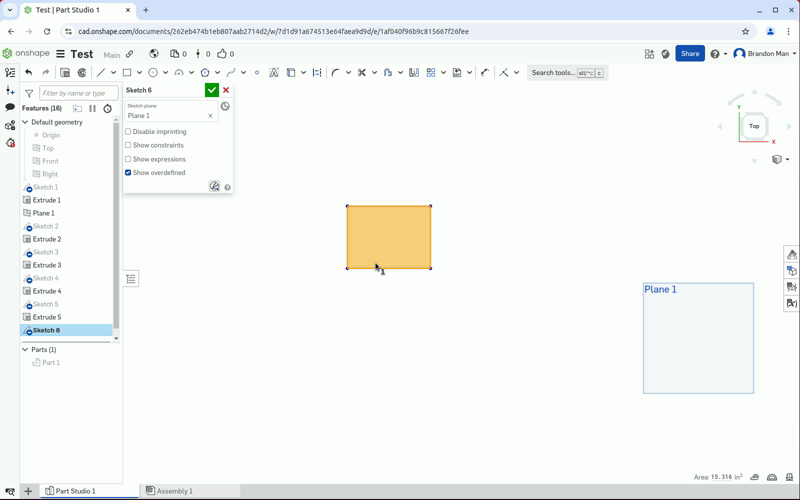
scroll(-6)
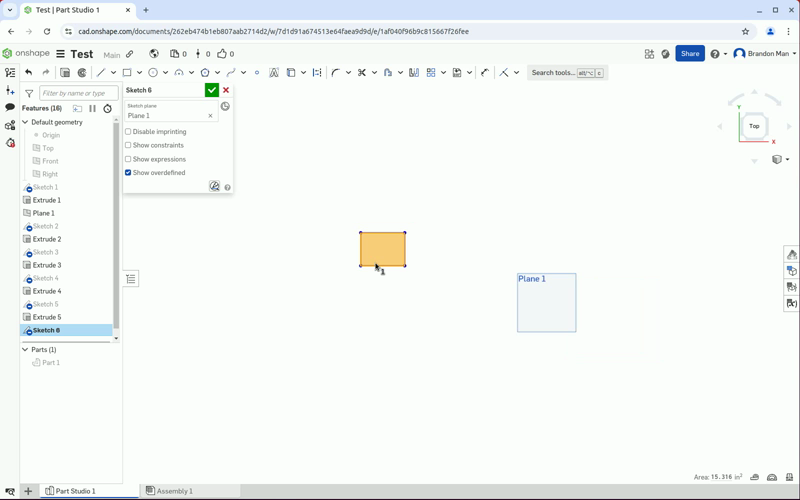
scroll(-6)
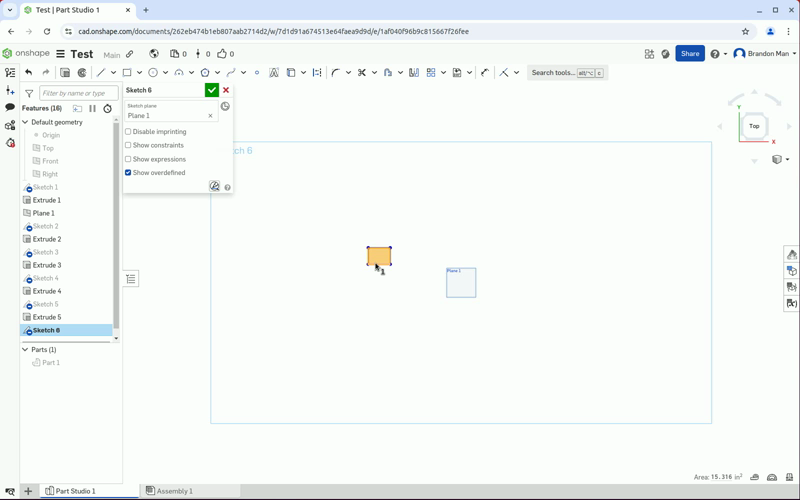
mouse_move(73, 352)
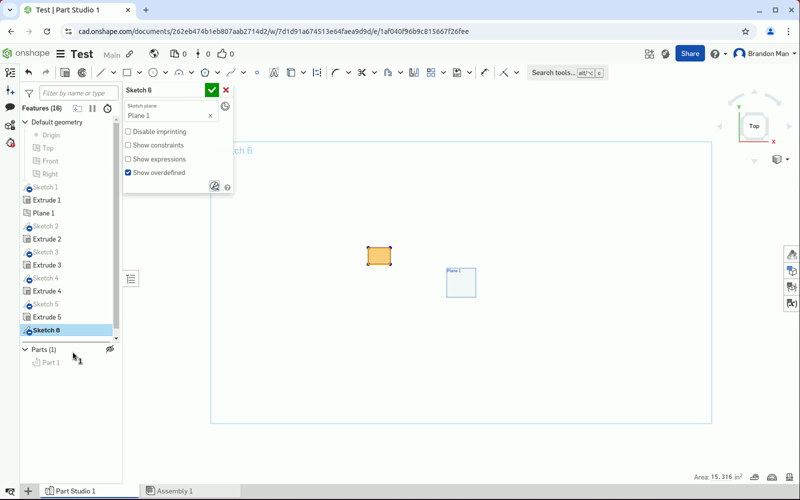
key(shift+y)
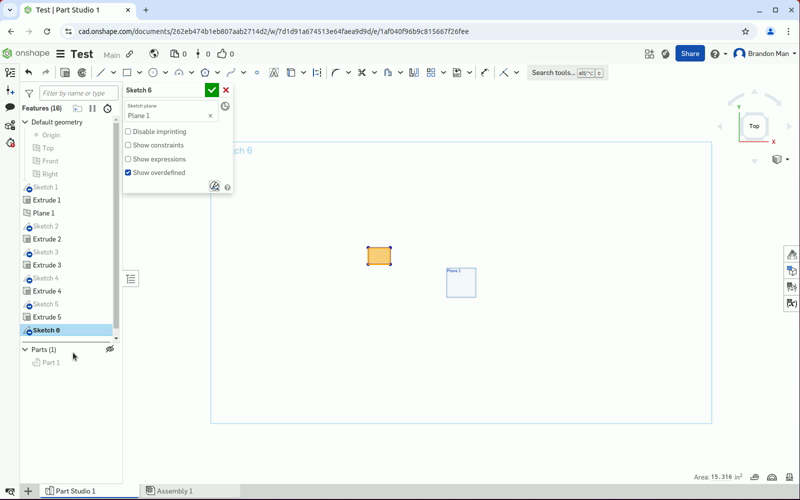
key(shift+e)
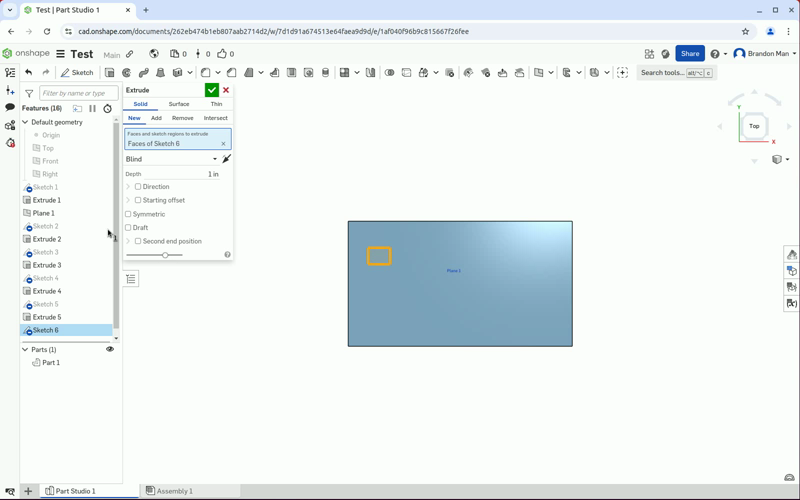
mouse_move(143, 106)
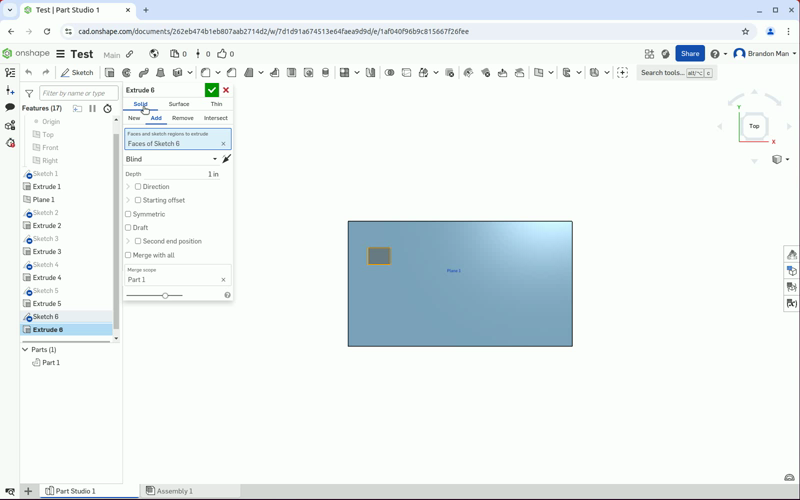
click(143, 106)
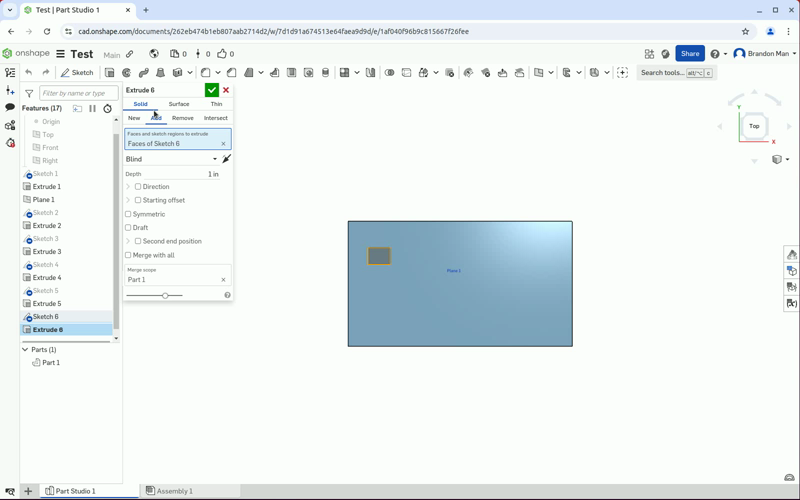
mouse_move(186, 120)
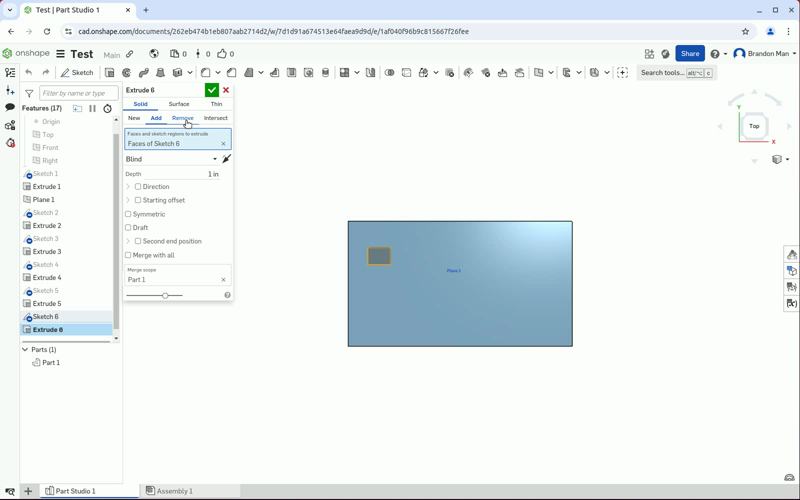
click(186, 120)
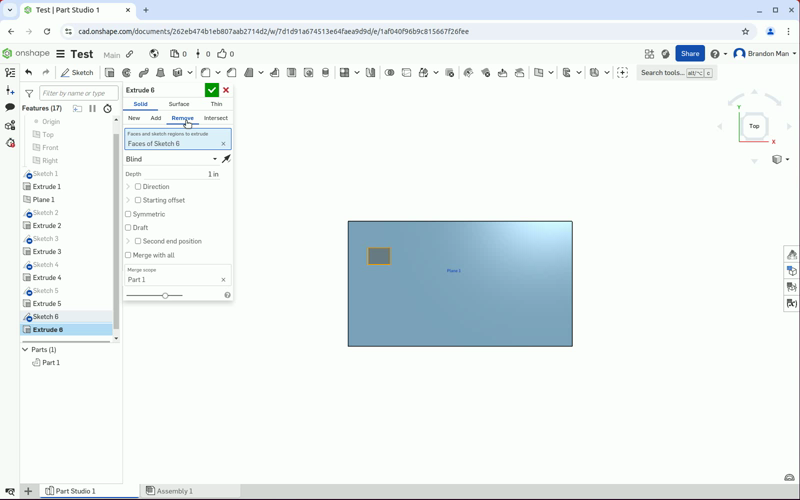
key(tab, 4)
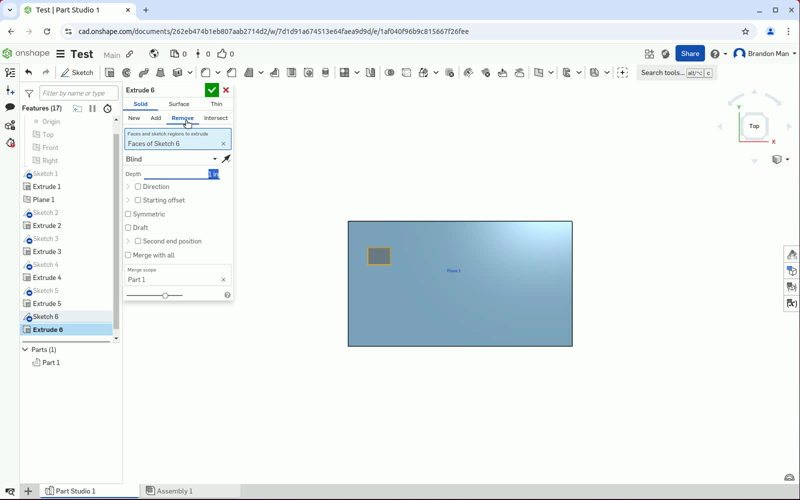
text(5.296)
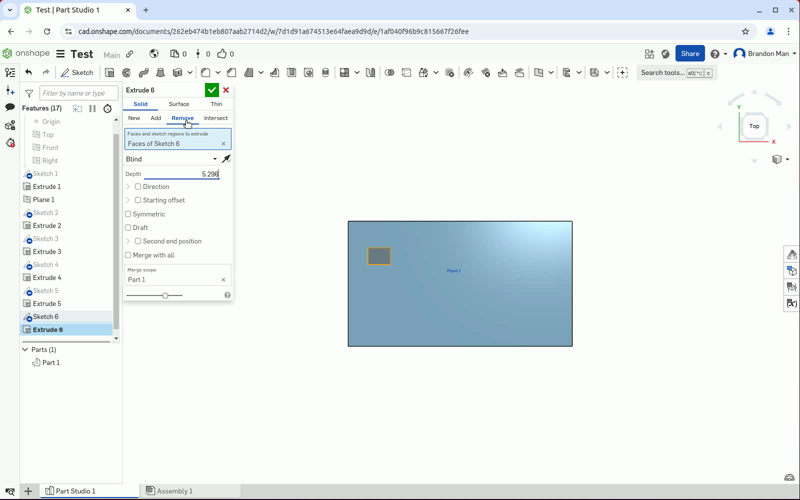
key(tab, 6)
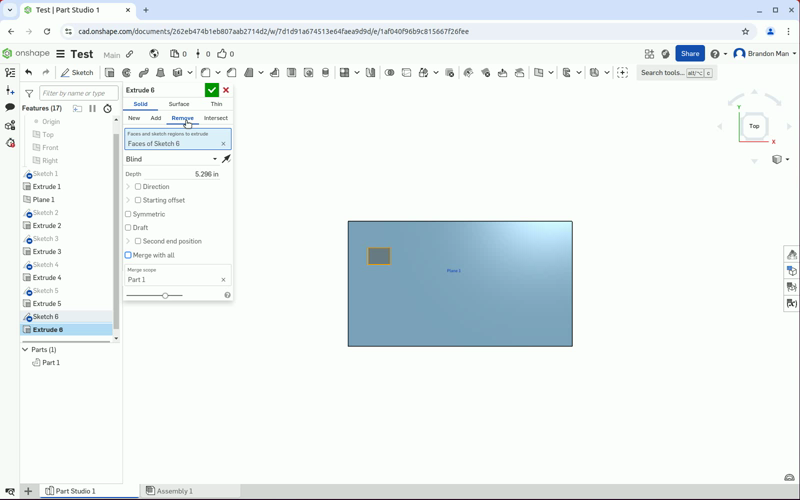
key(space)
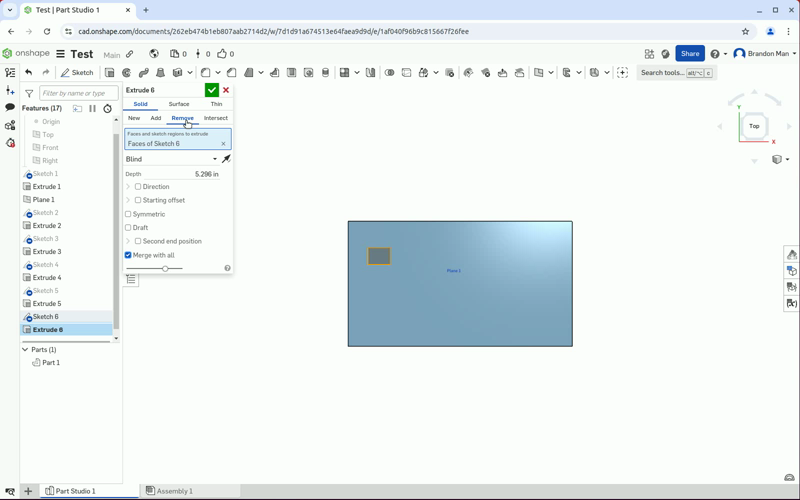
key(enter)
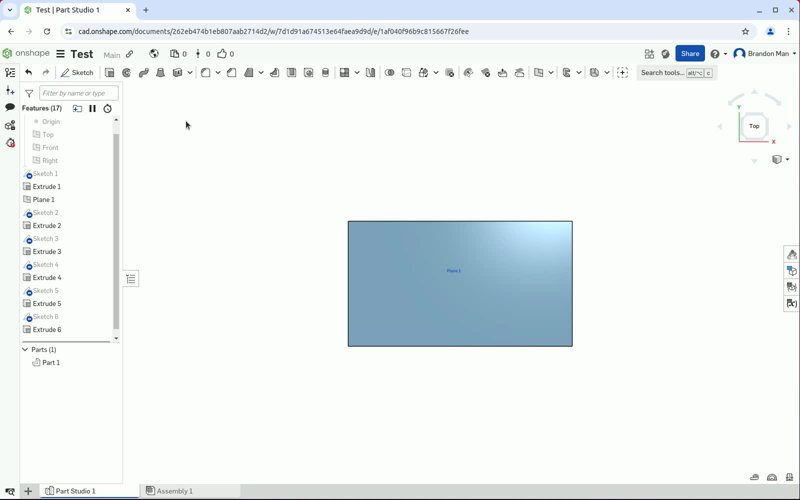
key(shift+h)
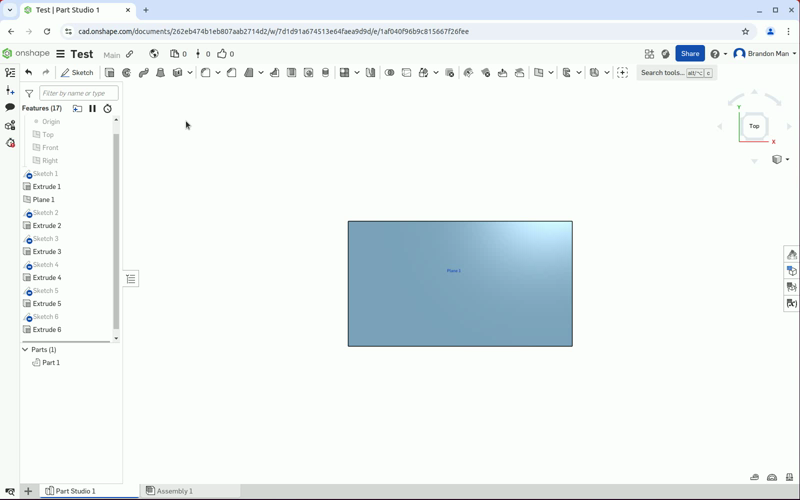
key(shift+h)
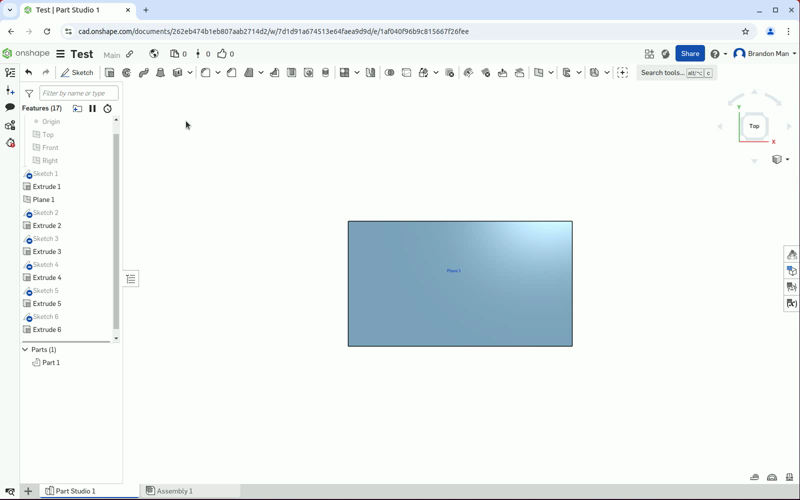
mouse_move(69, 176)
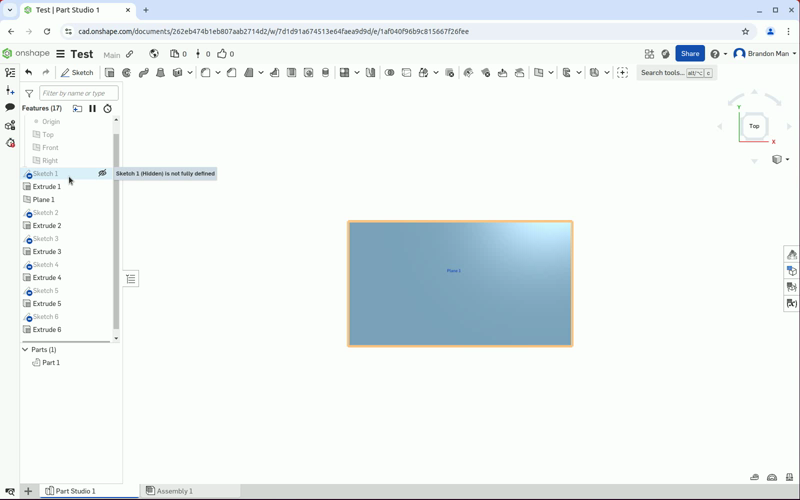
click(69, 176)
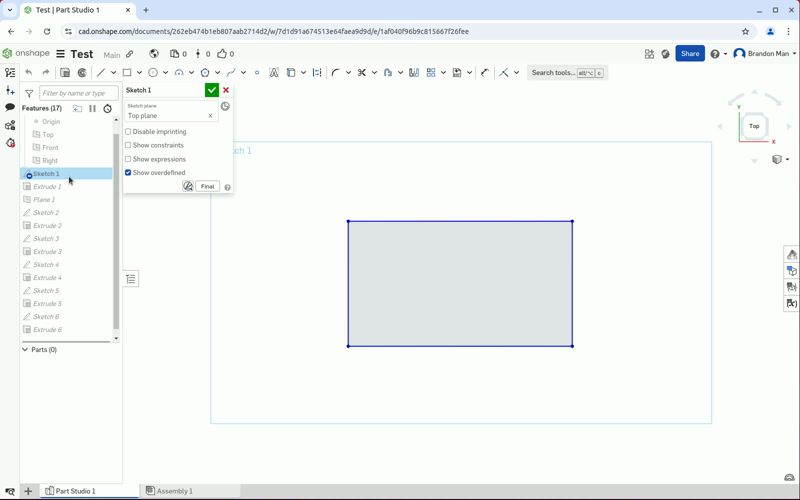
mouse_move(229, 92)
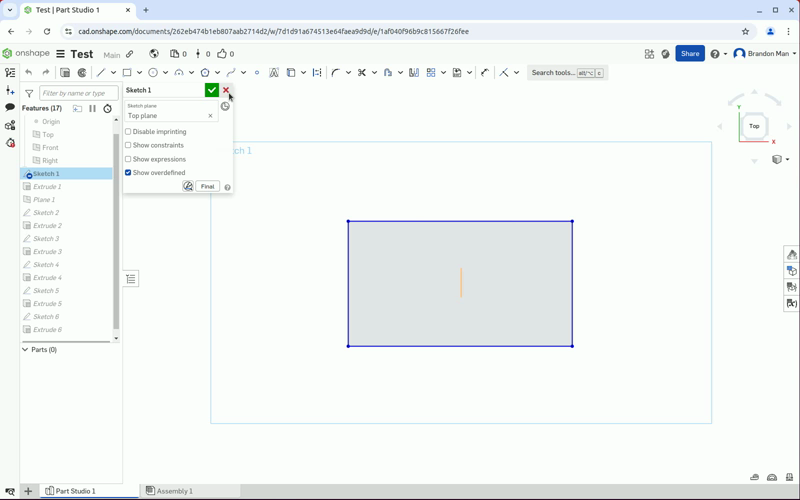
click(229, 92)
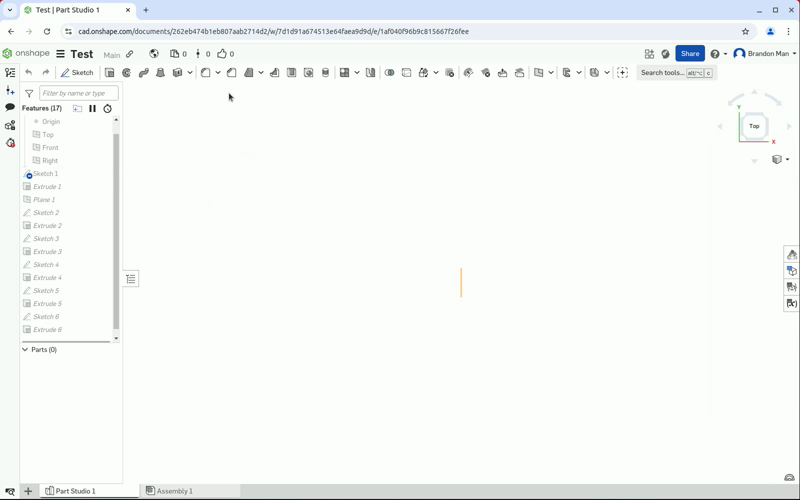
key(shift+s)
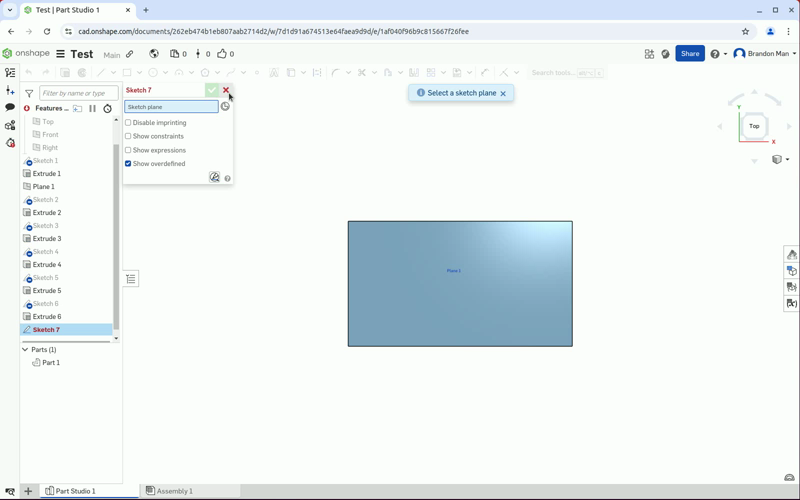
mouse_move(69, 189)
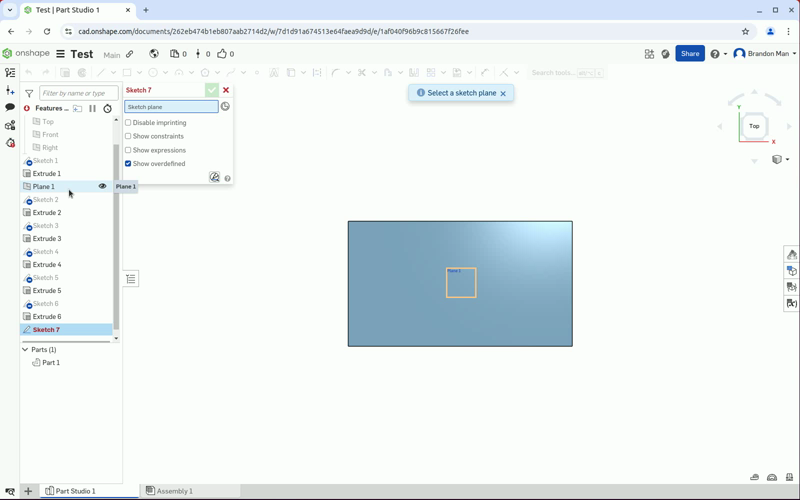
click(69, 189)
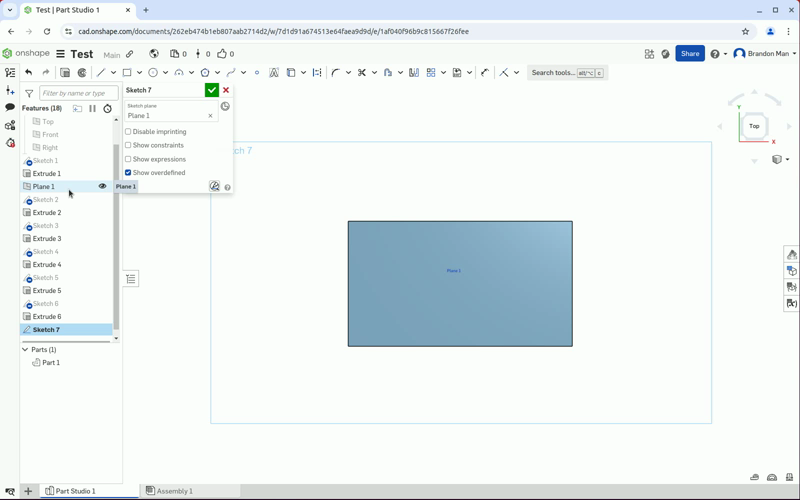
mouse_move(73, 352)
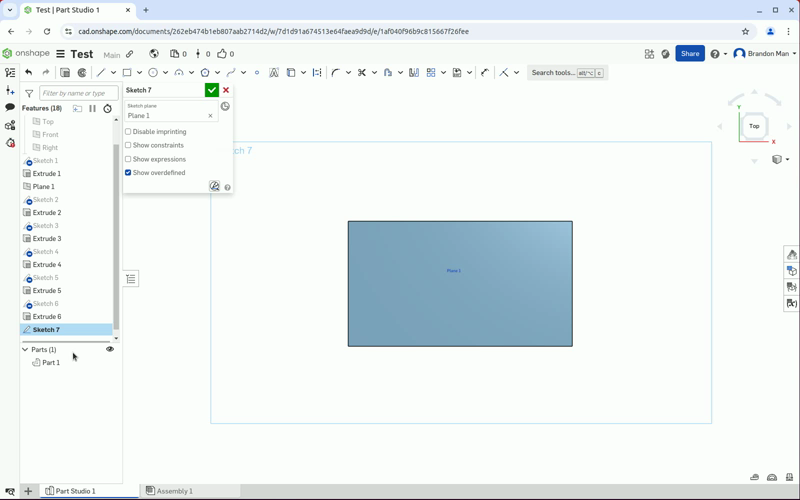
key(y)
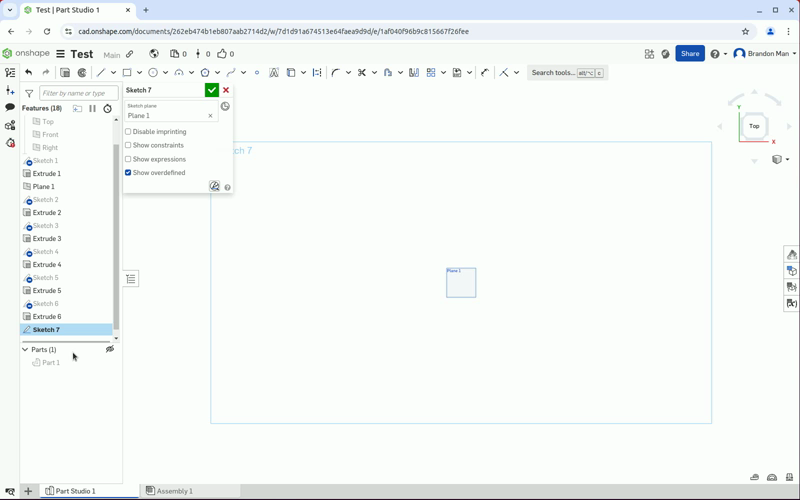
key(l)
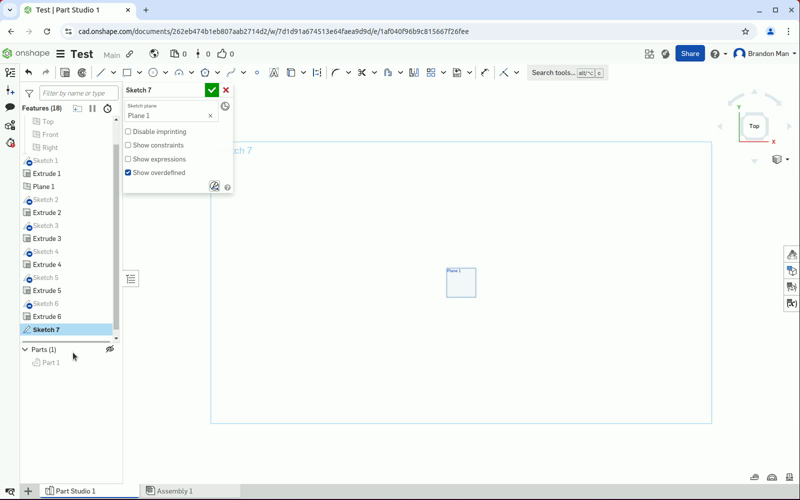
key_down(shift)
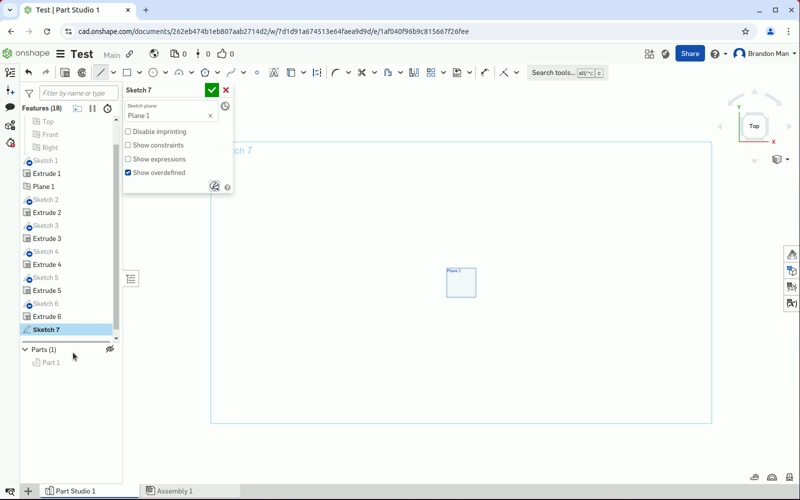
mouse_move(368, 316)
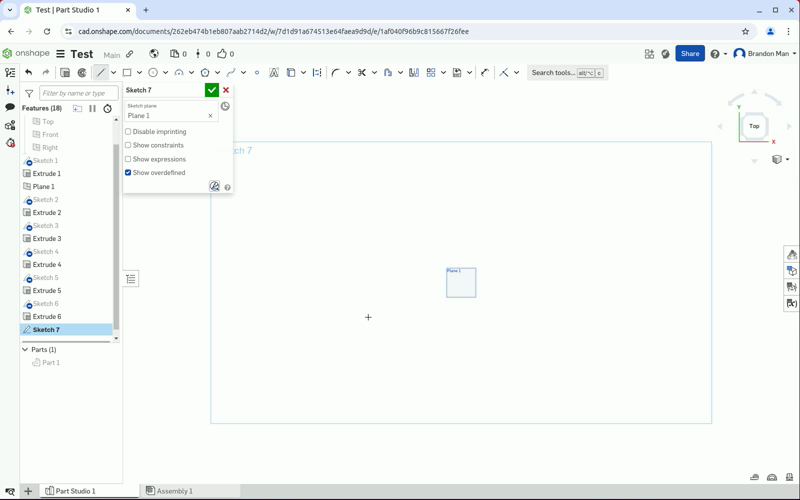
click(368, 316)
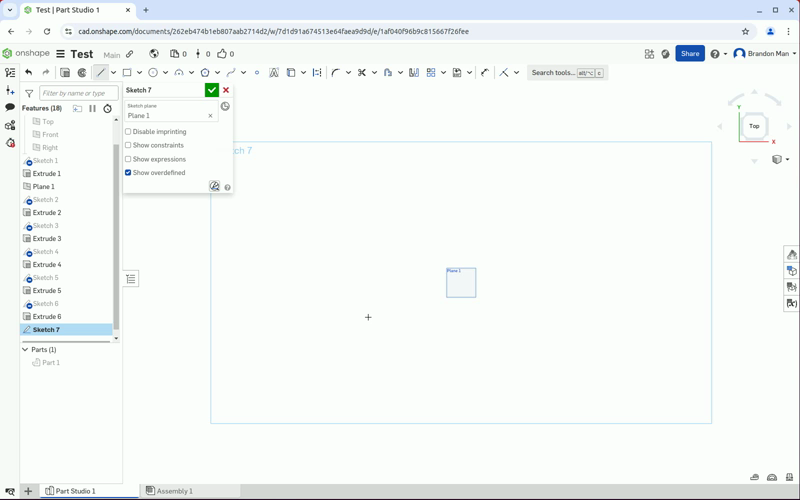
key_up(shift)
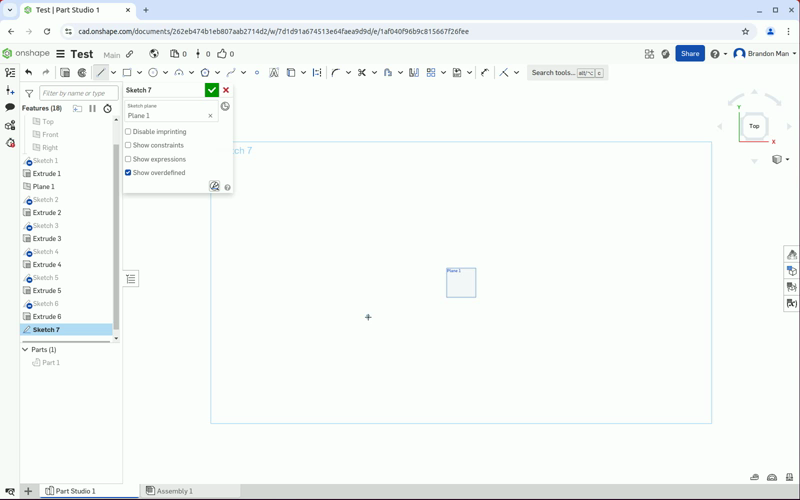
key_down(shift)
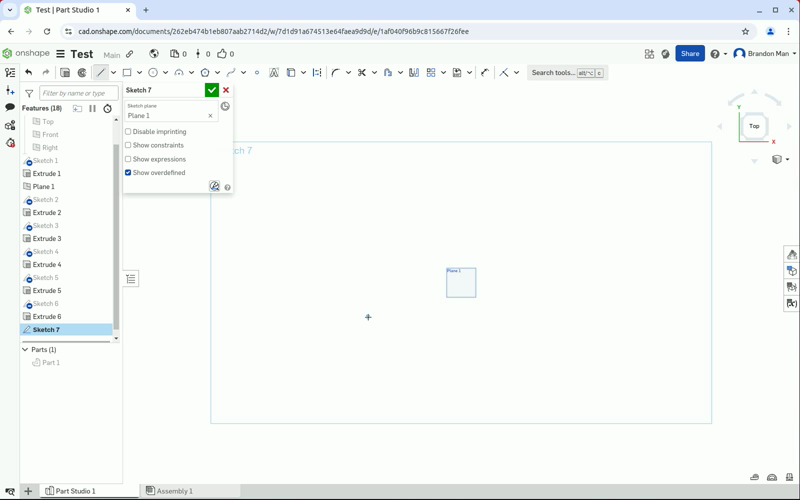
mouse_move(398, 316)
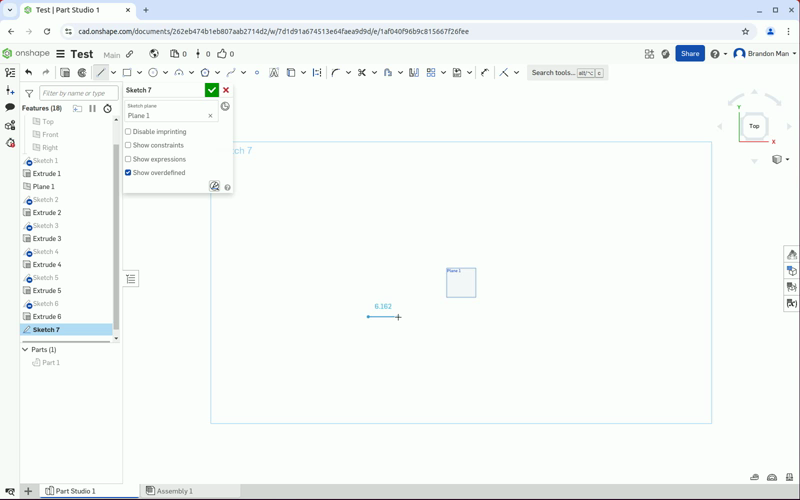
mouse_move(390, 316)
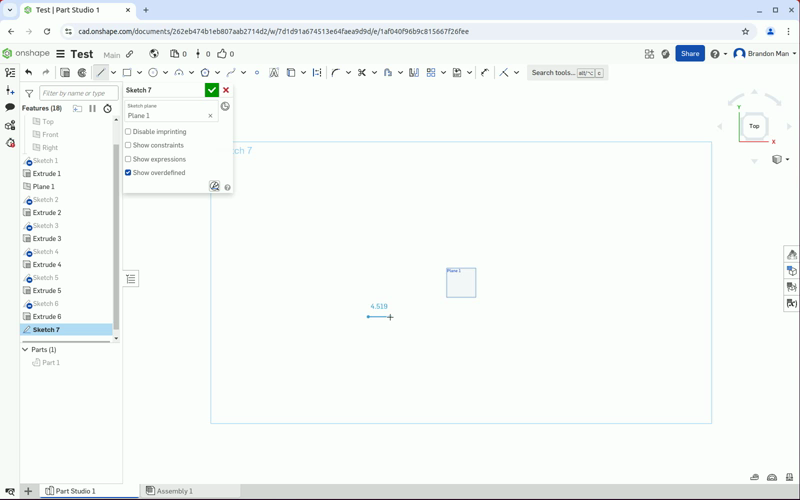
click(390, 316)
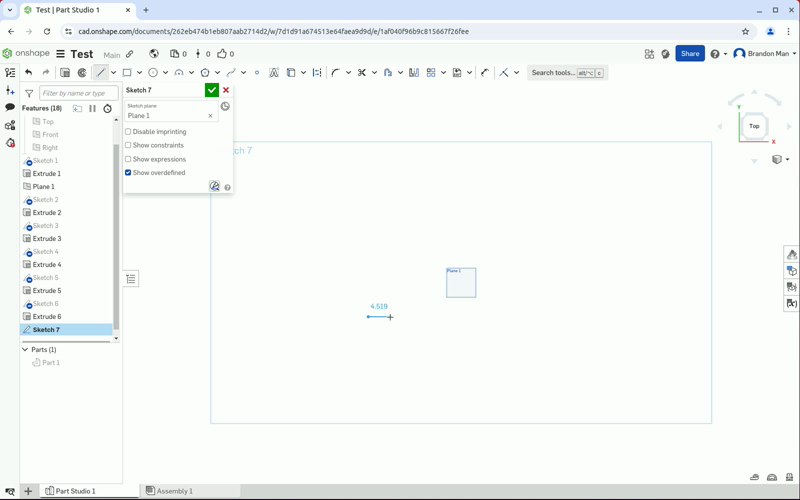
key_up(shift)
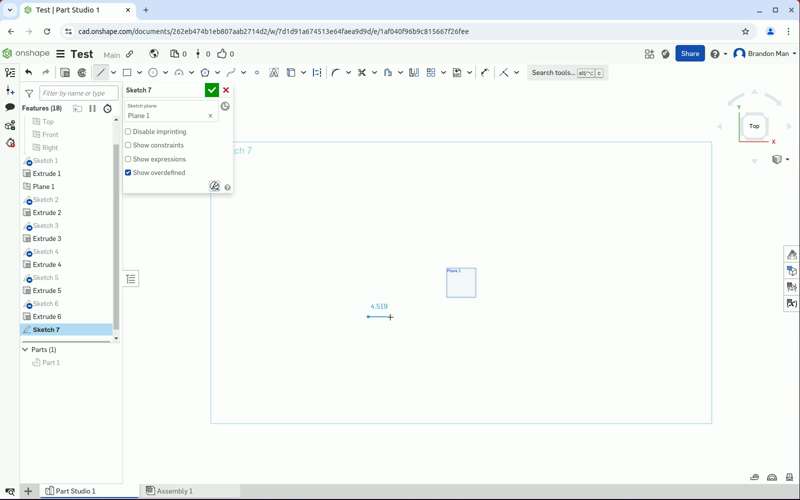
key_down(shift)
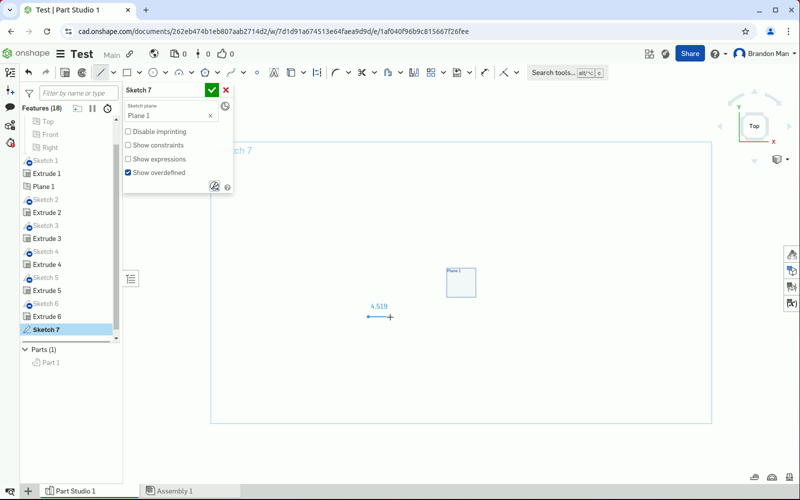
mouse_move(420, 316)
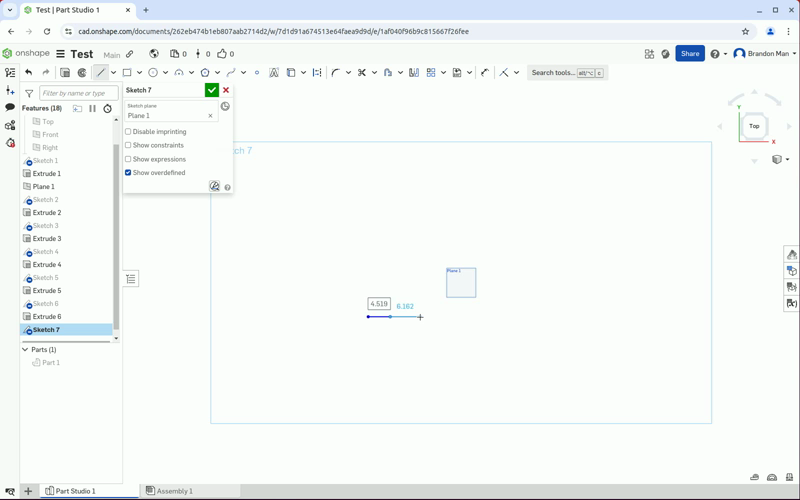
mouse_move(390, 300)
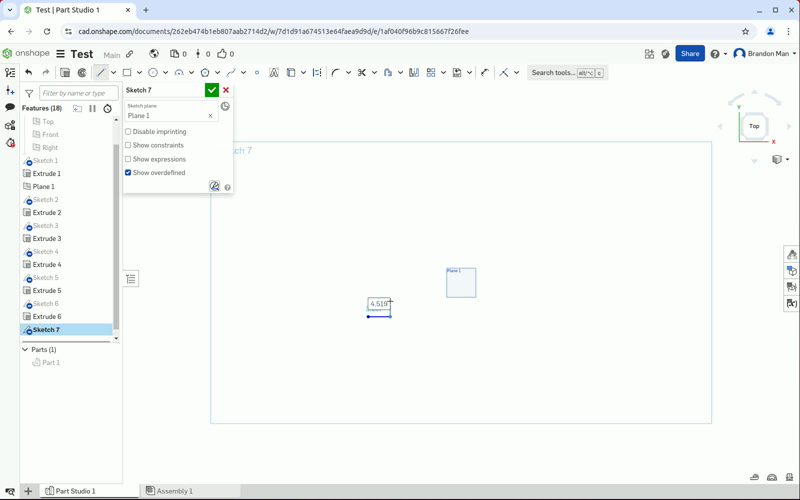
click(390, 300)
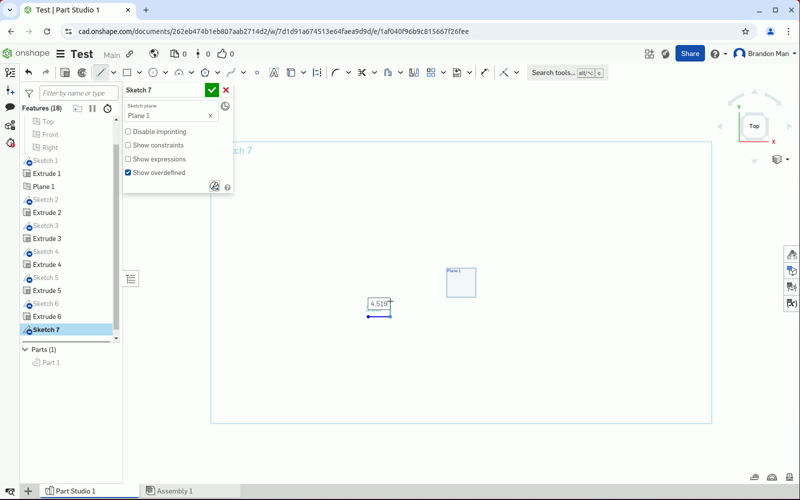
key_up(shift)
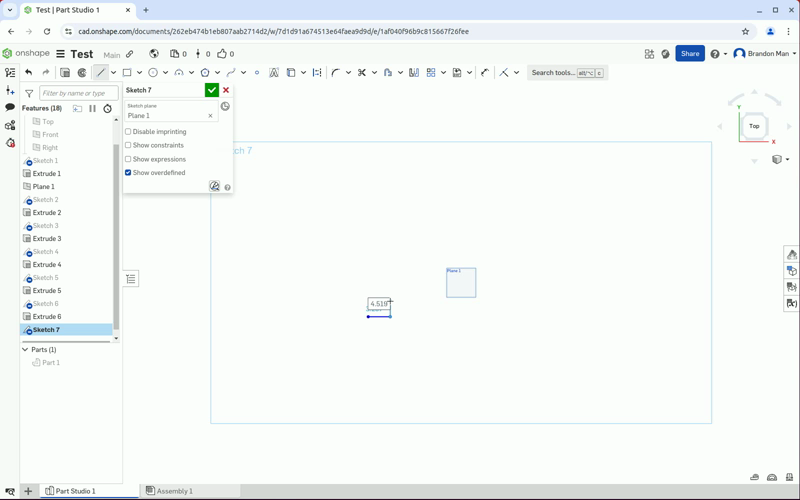
key_down(shift)
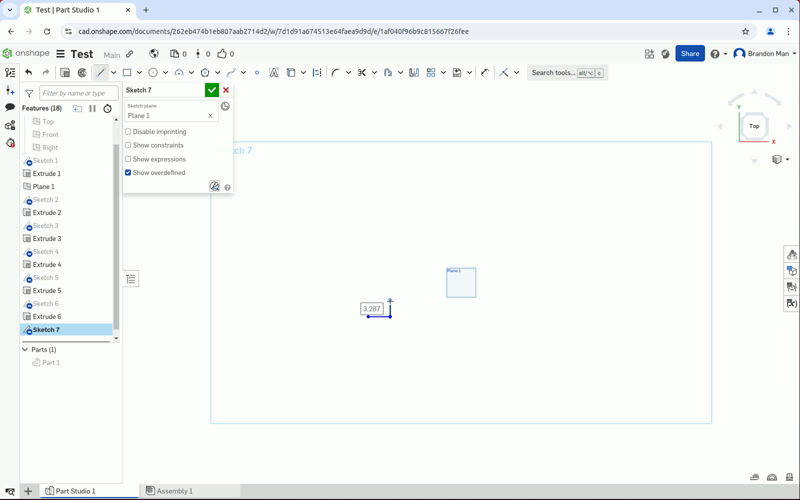
mouse_move(420, 300)
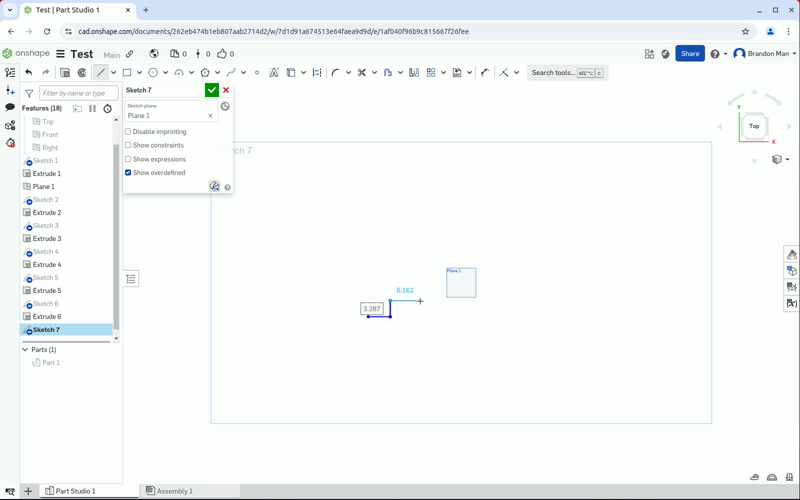
mouse_move(368, 300)
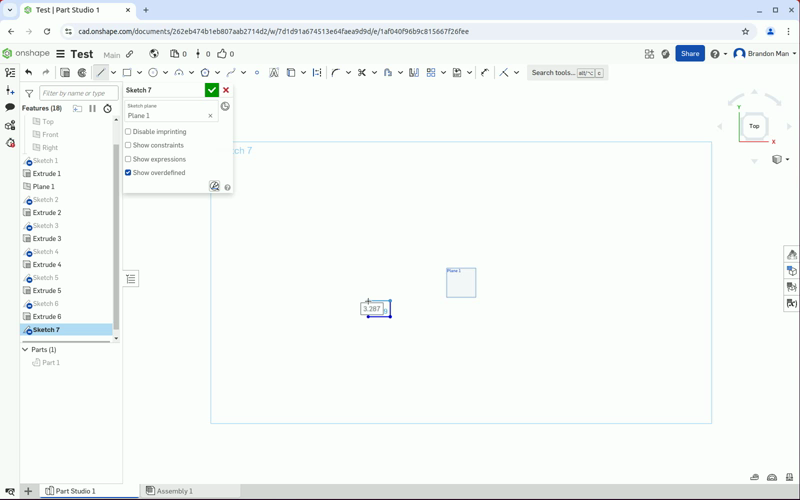
click(368, 300)
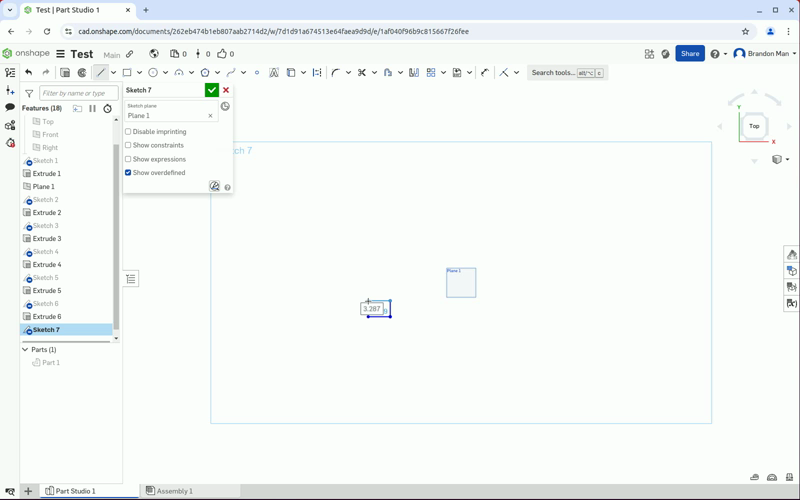
key_up(shift)
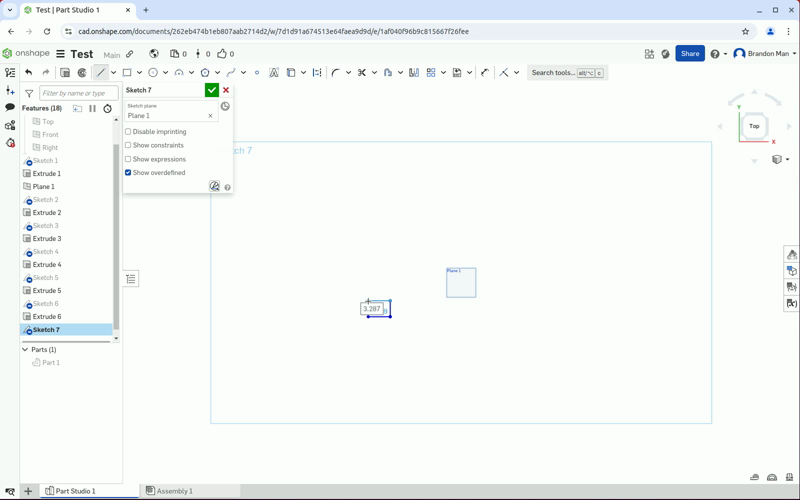
mouse_move(398, 300)
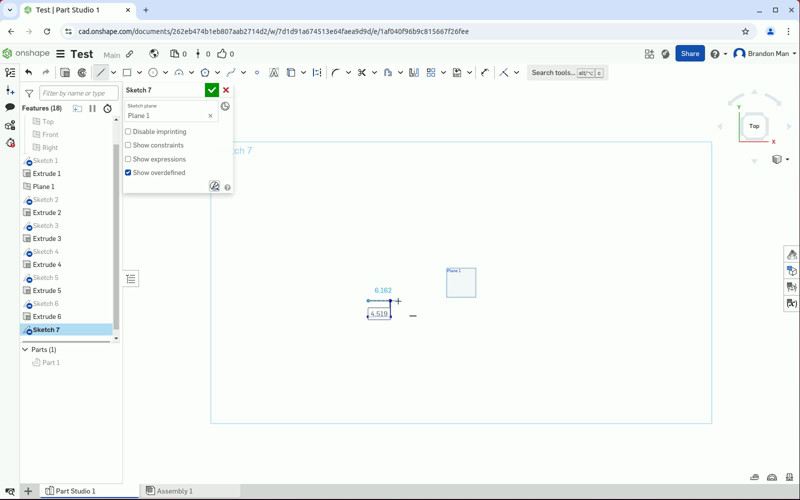
key_down(shift)
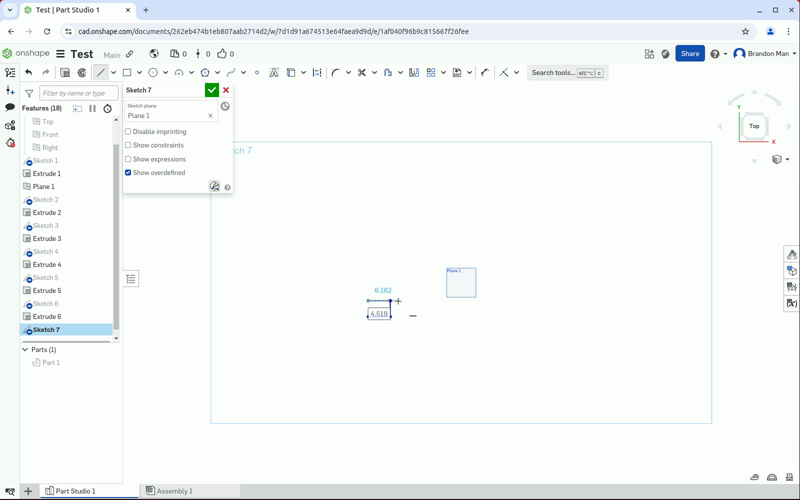
mouse_move(368, 316)
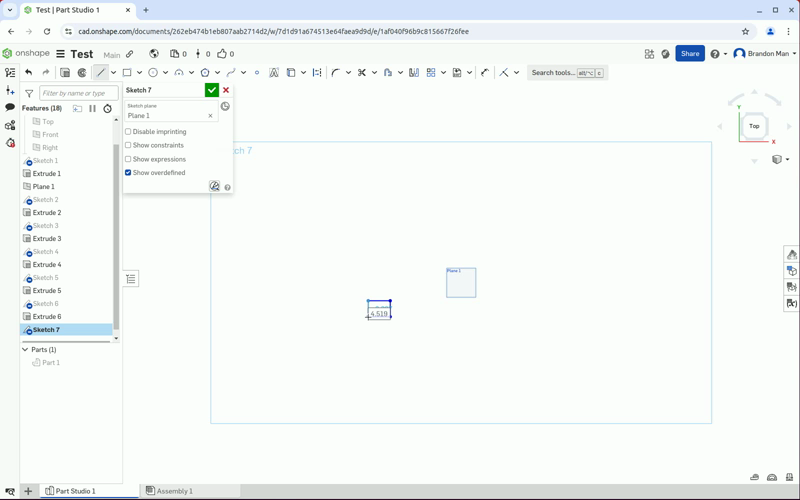
key_up(shift)
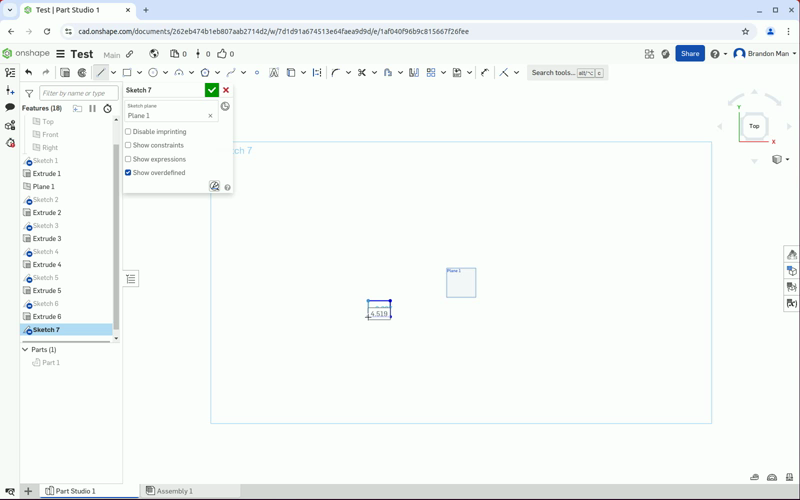
click(368, 316)
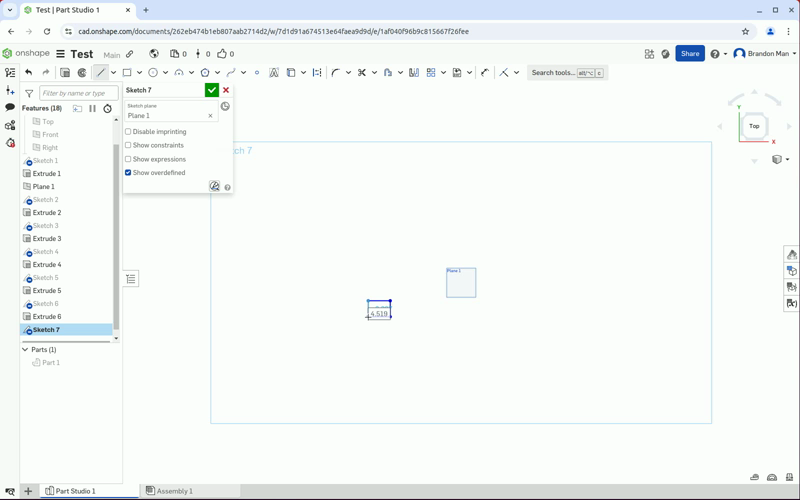
key(esc)
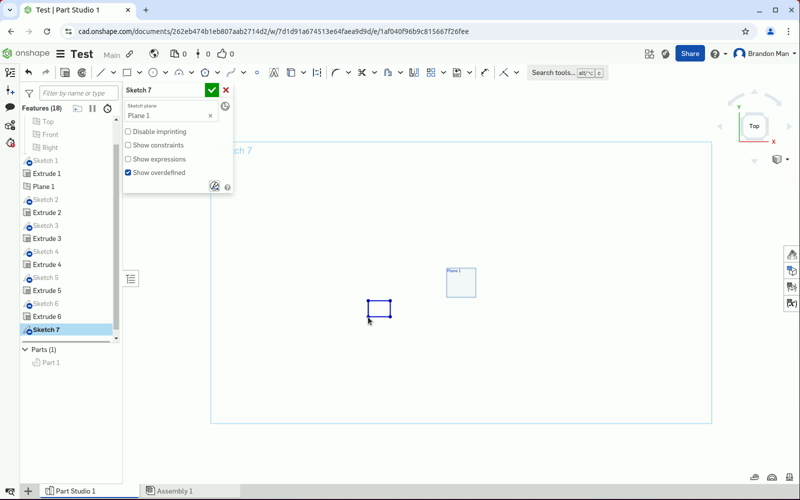
mouse_move(376, 315)
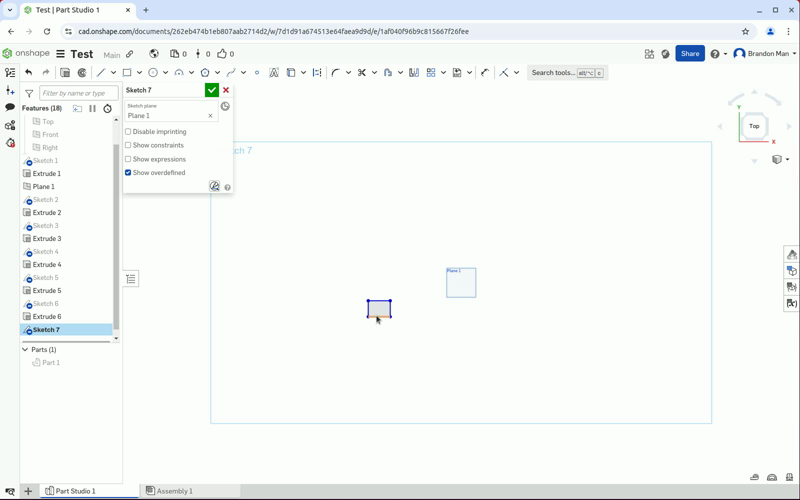
scroll(6)
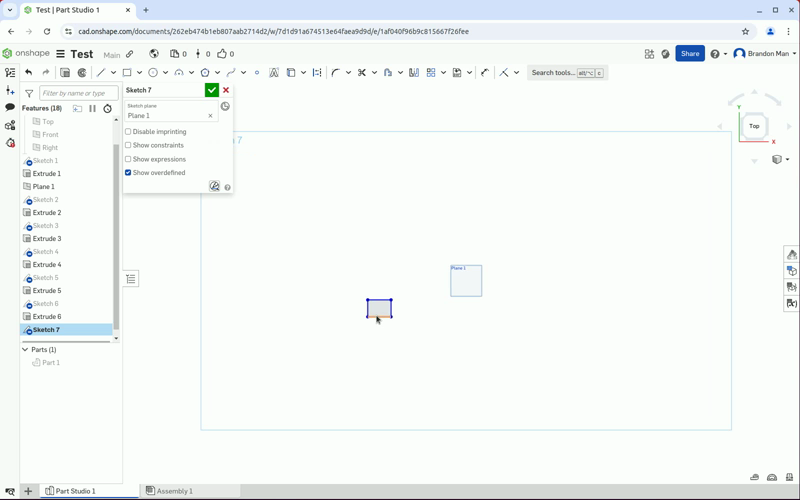
scroll(6)
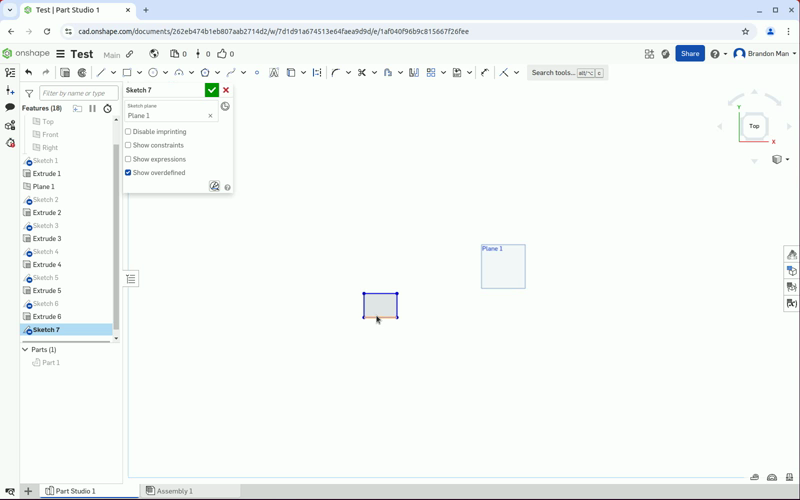
scroll(6)
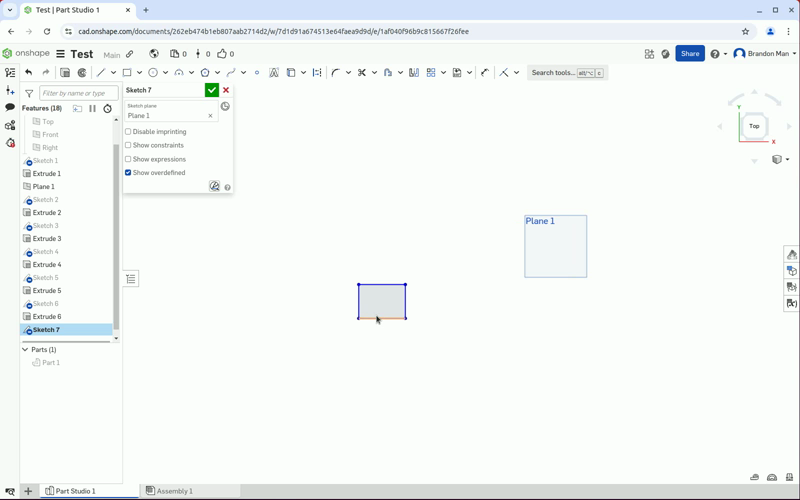
scroll(6)
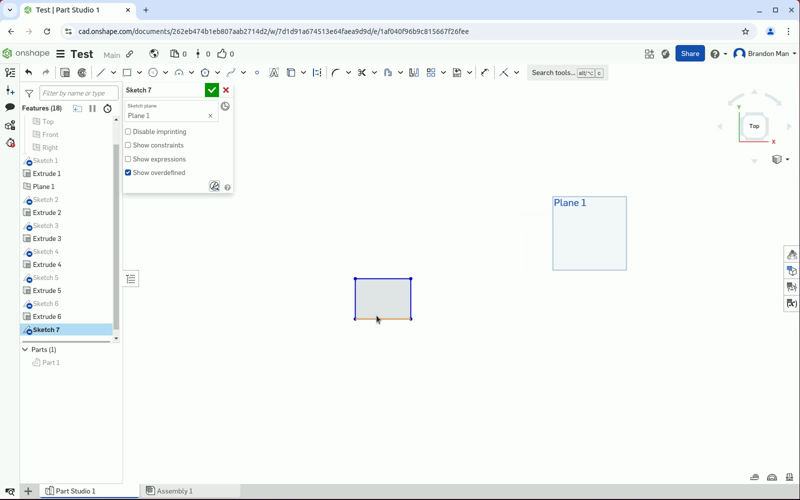
scroll(6)
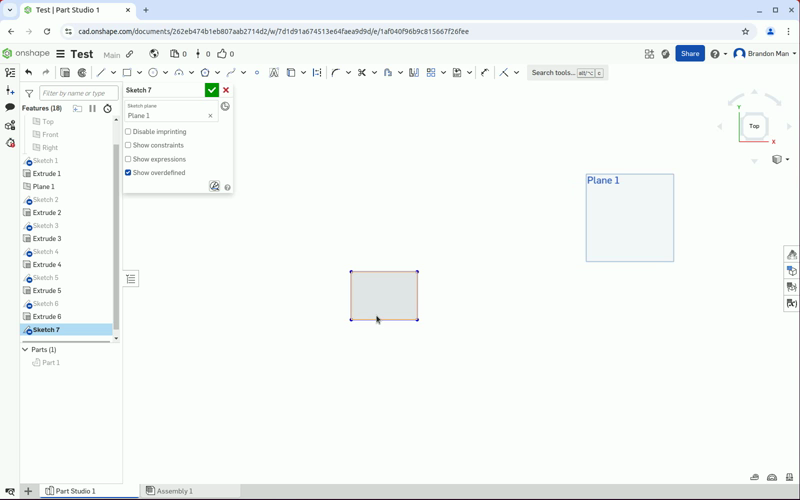
scroll(6)
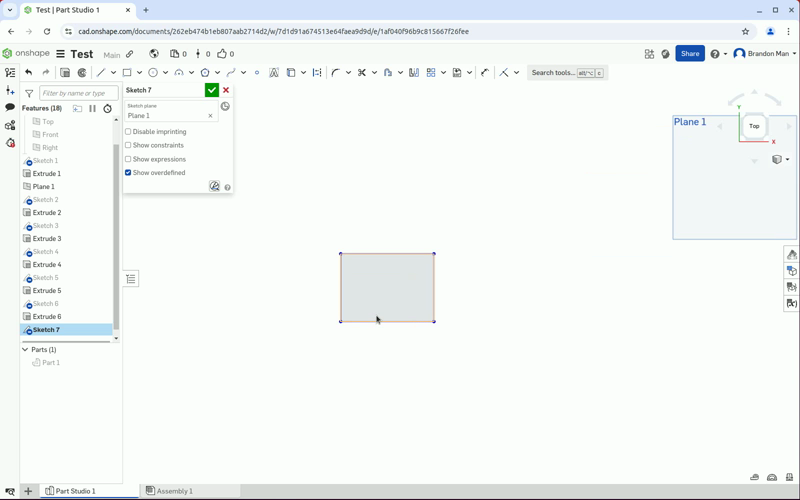
scroll(6)
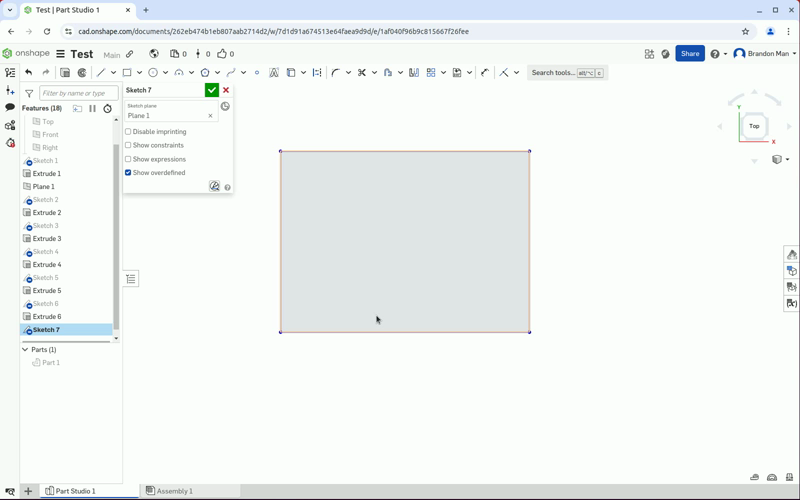
click(376, 315)
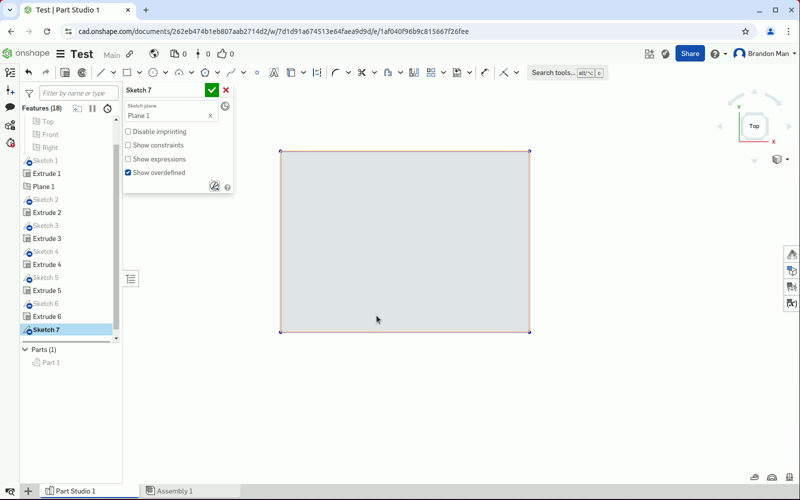
scroll(-6)
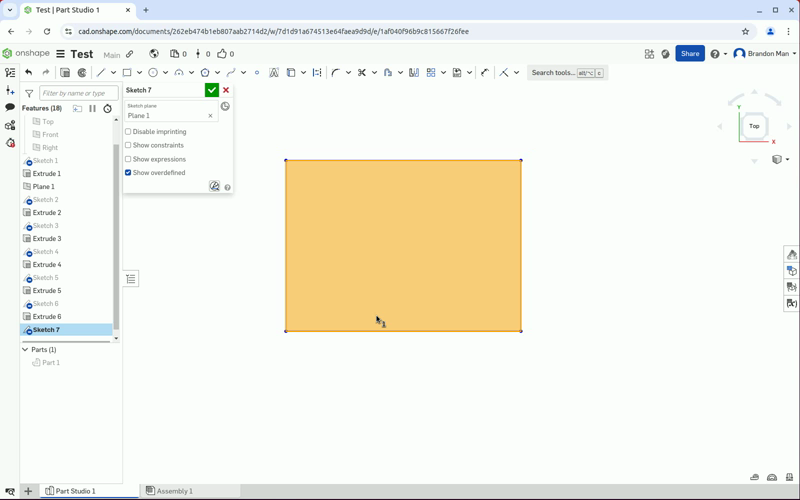
scroll(-6)
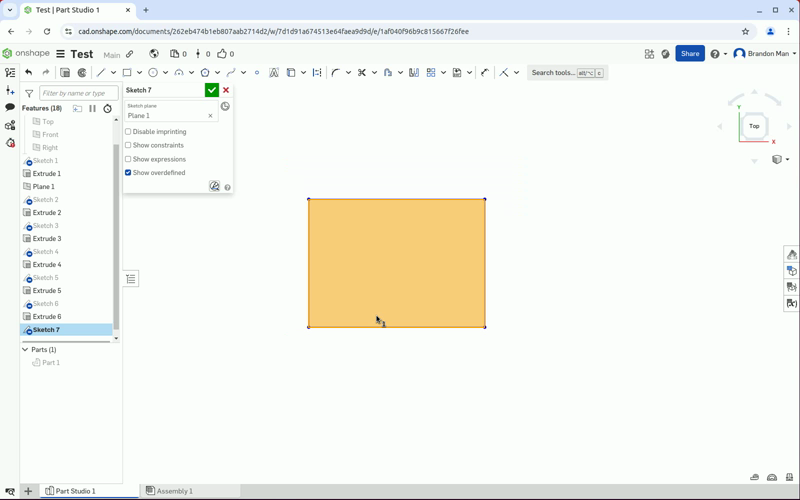
scroll(-6)
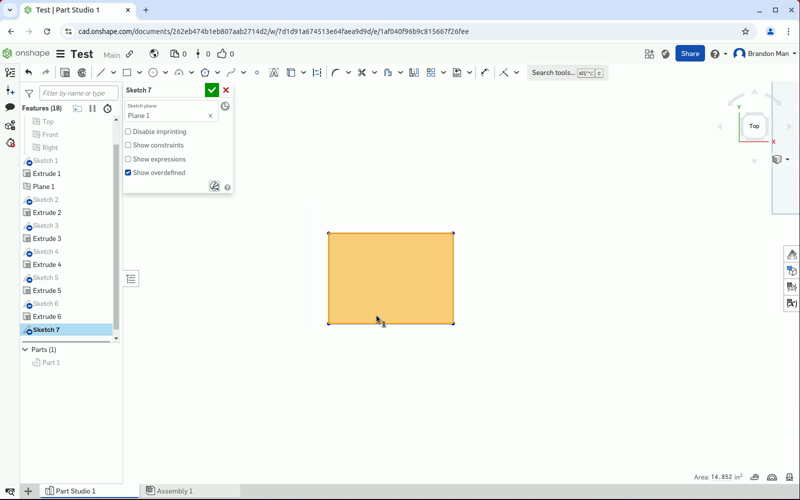
scroll(-6)
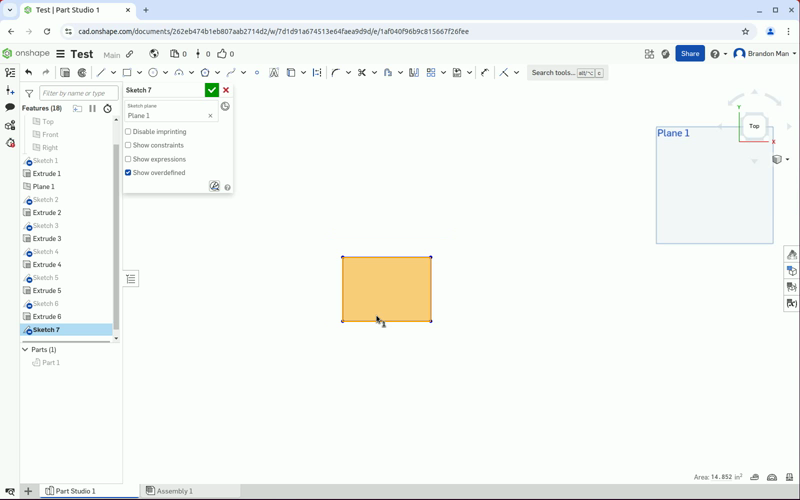
scroll(-6)
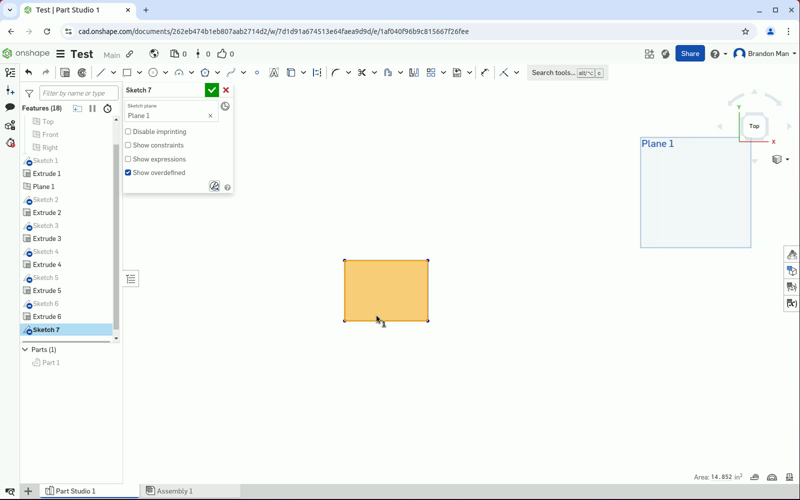
scroll(-6)
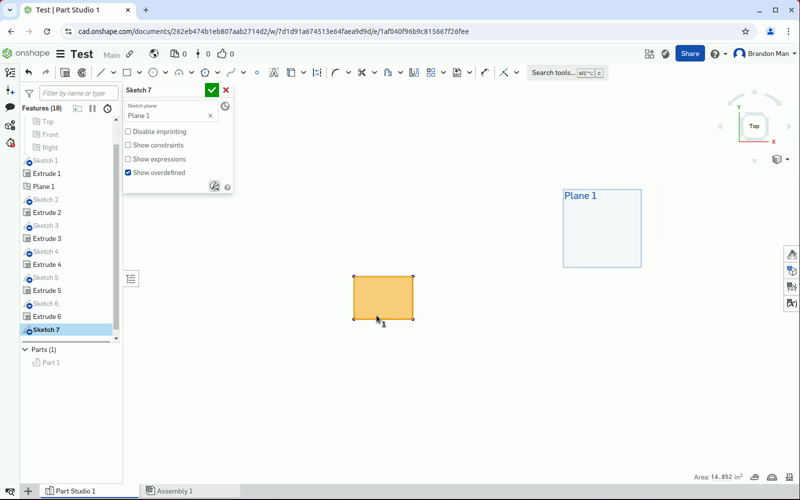
scroll(-6)
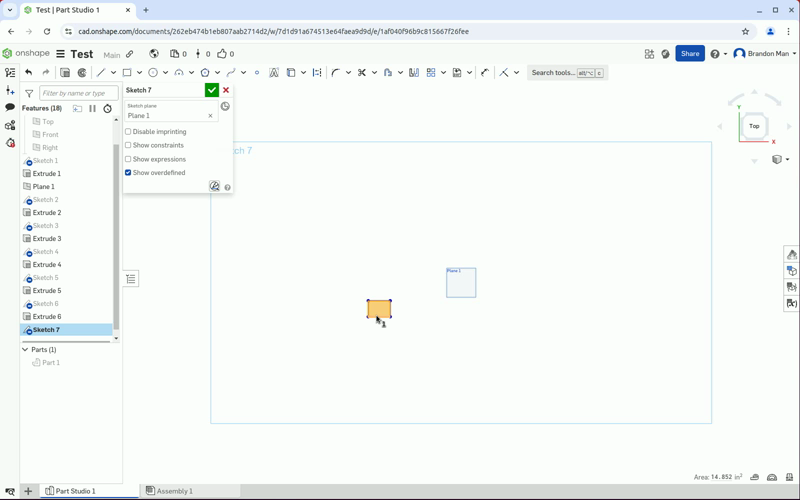
mouse_move(73, 352)
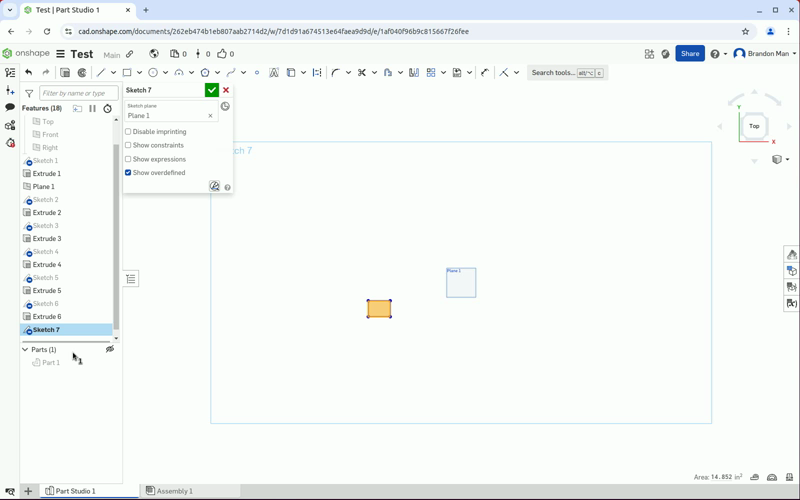
key(shift+y)
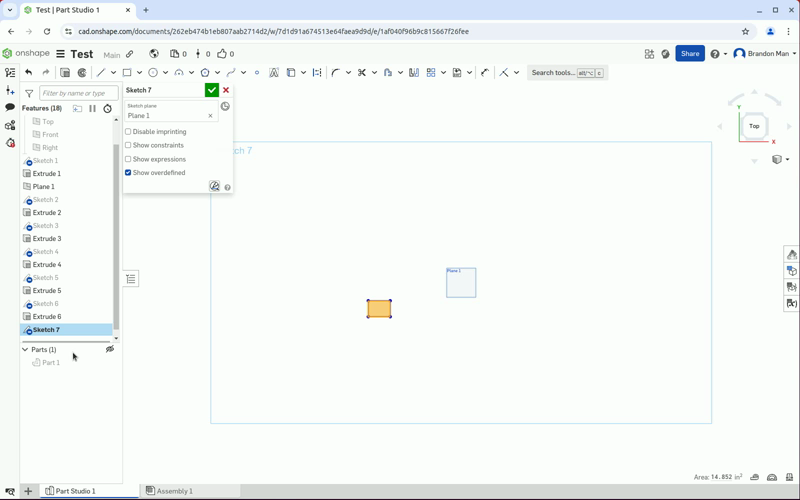
key(shift+e)
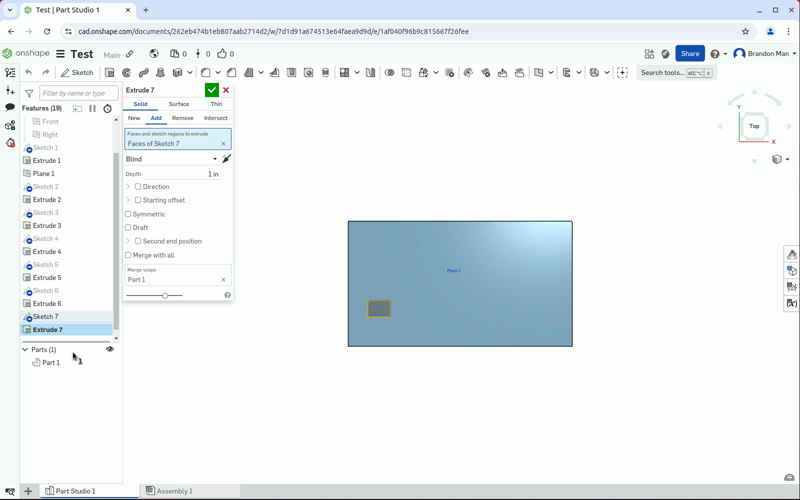
mouse_move(143, 106)
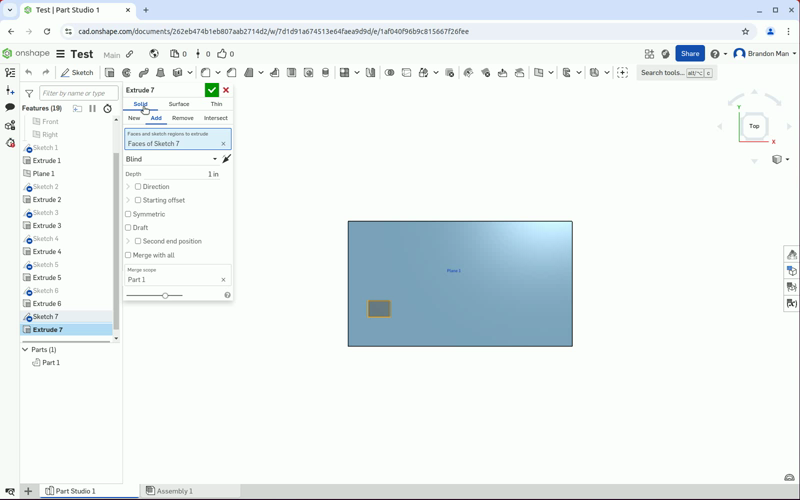
click(143, 106)
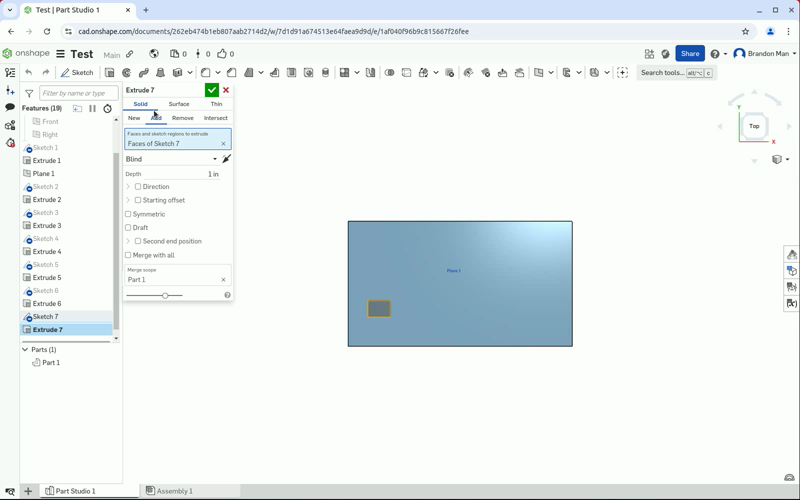
mouse_move(186, 120)
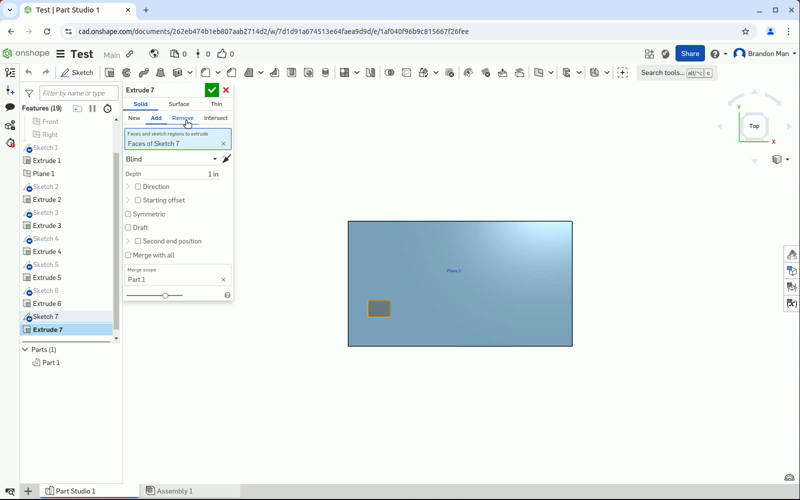
click(186, 120)
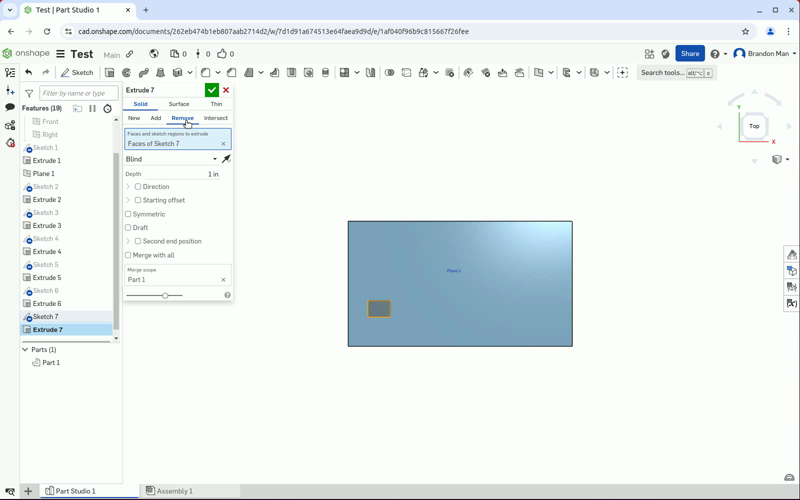
key(tab, 4)
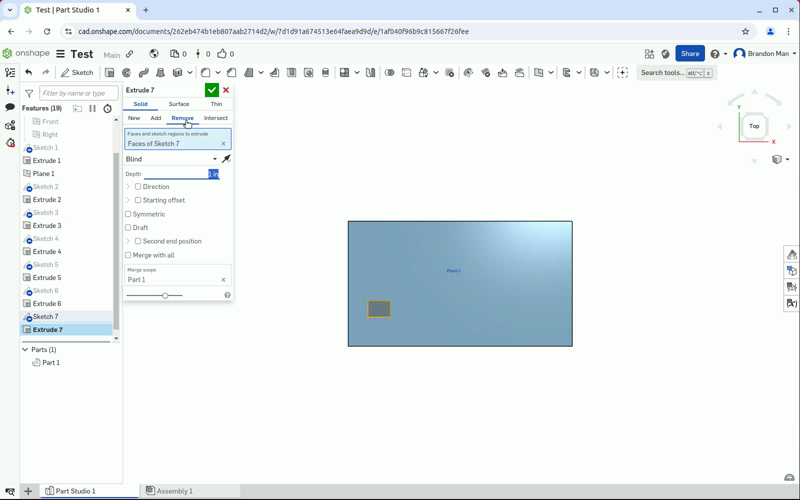
text(5.296)
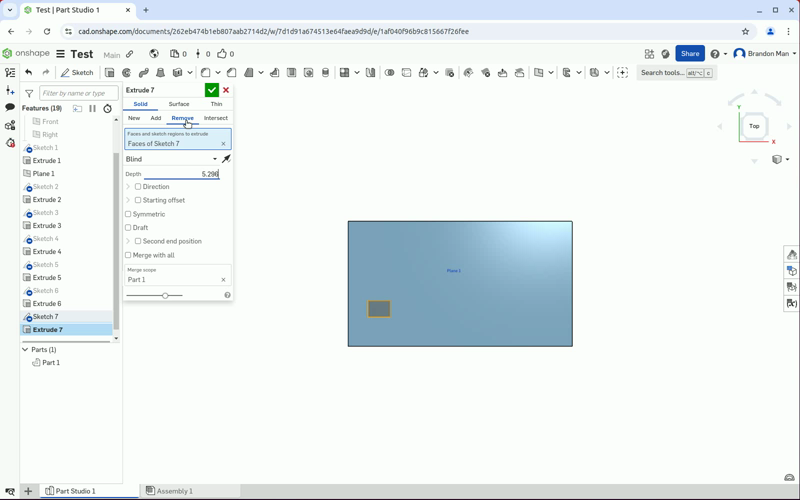
key(tab, 6)
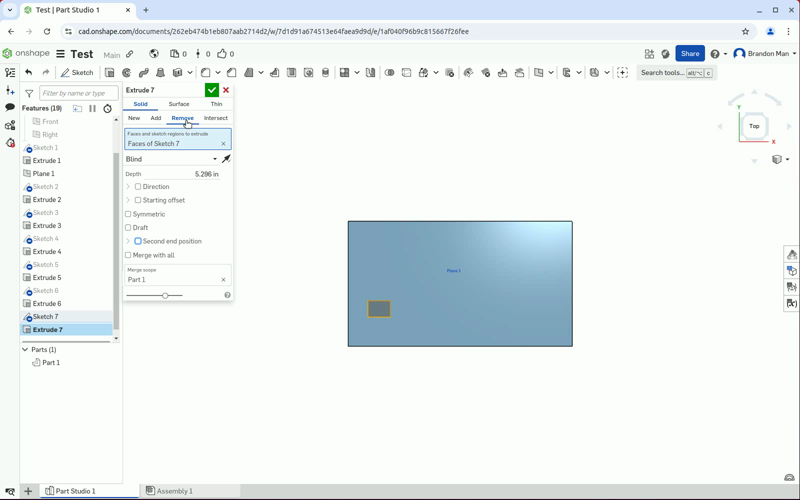
key(space)
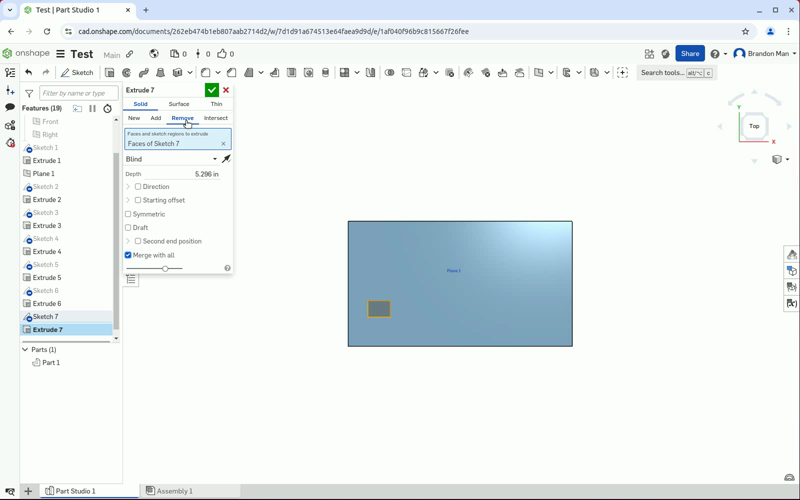
key(enter)
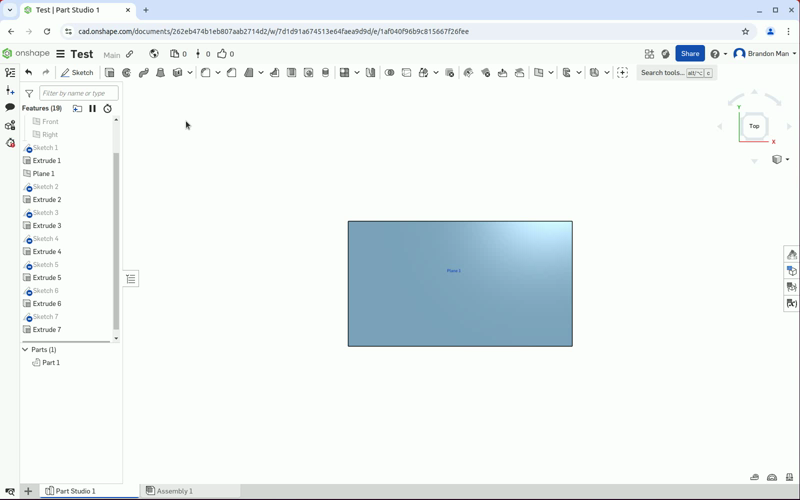
key(shift+h)
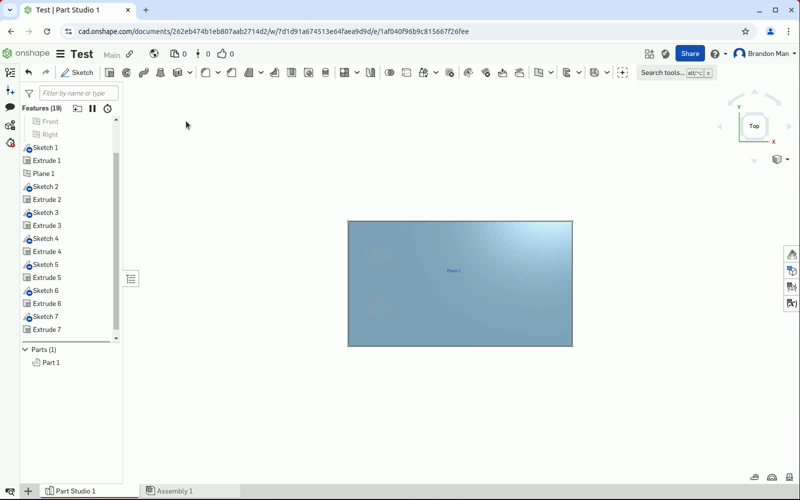
key(shift+h)
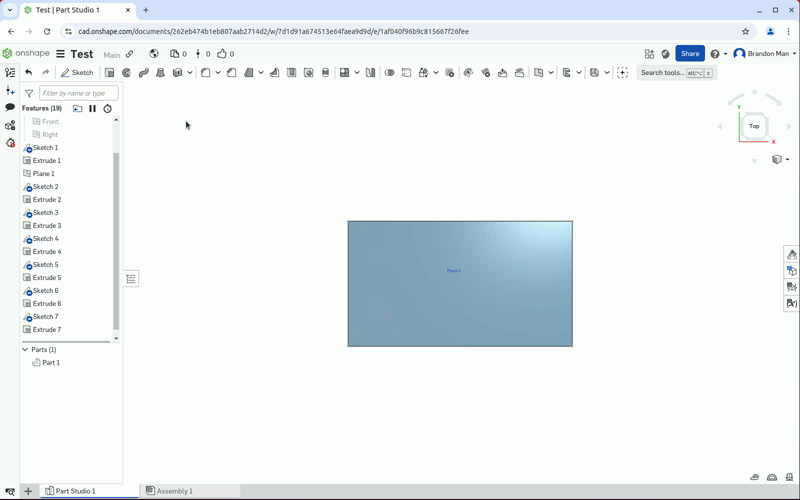
key(shift+7)
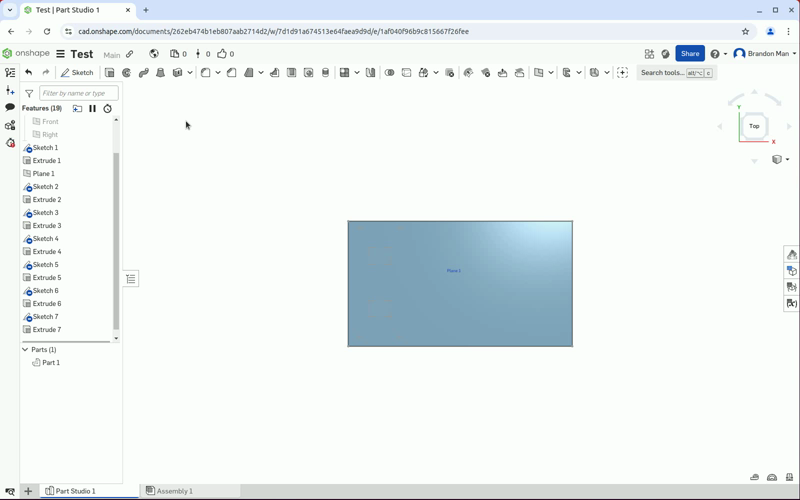
key(up, 3)
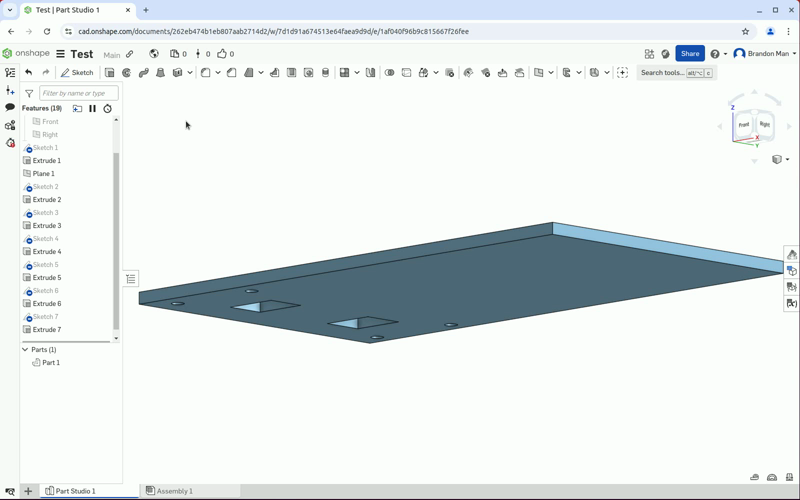
key(left, 3)
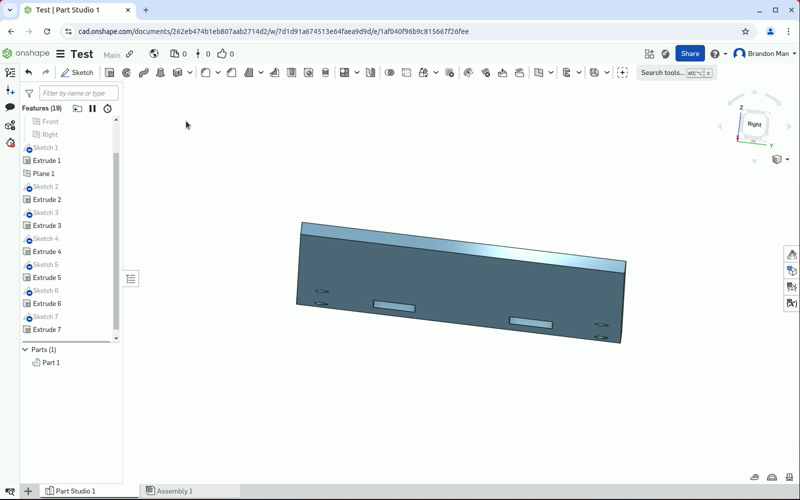
key(right, 3)
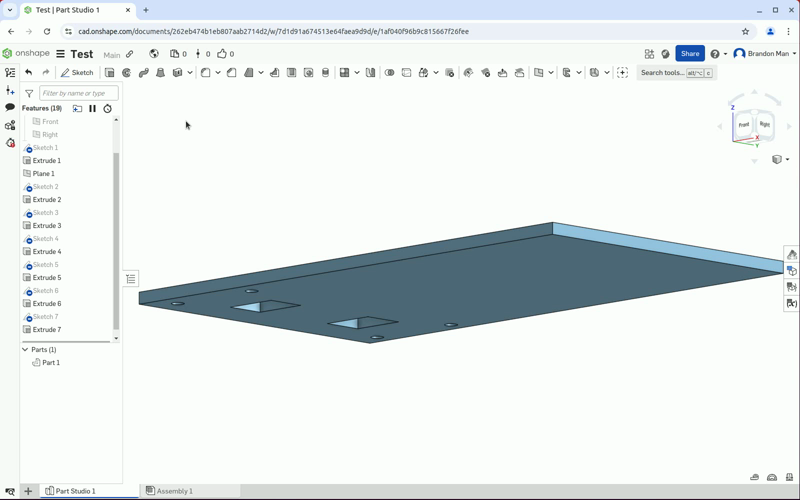
key(down, 3)
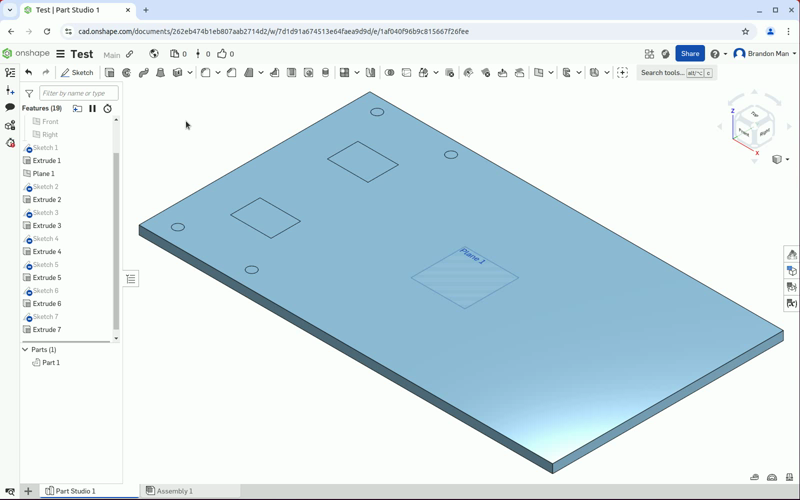
mouse_move(69, 150)
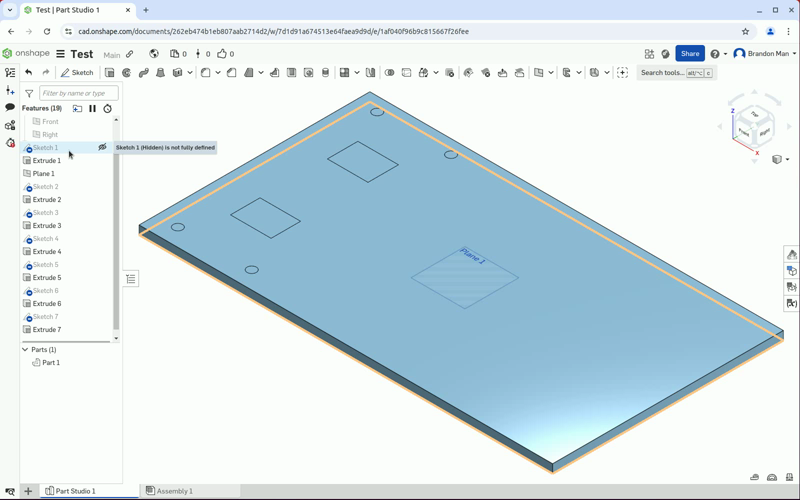
click(69, 150)